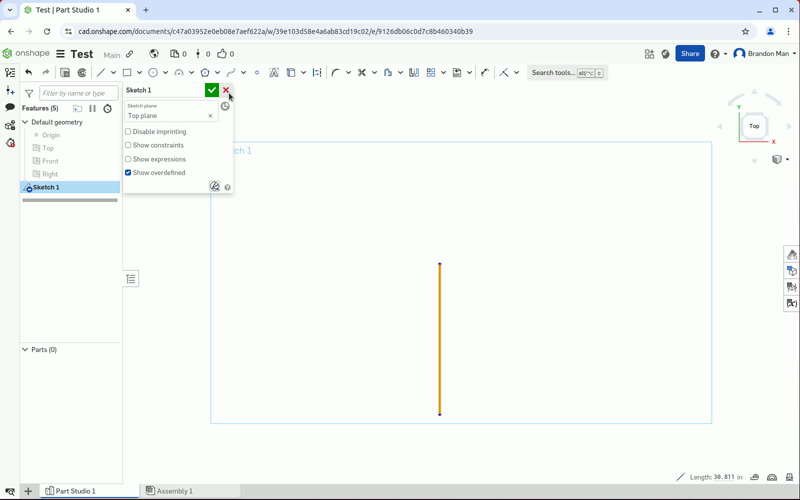
key(shift+h)
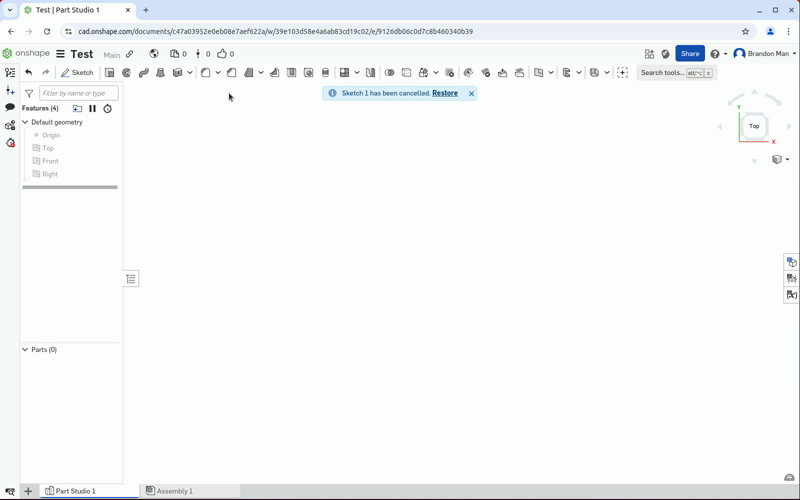
mouse_move(73, 352)
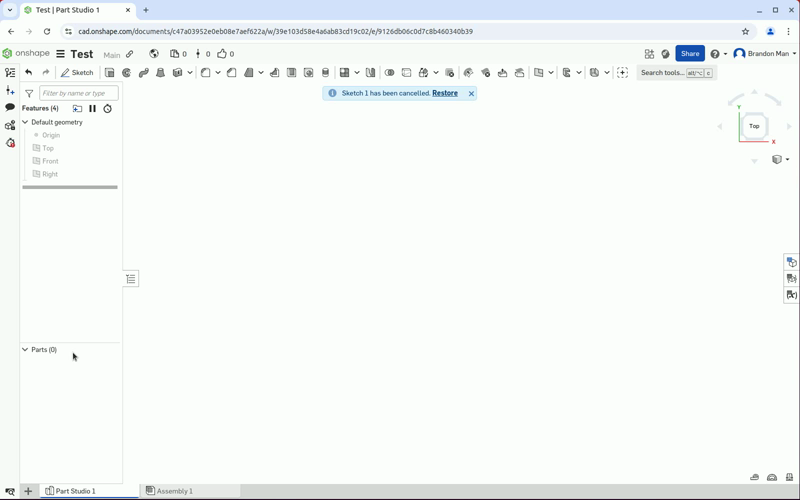
key(y)
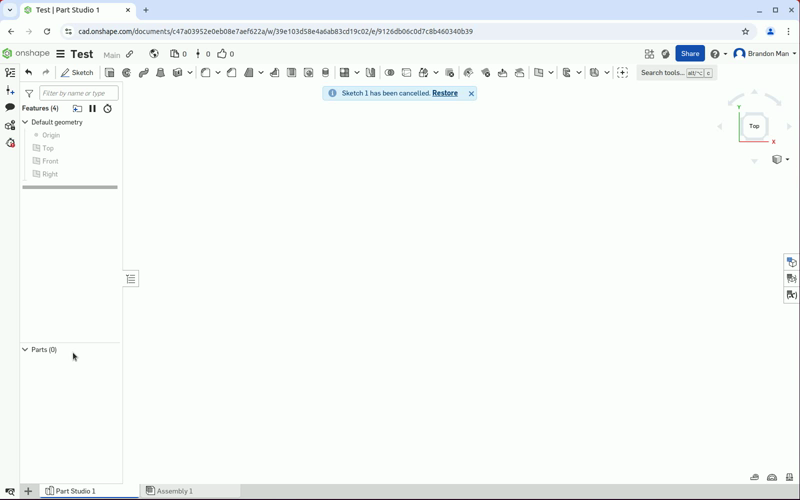
key(shift+p)
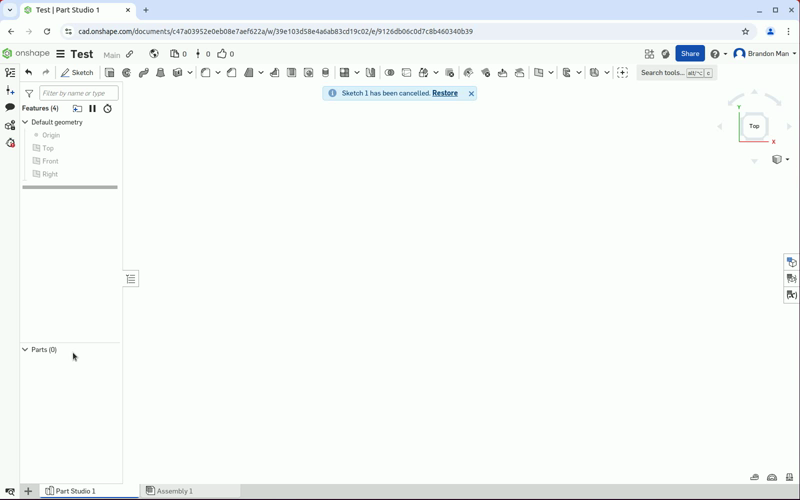
key(space)
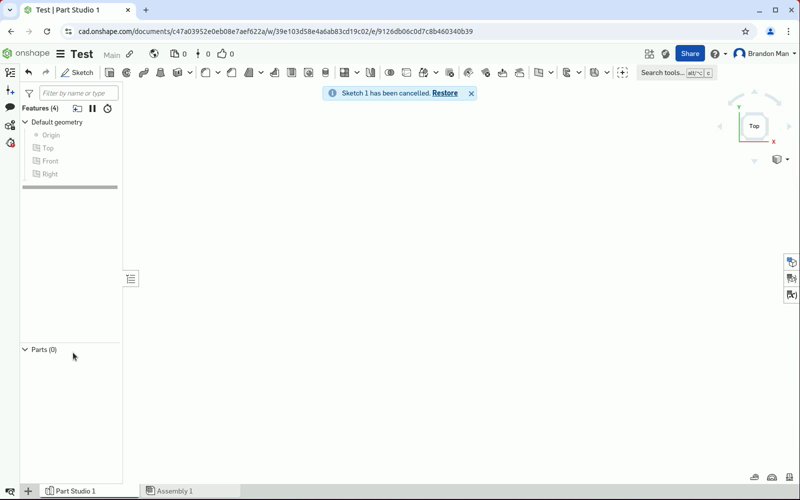
key_down(shift)
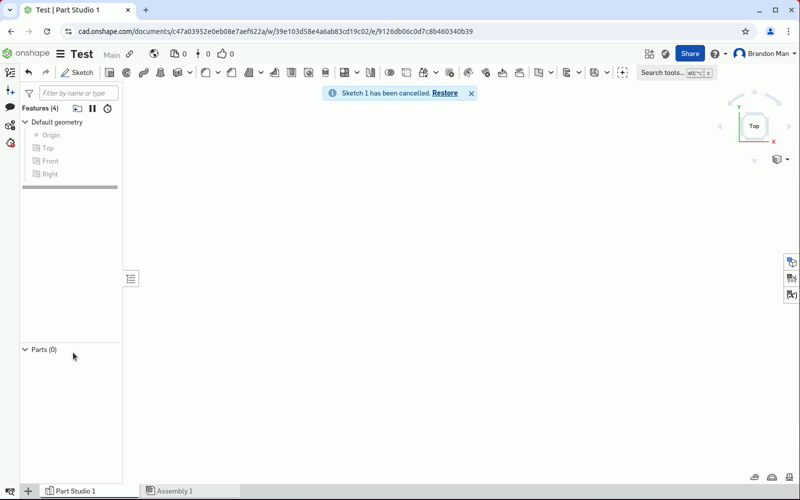
key(up)
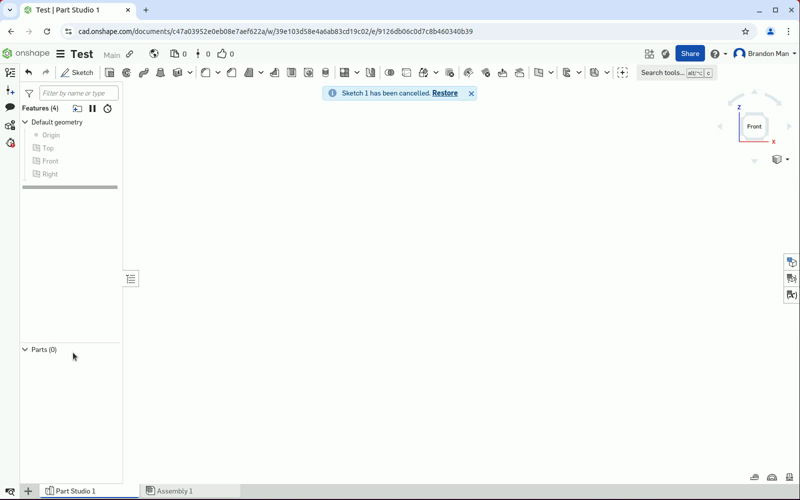
key_up(shift)
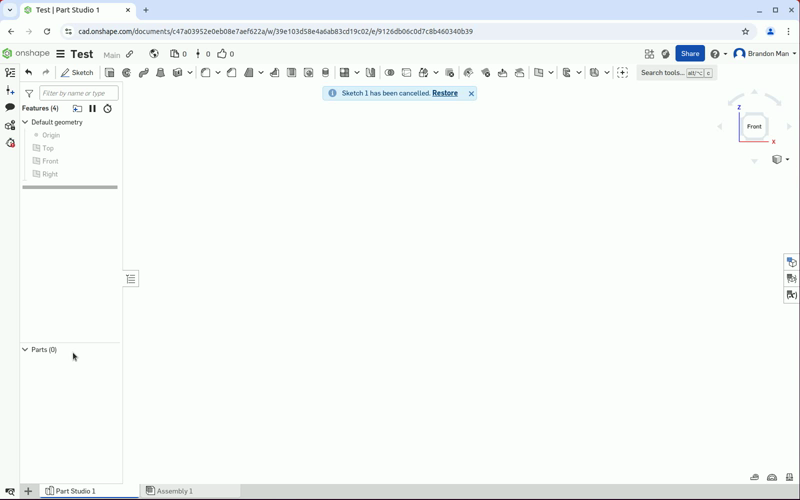
mouse_move(73, 352)
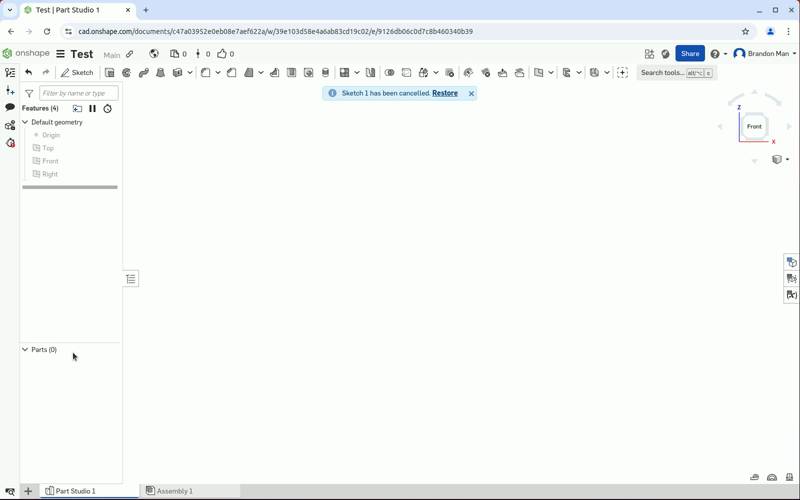
key(shift+y)
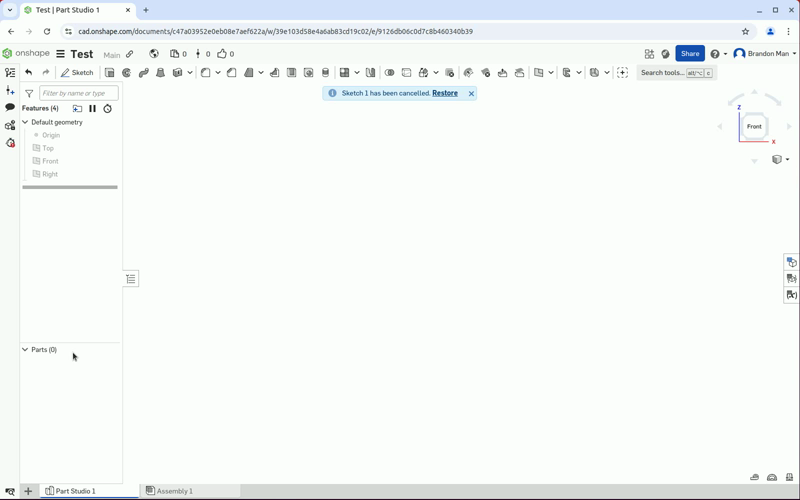
key(shift+s)
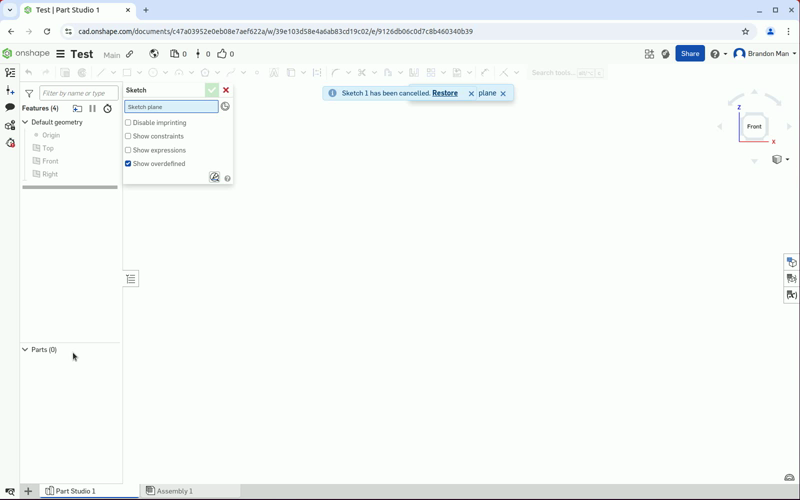
mouse_move(73, 163)
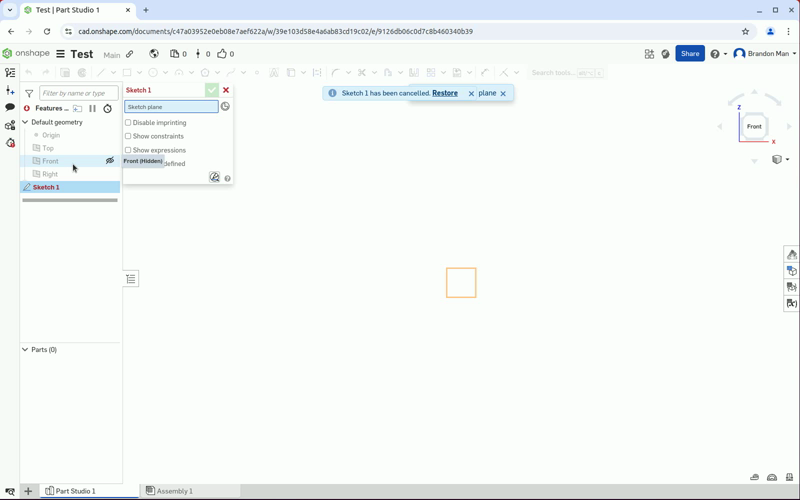
click(73, 163)
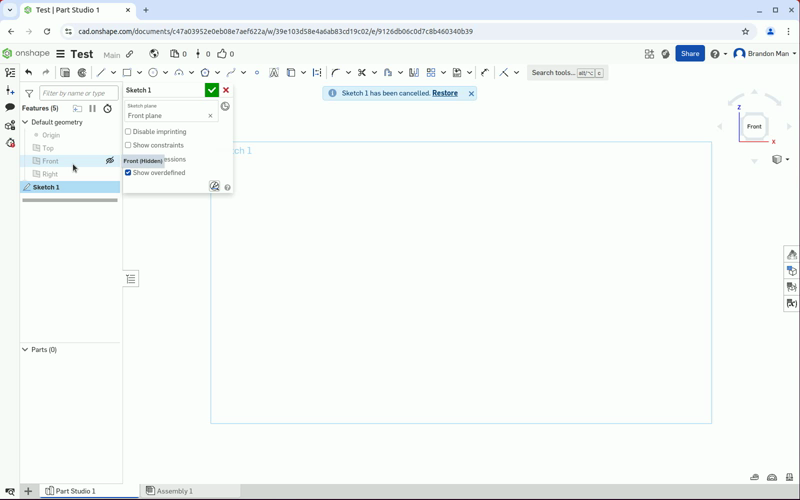
mouse_move(73, 352)
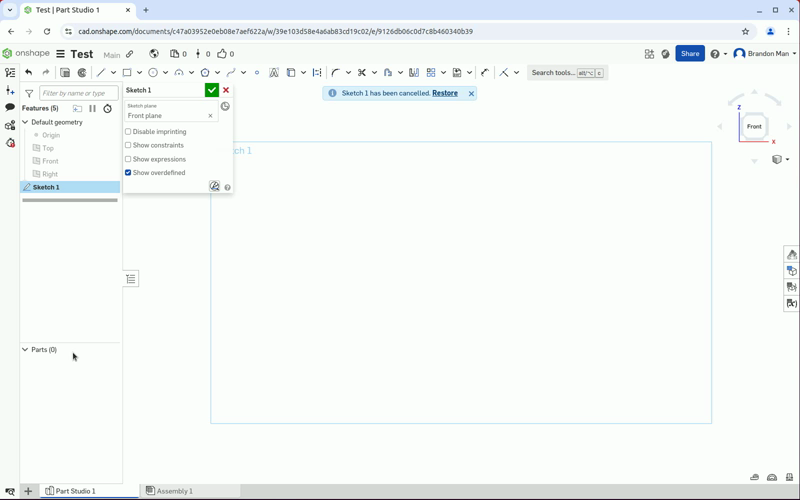
key(y)
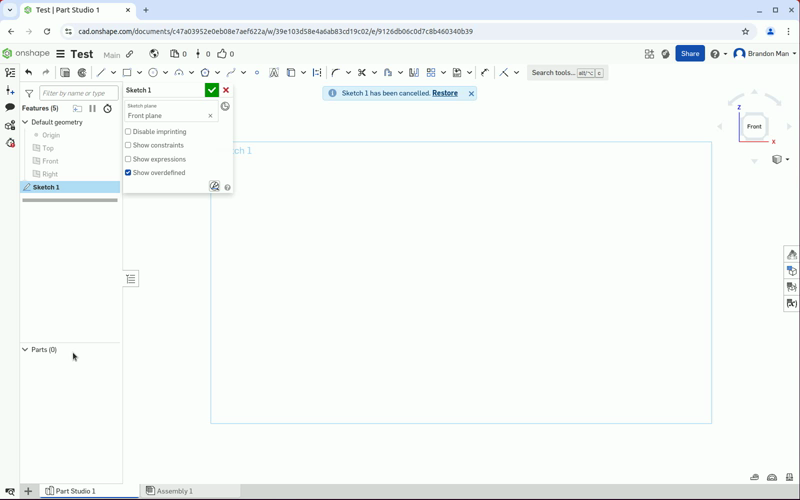
key(c)
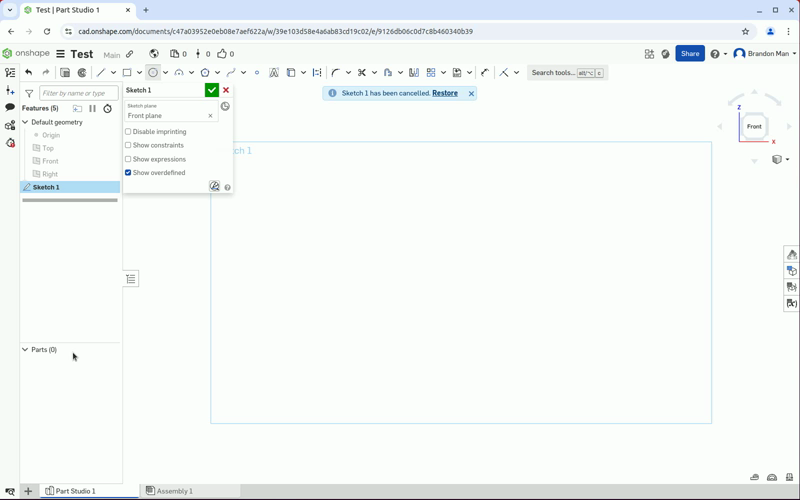
key_down(shift)
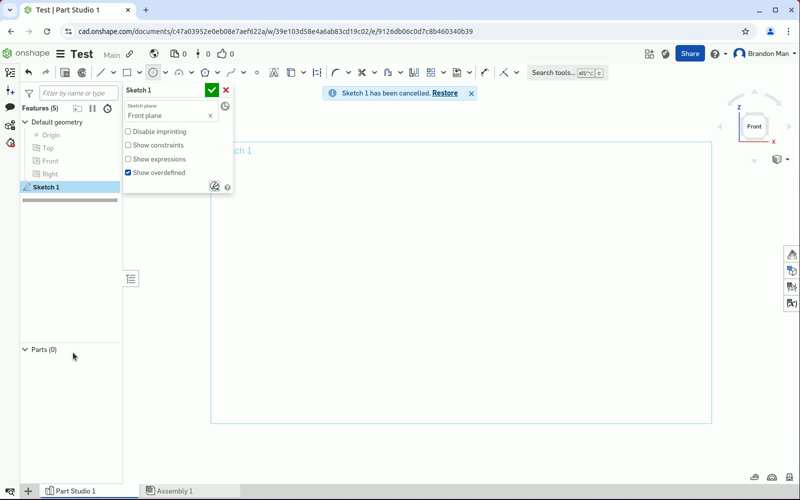
mouse_move(461, 282)
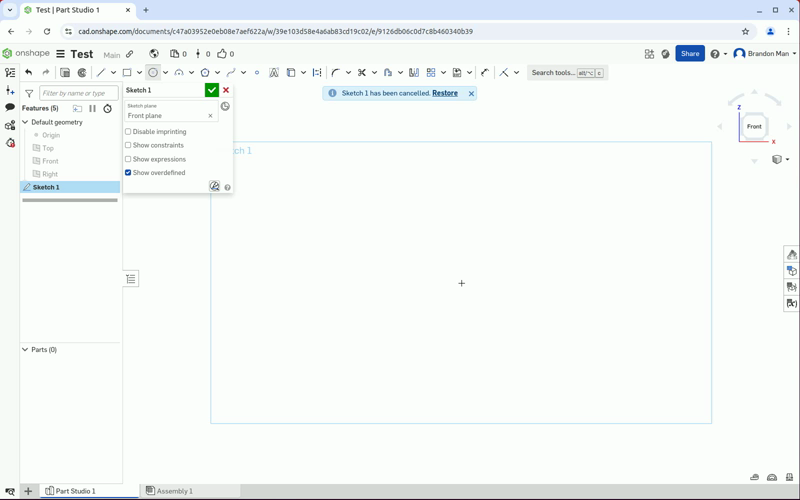
click(461, 282)
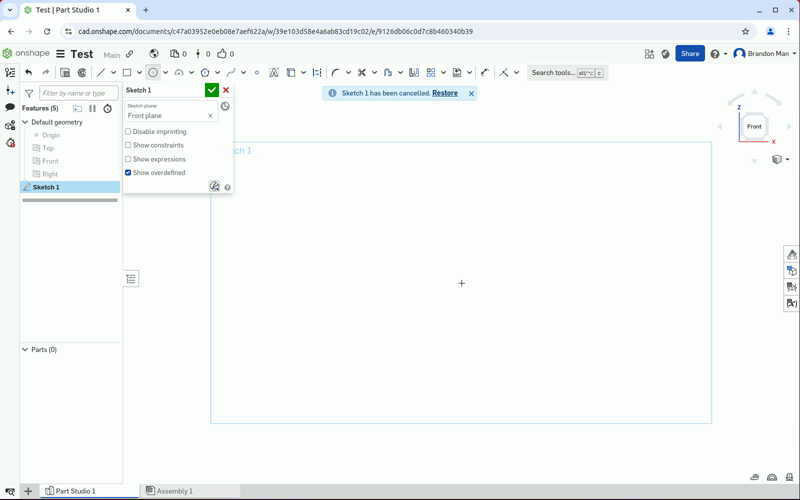
key_up(shift)
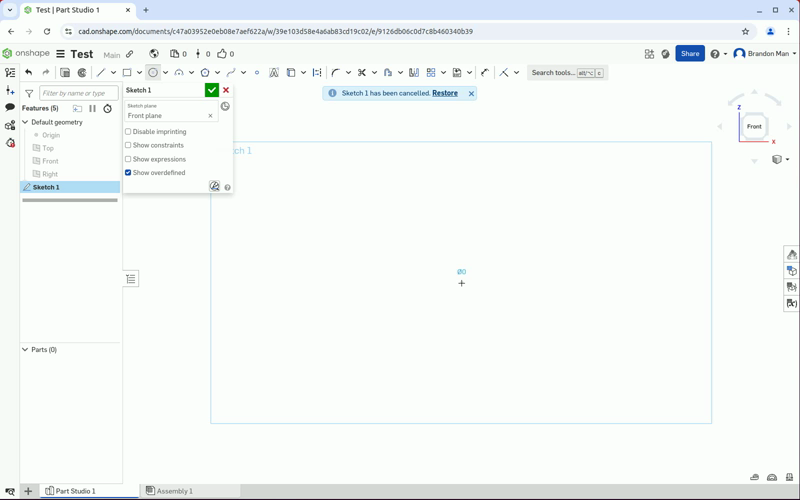
mouse_move(468, 282)
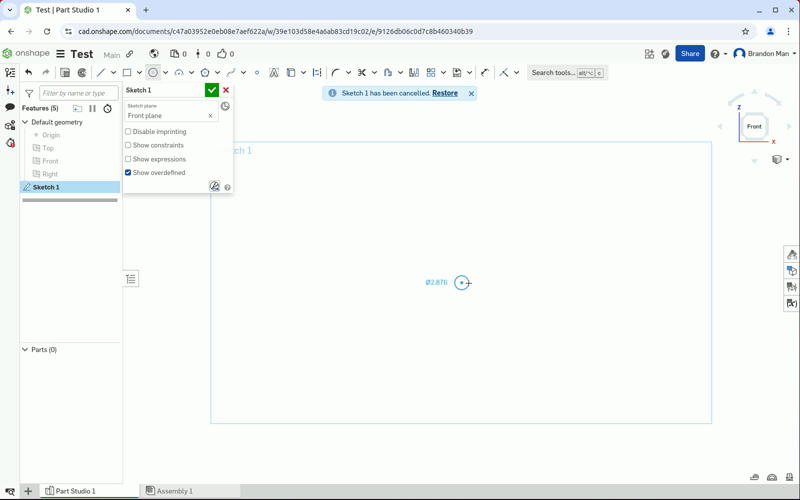
click(468, 282)
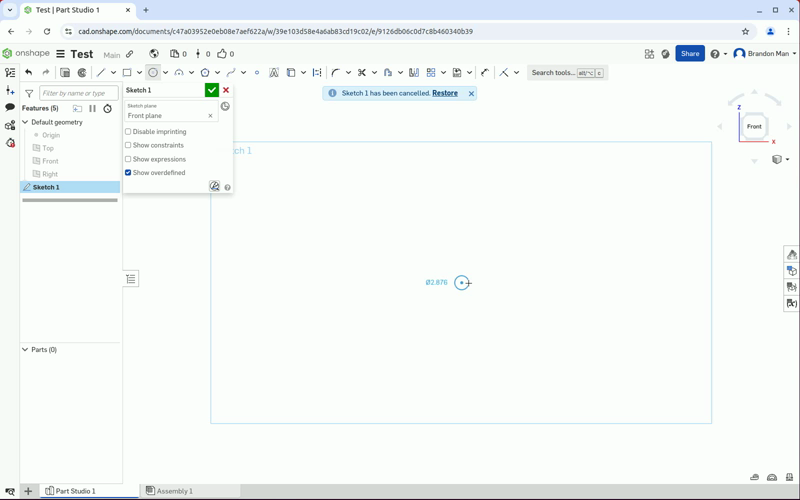
key(esc)
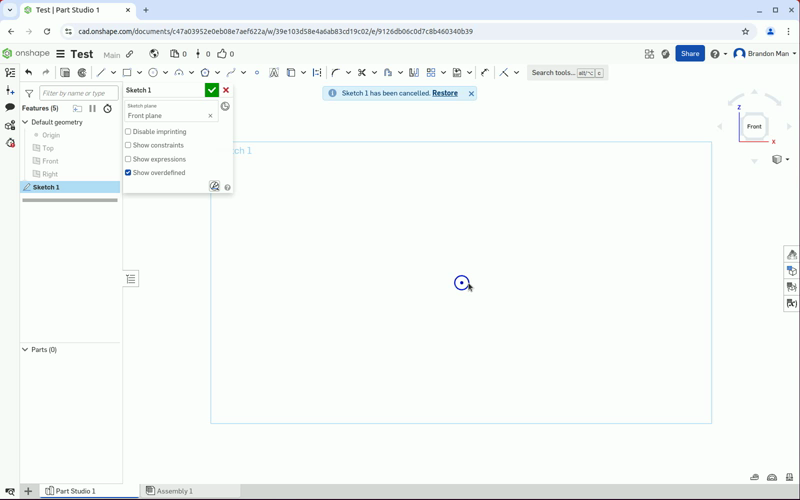
key(c)
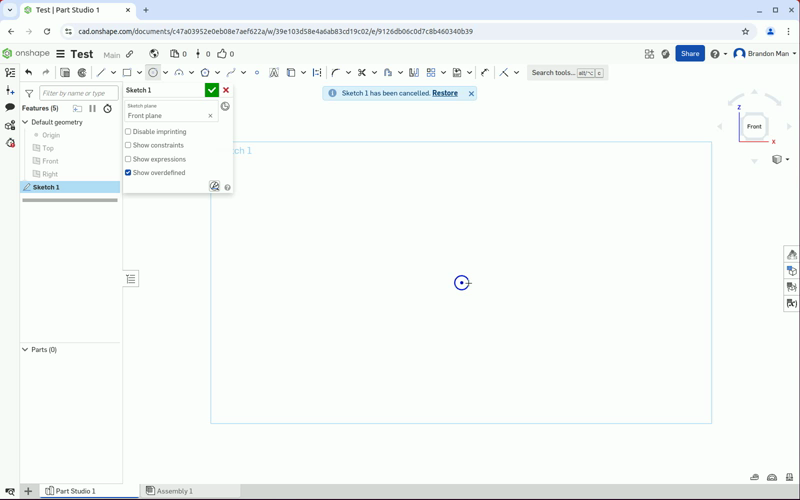
key_down(shift)
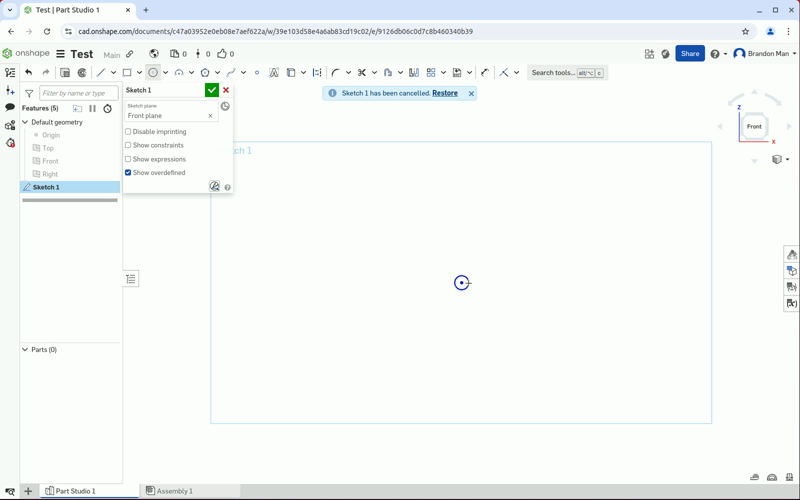
mouse_move(461, 282)
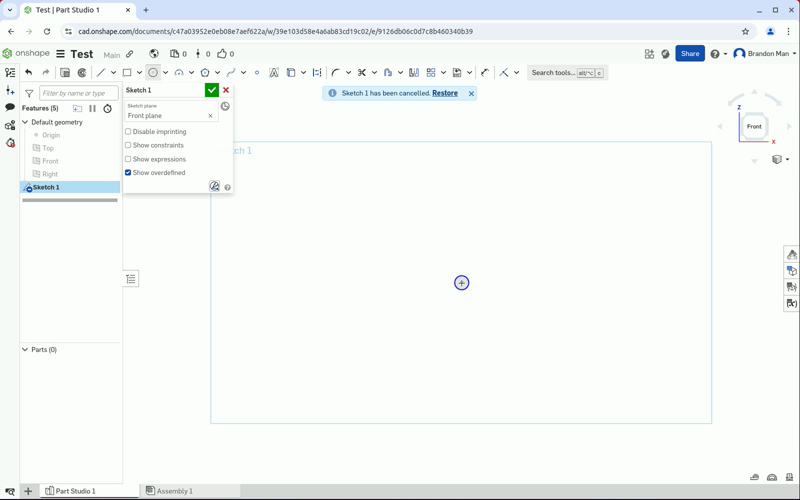
click(461, 282)
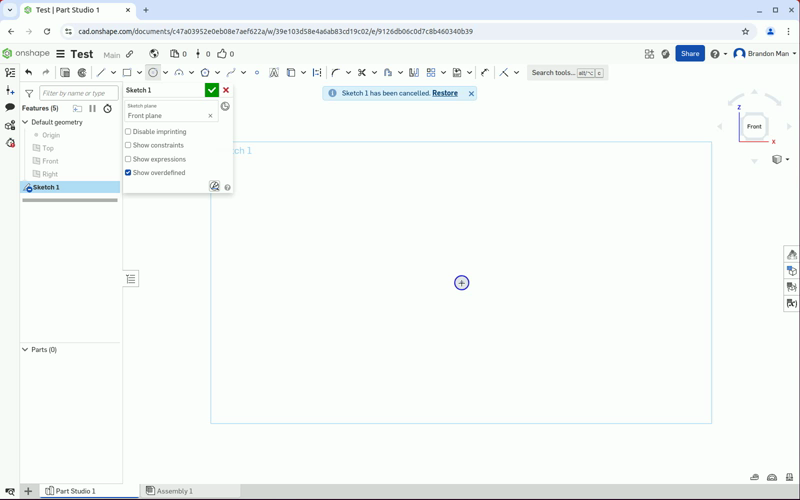
key_up(shift)
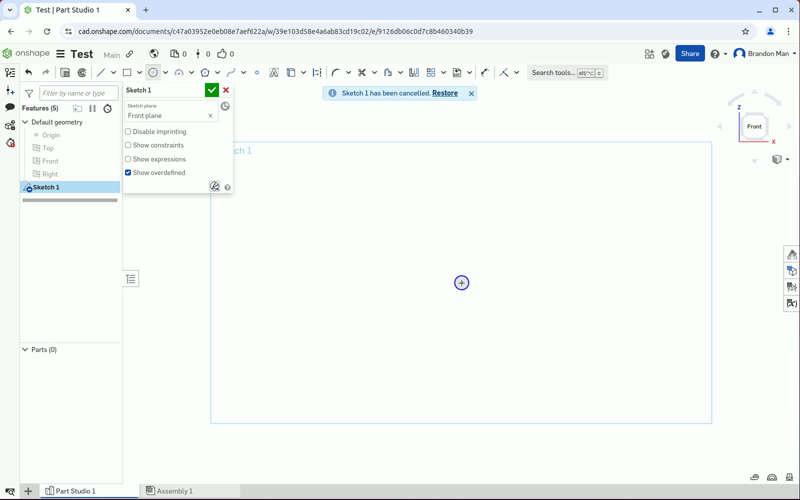
mouse_move(467, 282)
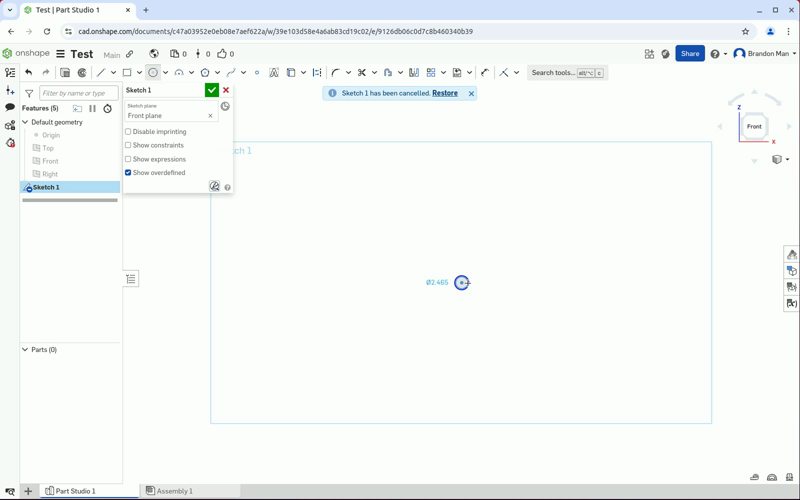
scroll(6)
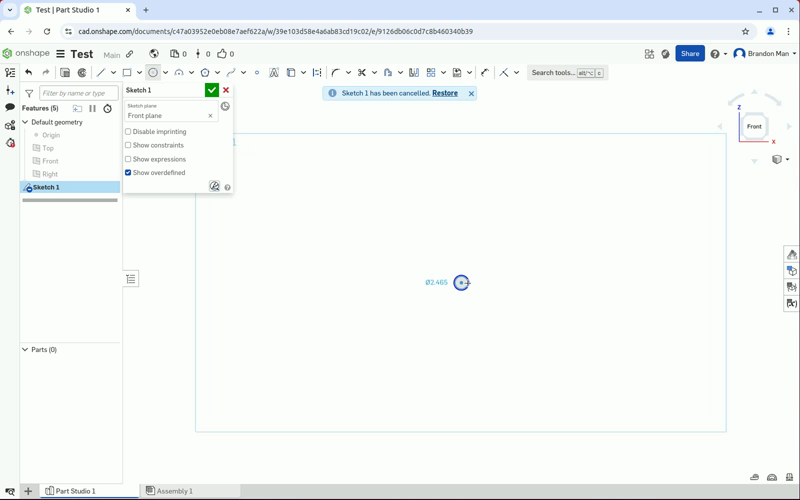
scroll(6)
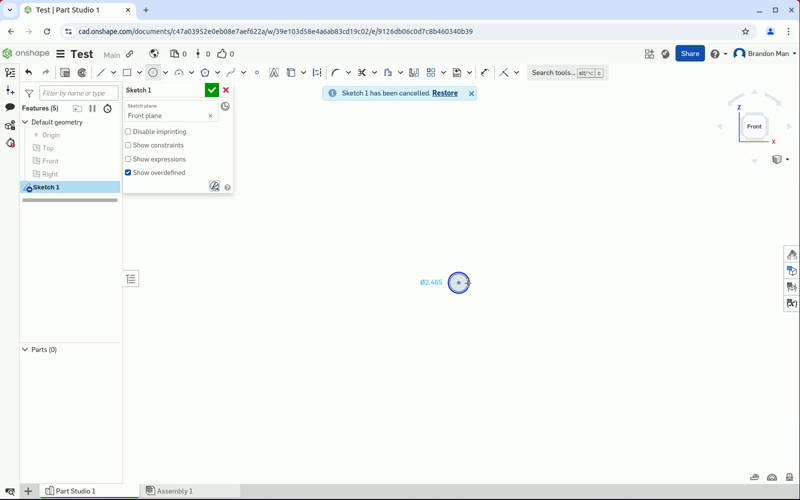
scroll(6)
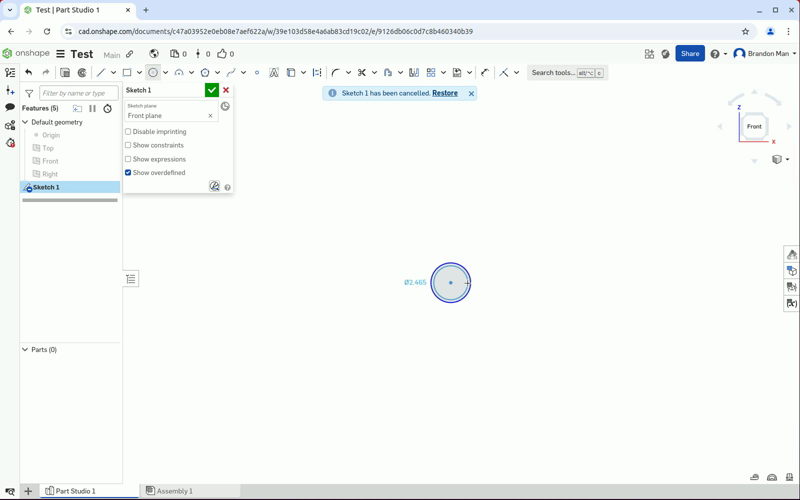
scroll(6)
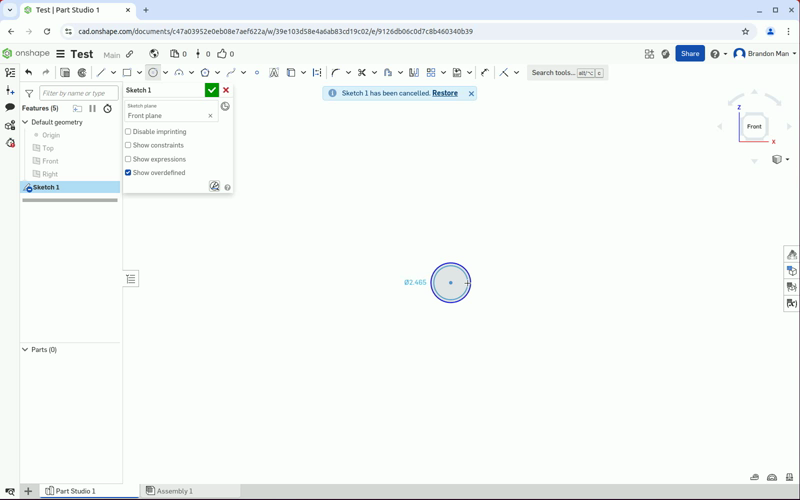
scroll(6)
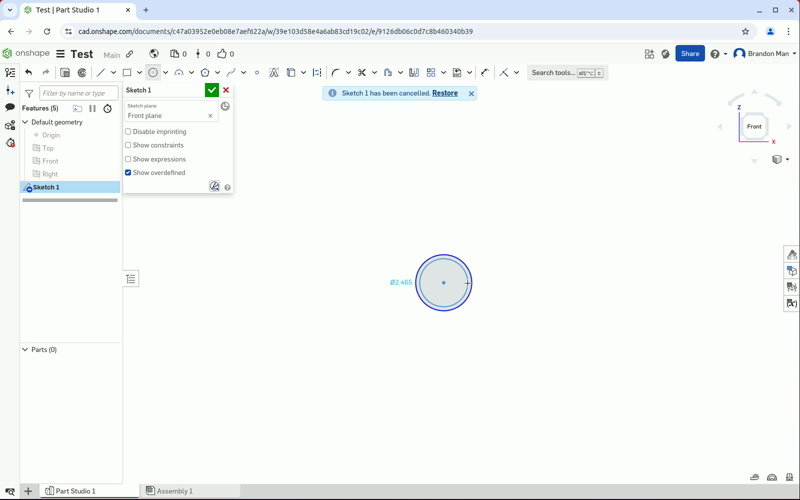
scroll(6)
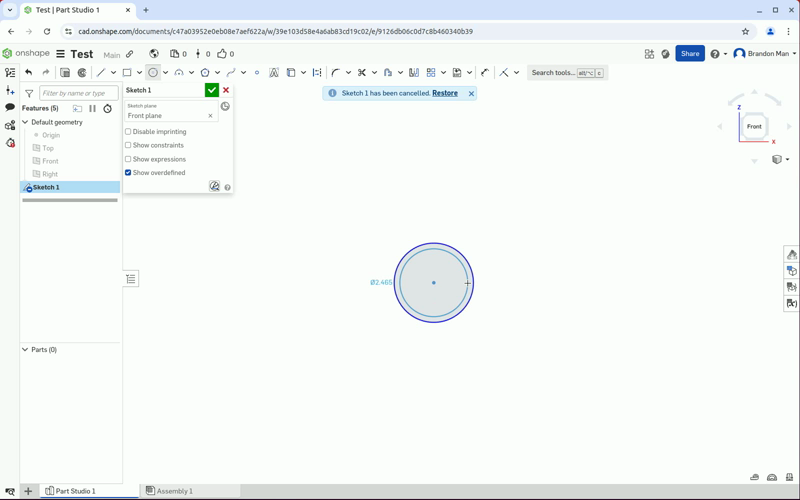
scroll(6)
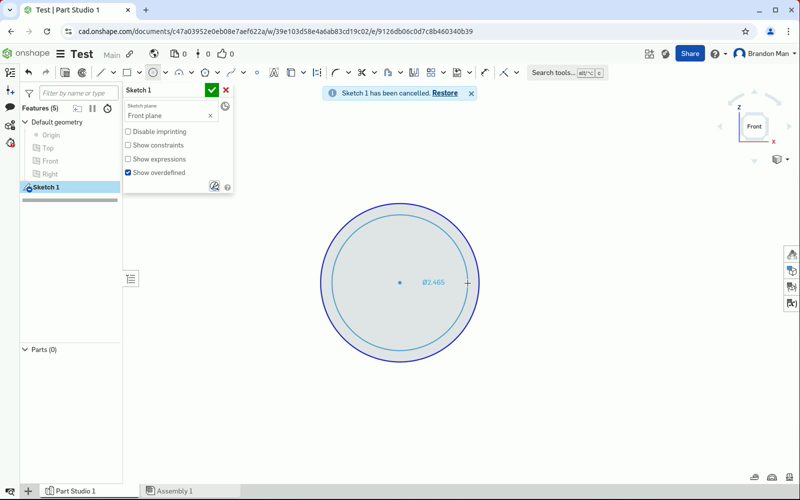
click(467, 282)
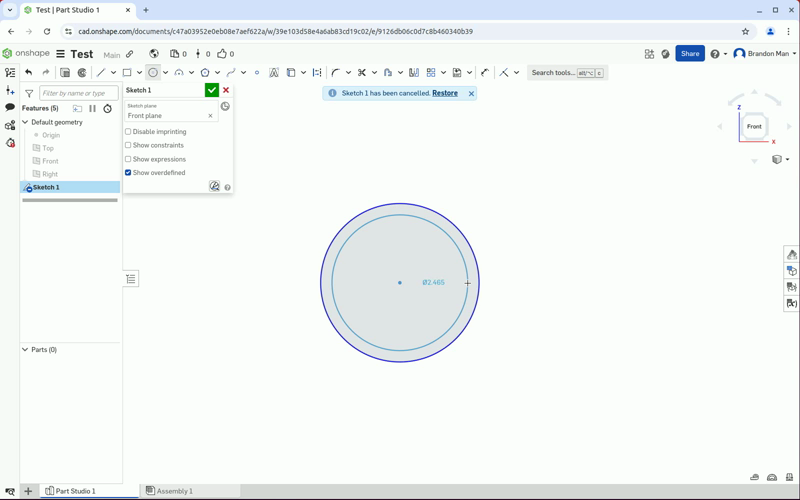
scroll(-6)
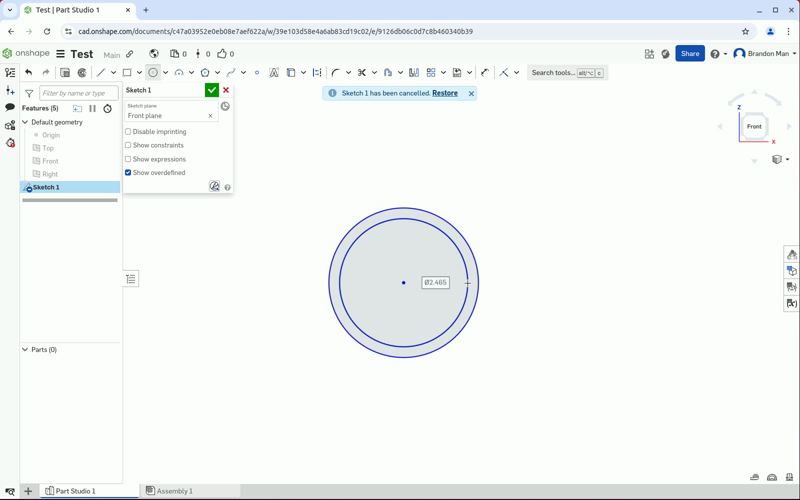
scroll(-6)
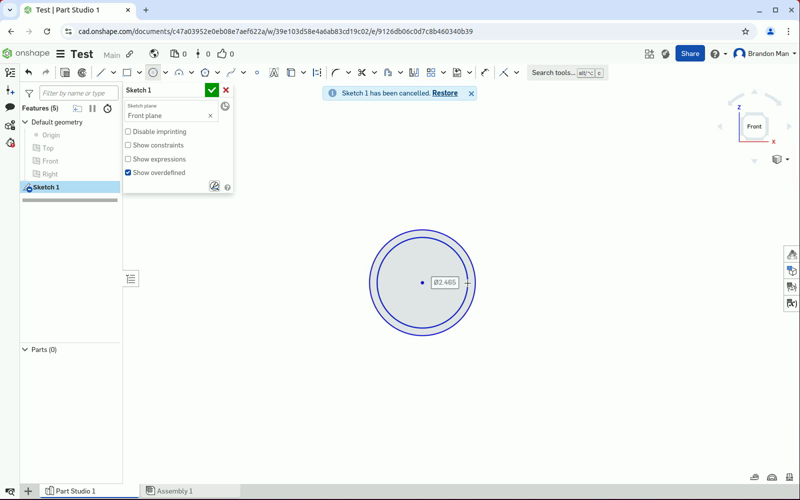
scroll(-6)
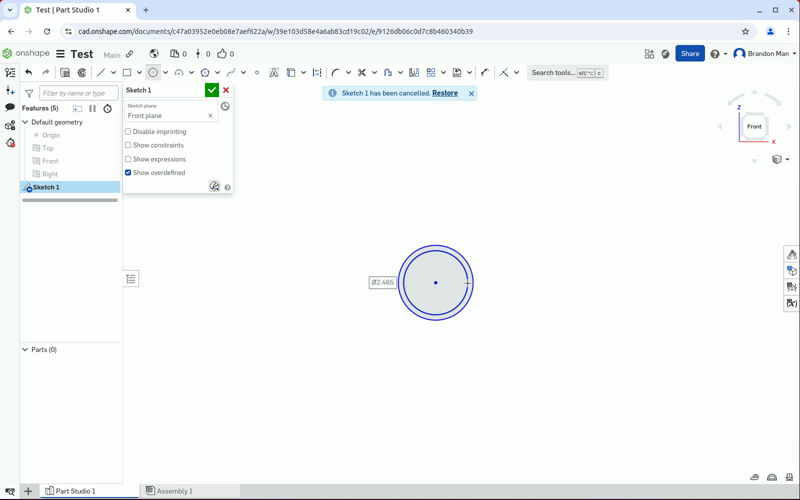
scroll(-6)
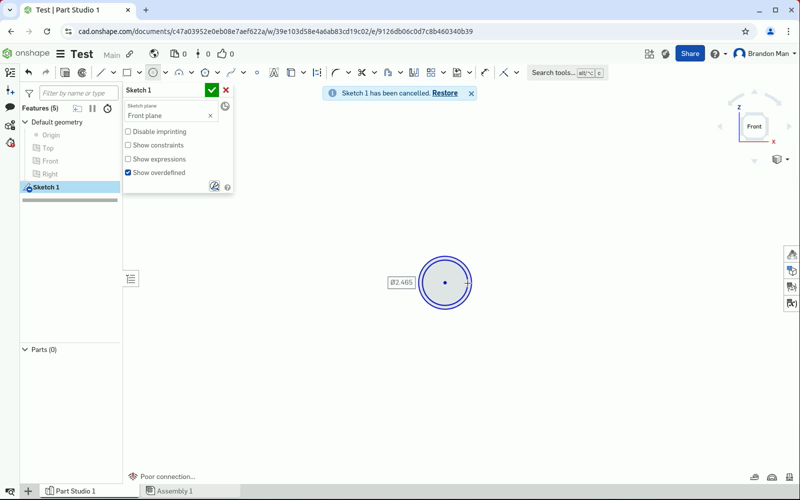
scroll(-6)
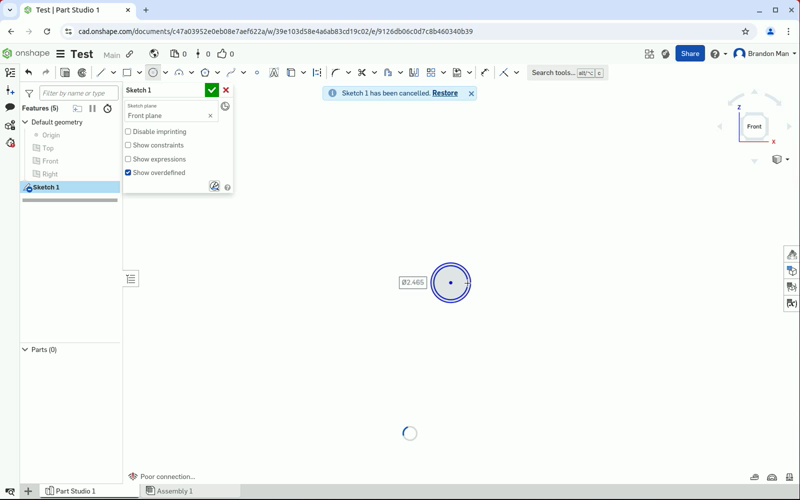
scroll(-6)
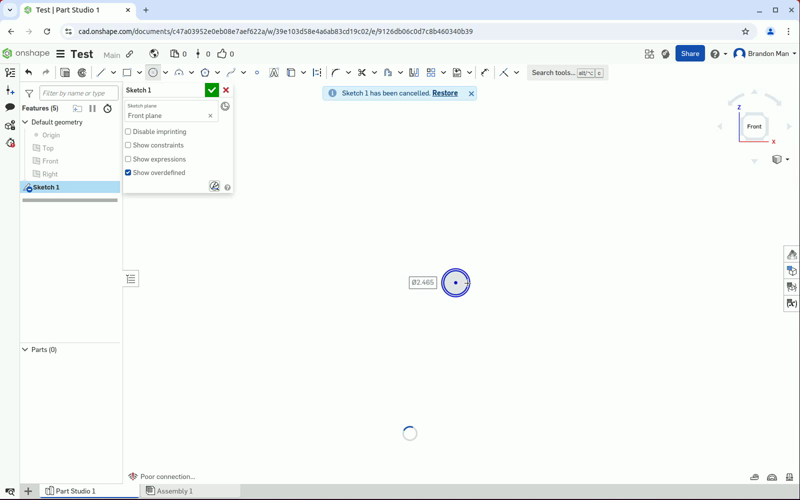
scroll(-6)
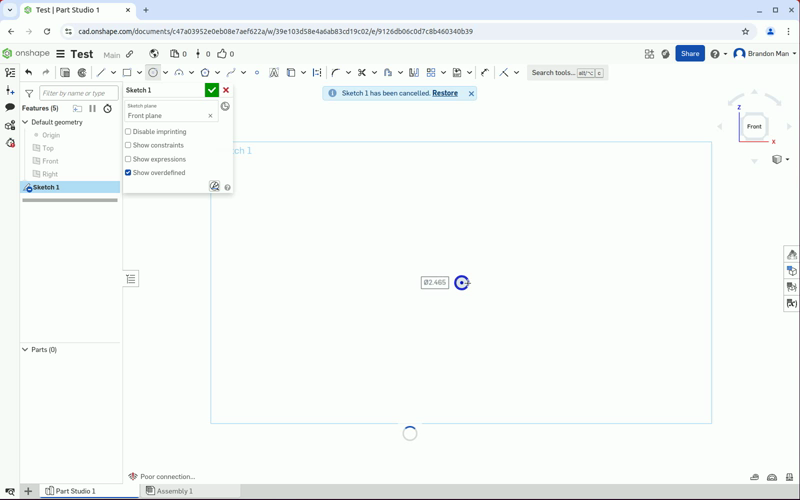
key(esc)
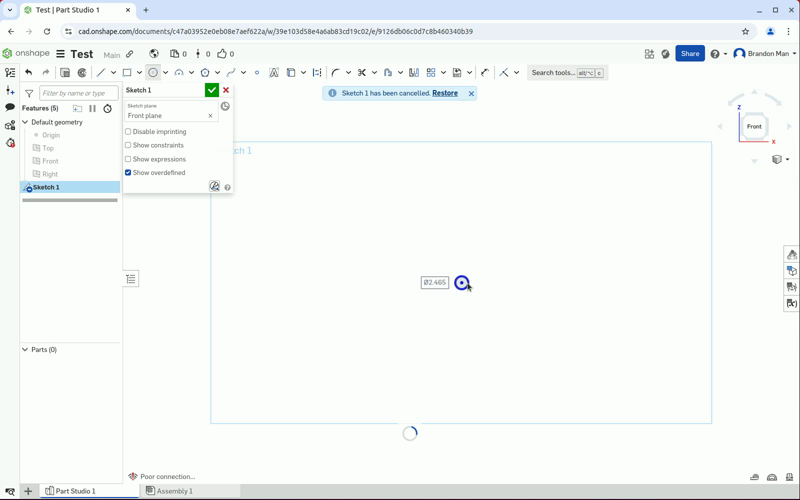
mouse_move(461, 276)
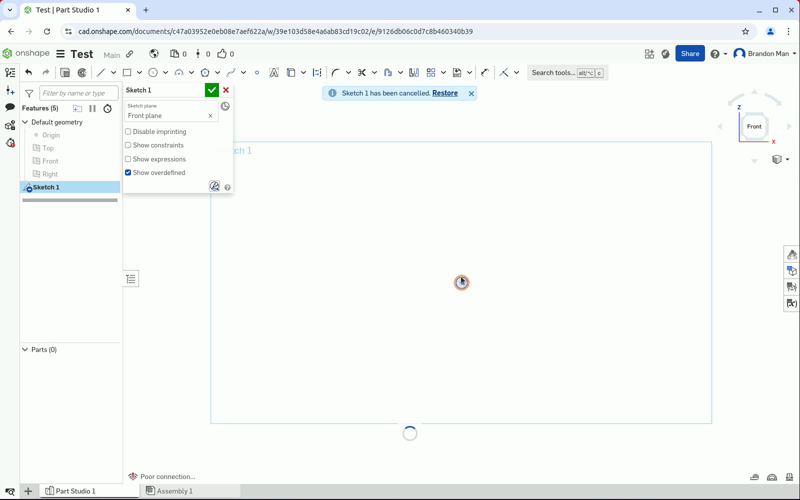
scroll(6)
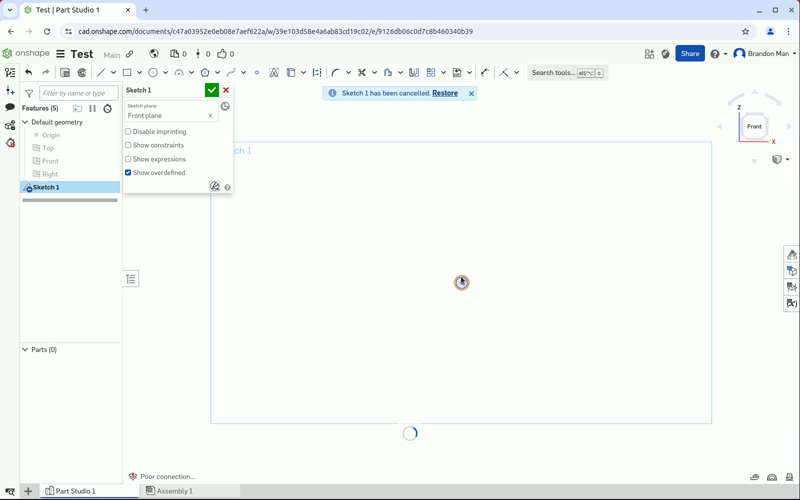
scroll(6)
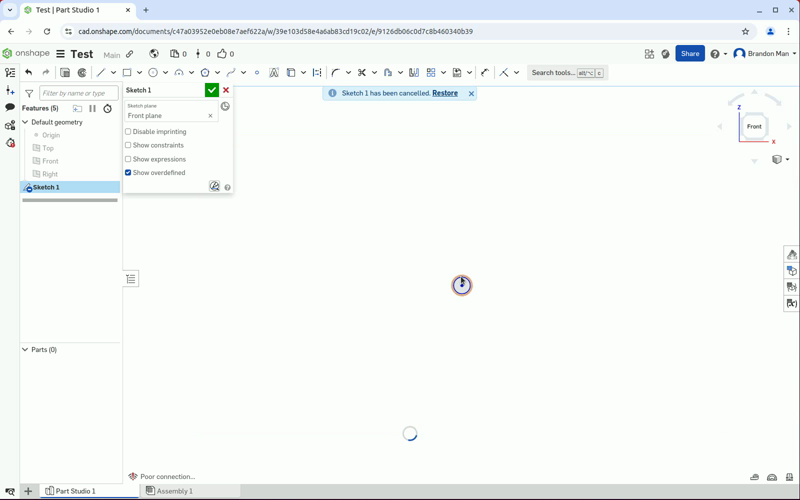
scroll(6)
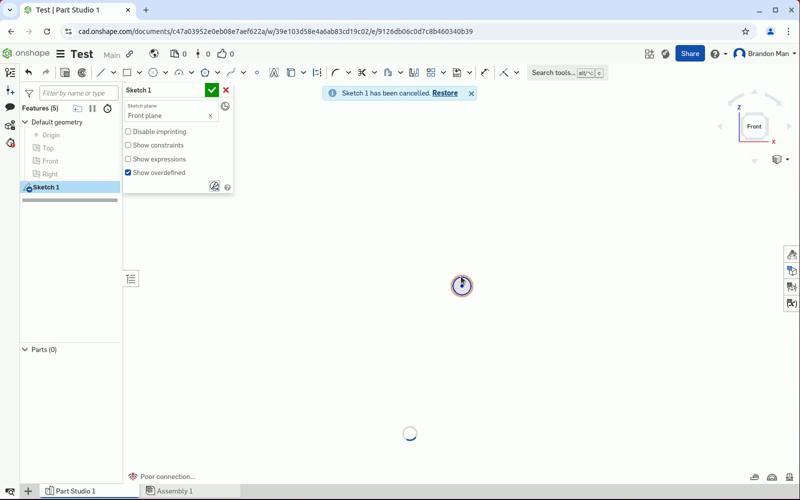
scroll(6)
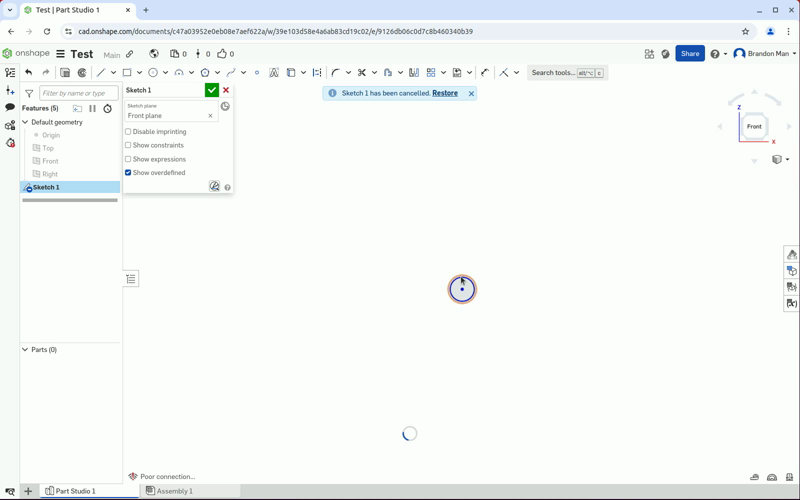
scroll(6)
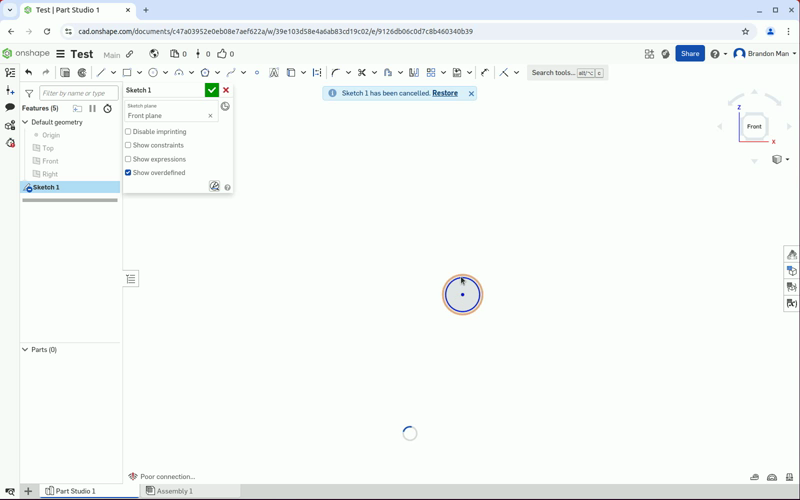
scroll(6)
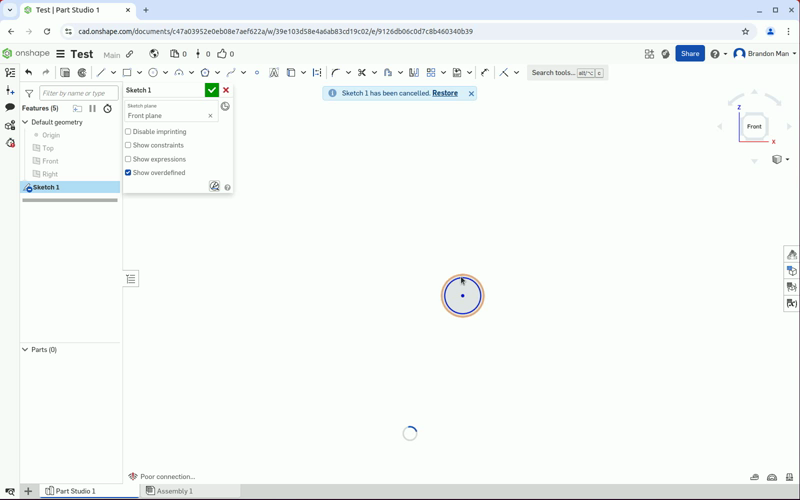
scroll(6)
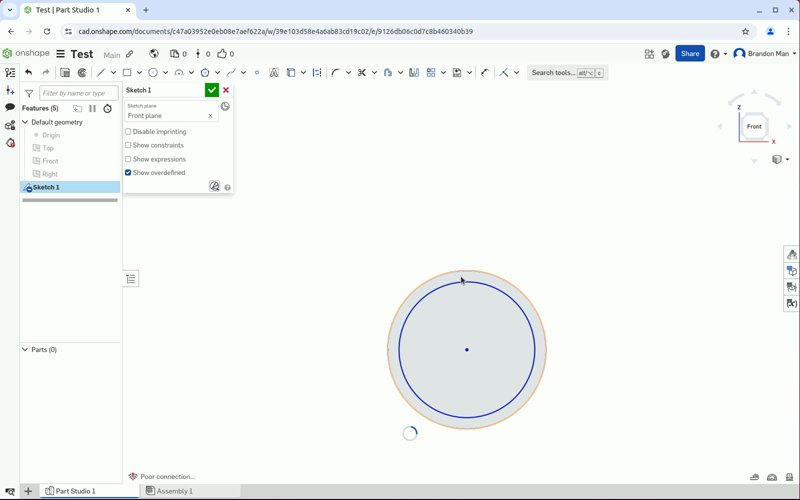
click(461, 276)
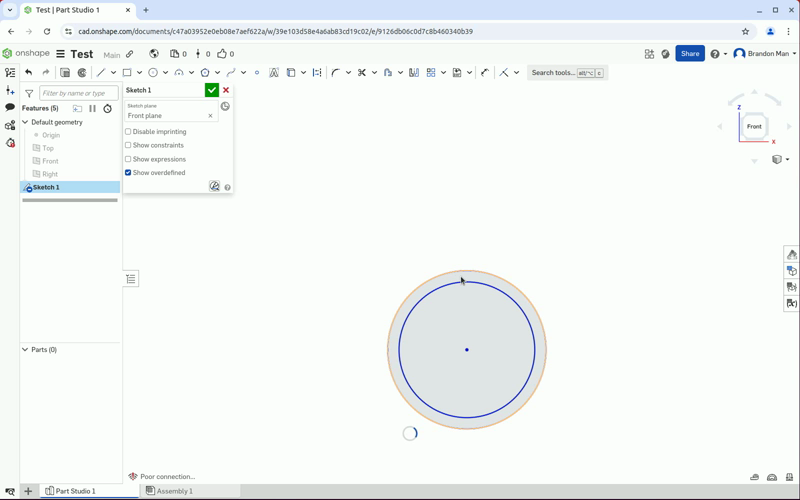
scroll(-6)
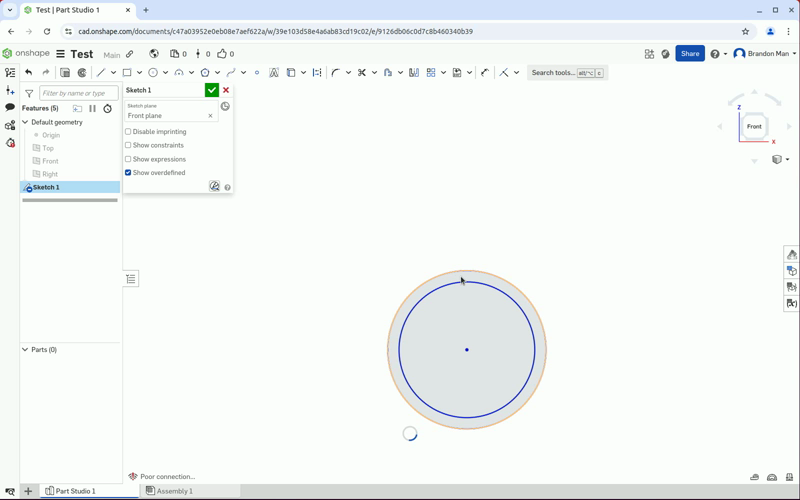
scroll(-6)
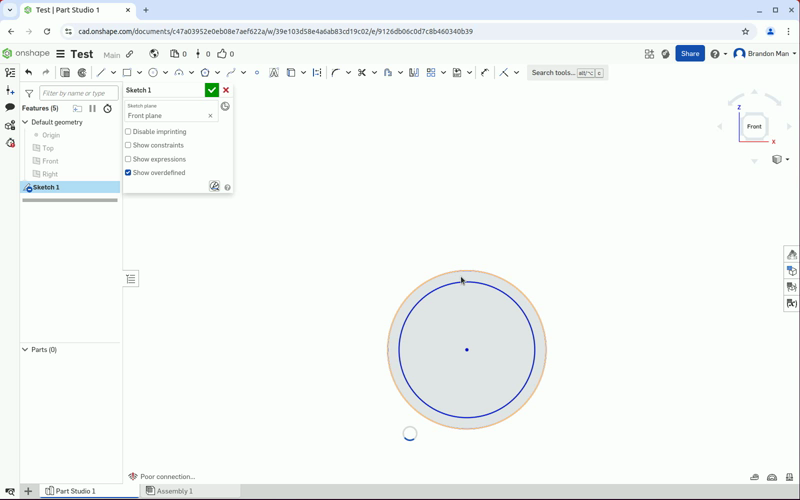
scroll(-6)
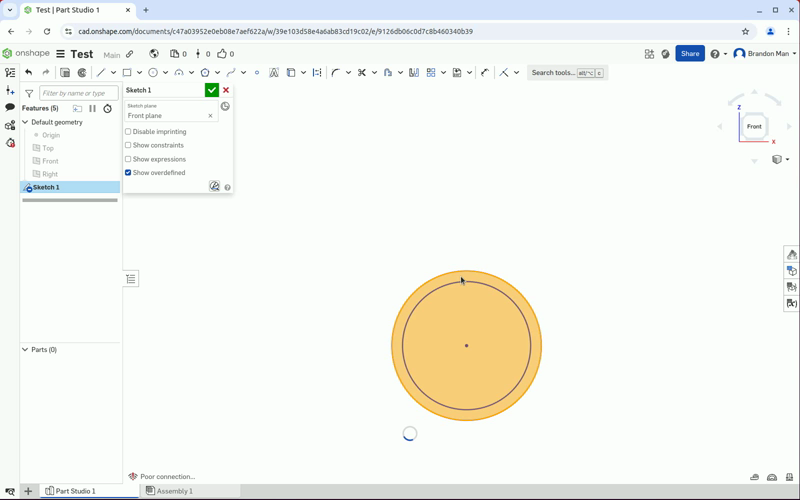
scroll(-6)
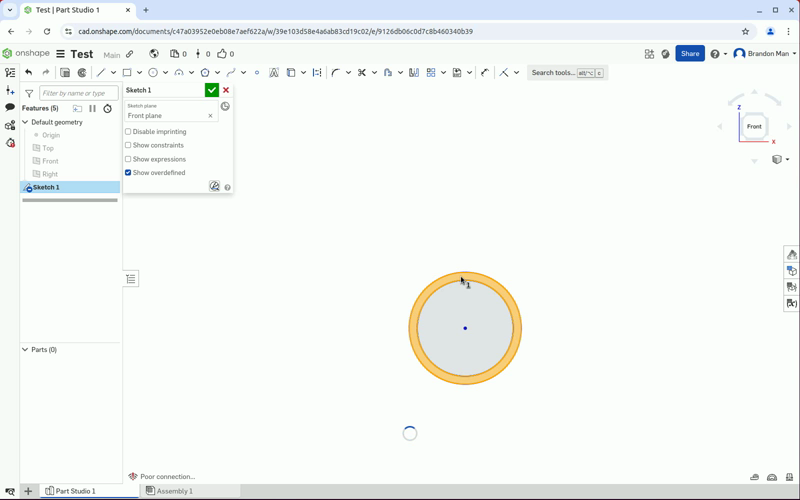
scroll(-6)
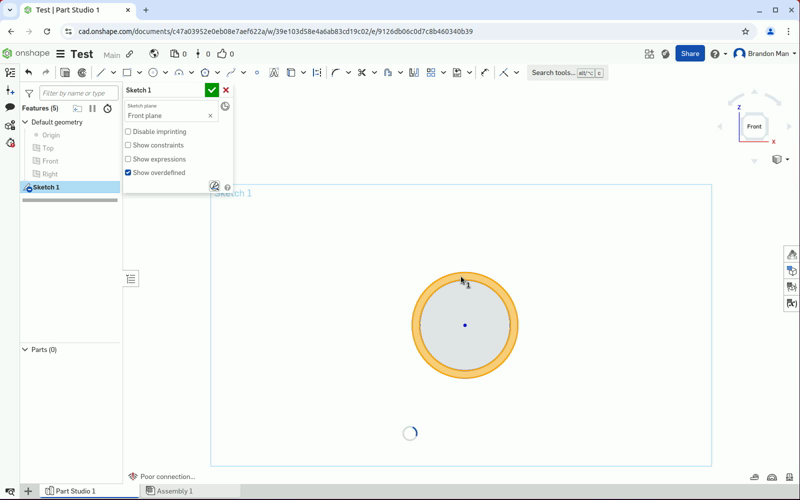
scroll(-6)
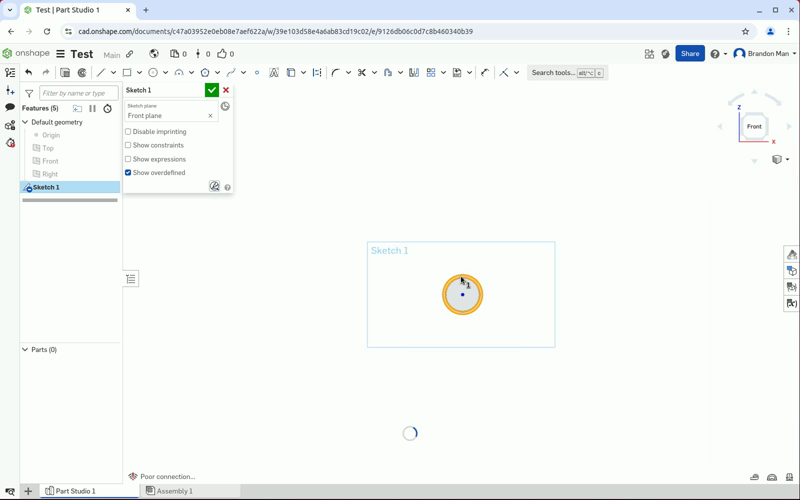
scroll(-6)
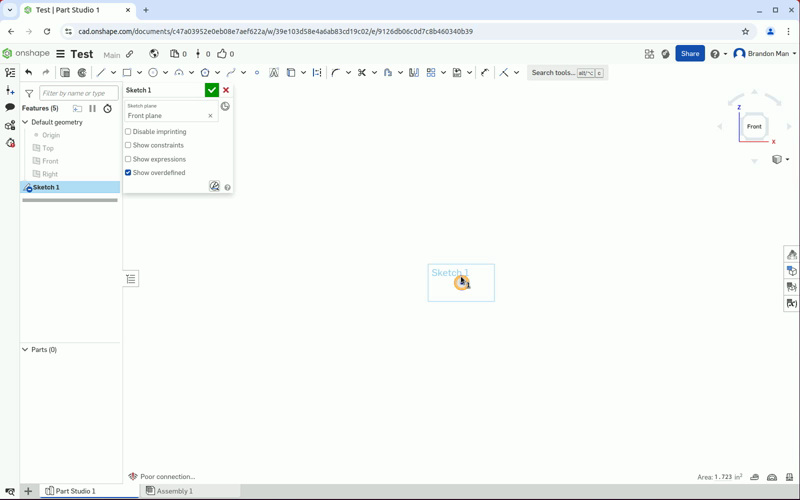
mouse_move(73, 352)
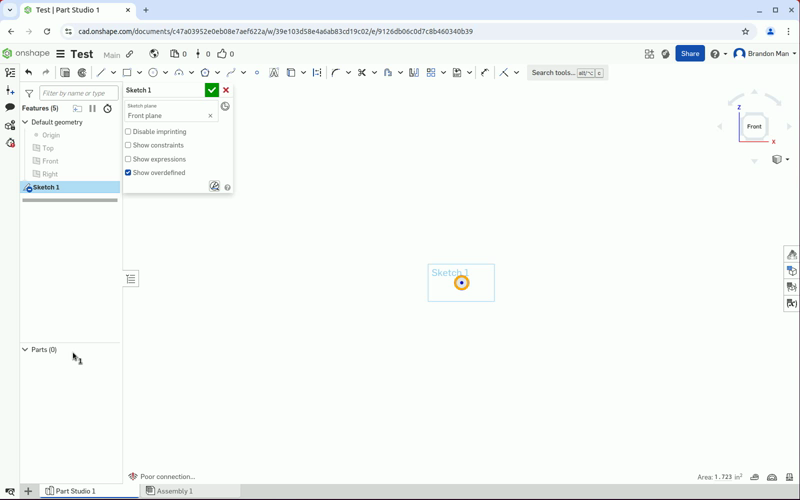
key(shift+y)
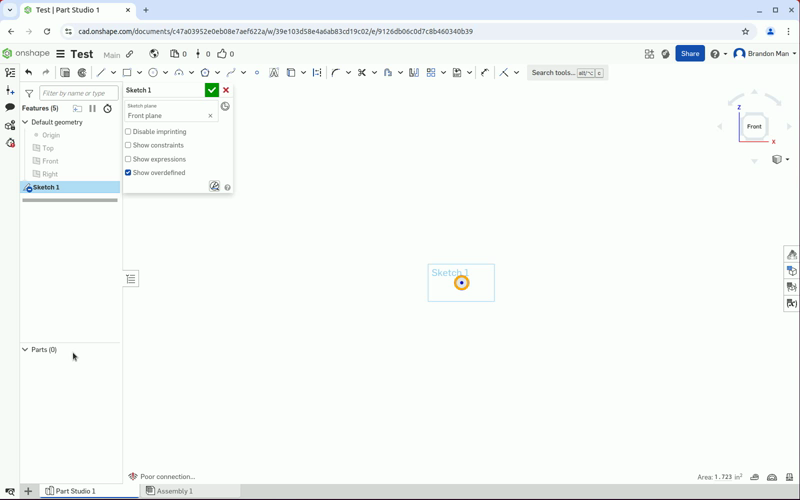
key(shift+e)
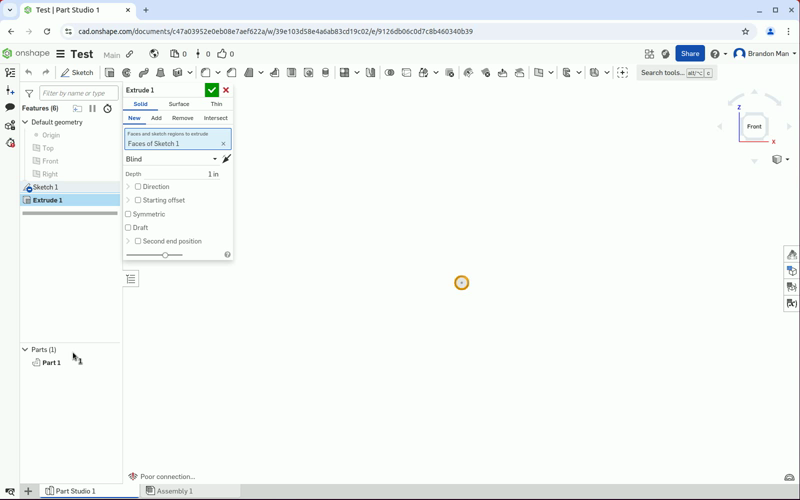
mouse_move(143, 106)
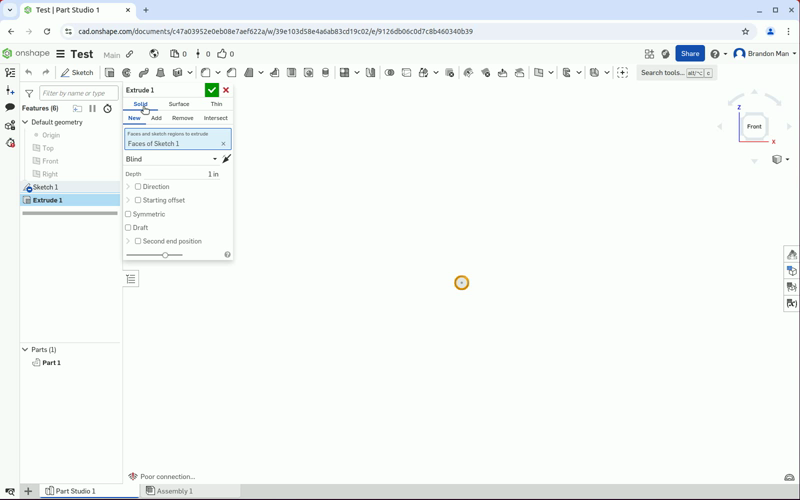
click(143, 106)
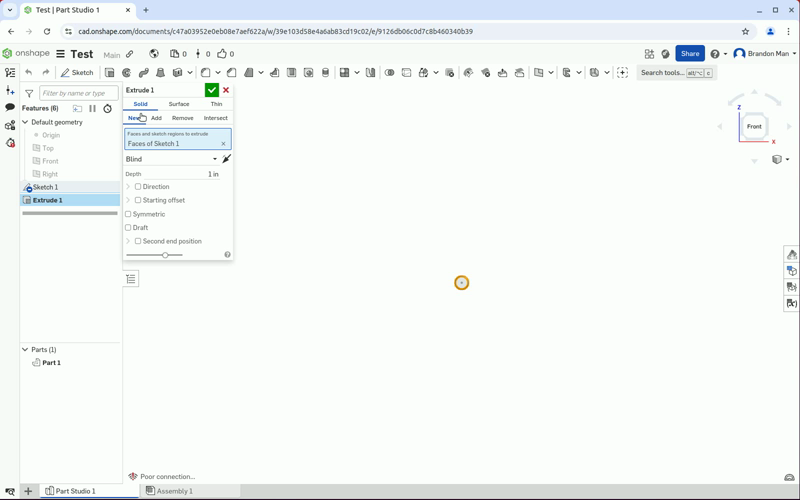
mouse_move(137, 120)
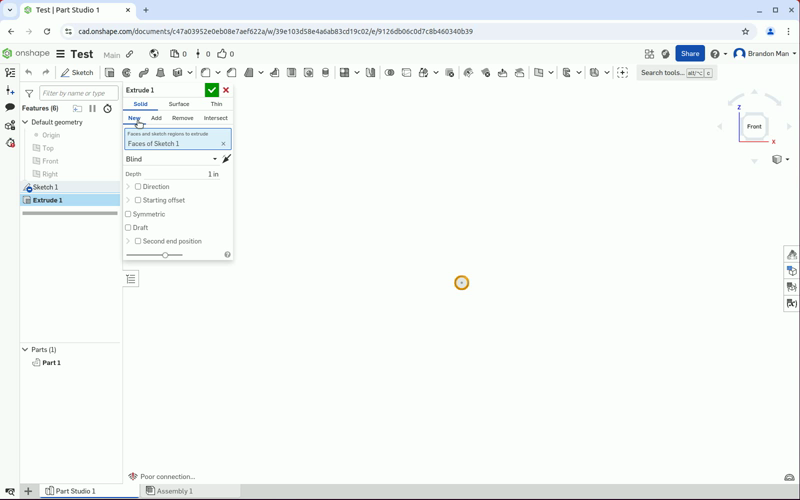
click(137, 120)
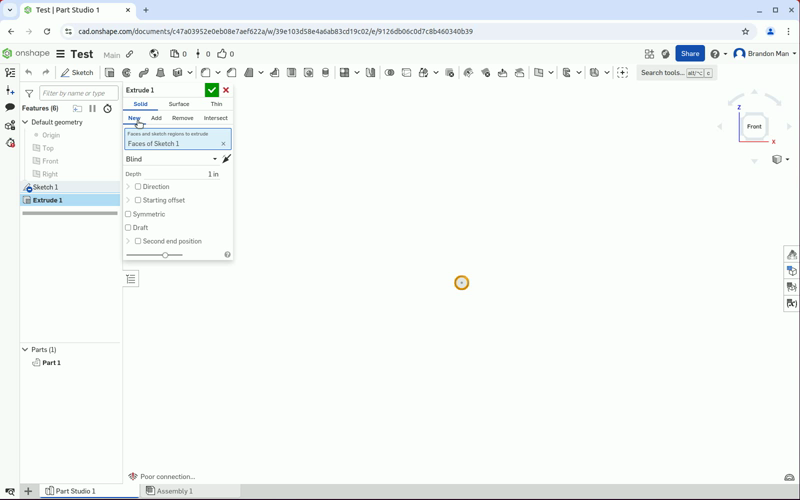
key(tab, 4)
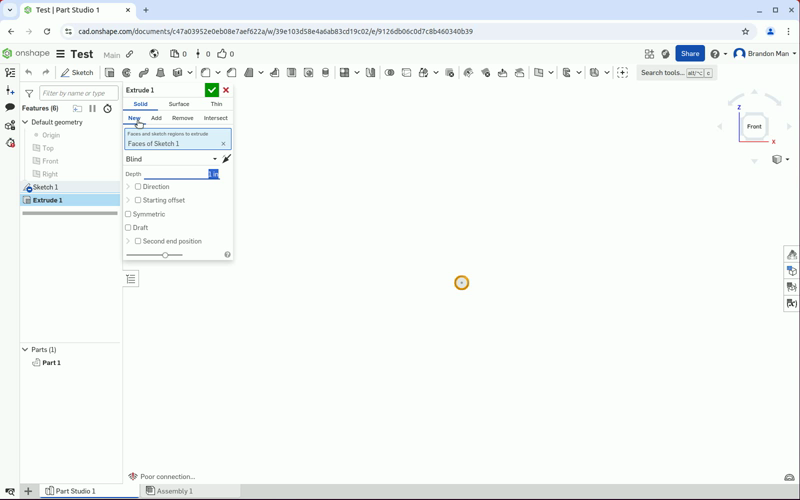
text(12.036)
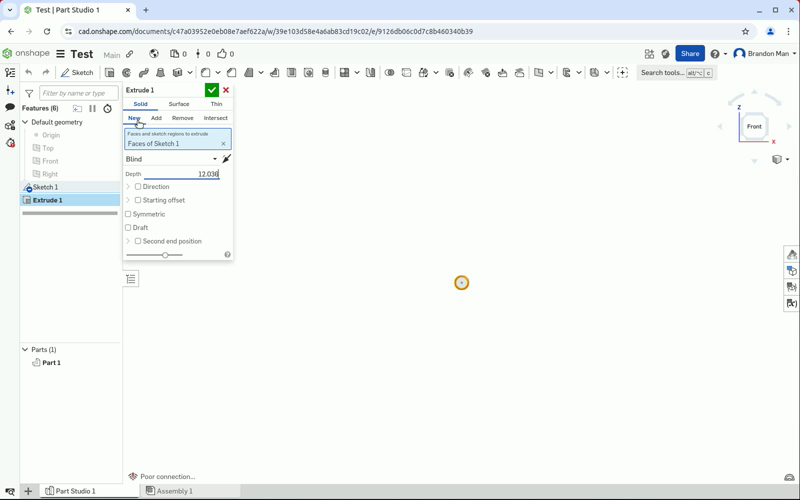
key(enter)
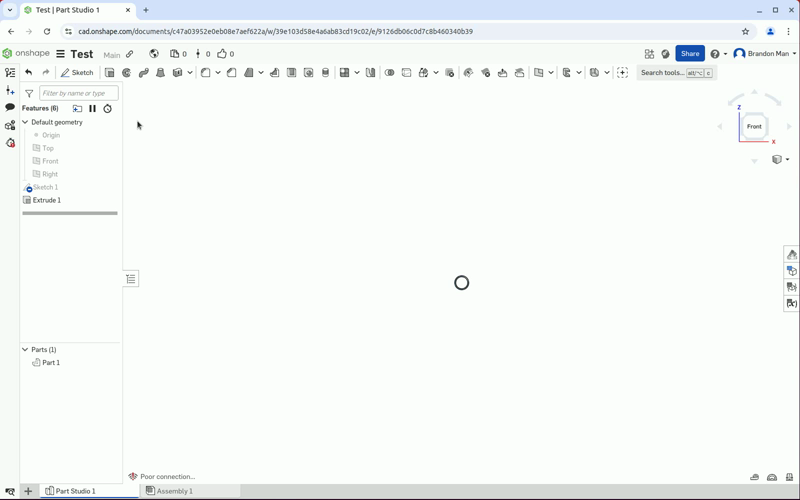
key(shift+h)
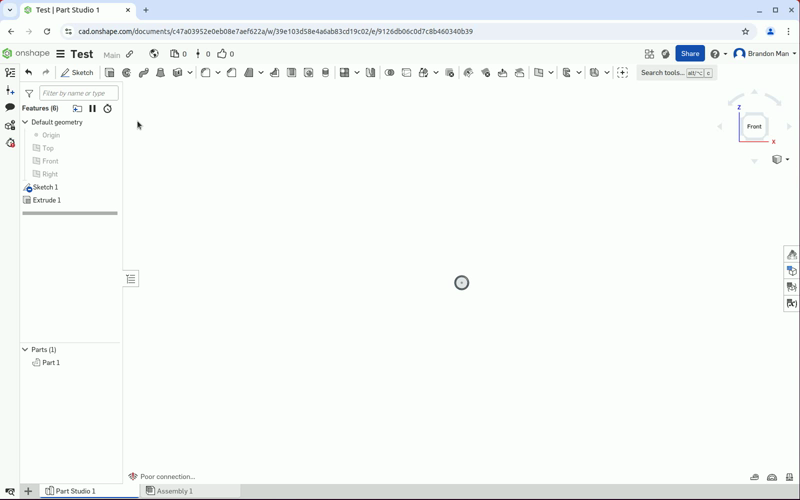
key(shift+h)
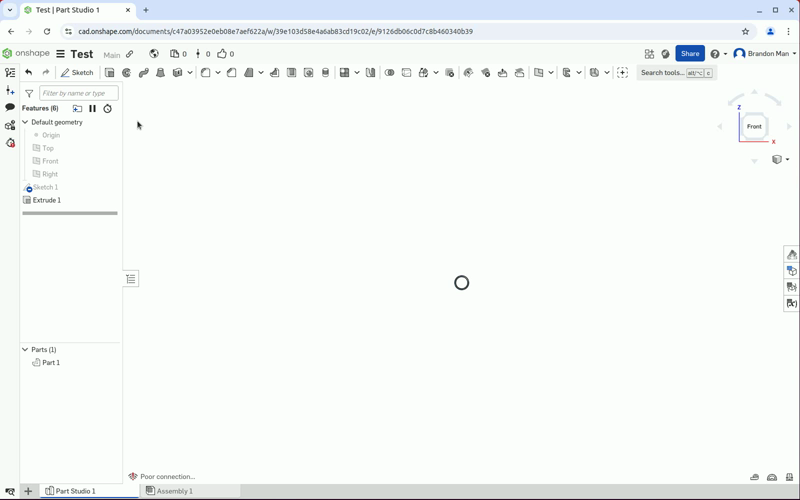
mouse_move(73, 189)
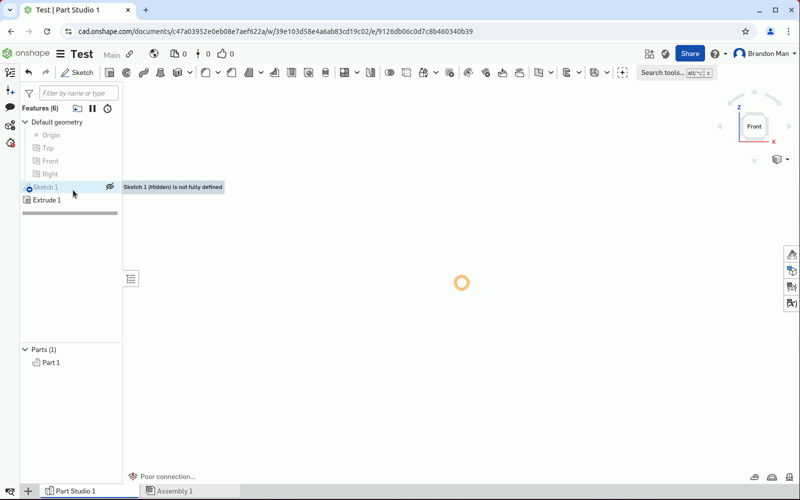
click(73, 189)
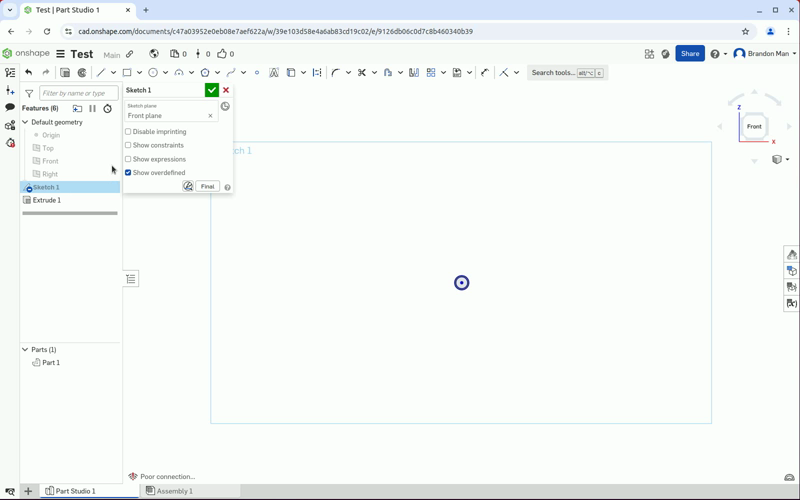
mouse_move(229, 92)
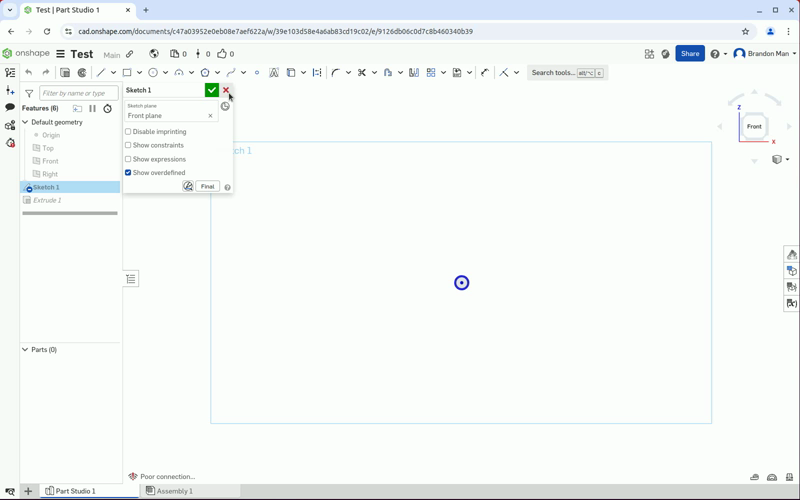
click(229, 92)
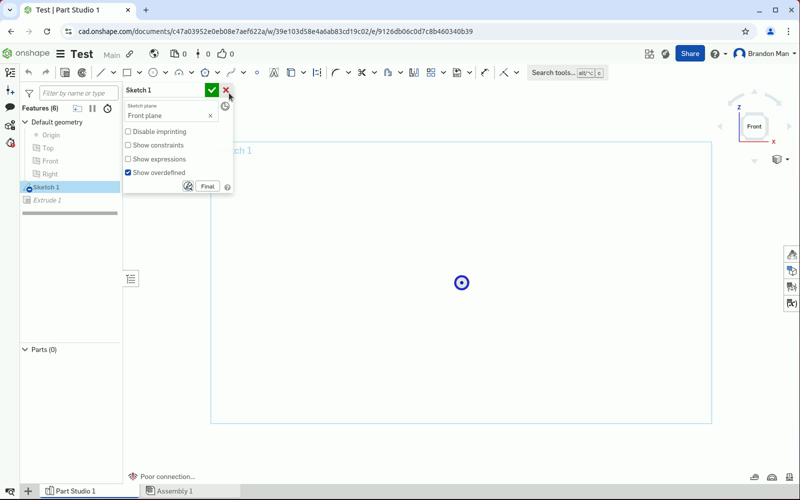
key(shift+s)
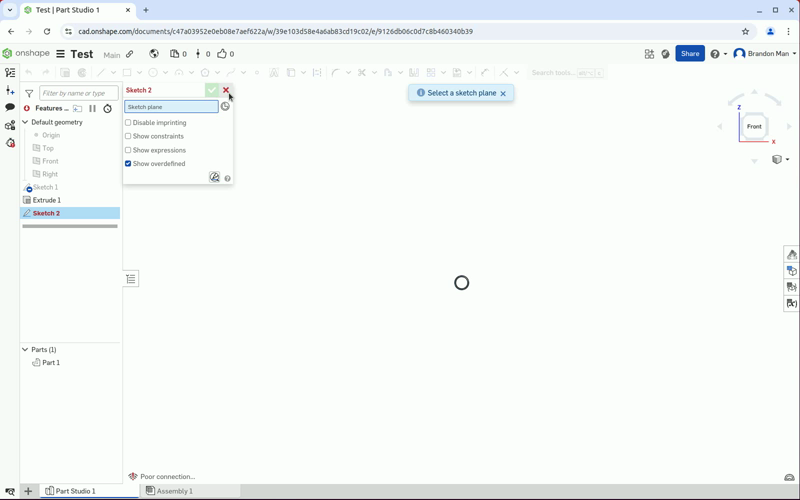
mouse_move(73, 163)
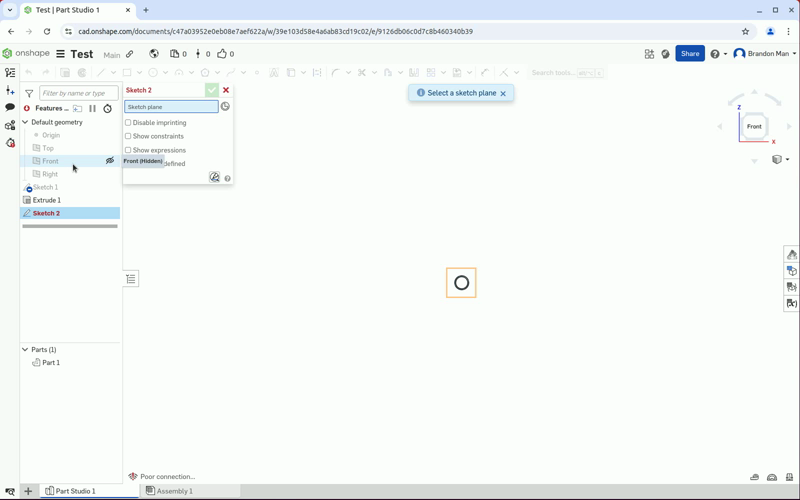
click(73, 163)
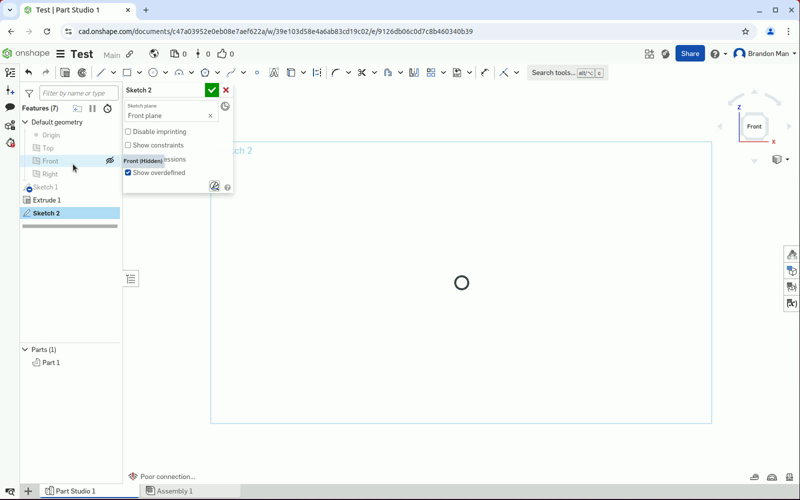
mouse_move(73, 352)
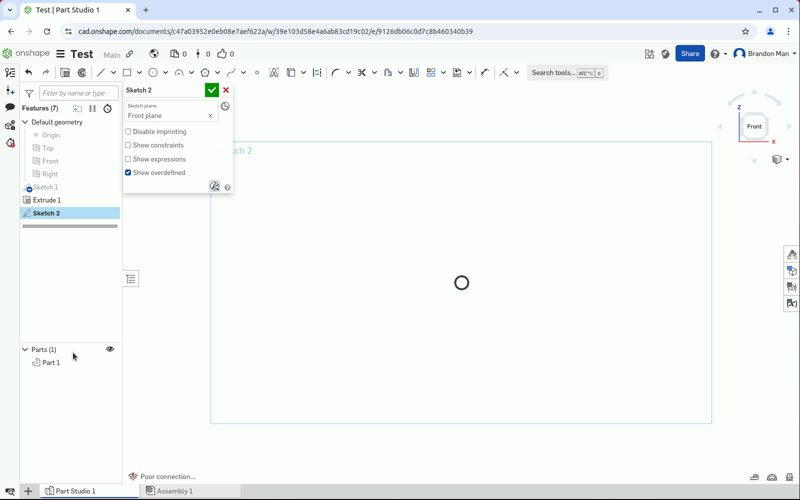
key(y)
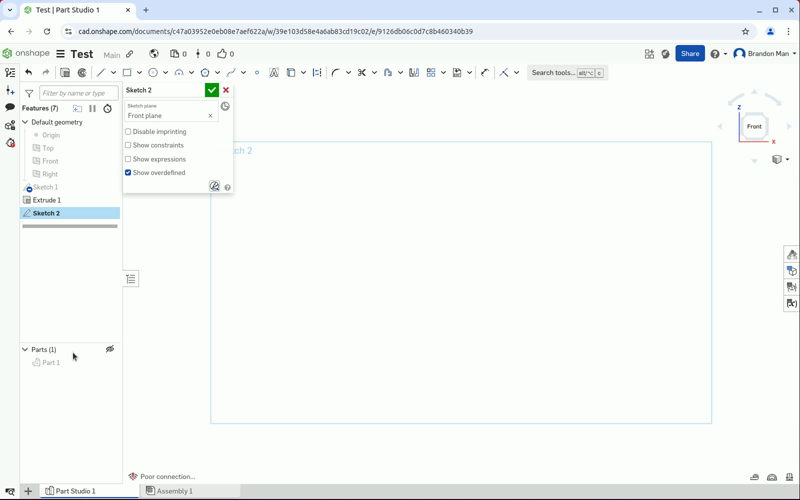
key(c)
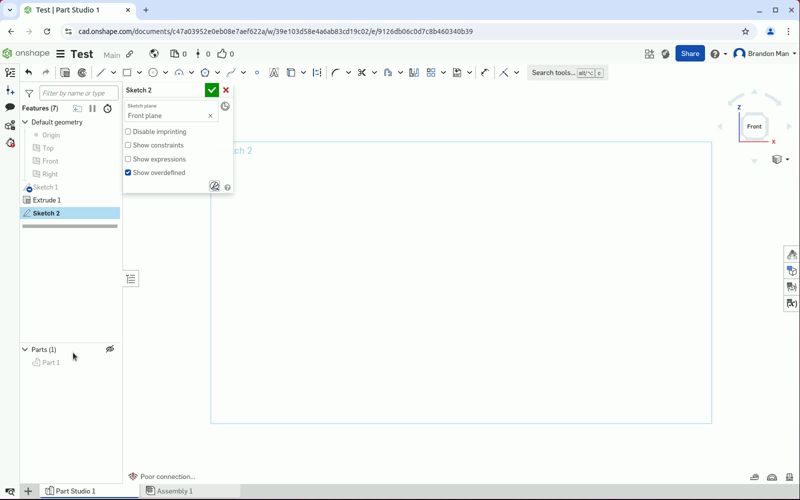
key_down(shift)
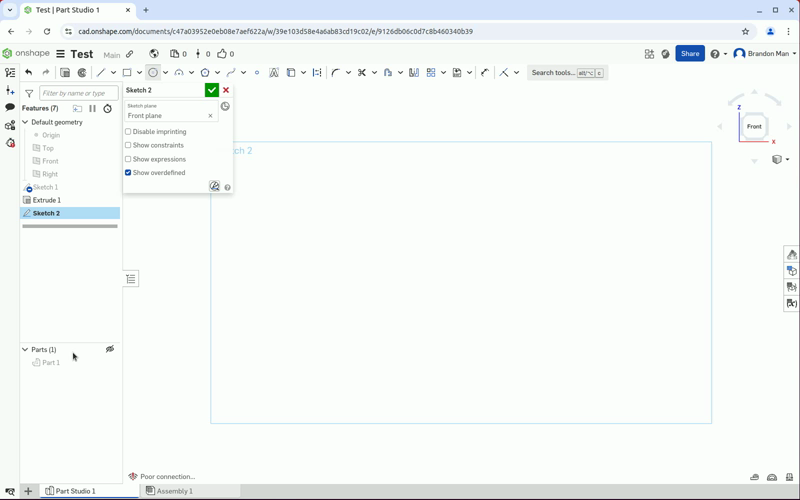
mouse_move(460, 282)
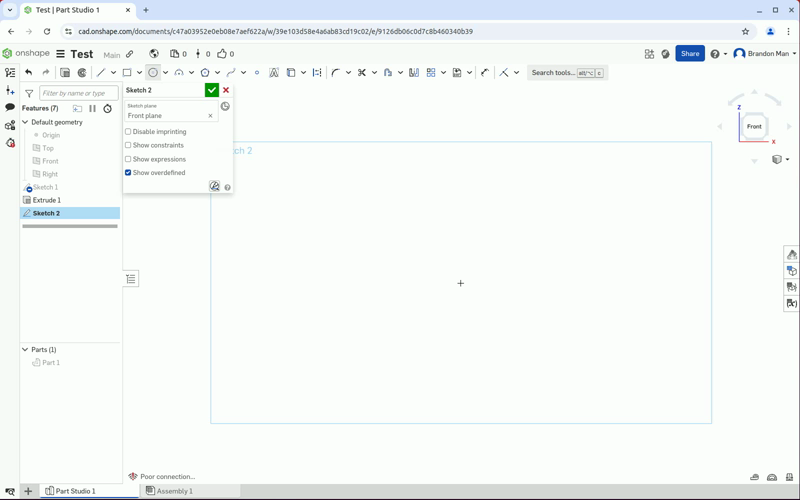
click(460, 282)
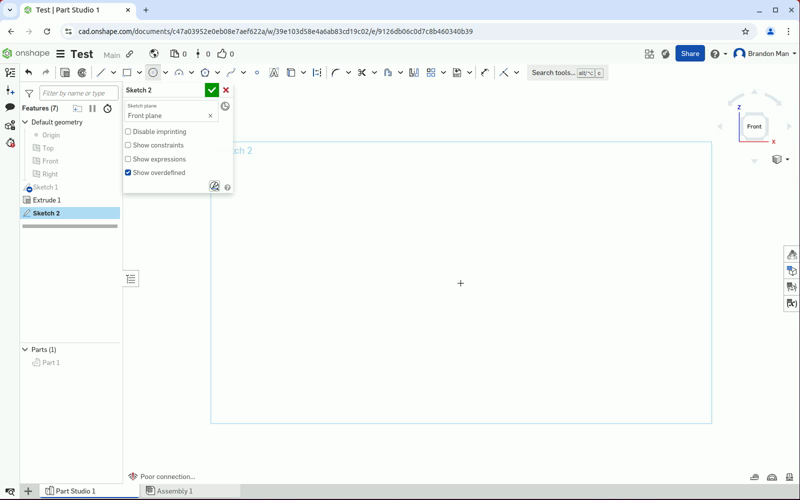
key_up(shift)
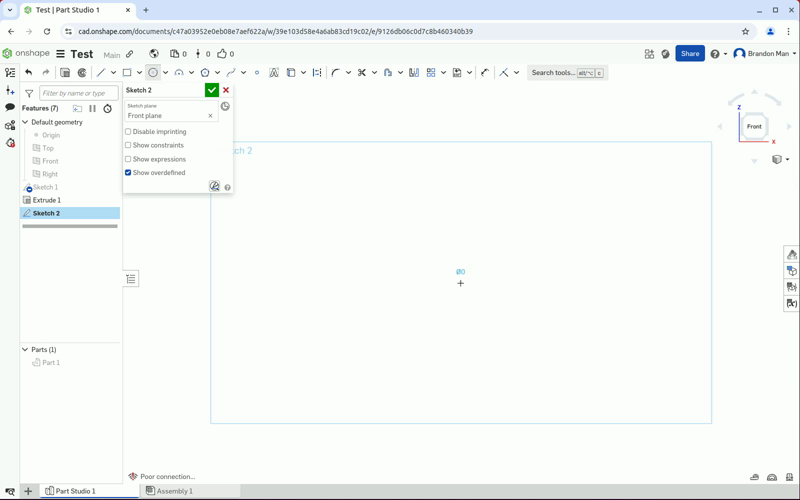
mouse_move(466, 282)
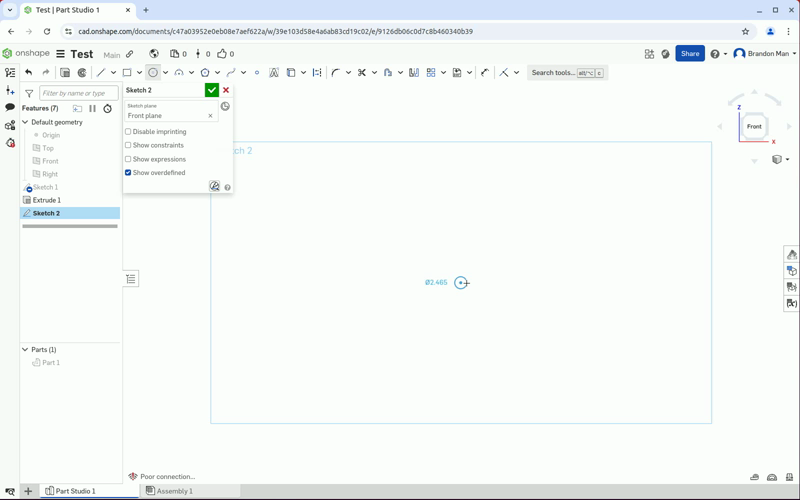
click(466, 282)
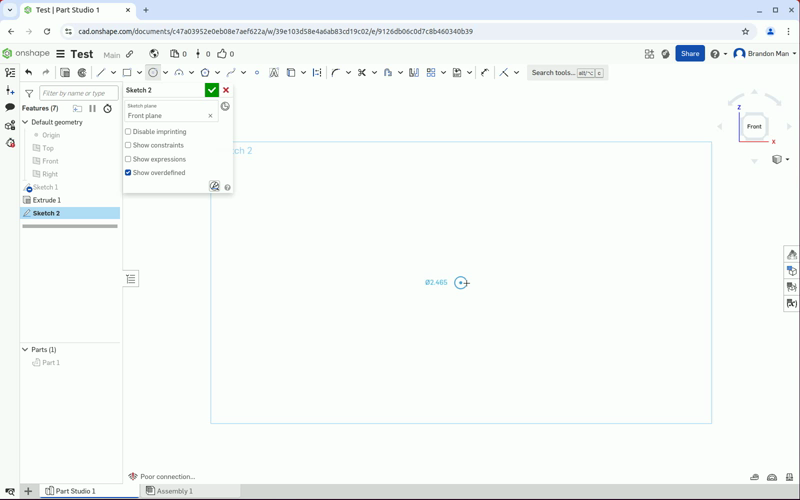
key(esc)
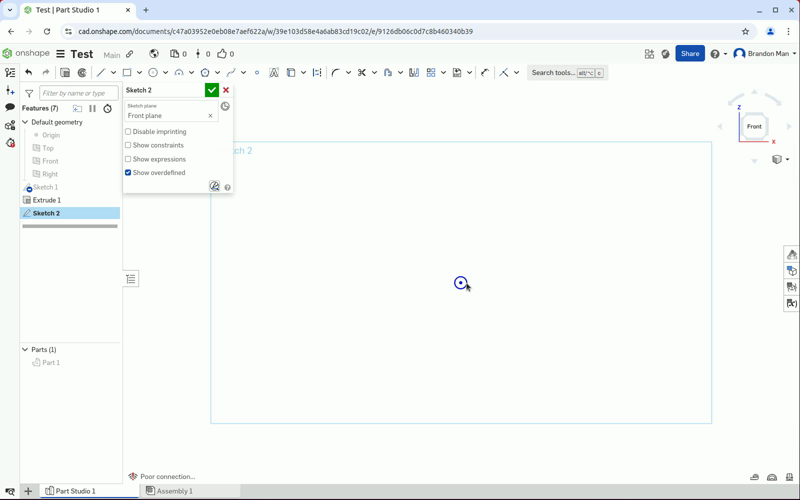
key(c)
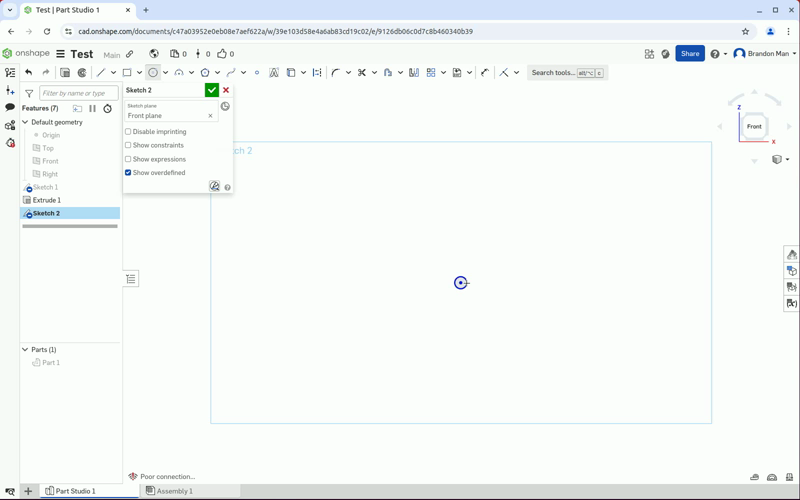
key_down(shift)
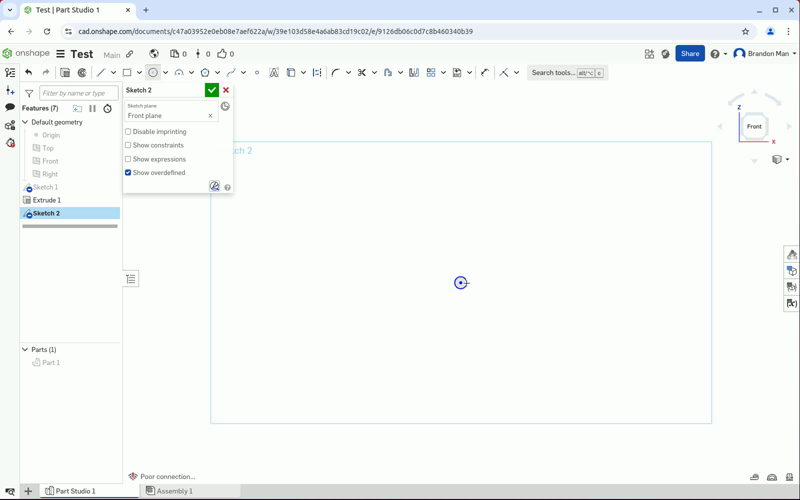
mouse_move(460, 282)
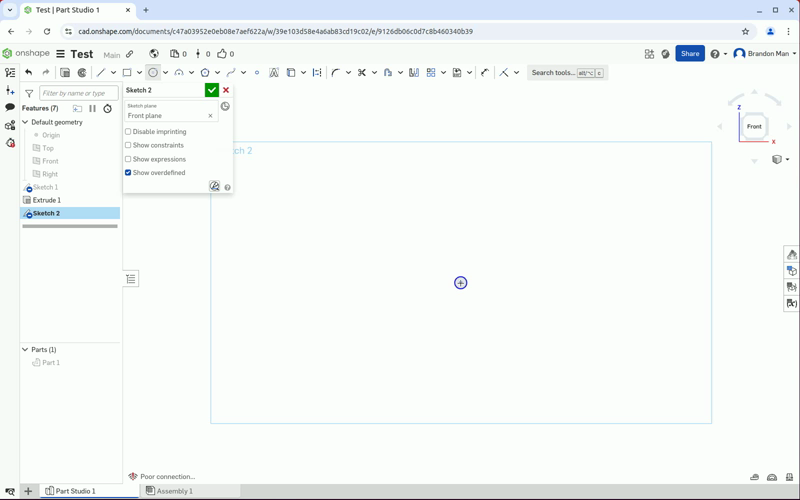
click(460, 282)
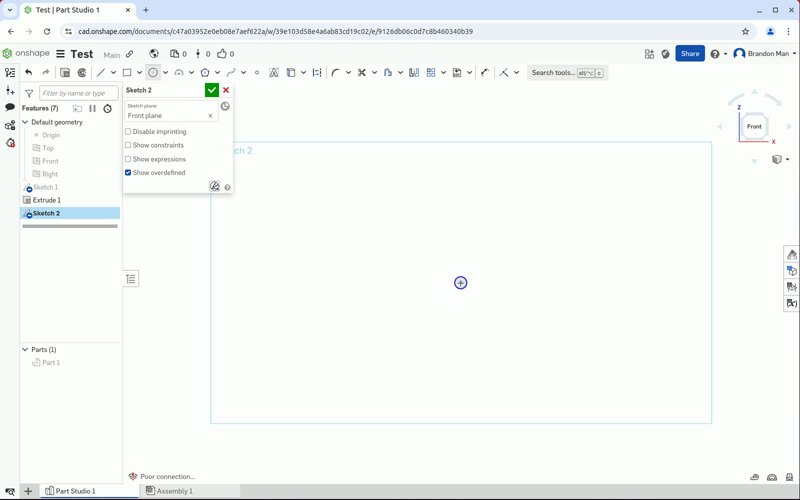
key_up(shift)
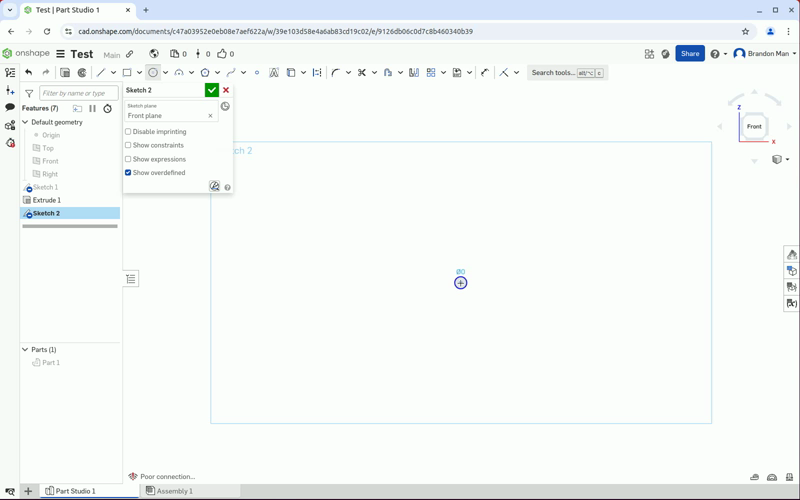
mouse_move(465, 282)
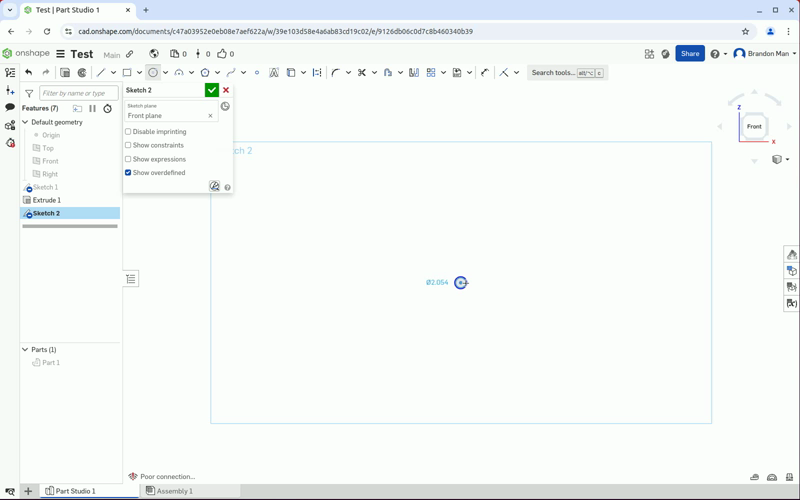
scroll(6)
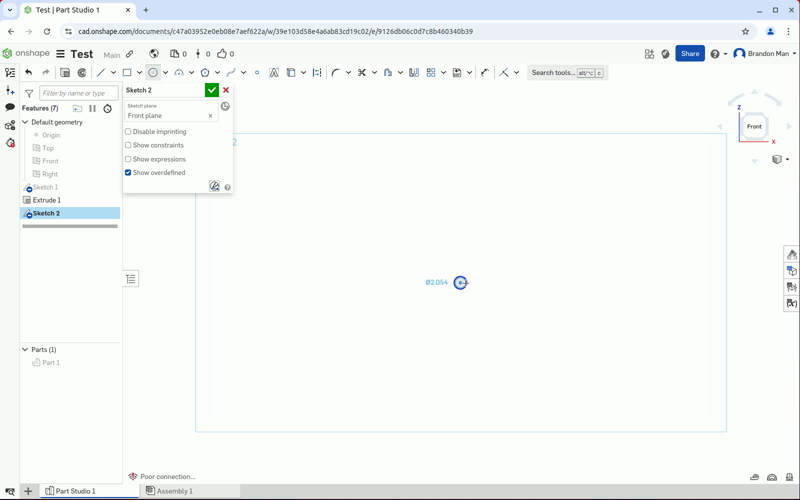
scroll(6)
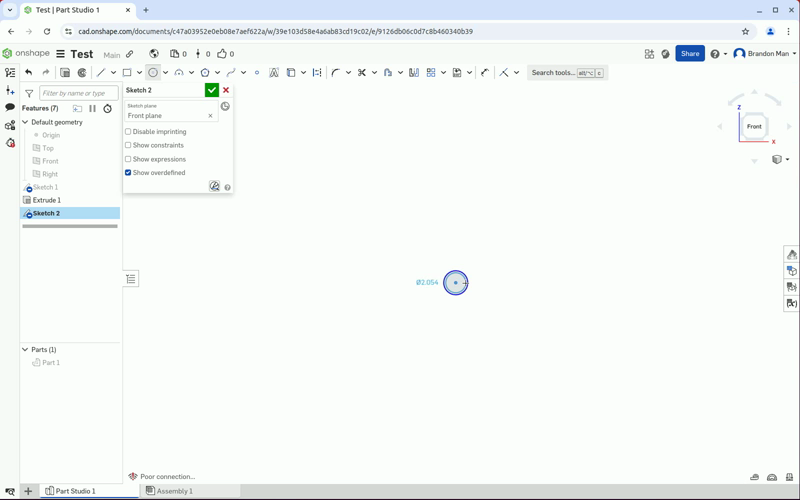
scroll(6)
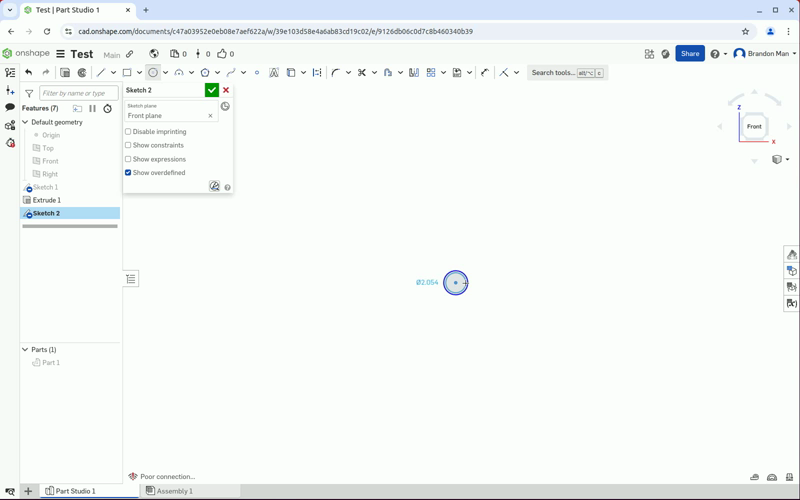
scroll(6)
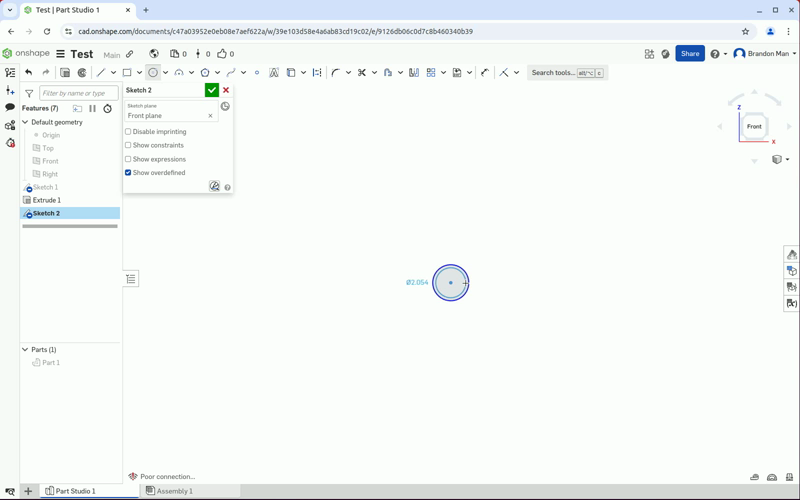
scroll(6)
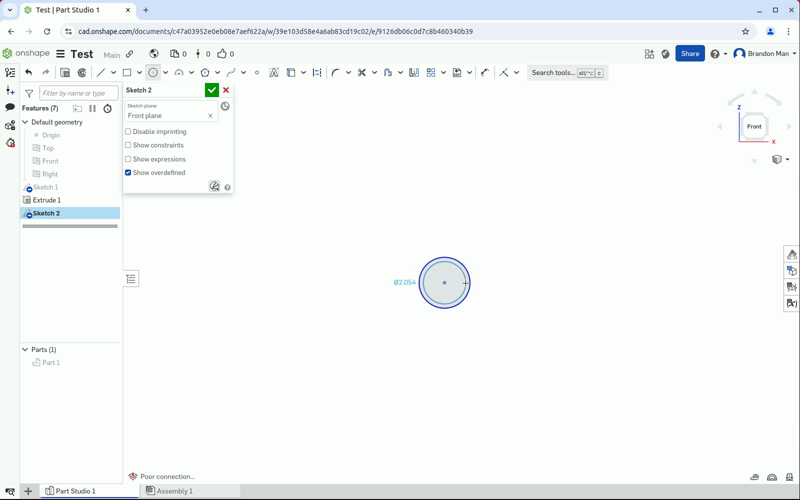
scroll(6)
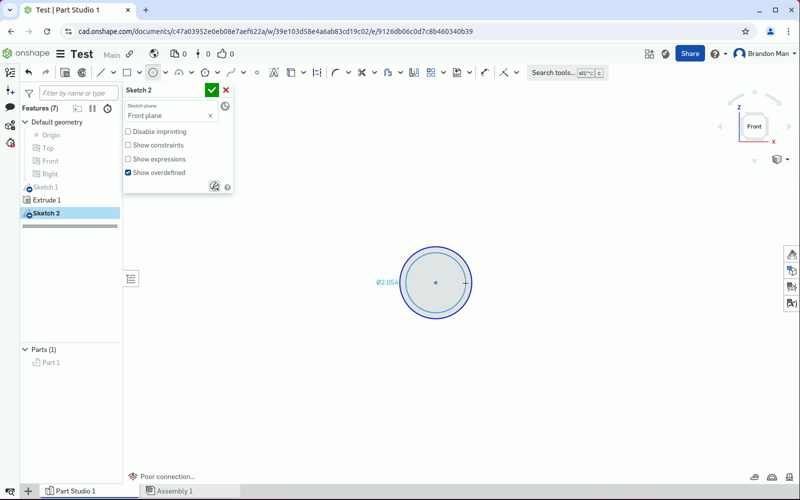
scroll(6)
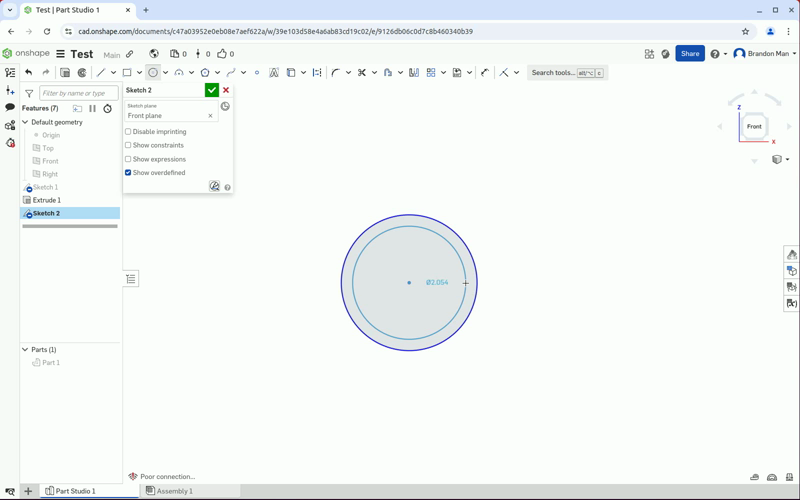
click(465, 282)
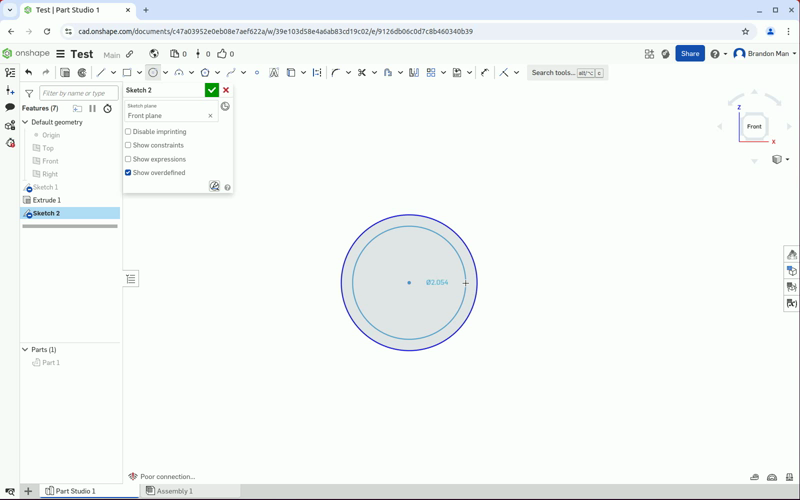
scroll(-6)
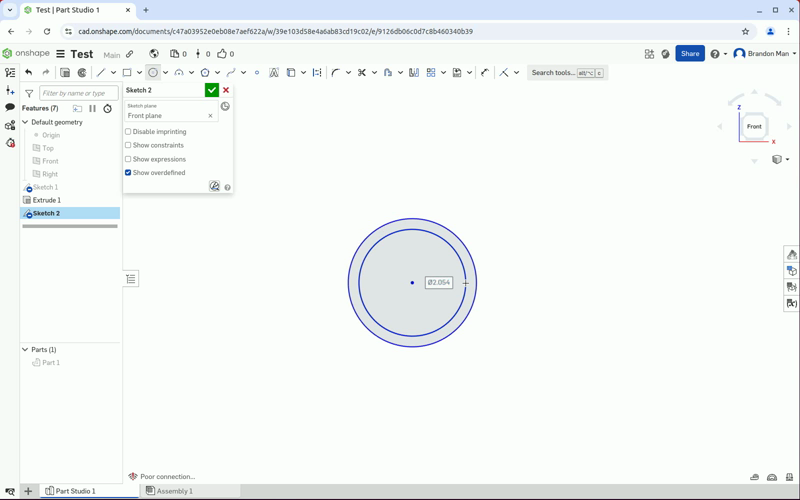
scroll(-6)
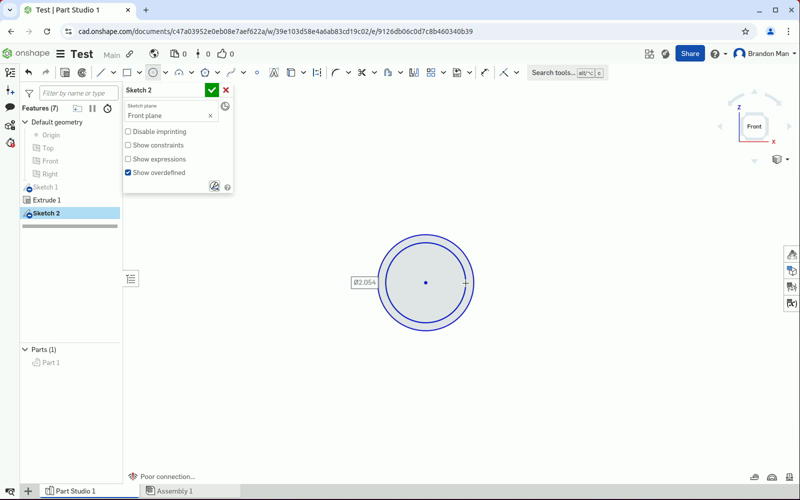
scroll(-6)
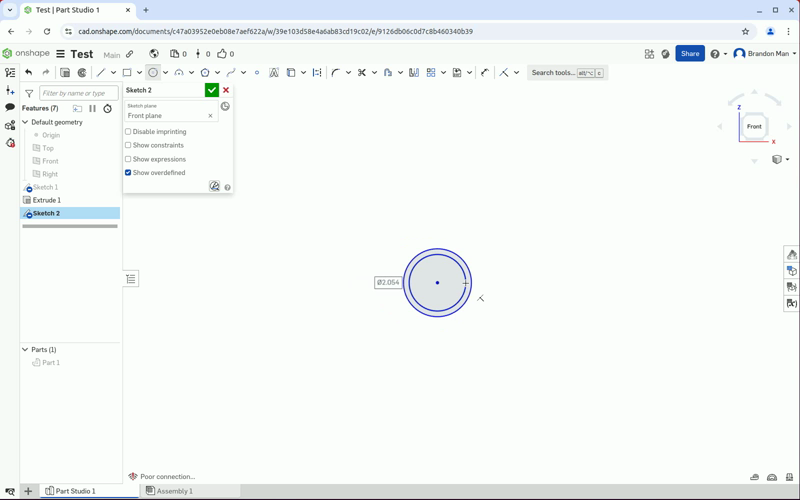
scroll(-6)
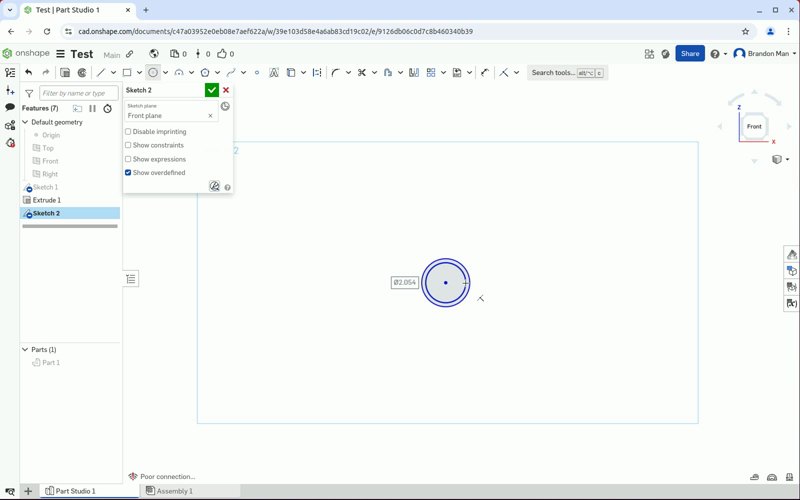
scroll(-6)
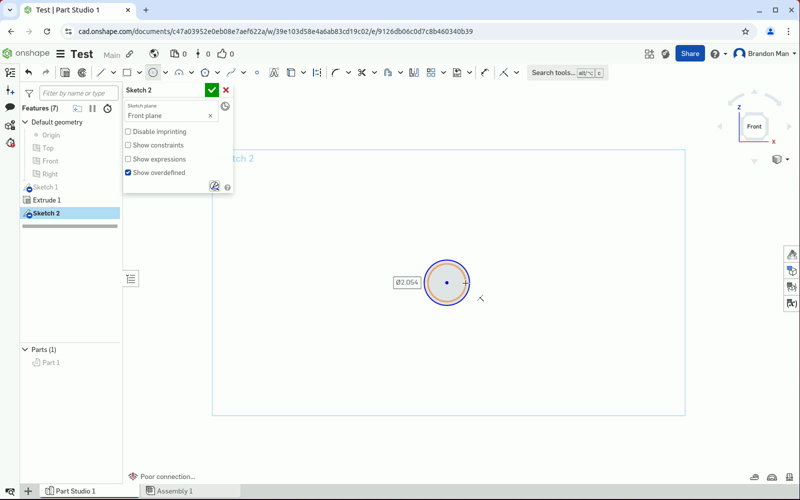
scroll(-6)
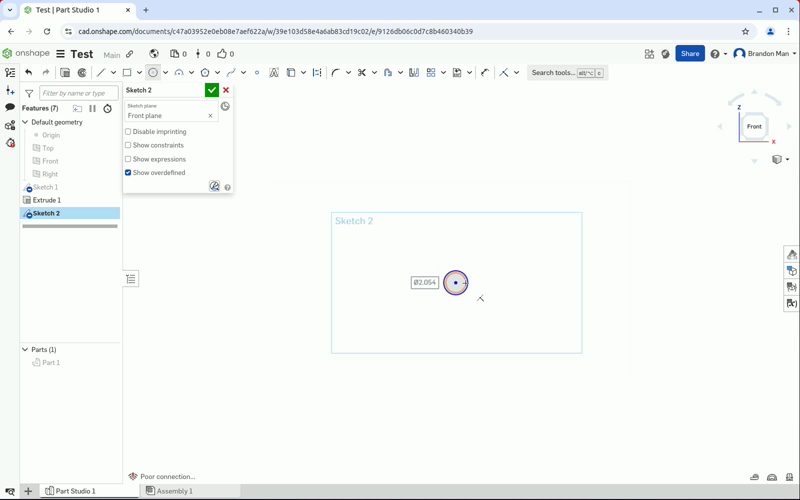
scroll(-6)
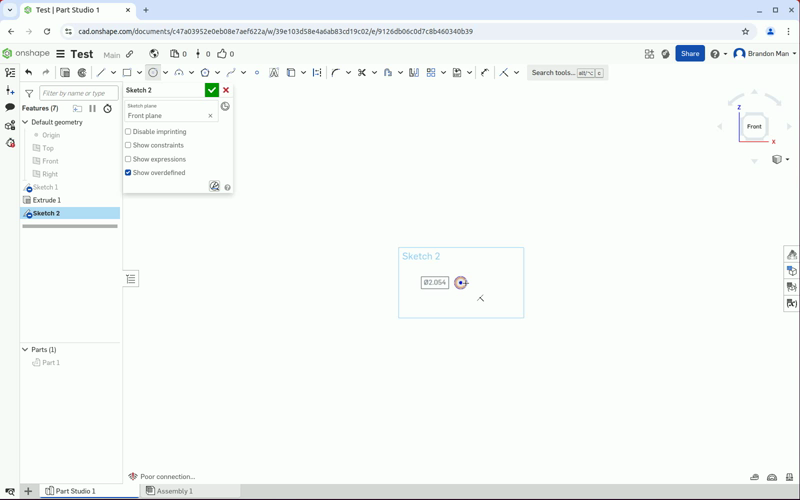
key(esc)
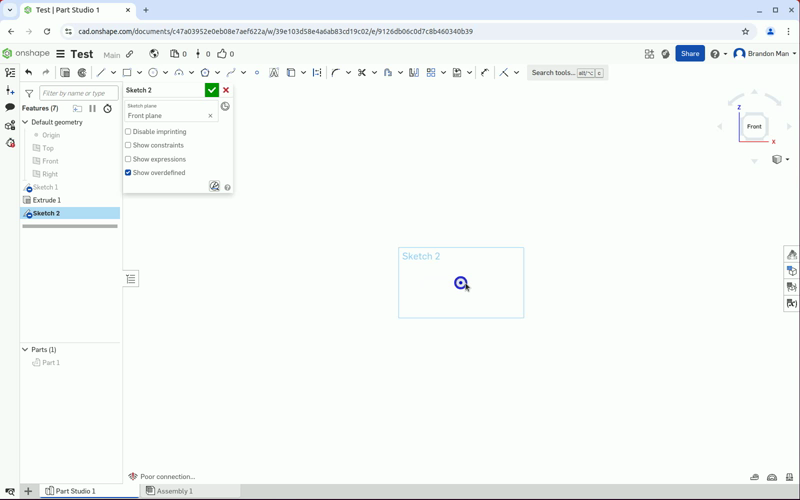
mouse_move(465, 283)
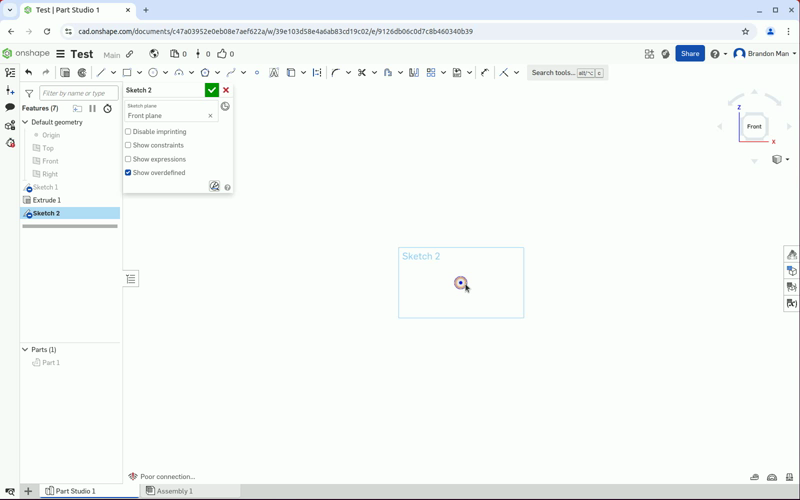
scroll(6)
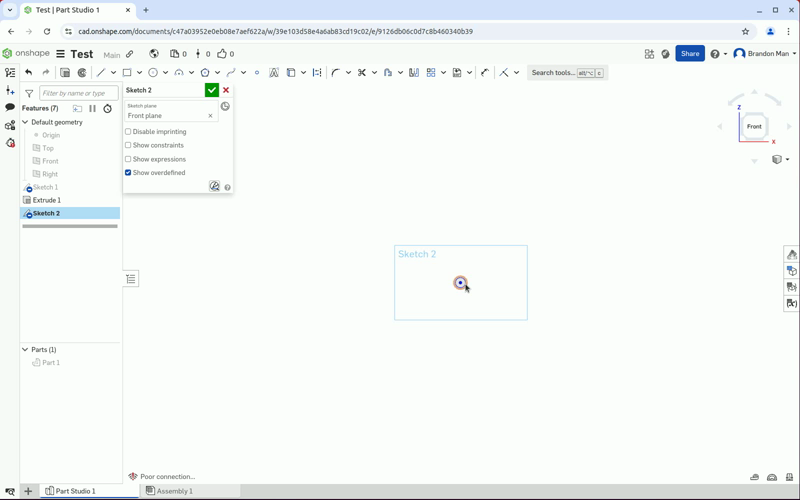
scroll(6)
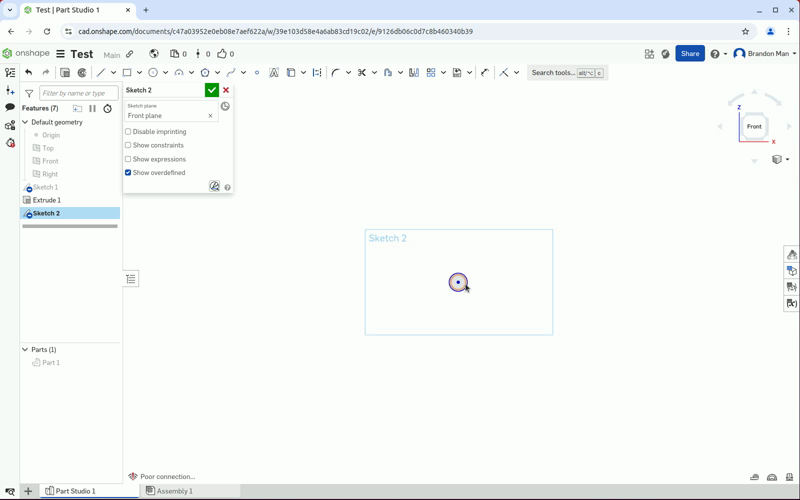
scroll(6)
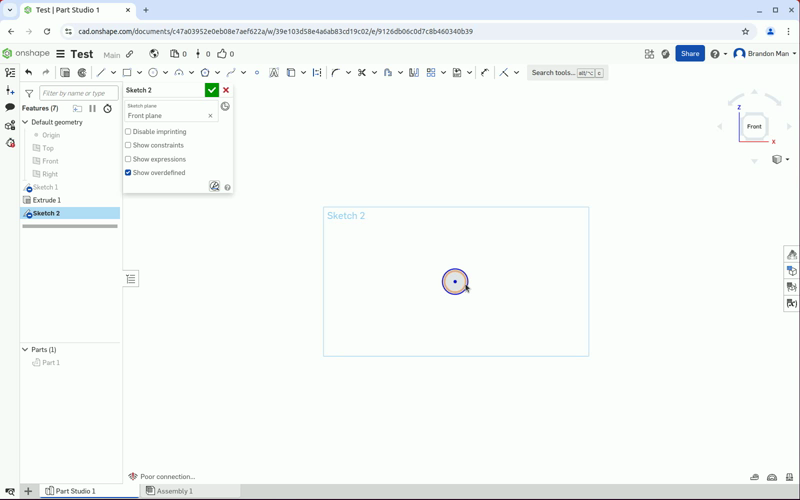
scroll(6)
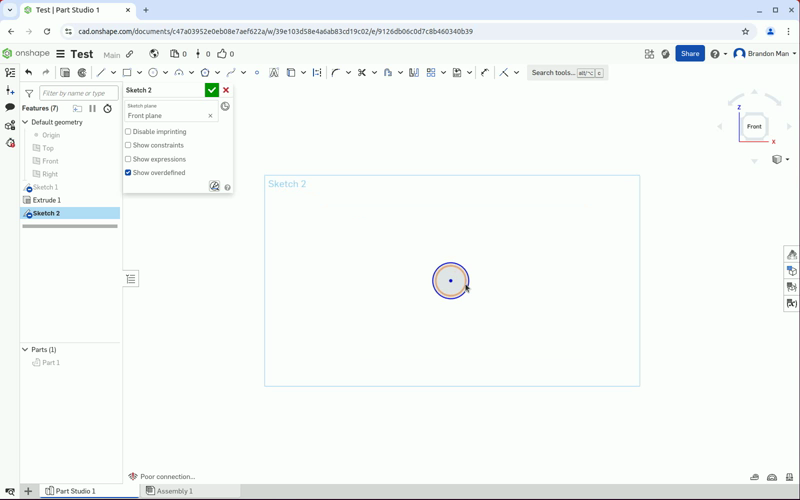
scroll(6)
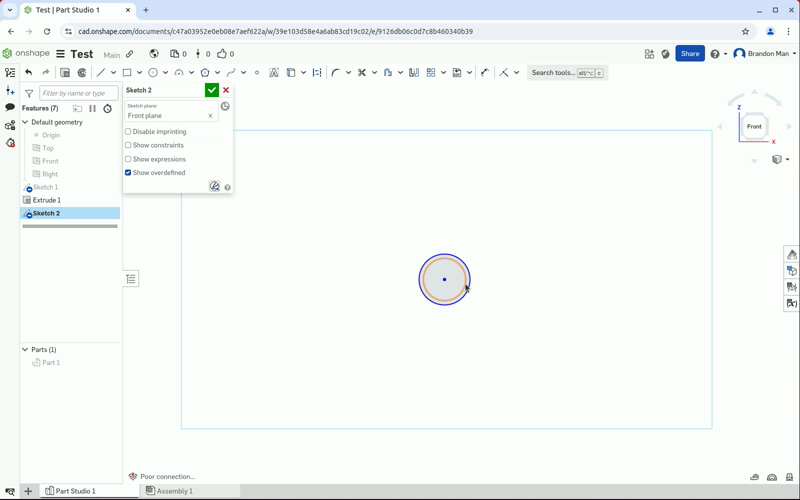
scroll(6)
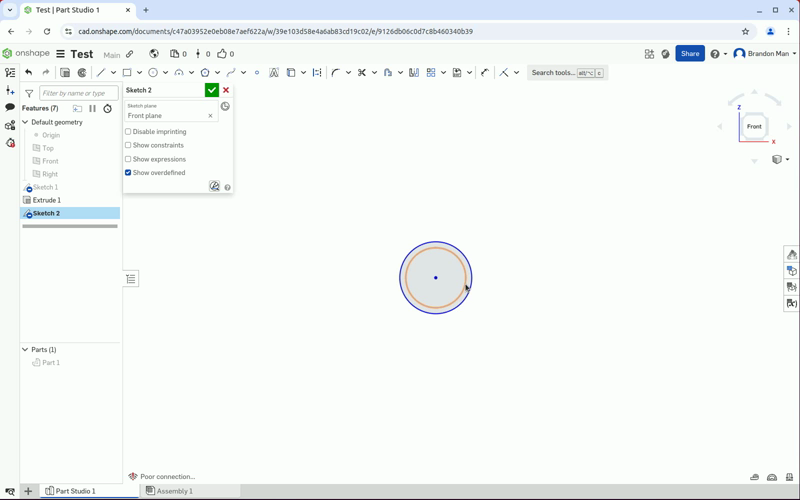
scroll(6)
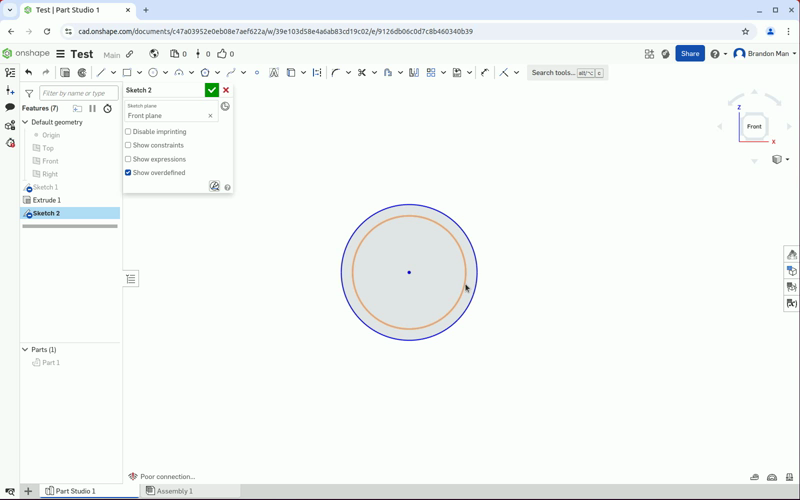
click(465, 283)
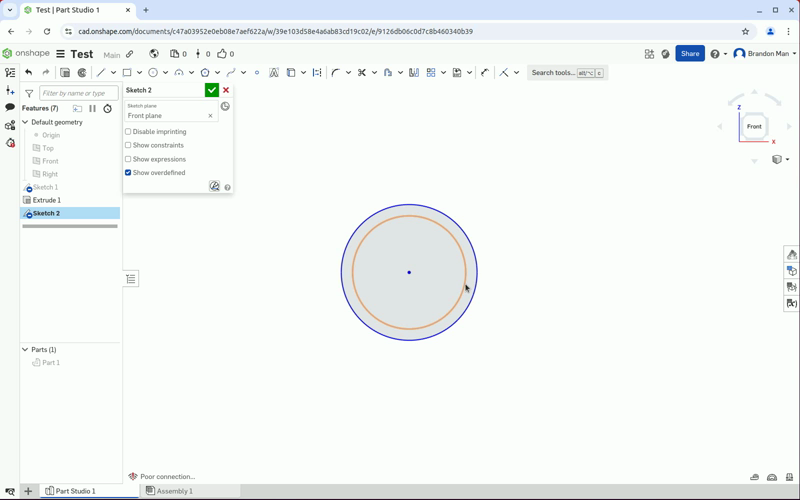
scroll(-6)
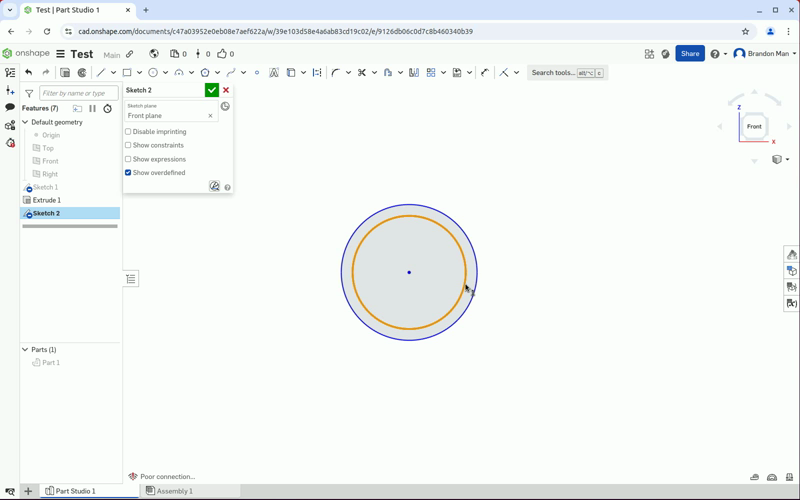
scroll(-6)
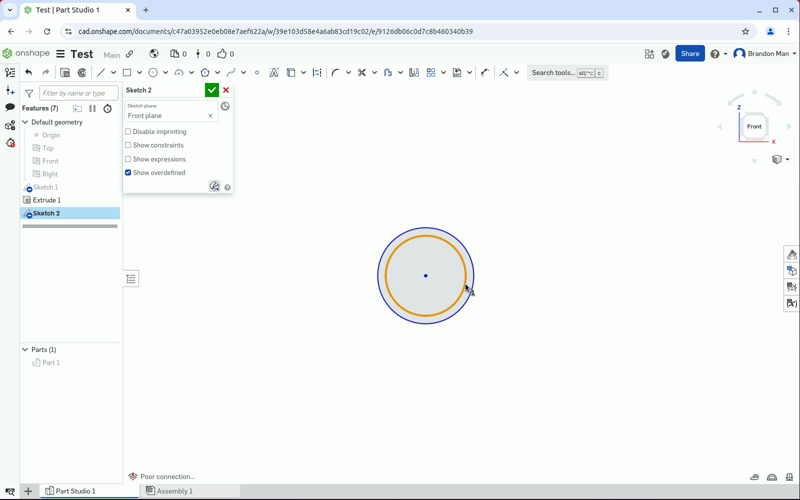
scroll(-6)
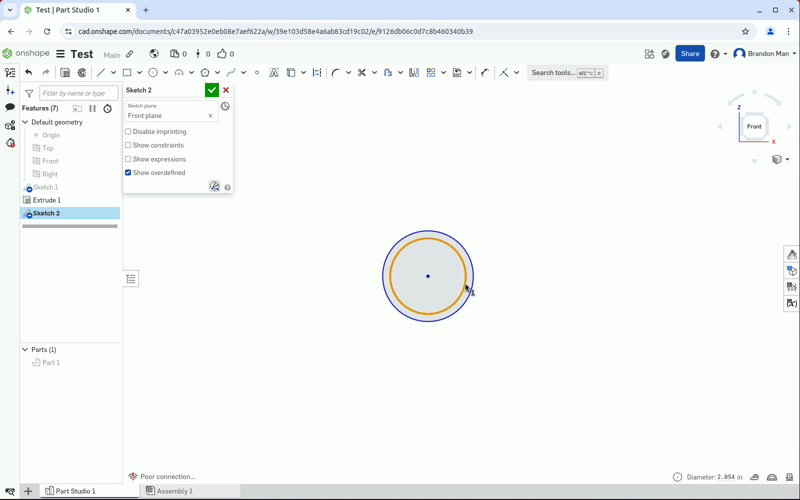
scroll(-6)
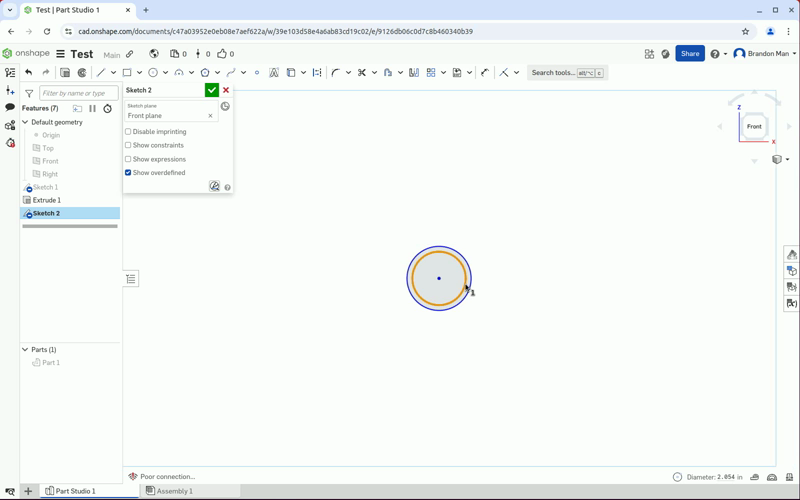
scroll(-6)
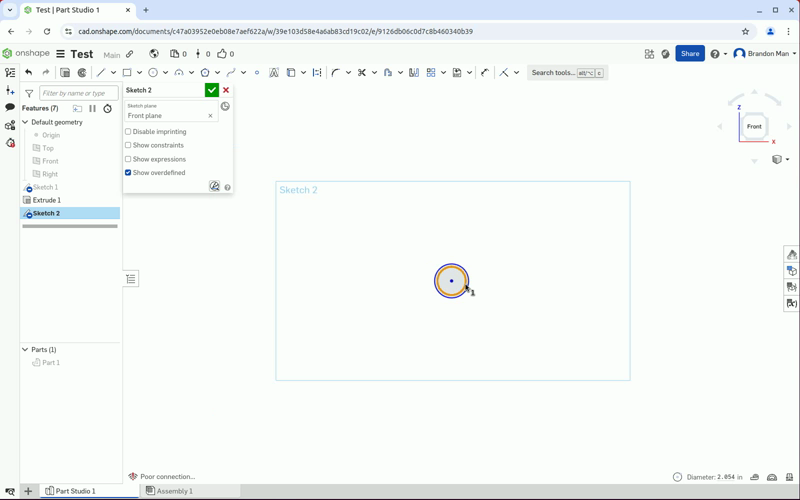
scroll(-6)
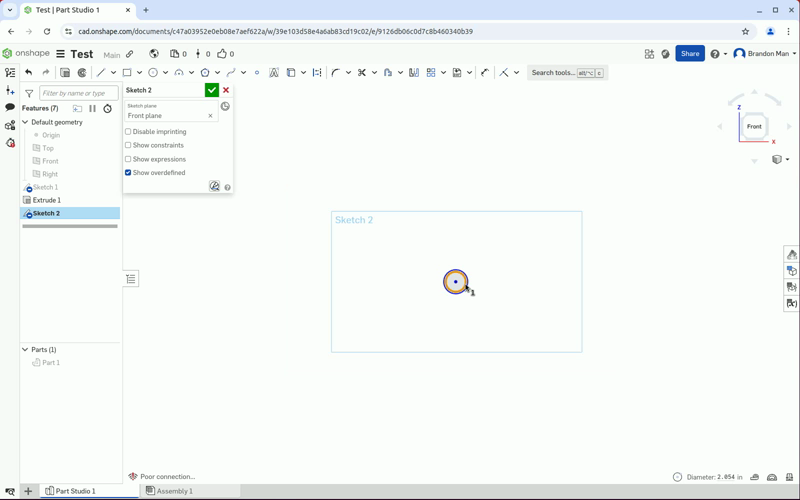
scroll(-6)
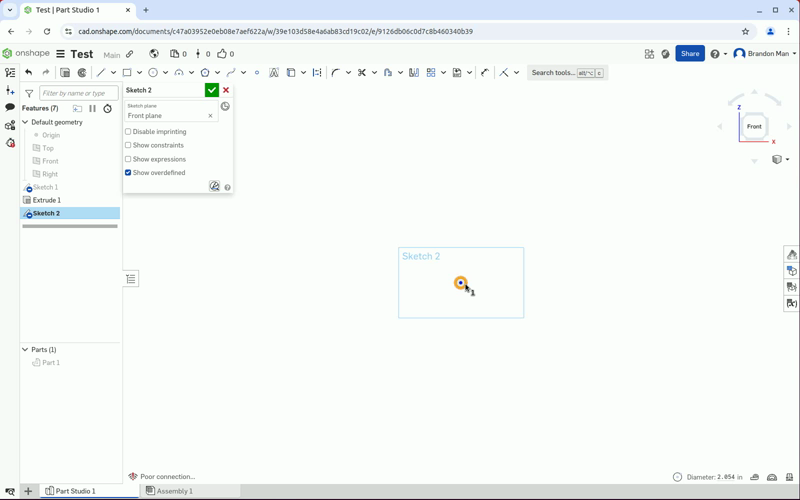
mouse_move(73, 352)
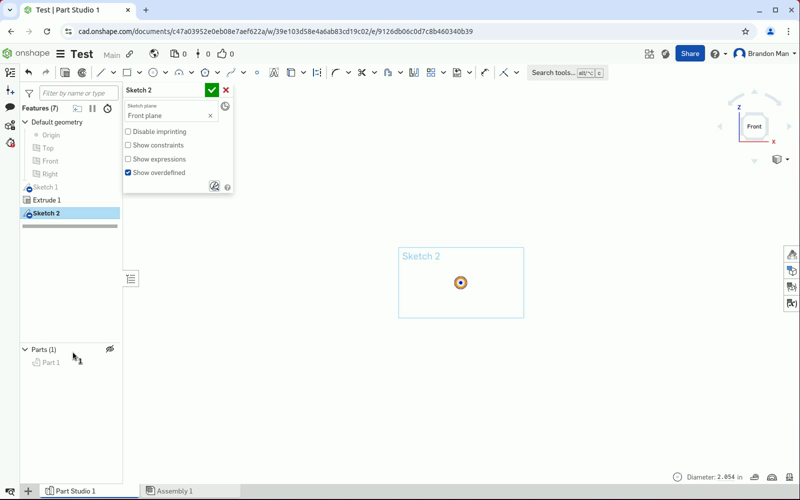
key(shift+y)
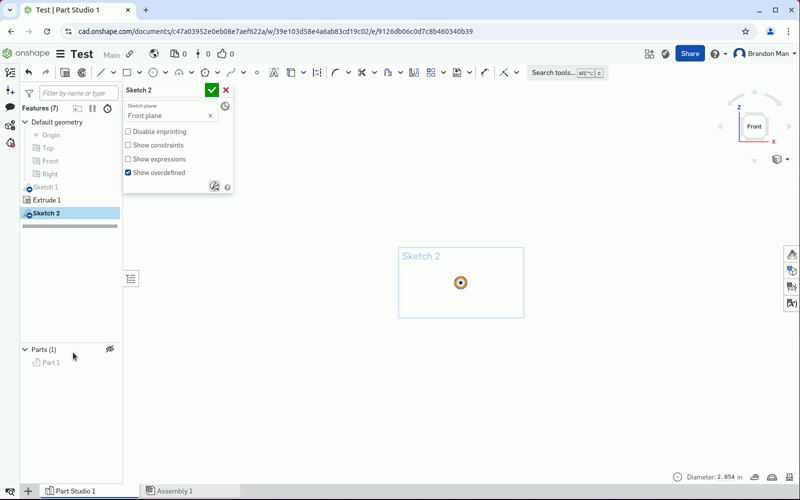
key(shift+e)
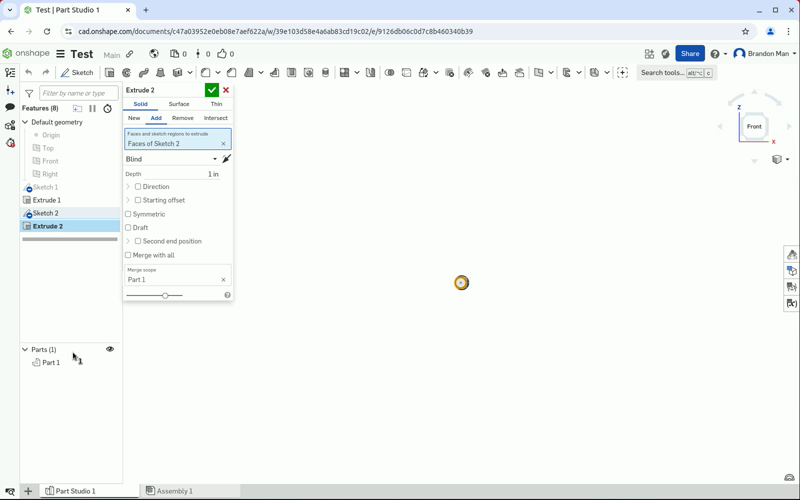
mouse_move(143, 106)
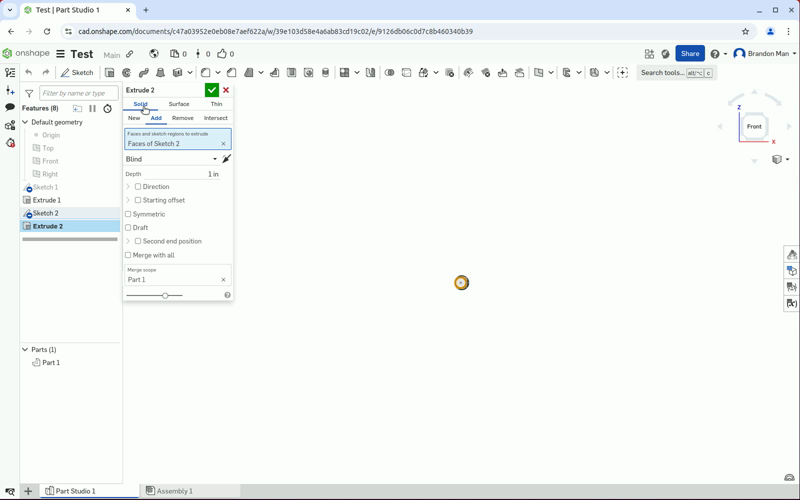
click(143, 106)
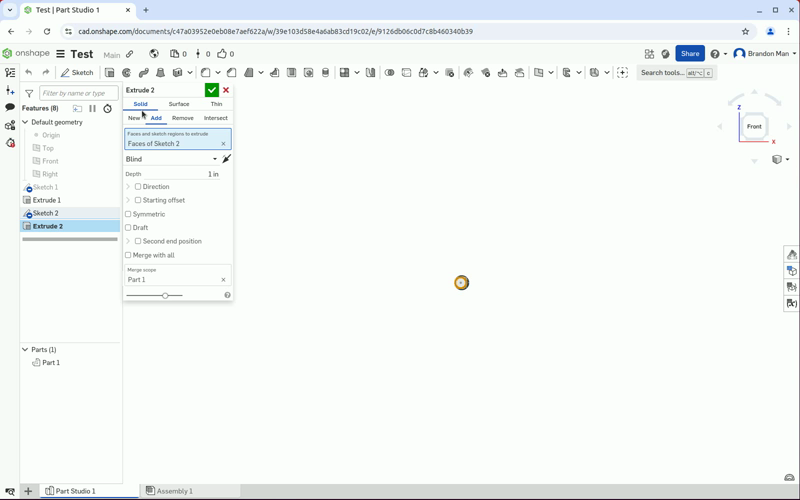
mouse_move(137, 120)
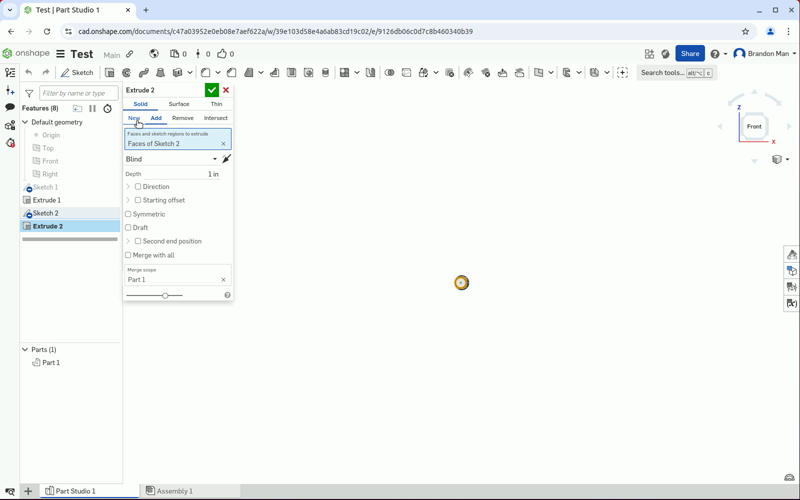
click(137, 120)
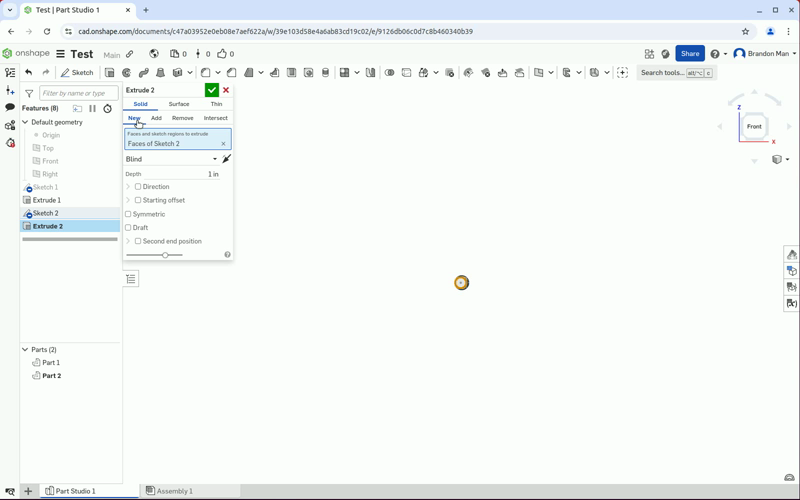
key(tab, 4)
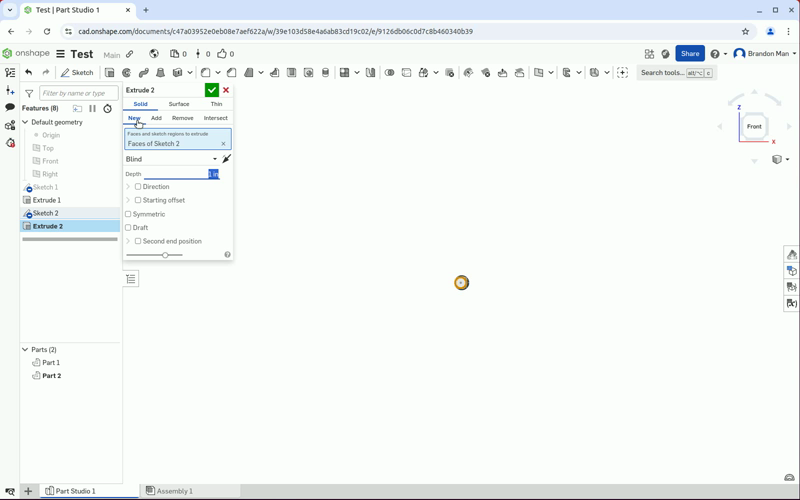
text(23.108)
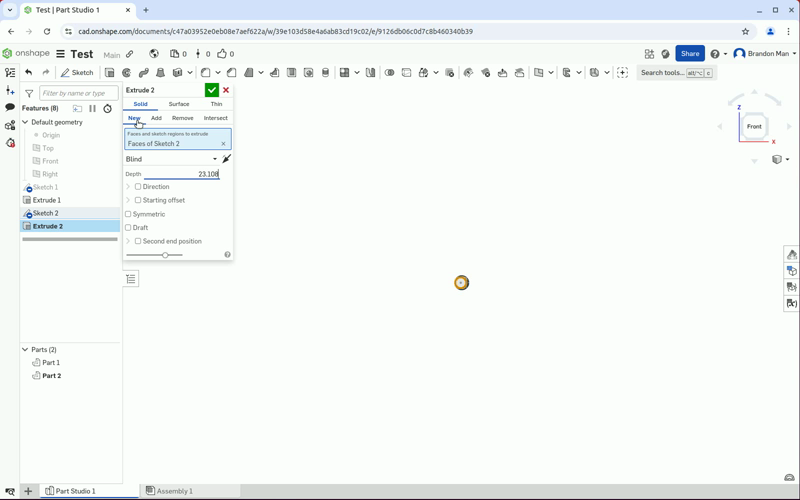
key(enter)
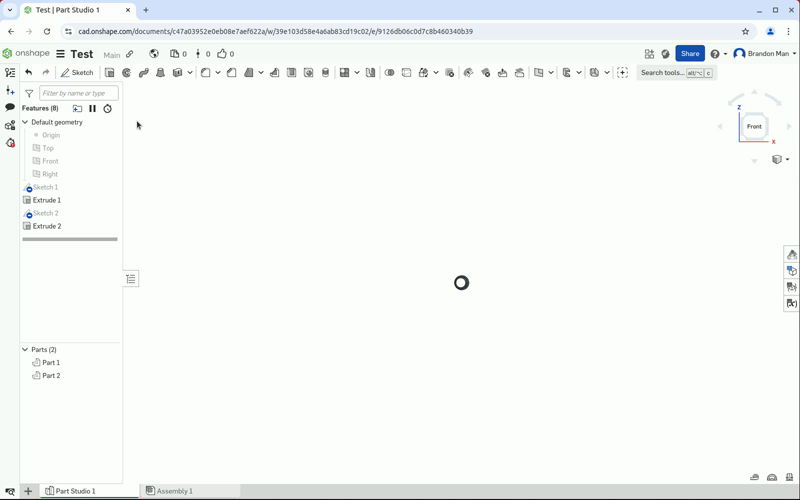
key(shift+h)
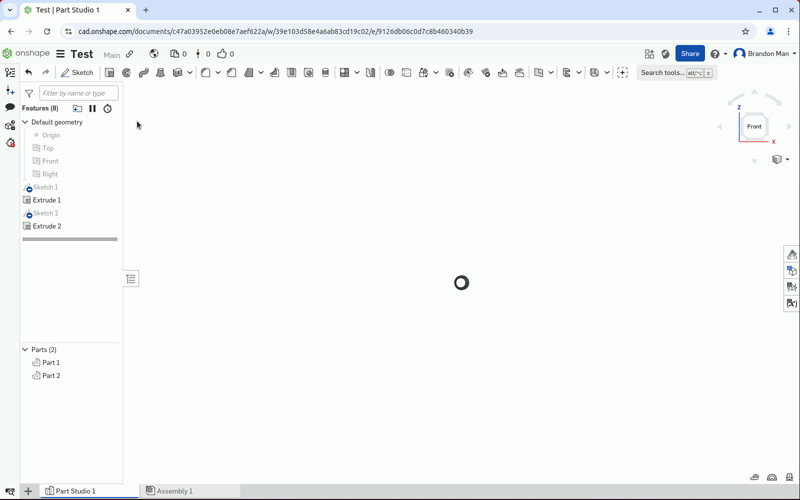
key(shift+h)
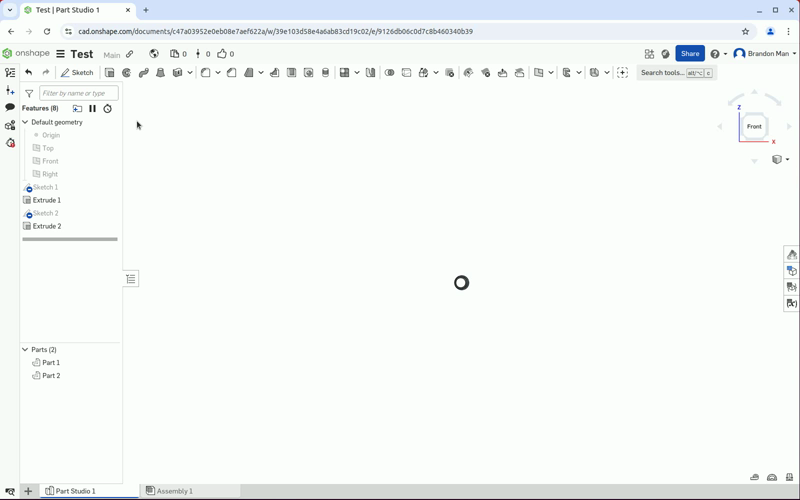
mouse_move(73, 189)
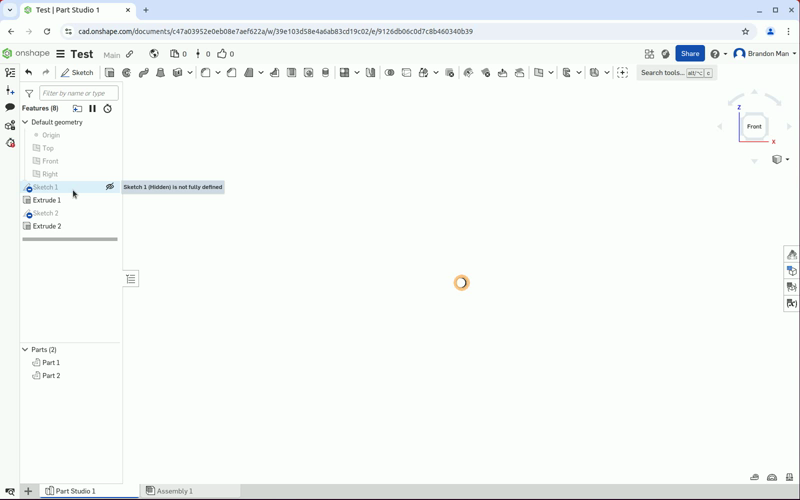
click(73, 189)
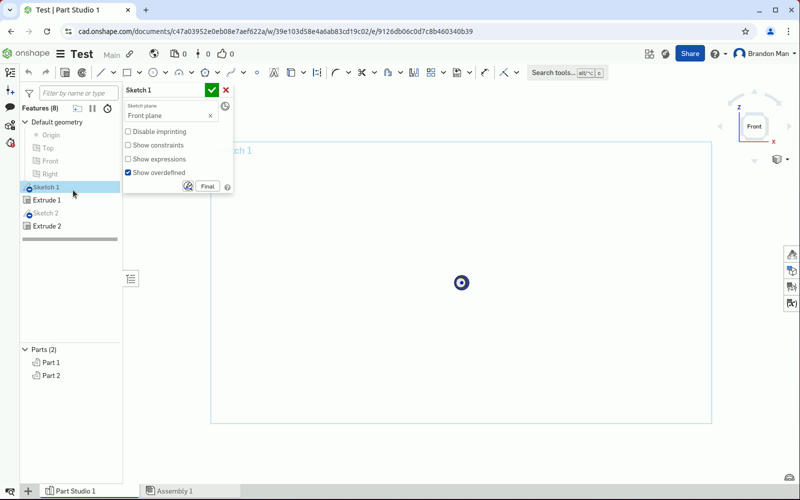
mouse_move(229, 92)
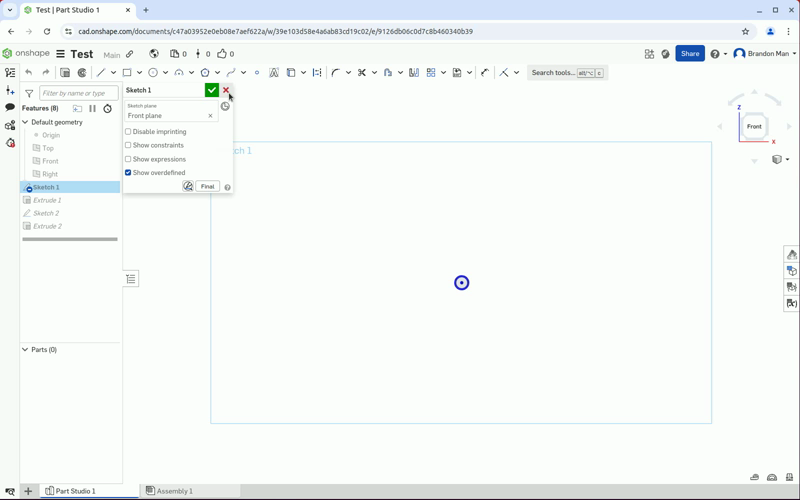
click(229, 92)
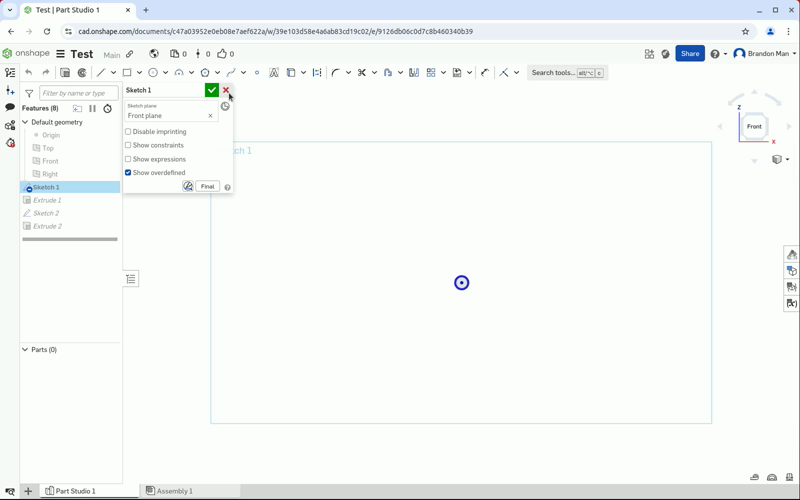
key(shift+s)
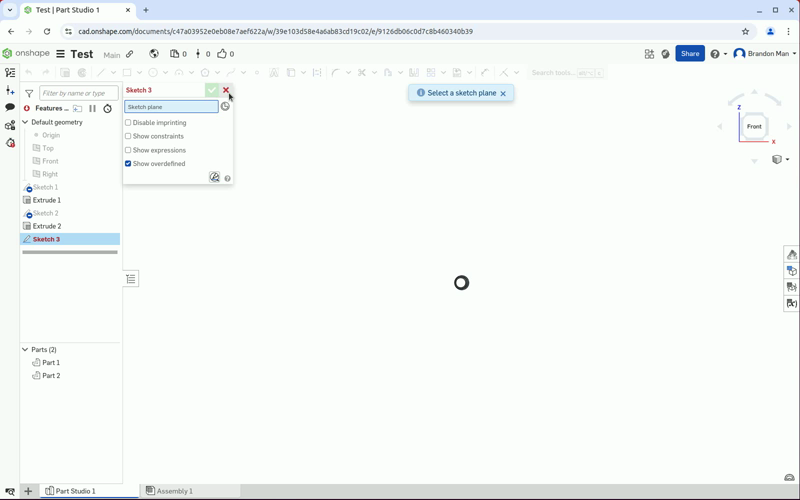
mouse_move(73, 163)
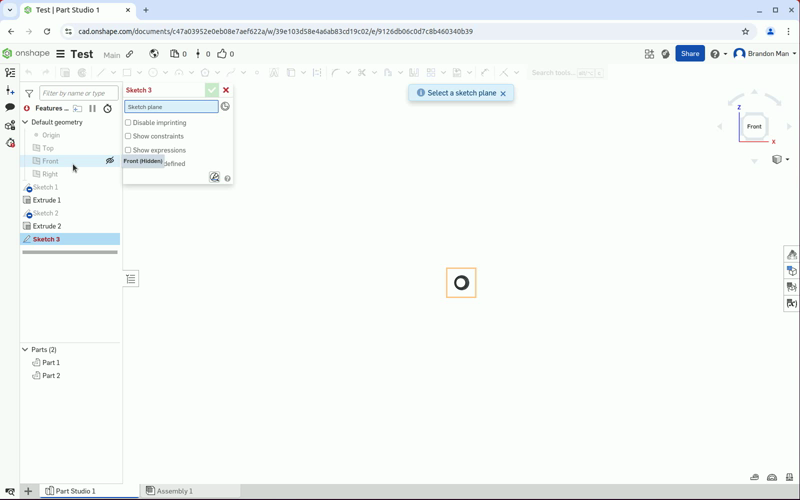
click(73, 163)
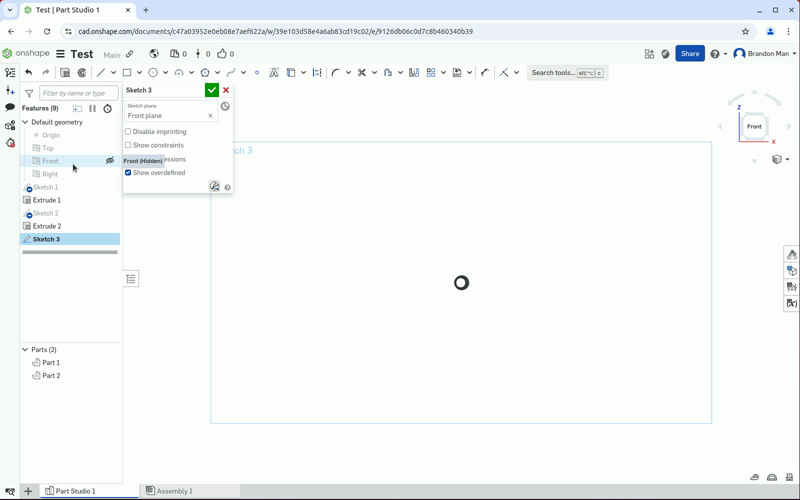
mouse_move(73, 352)
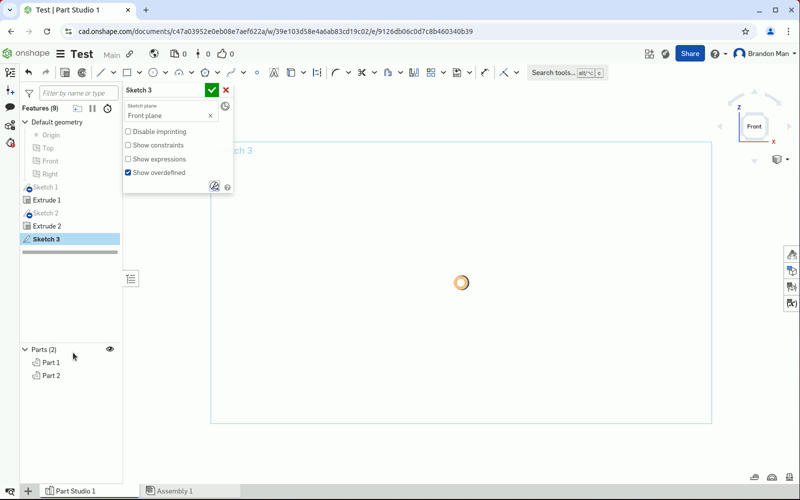
key(y)
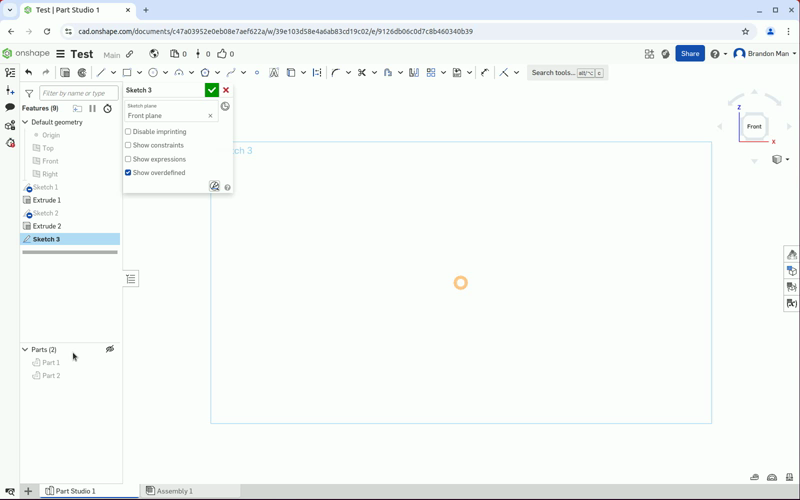
key(c)
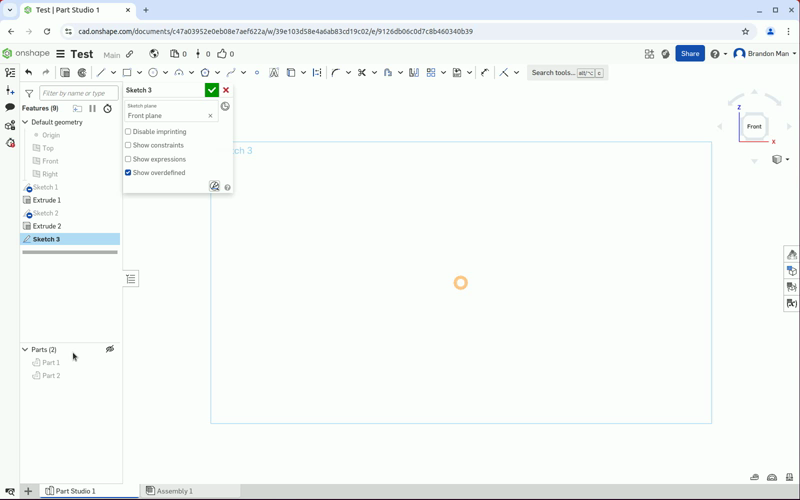
key_down(shift)
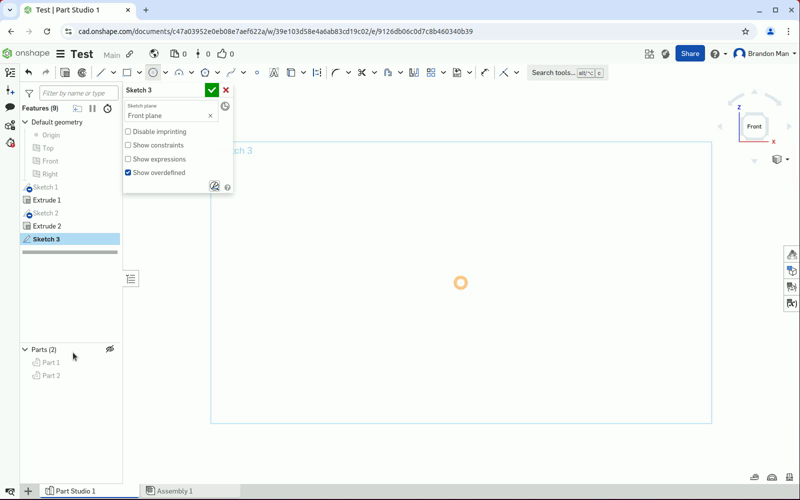
mouse_move(460, 282)
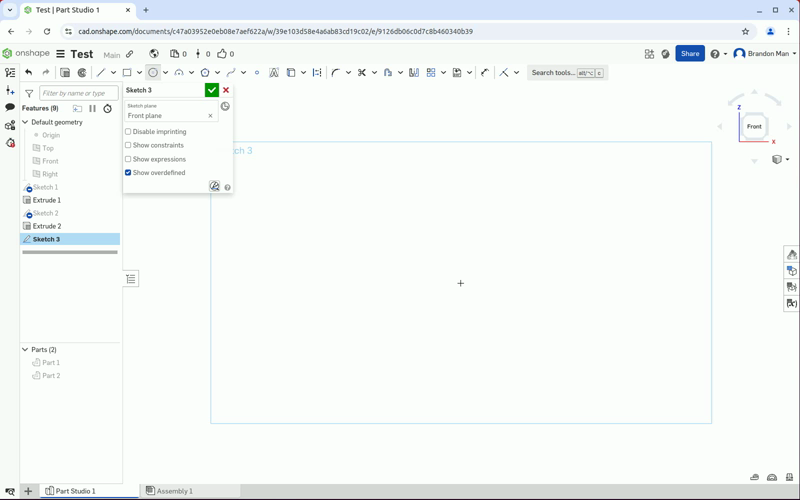
click(460, 282)
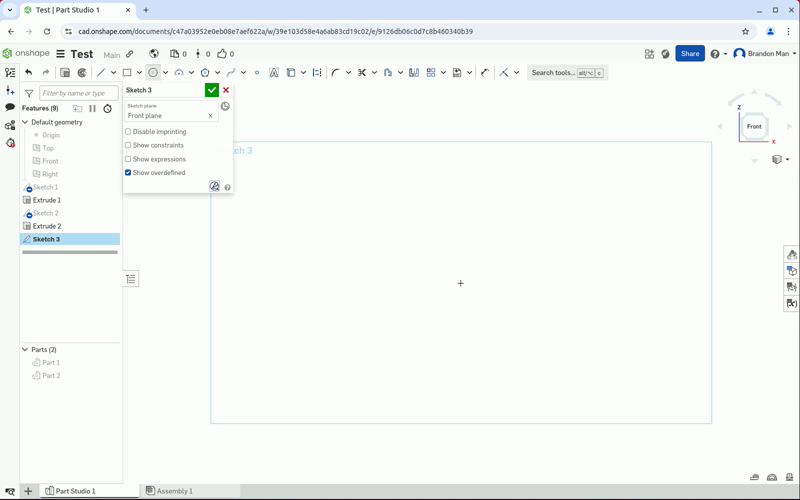
key_up(shift)
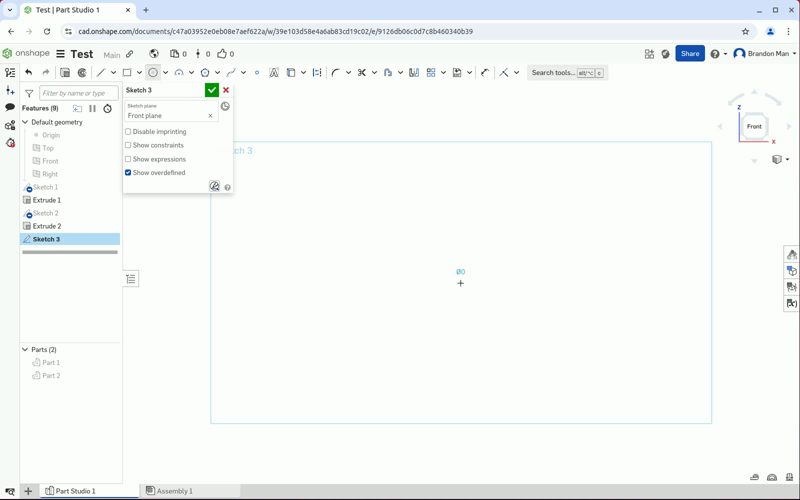
mouse_move(466, 282)
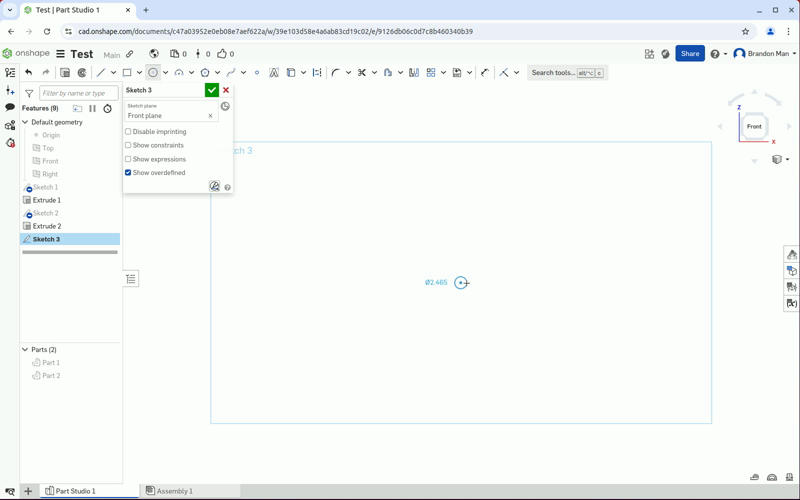
click(466, 282)
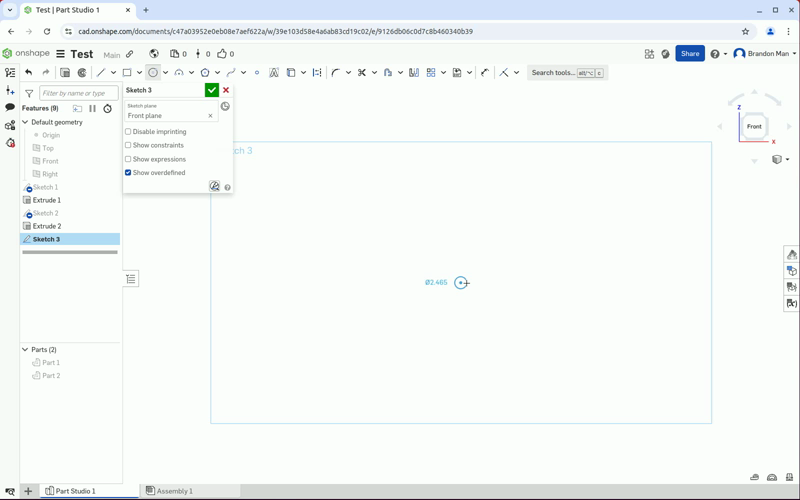
key(esc)
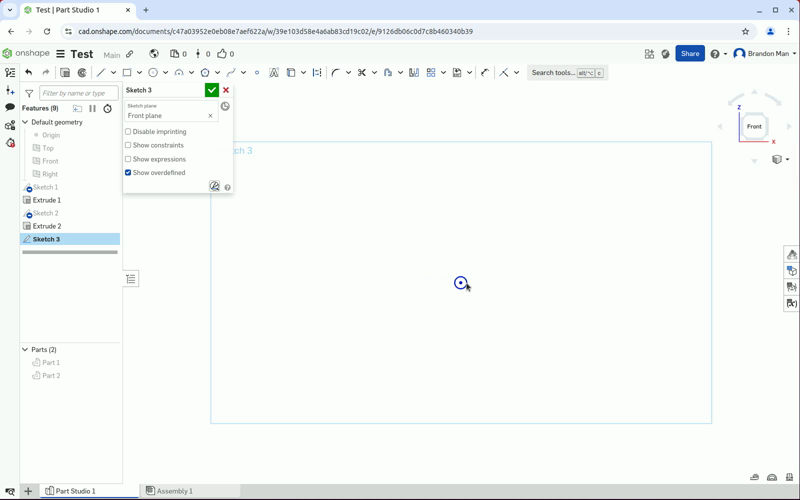
key(c)
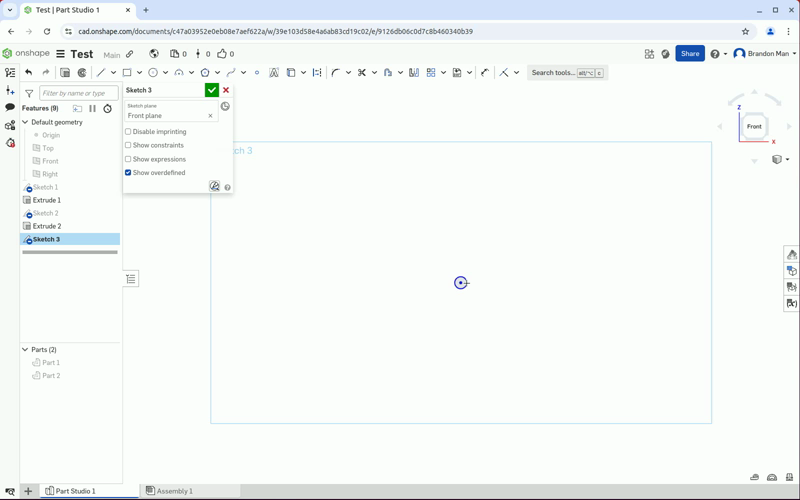
key_down(shift)
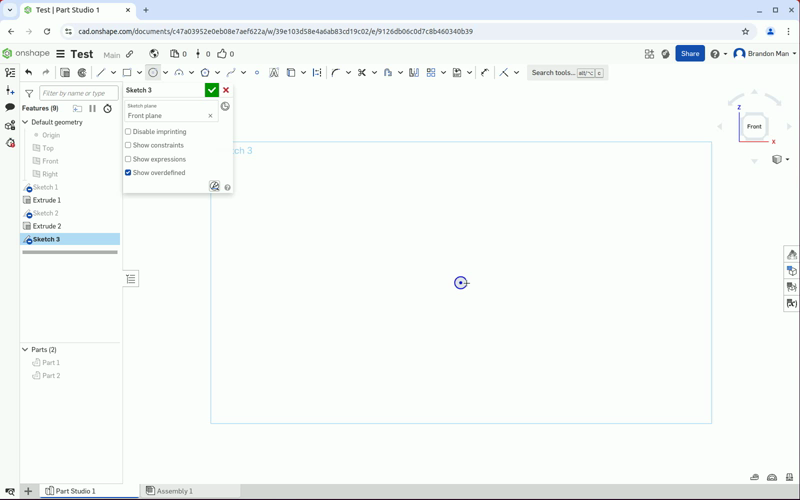
mouse_move(460, 282)
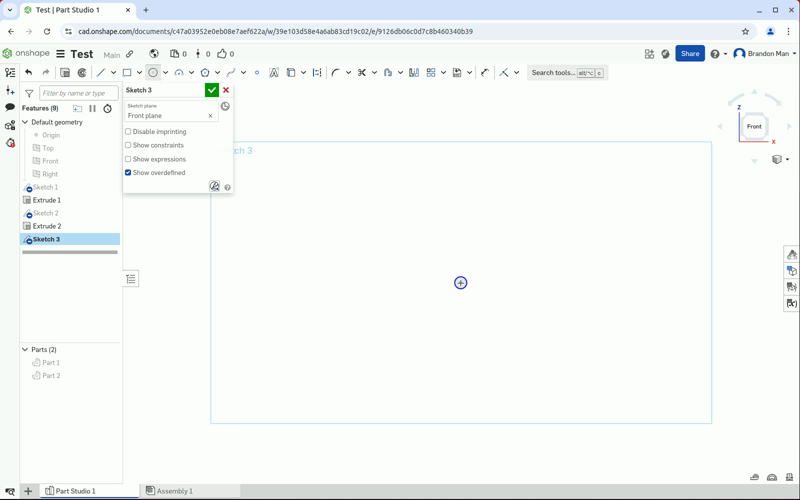
click(460, 282)
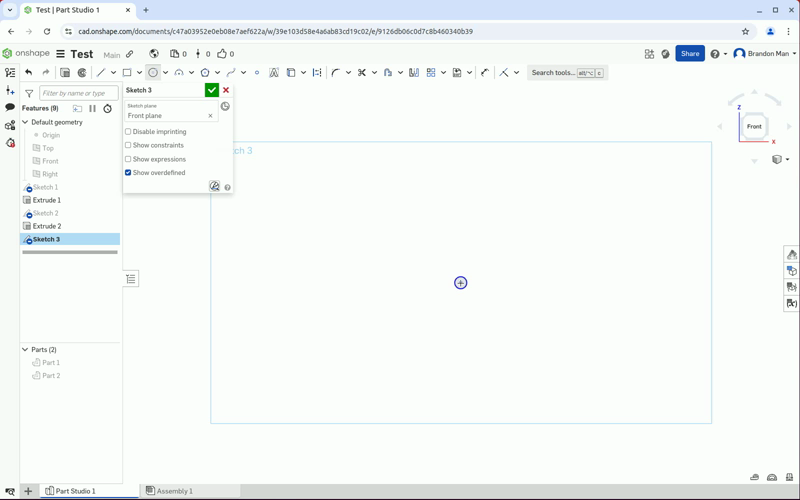
key_up(shift)
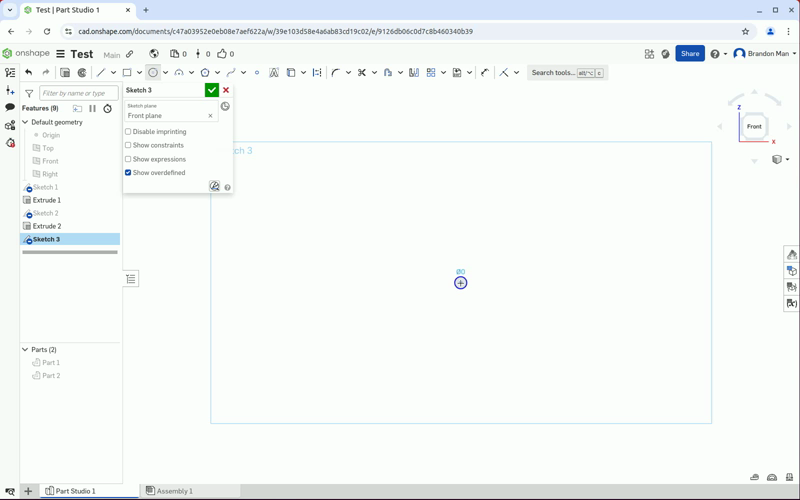
mouse_move(465, 282)
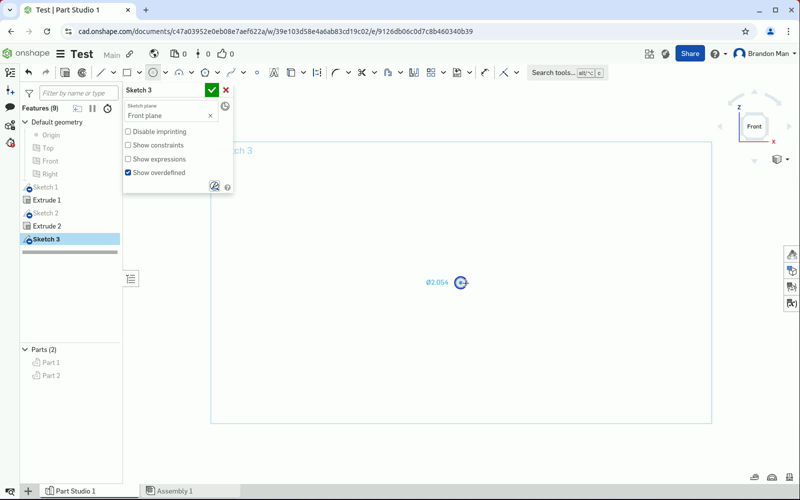
scroll(6)
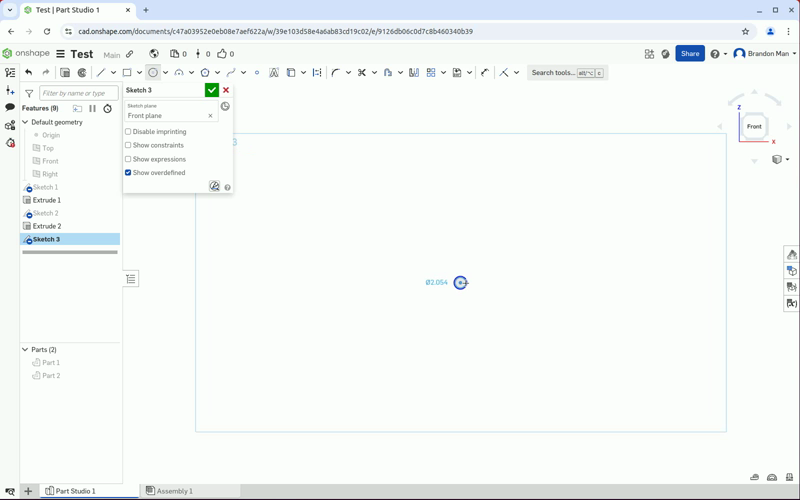
scroll(6)
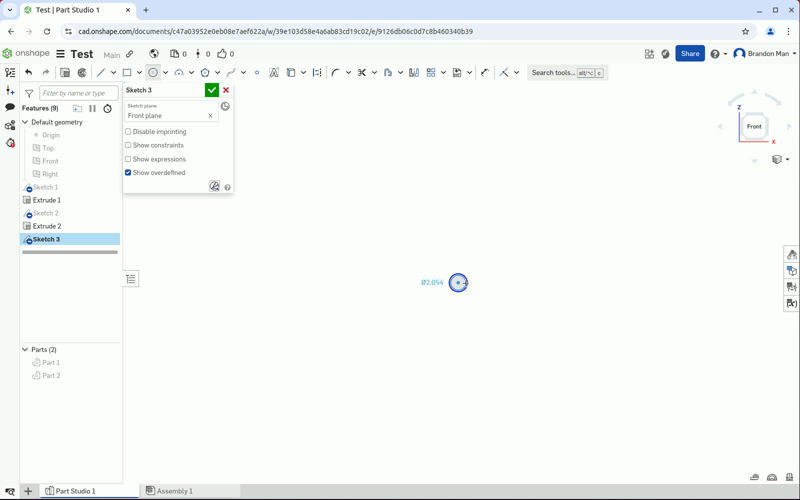
scroll(6)
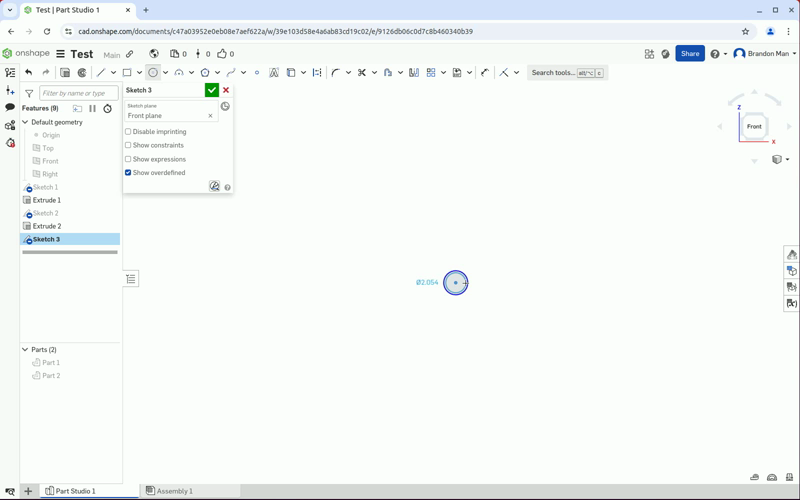
scroll(6)
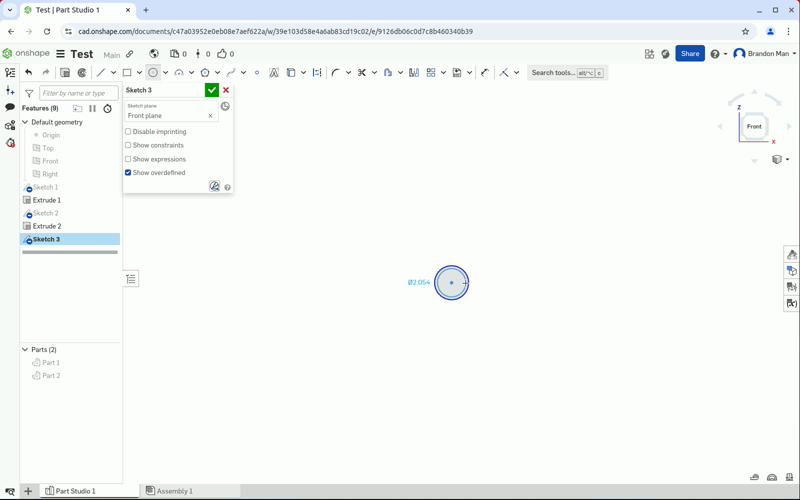
scroll(6)
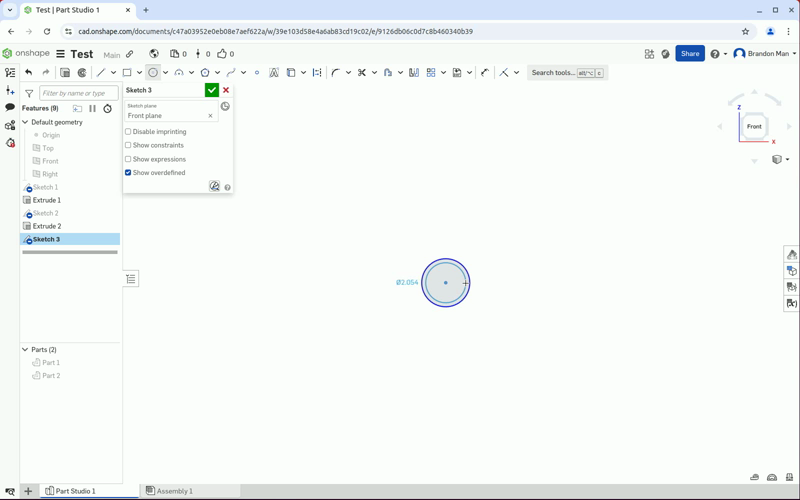
scroll(6)
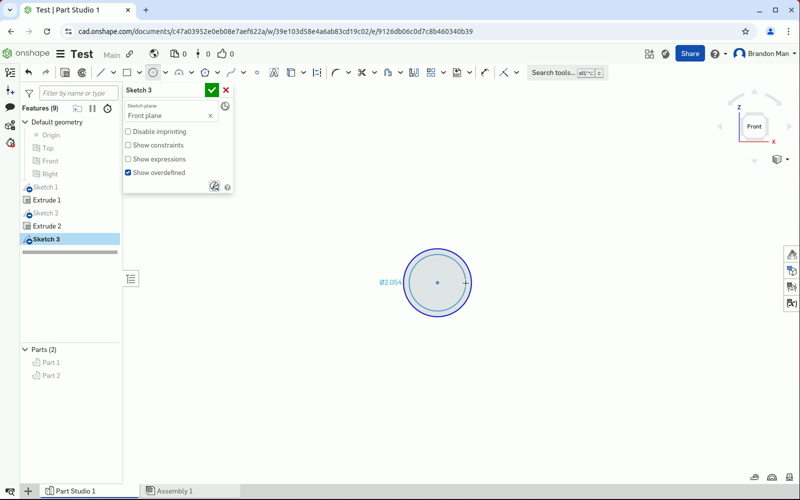
scroll(6)
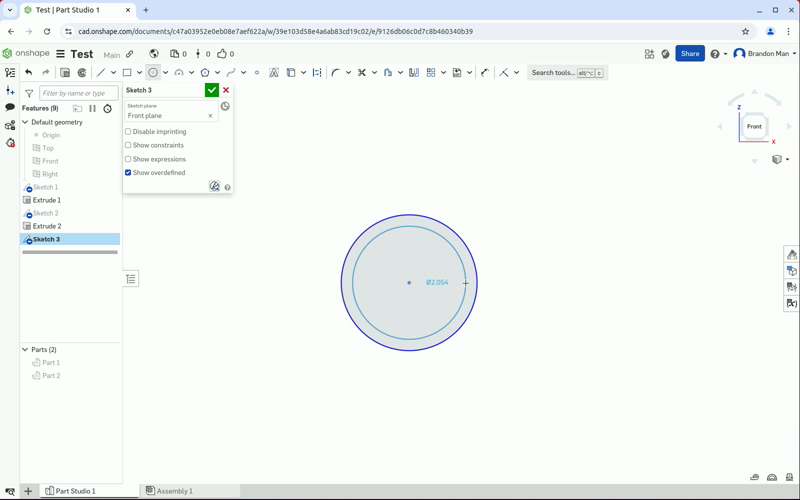
click(465, 282)
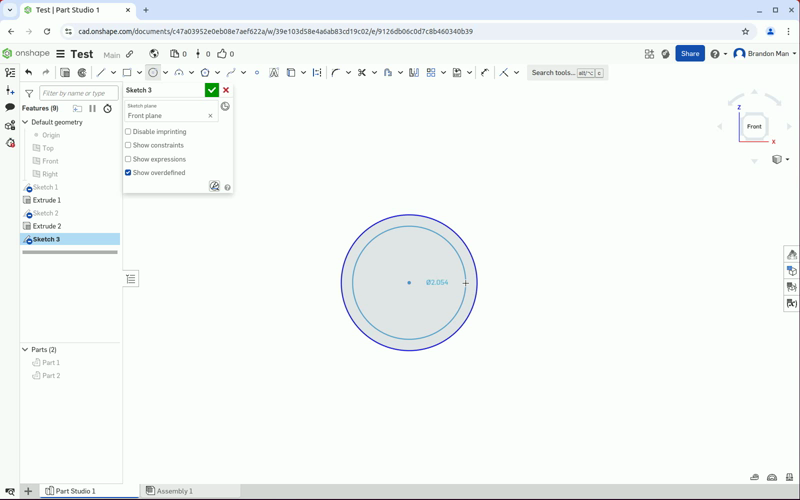
scroll(-6)
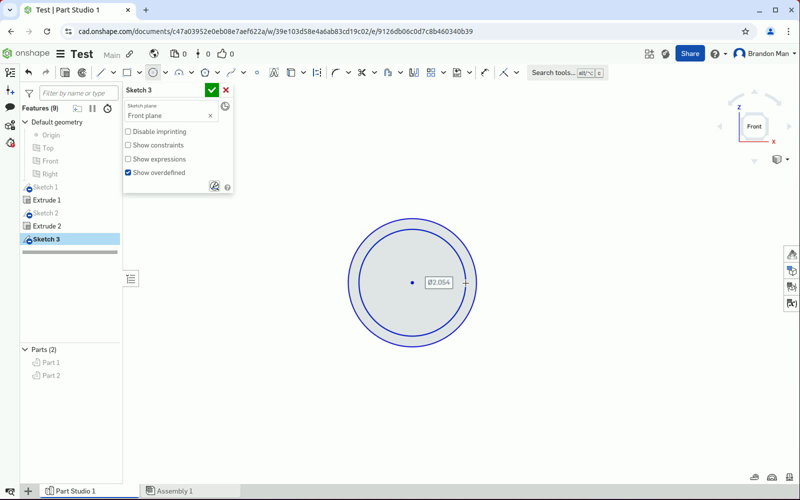
scroll(-6)
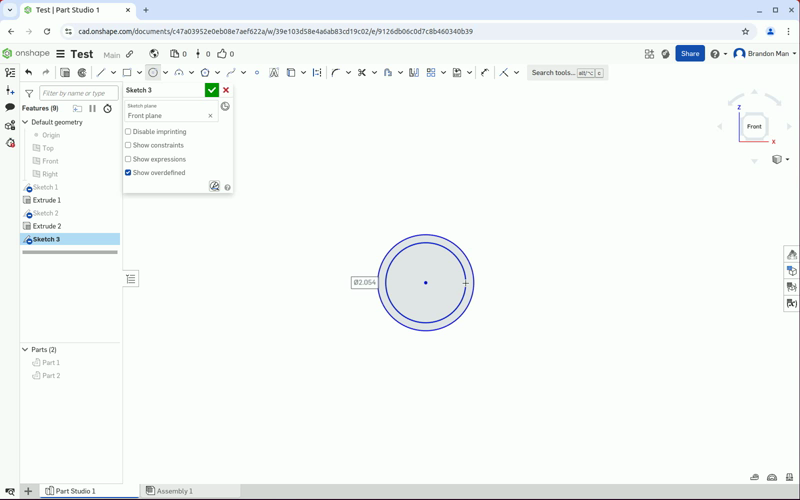
scroll(-6)
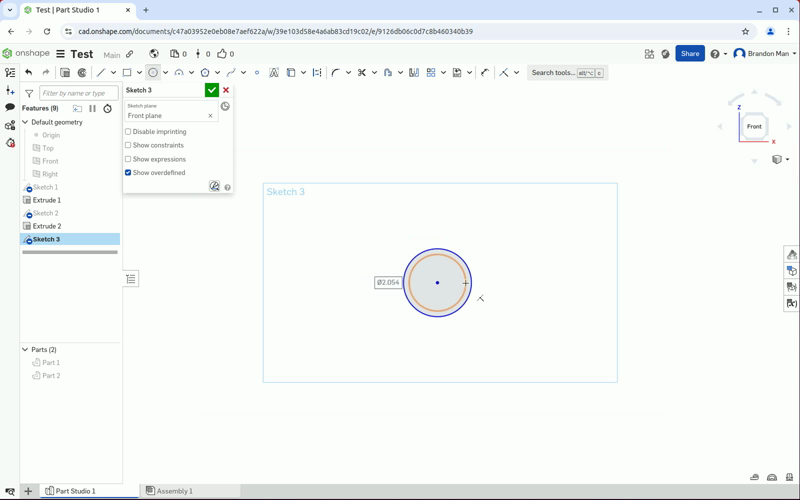
scroll(-6)
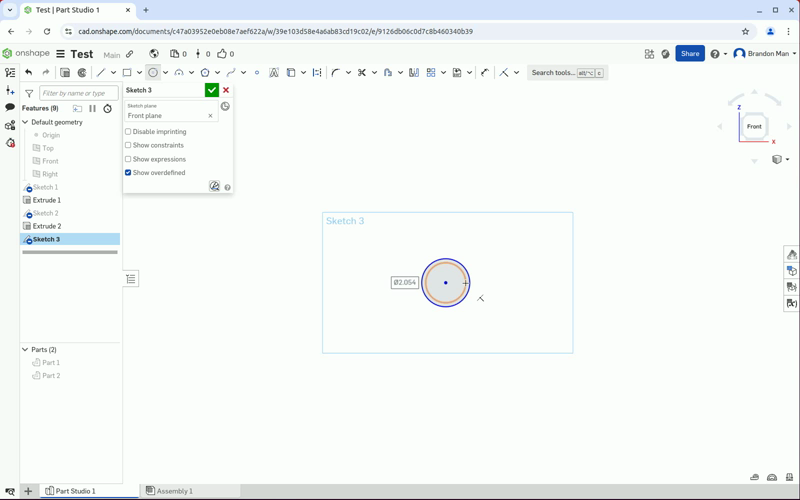
scroll(-6)
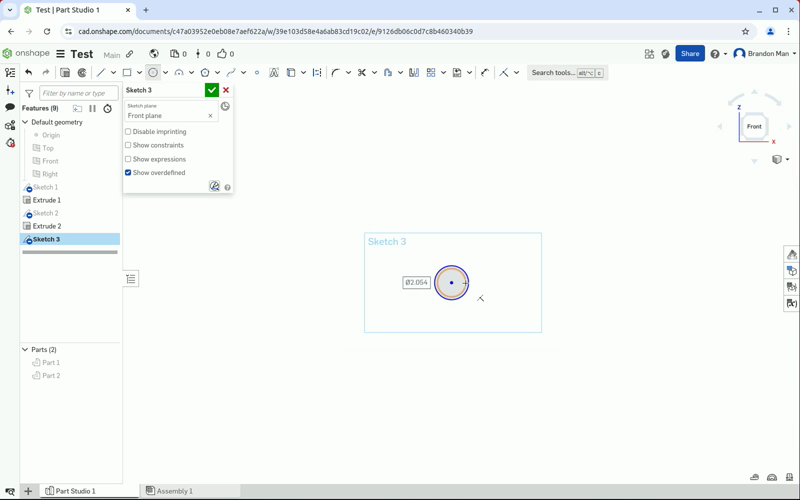
scroll(-6)
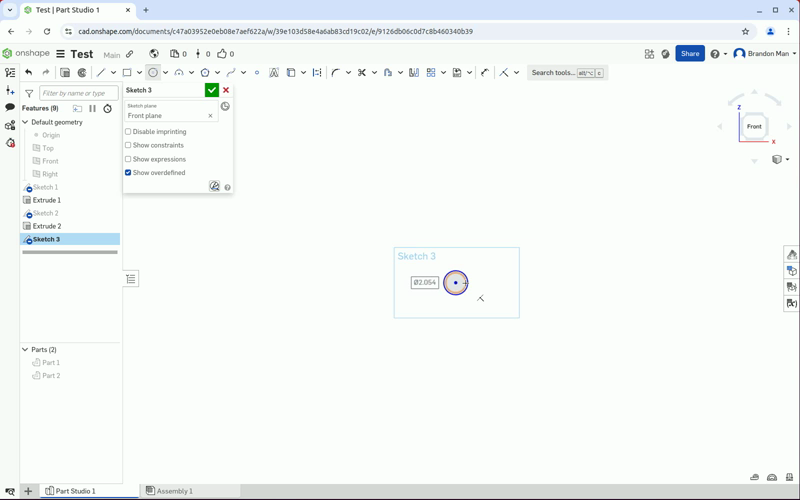
scroll(-6)
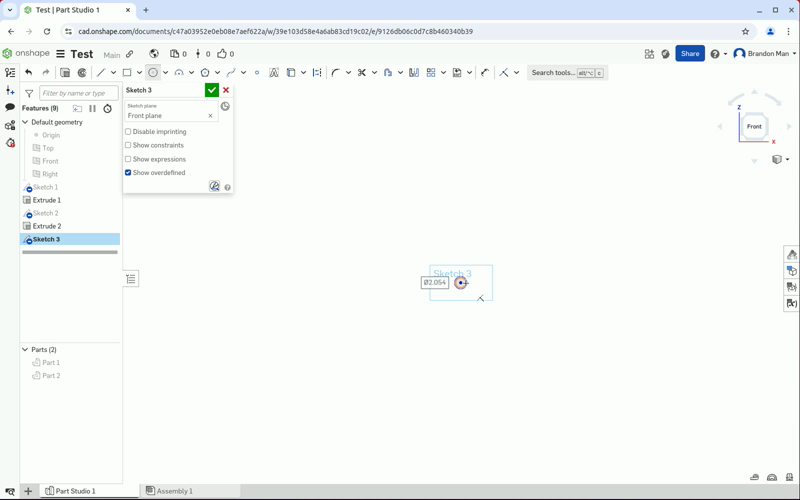
key(esc)
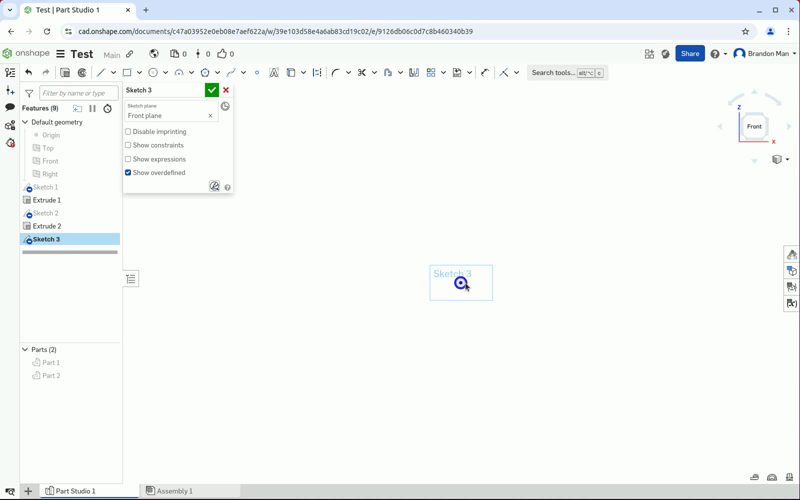
mouse_move(465, 284)
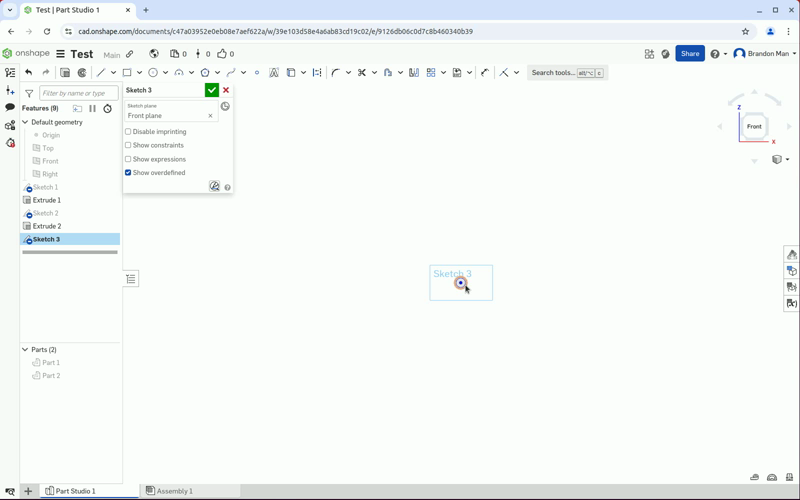
scroll(6)
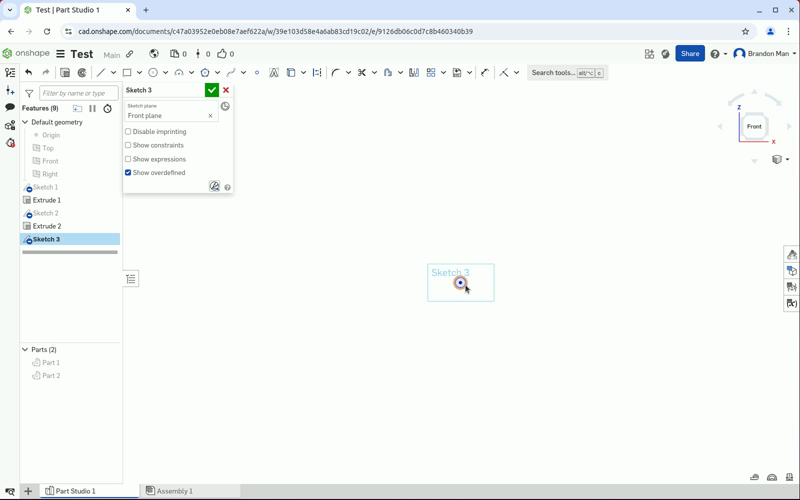
scroll(6)
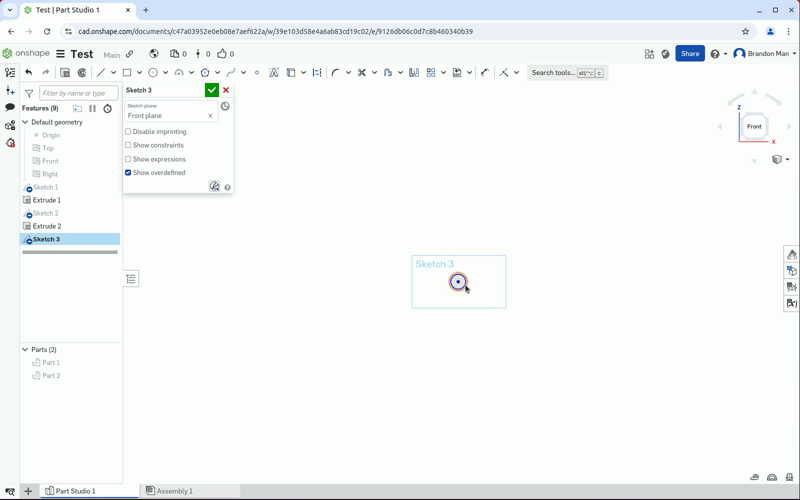
scroll(6)
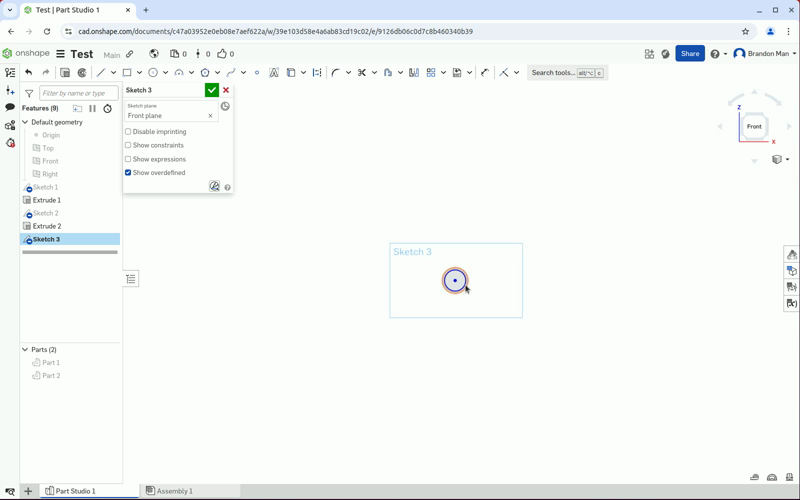
scroll(6)
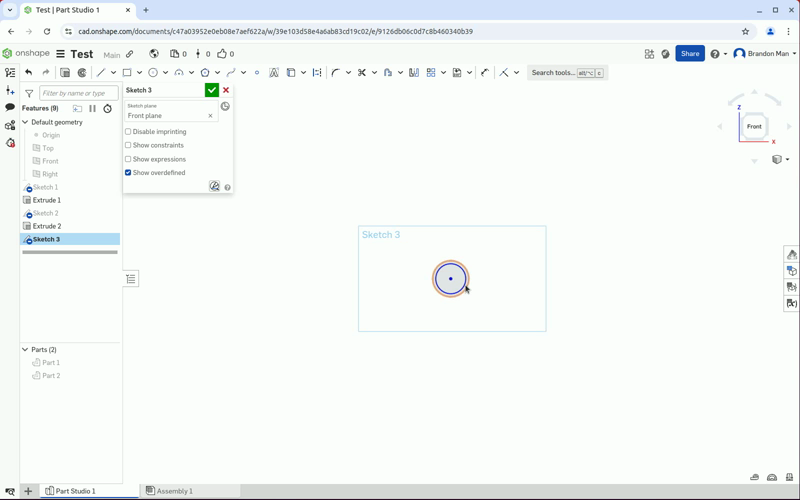
scroll(6)
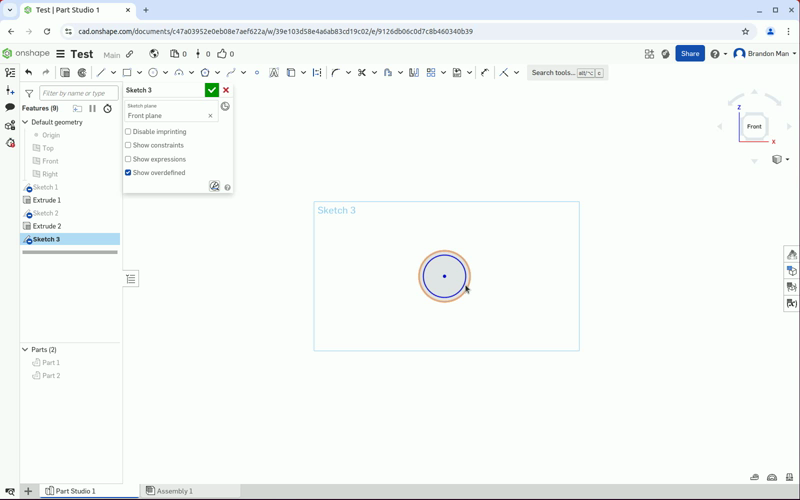
scroll(6)
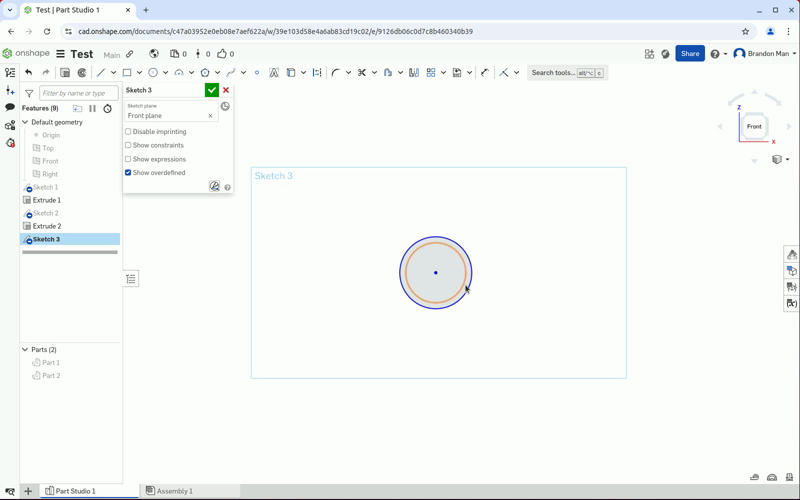
scroll(6)
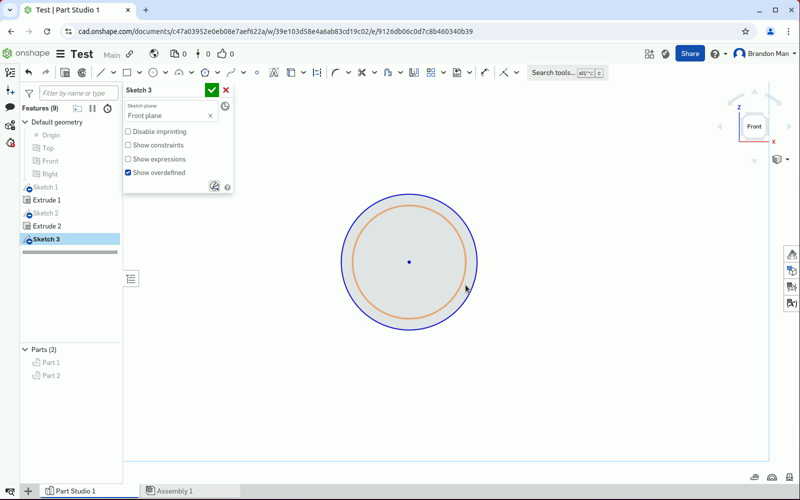
click(465, 284)
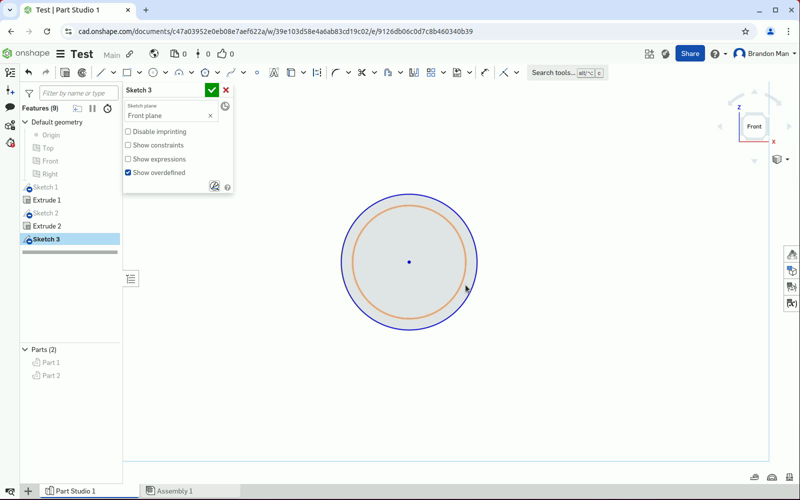
scroll(-6)
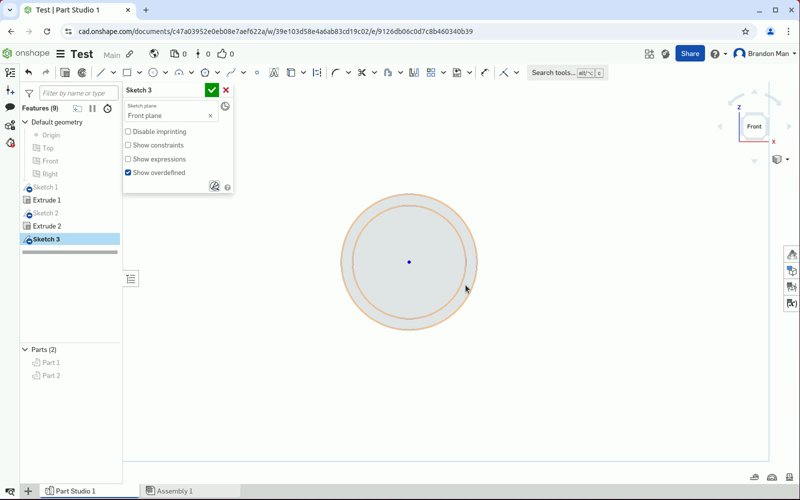
scroll(-6)
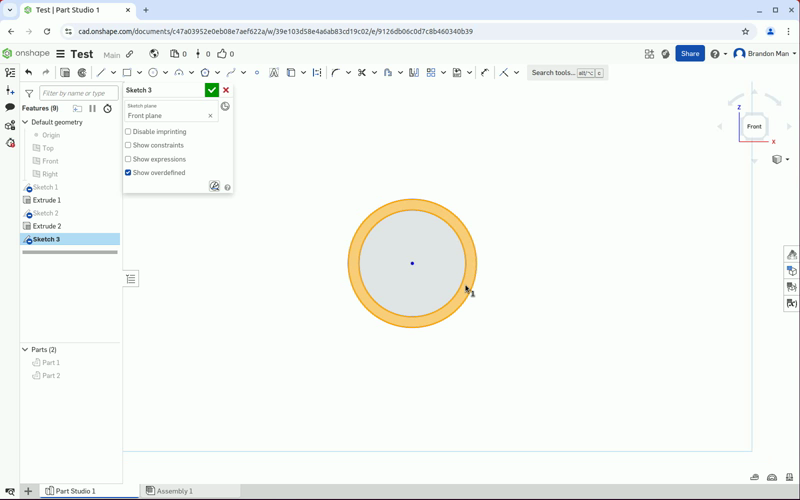
scroll(-6)
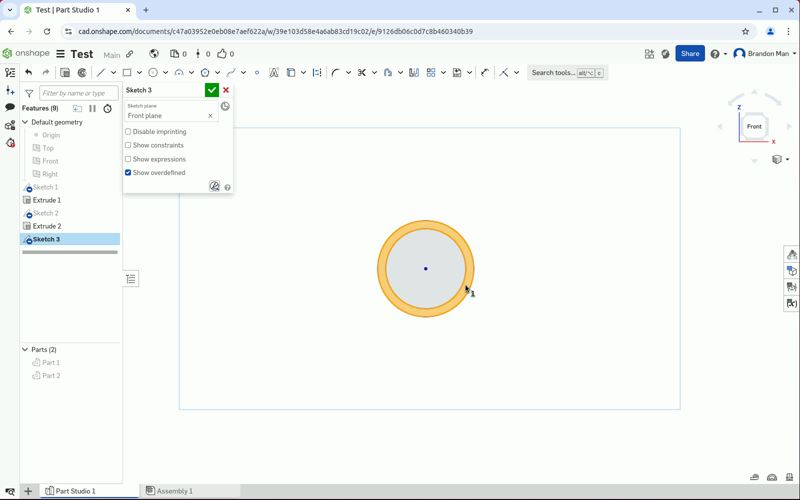
scroll(-6)
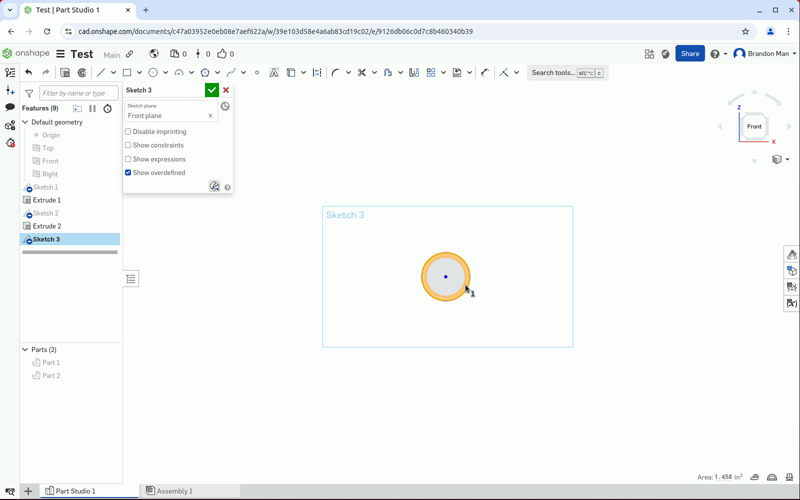
scroll(-6)
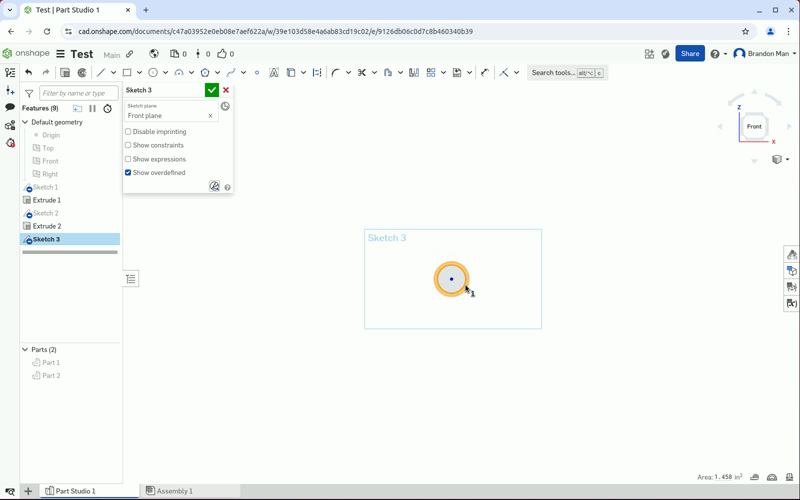
scroll(-6)
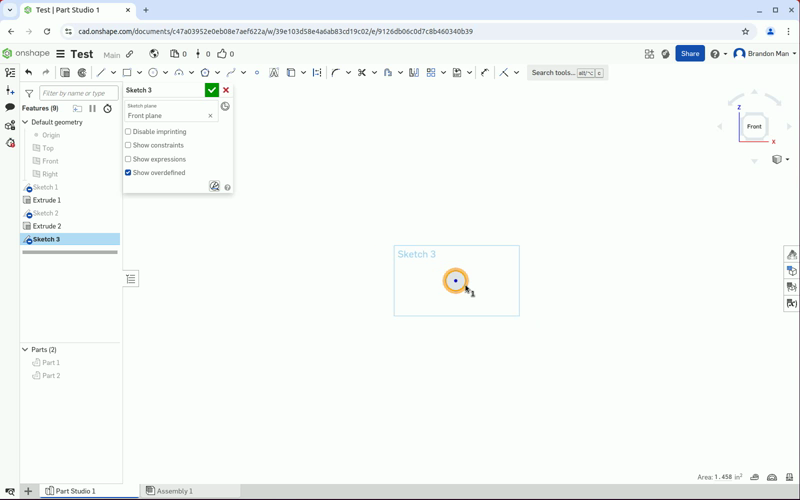
scroll(-6)
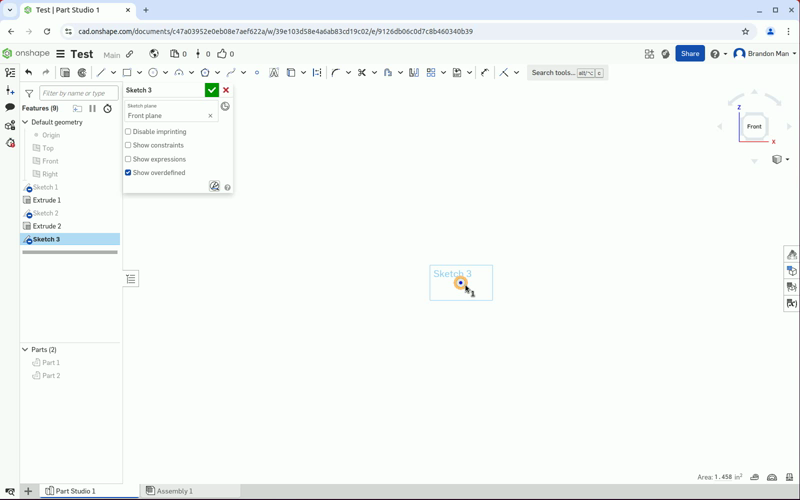
mouse_move(73, 352)
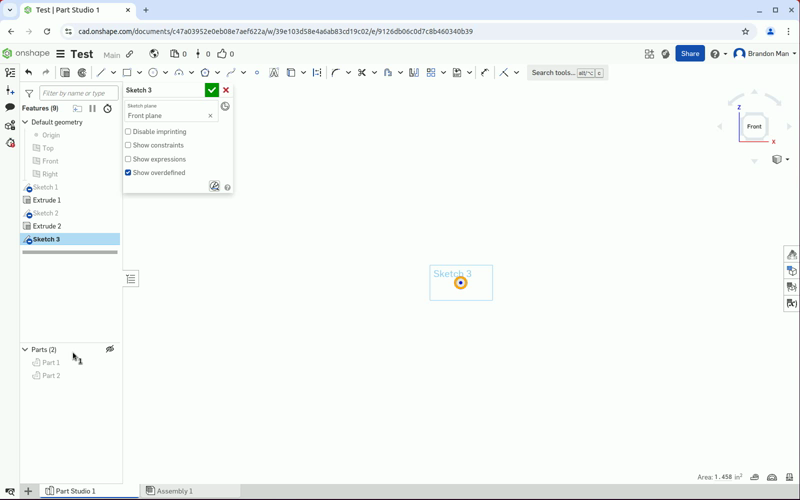
key(shift+y)
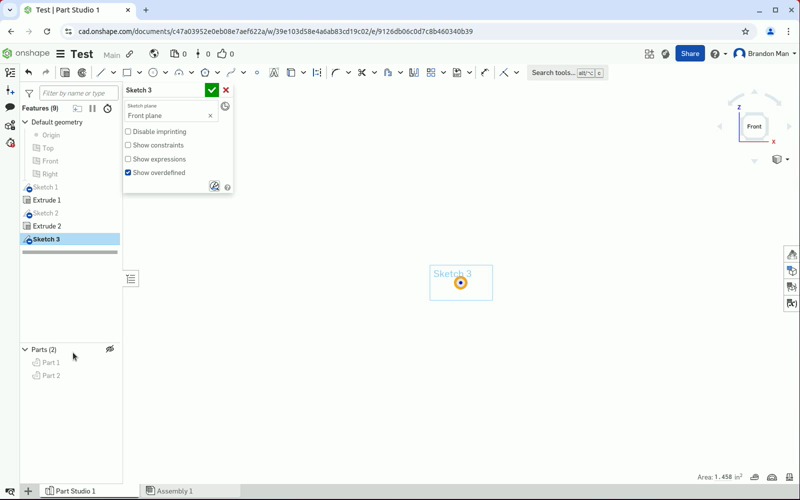
key(shift+e)
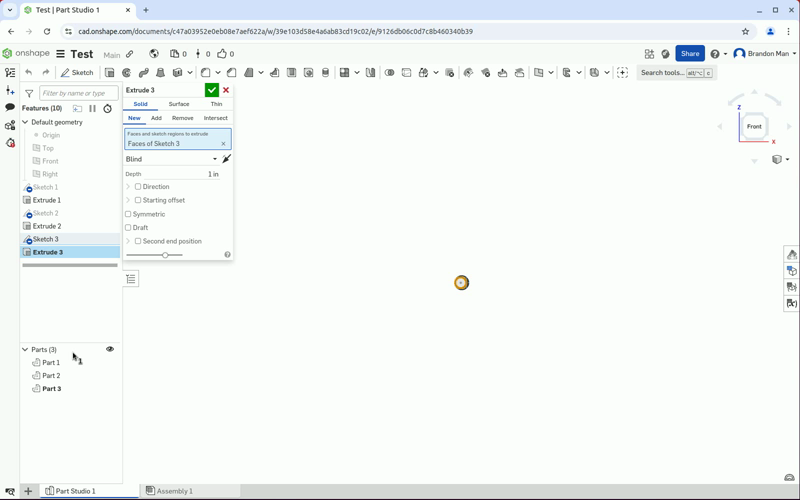
mouse_move(143, 106)
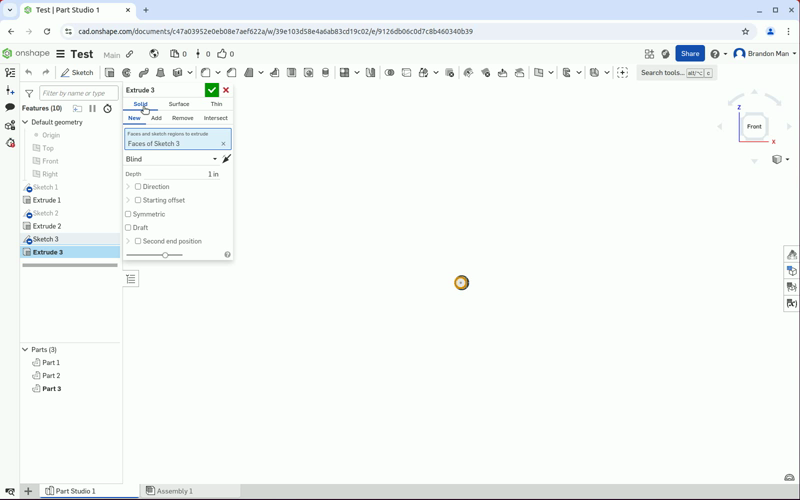
click(143, 106)
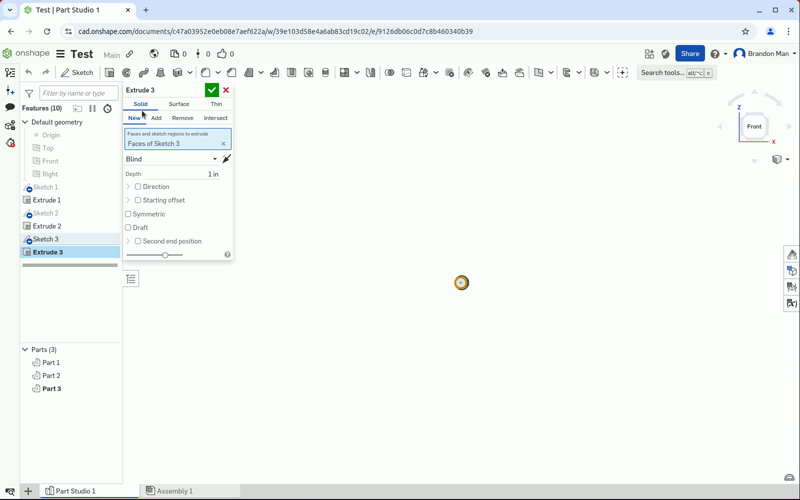
mouse_move(137, 120)
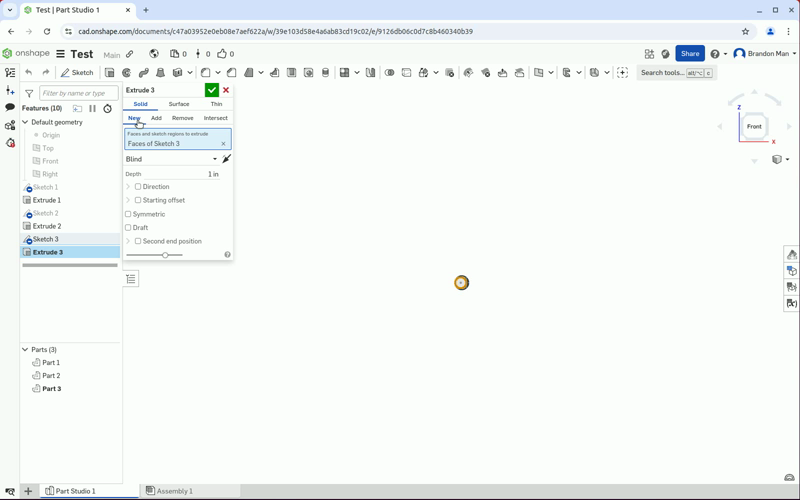
click(137, 120)
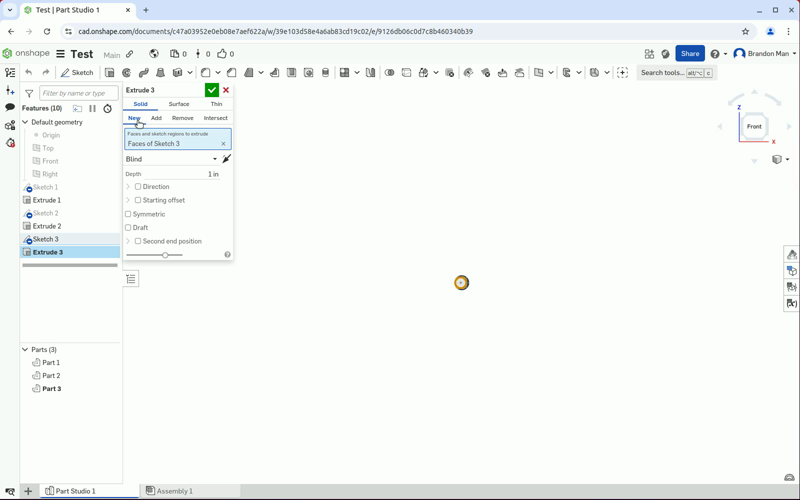
key(tab, 4)
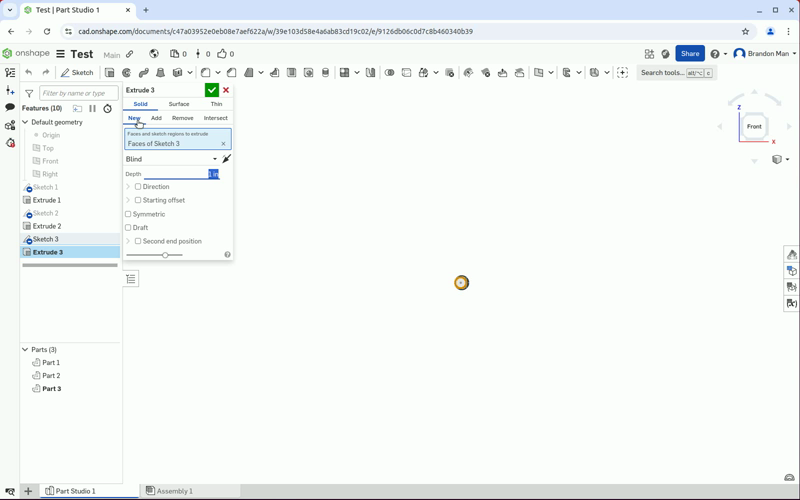
text(18.775)
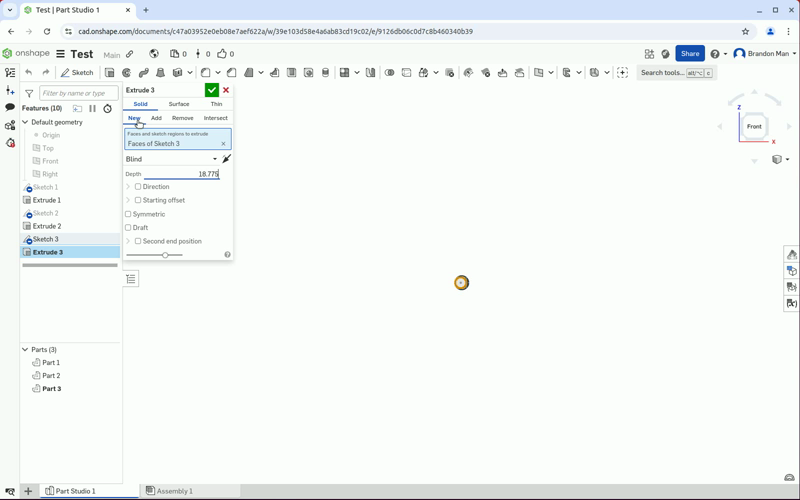
key(enter)
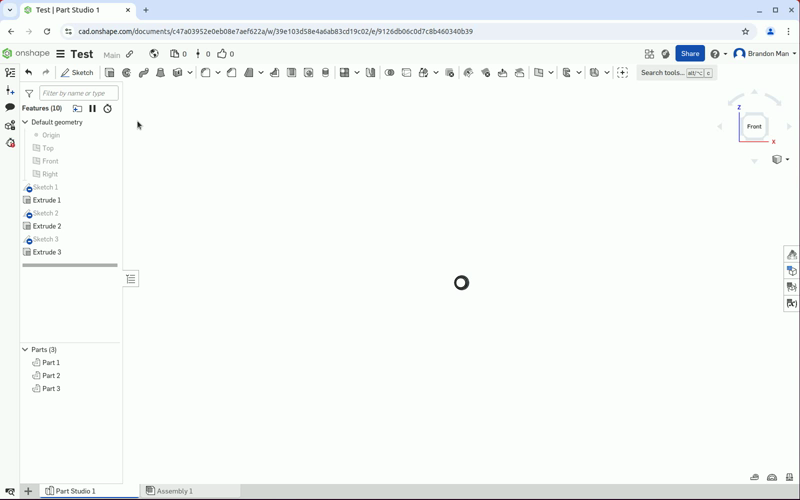
key(shift+h)
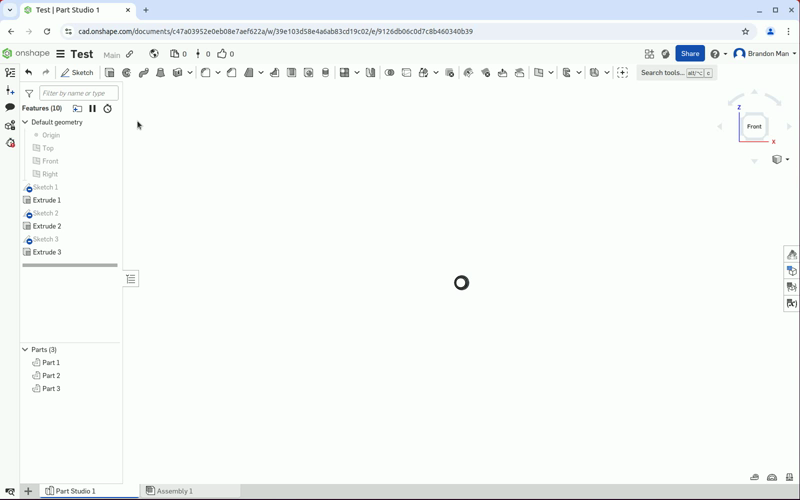
key(shift+h)
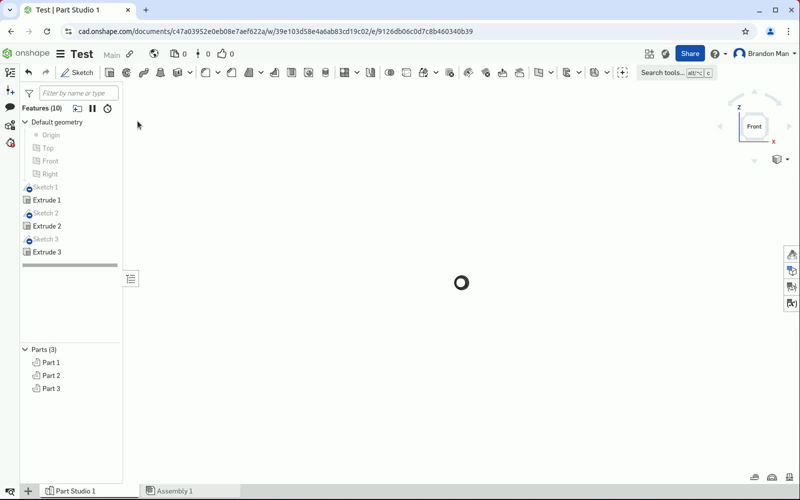
mouse_move(73, 189)
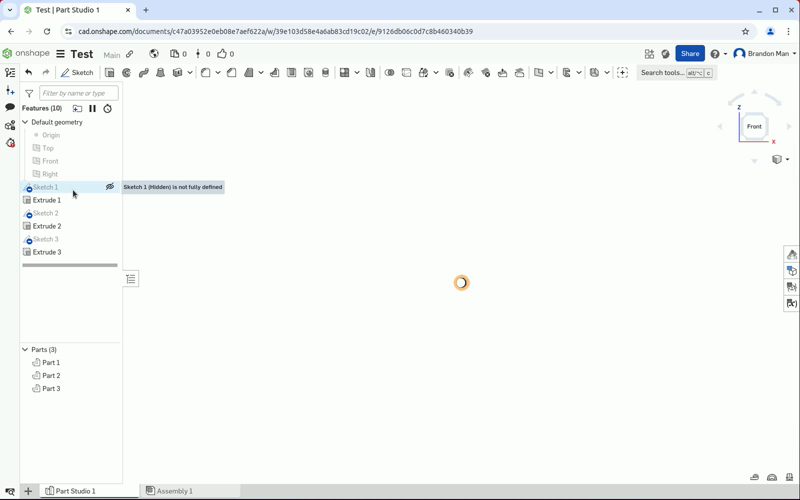
click(73, 189)
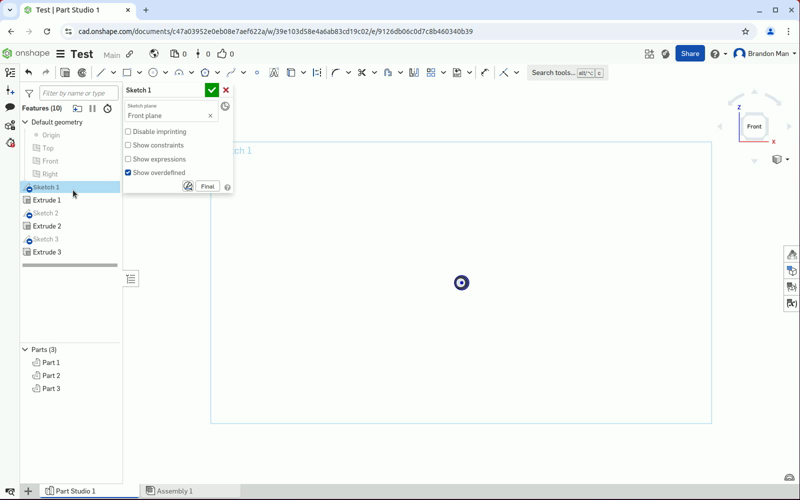
mouse_move(229, 92)
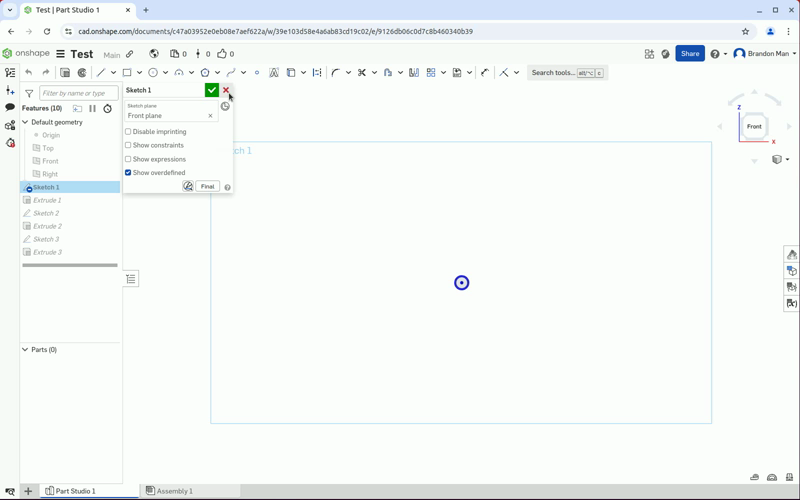
click(229, 92)
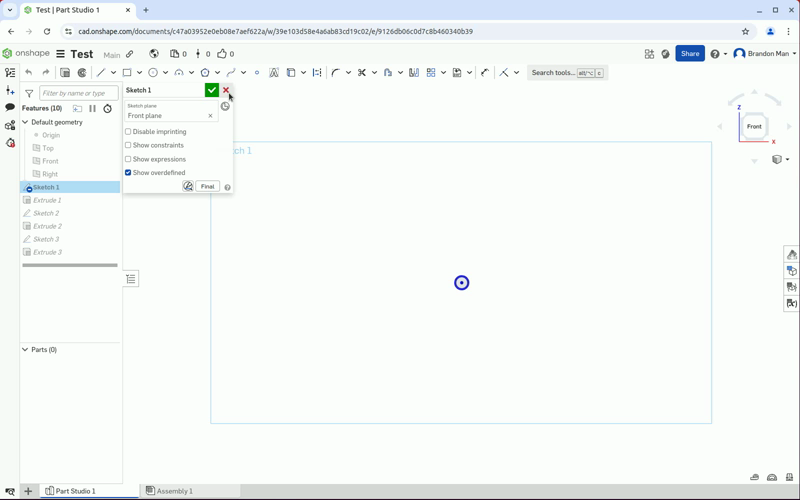
key(shift+s)
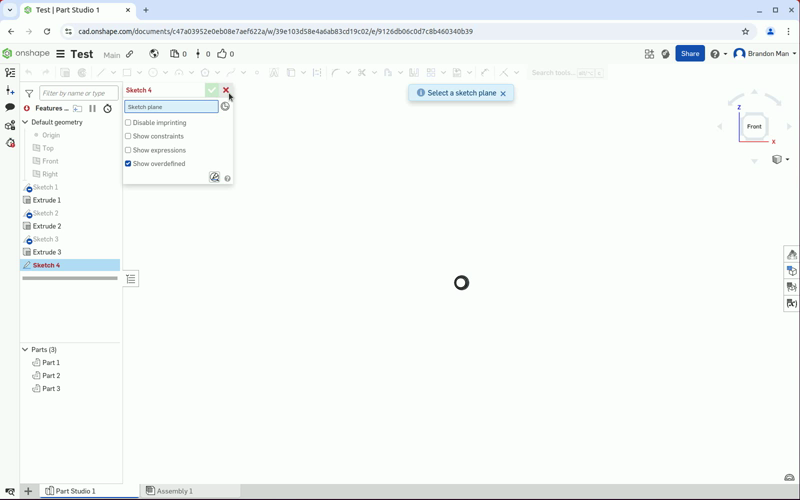
mouse_move(73, 163)
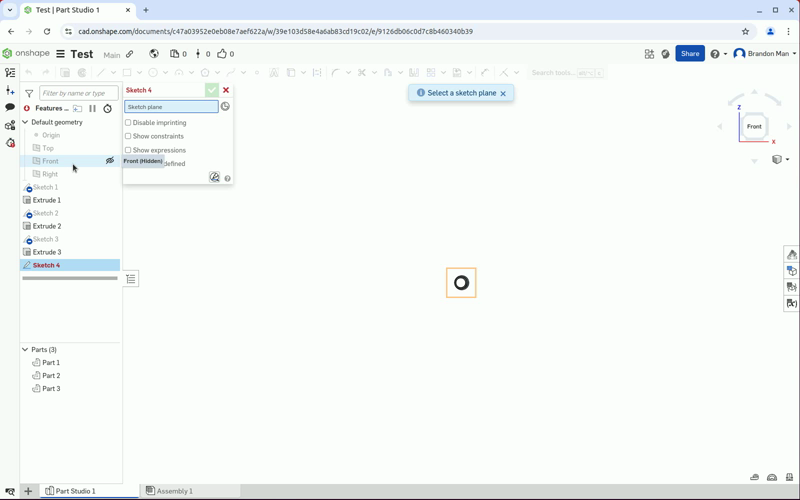
click(73, 163)
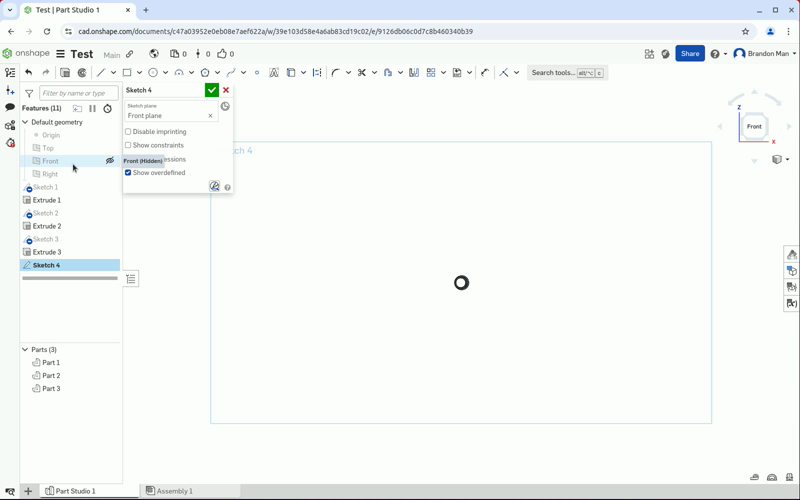
mouse_move(73, 352)
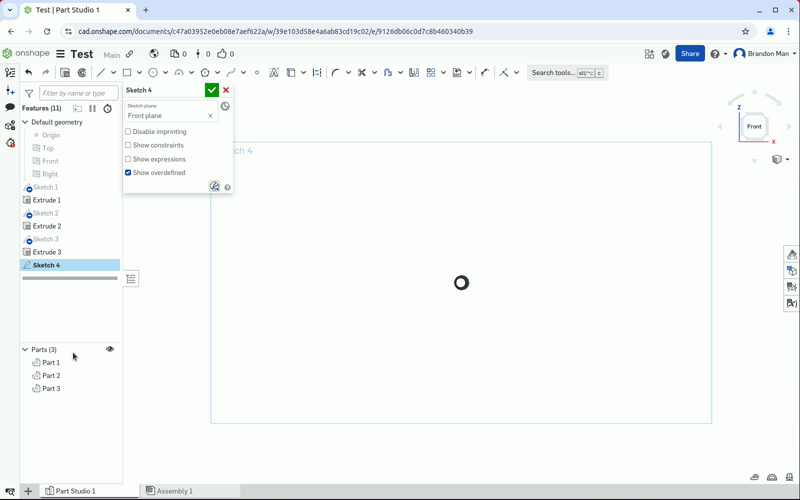
key(y)
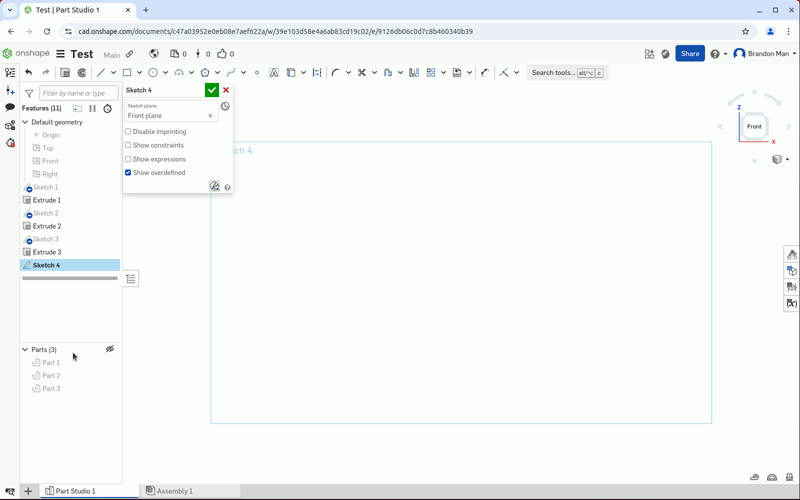
key(a)
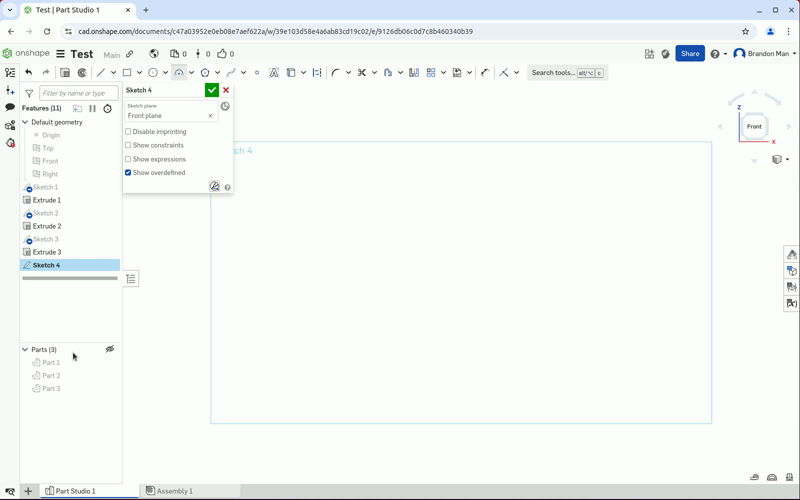
key_down(shift)
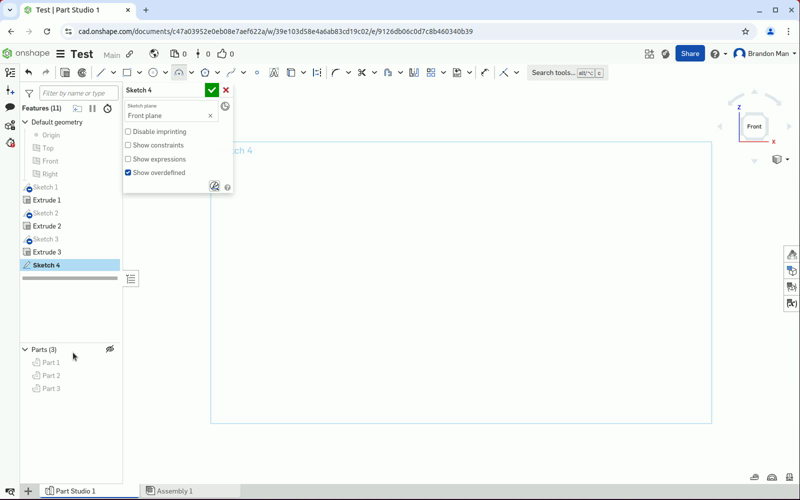
mouse_move(460, 288)
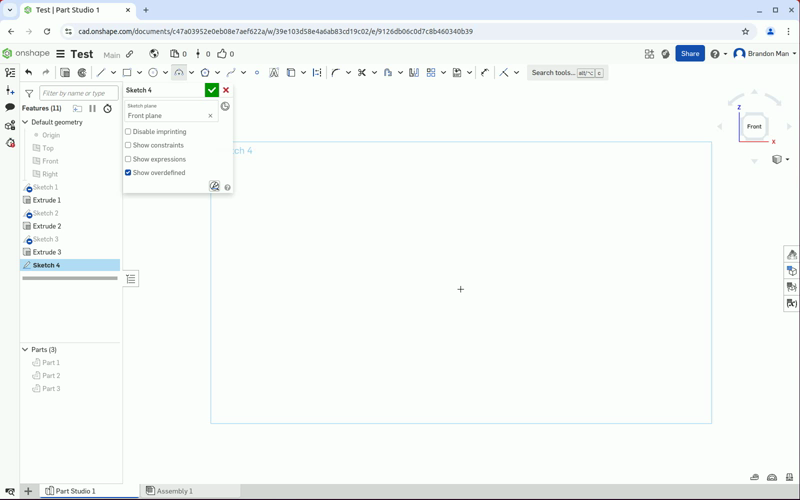
click(460, 288)
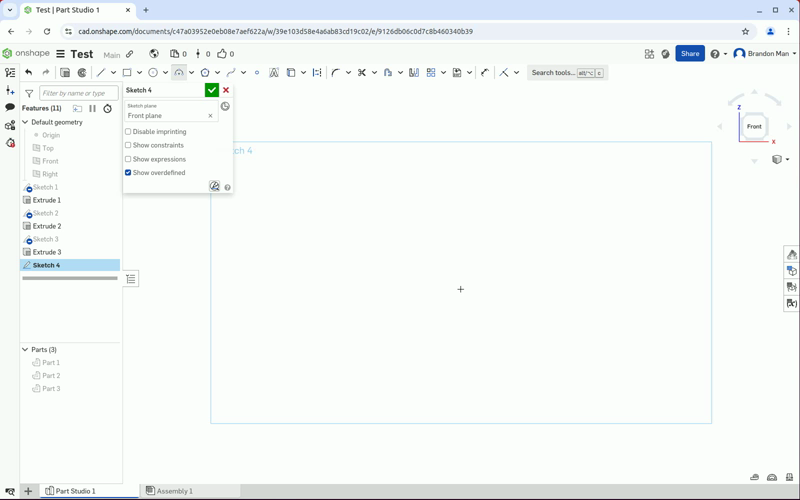
key_up(shift)
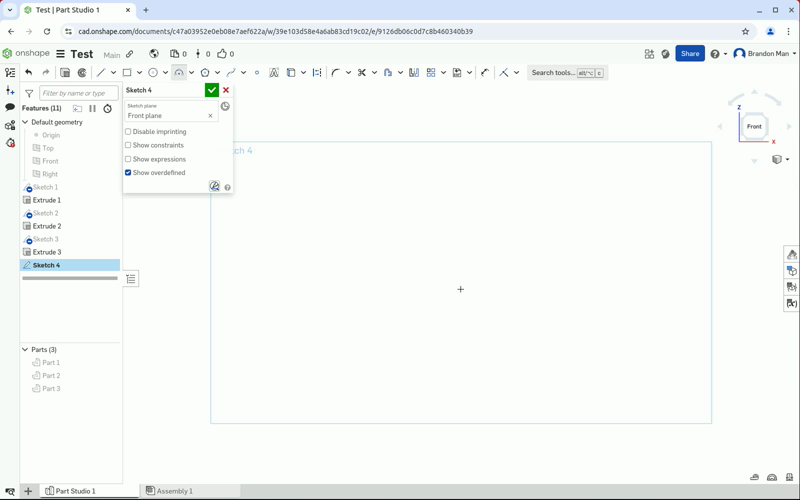
key_down(shift)
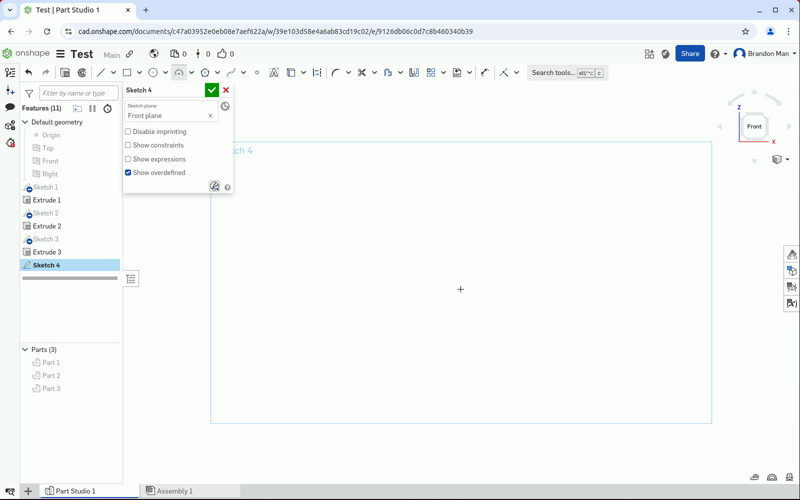
mouse_move(461, 288)
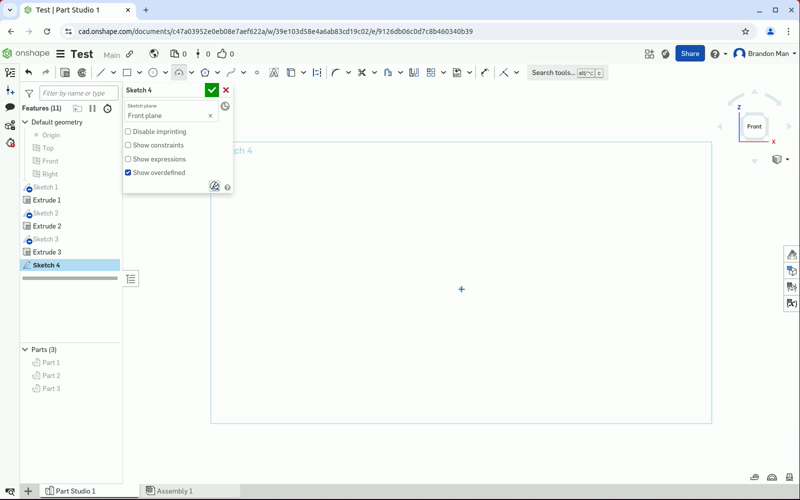
scroll(6)
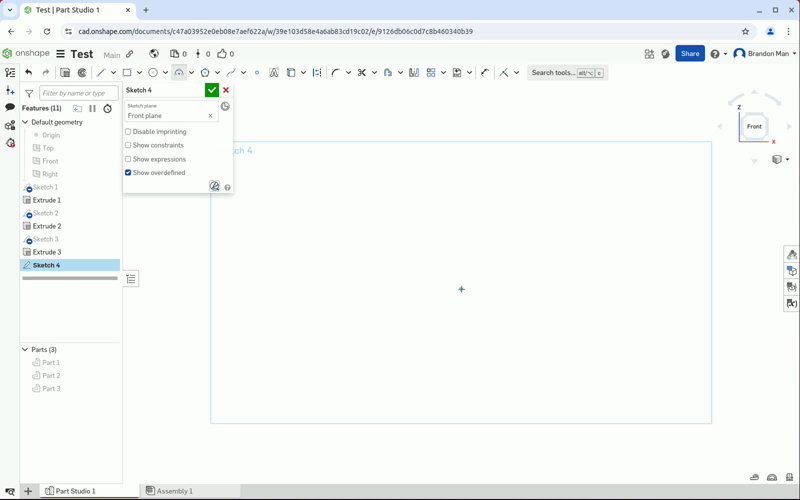
scroll(6)
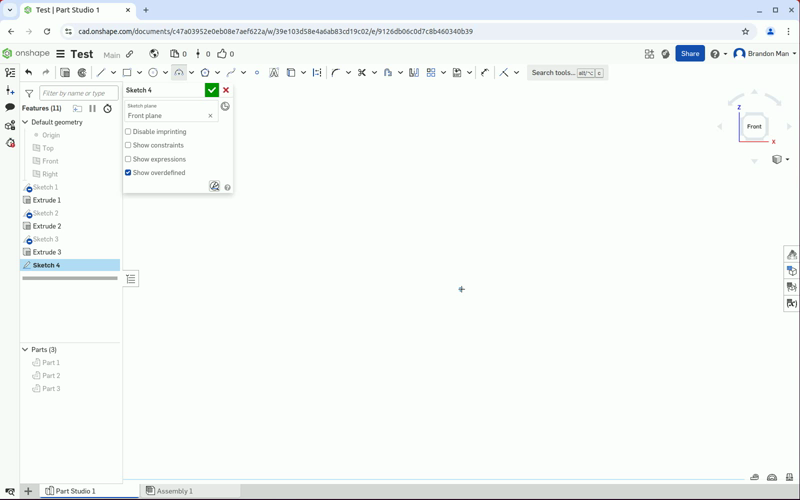
scroll(6)
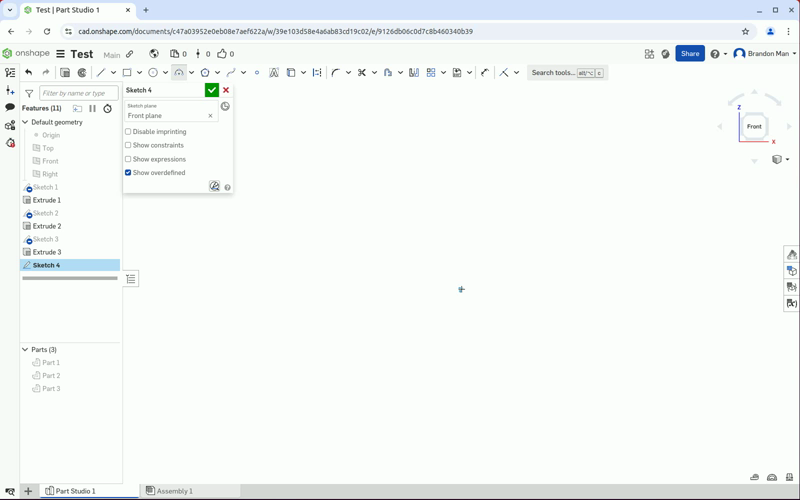
scroll(6)
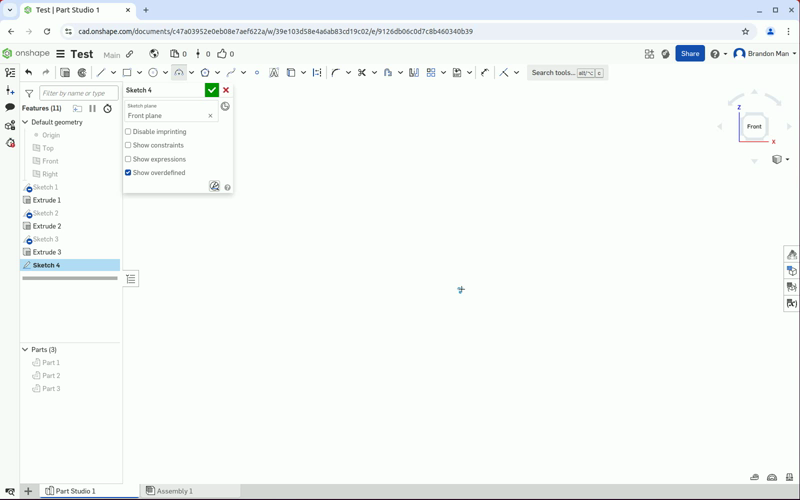
scroll(6)
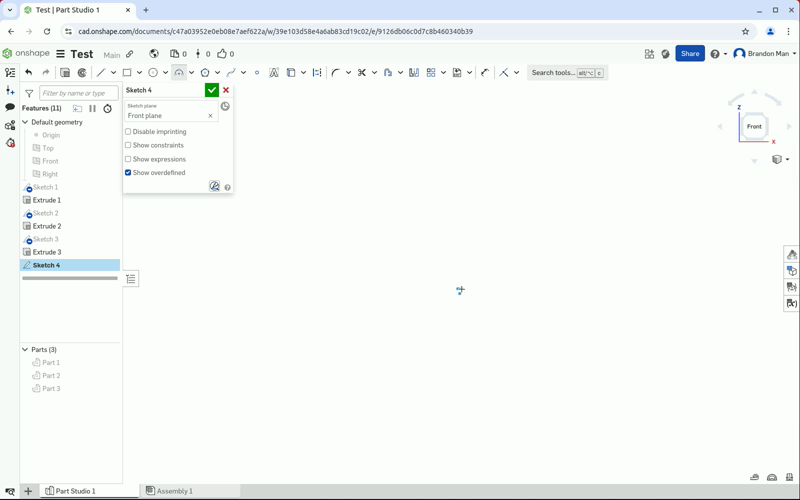
scroll(6)
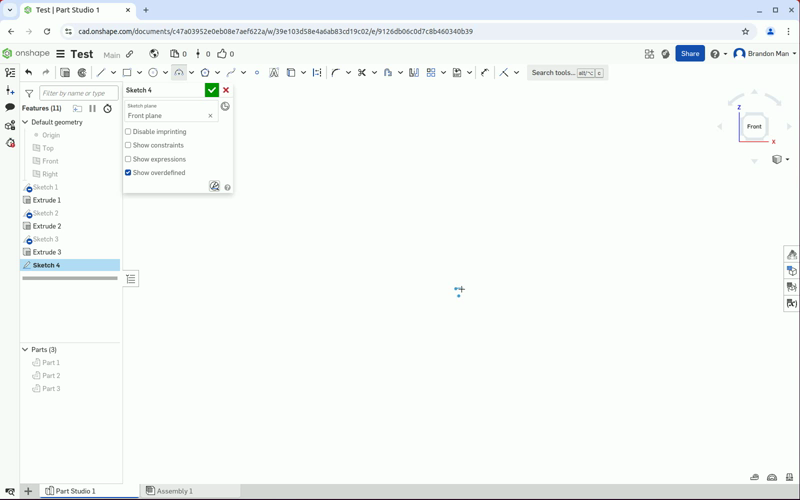
scroll(6)
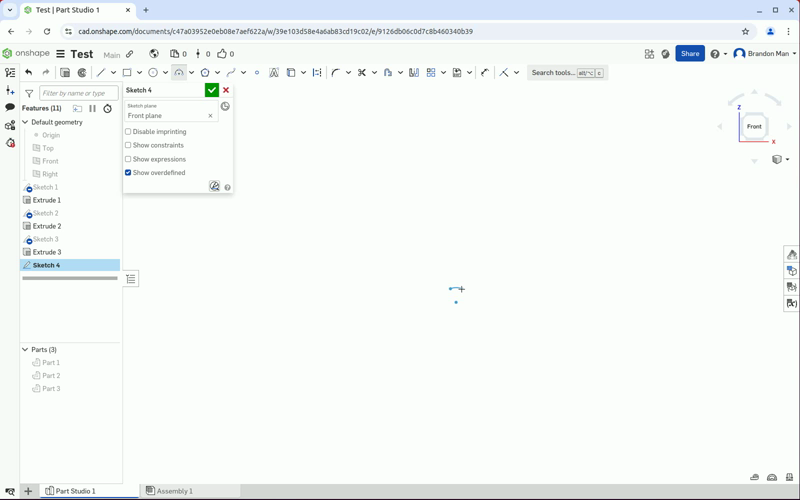
click(461, 288)
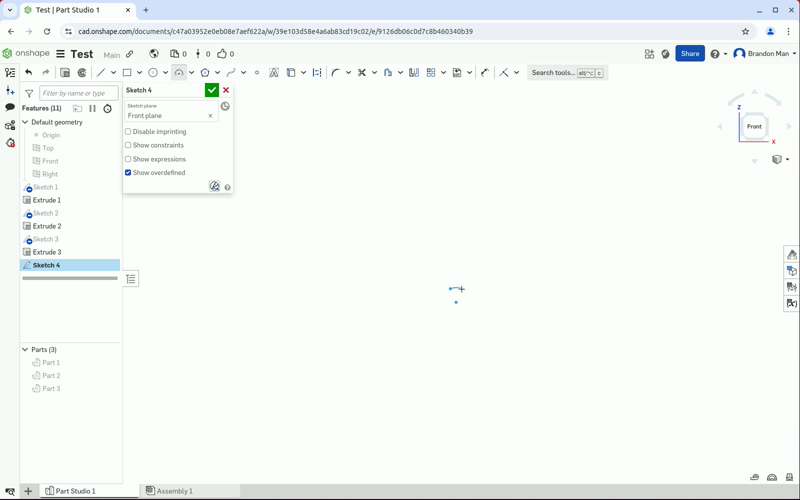
scroll(-6)
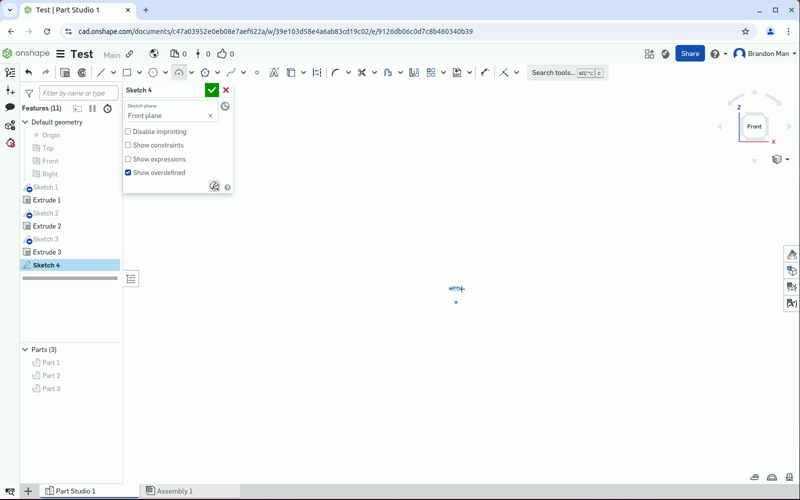
scroll(-6)
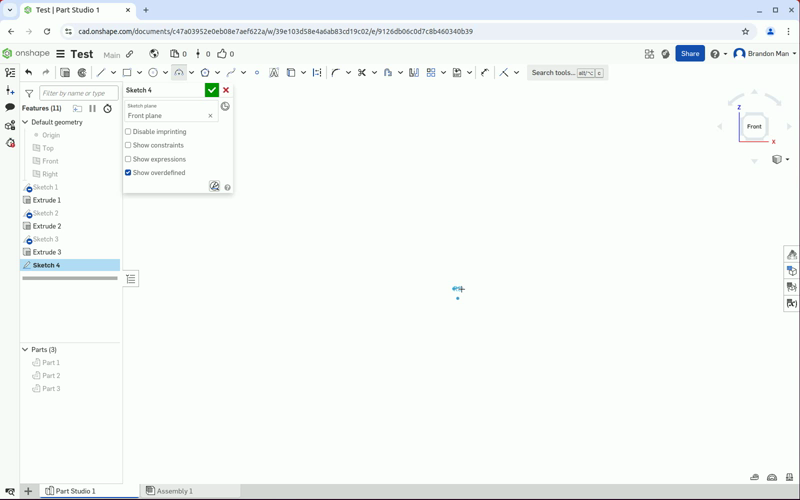
scroll(-6)
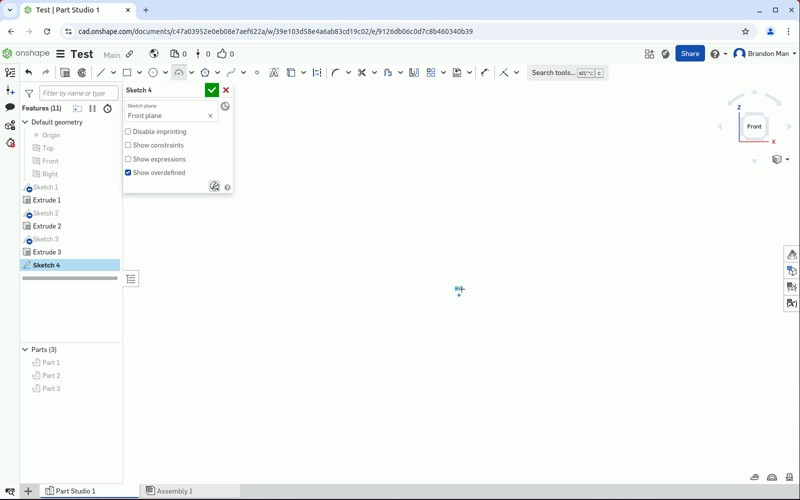
scroll(-6)
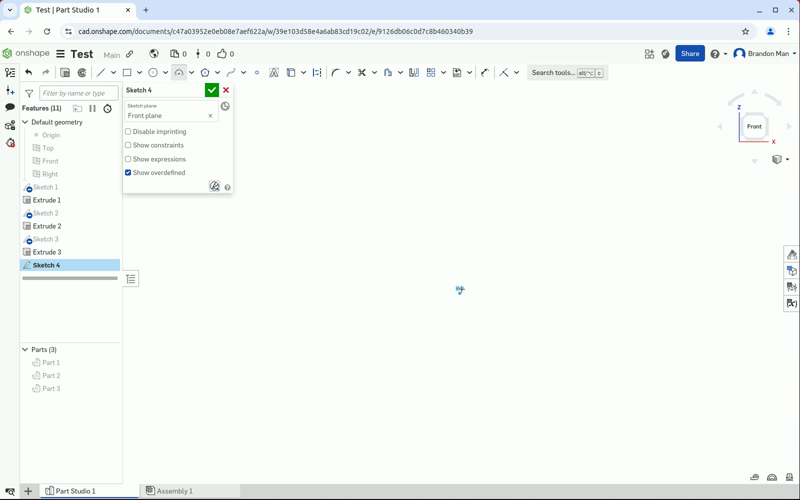
scroll(-6)
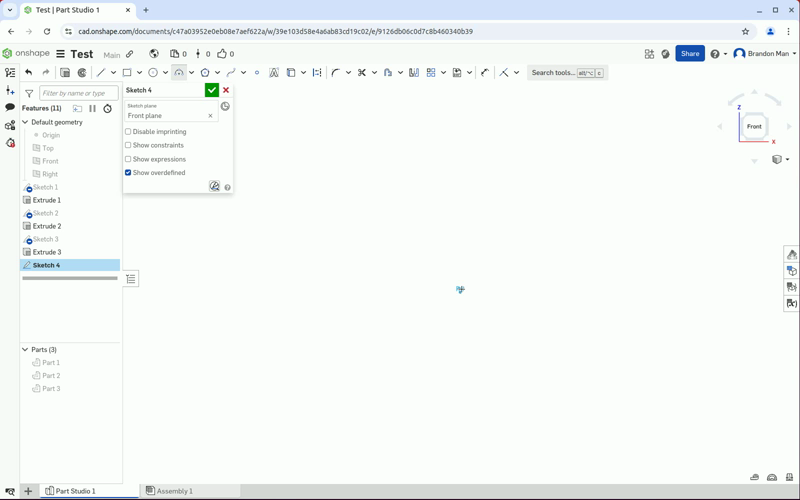
scroll(-6)
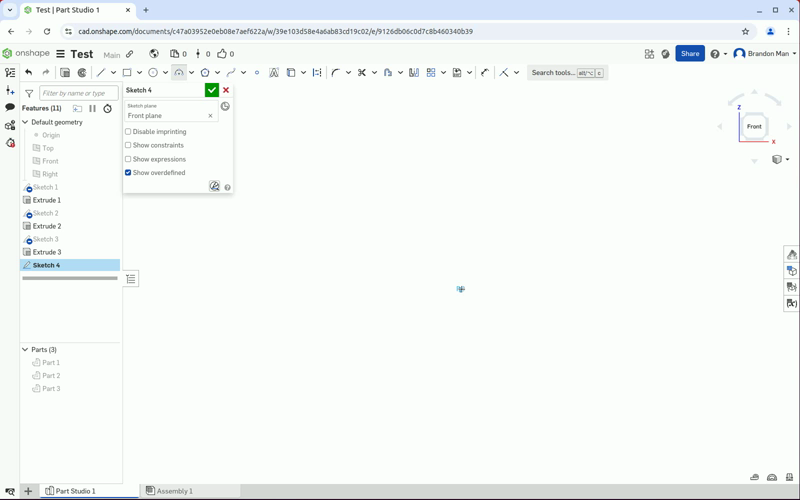
scroll(-6)
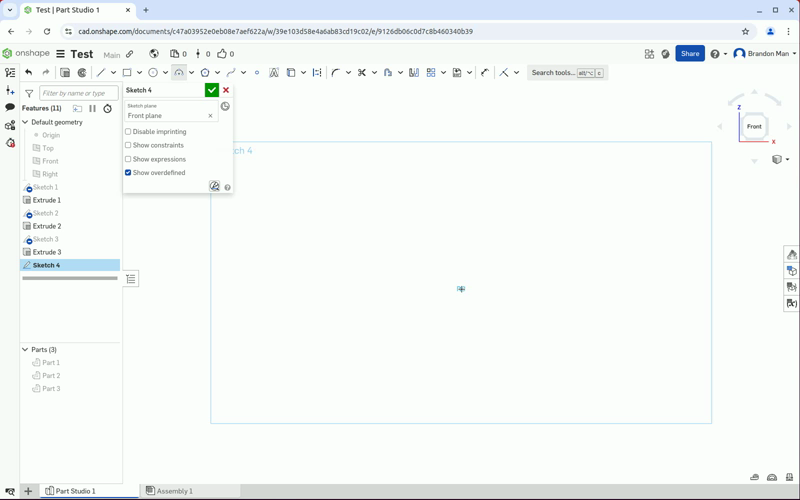
mouse_move(461, 276)
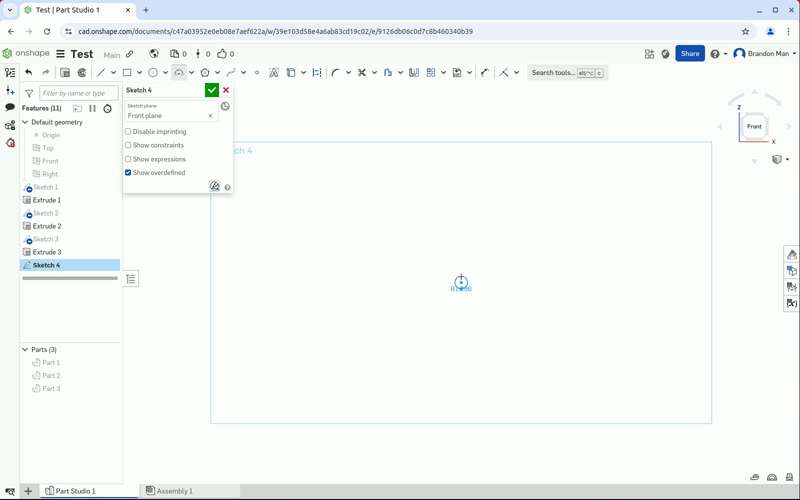
scroll(6)
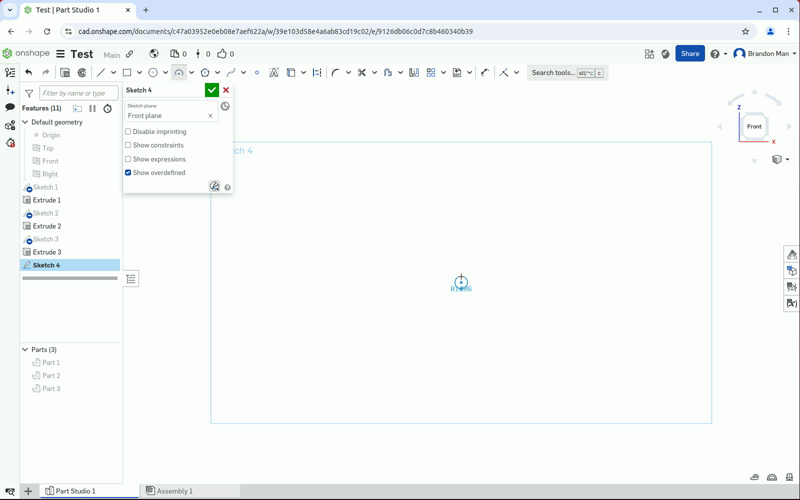
scroll(6)
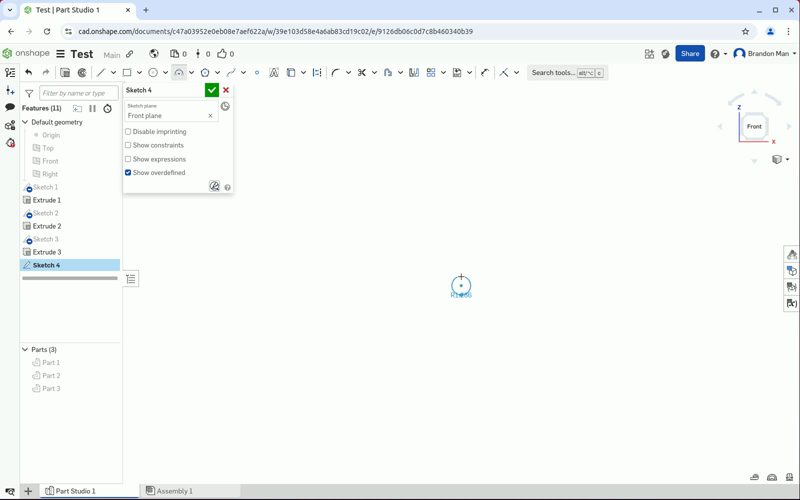
scroll(6)
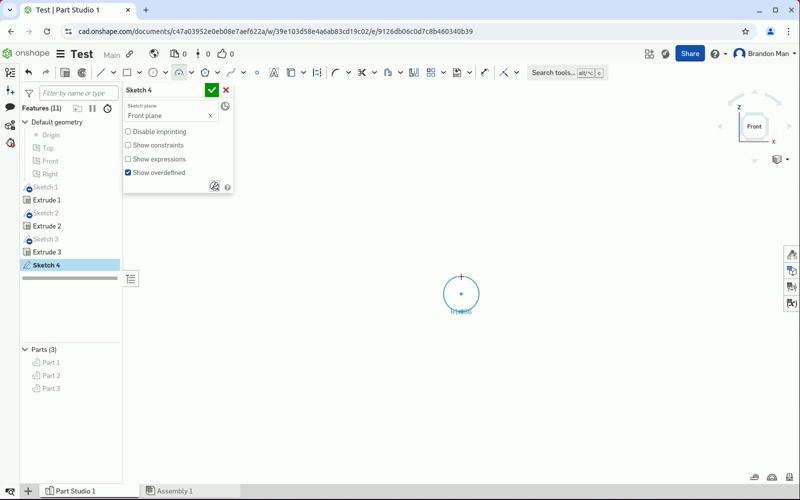
scroll(6)
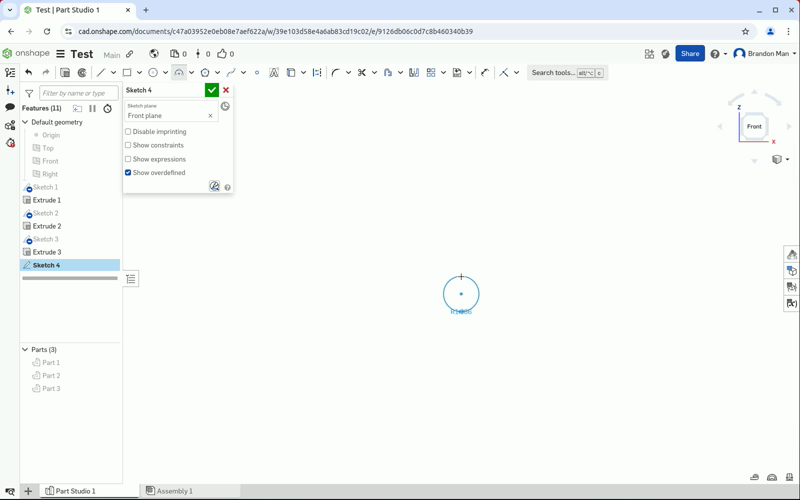
scroll(6)
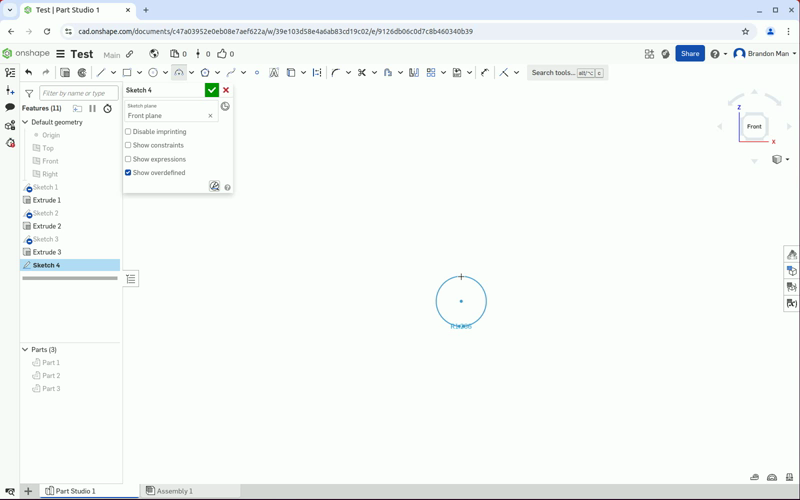
scroll(6)
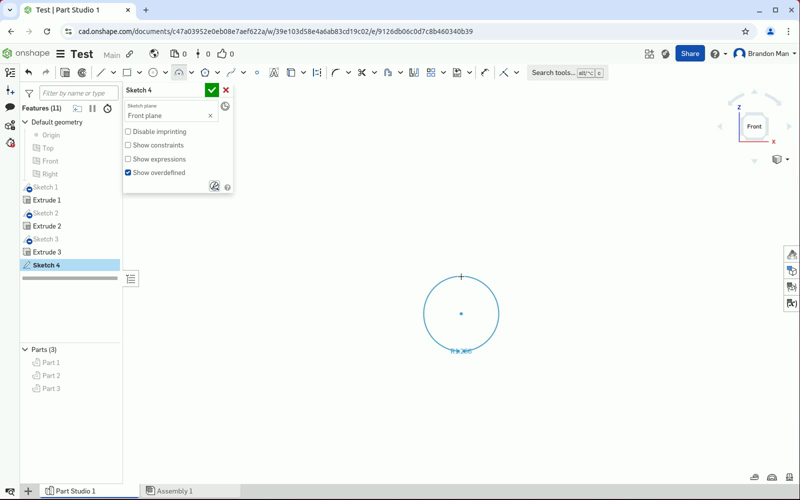
scroll(6)
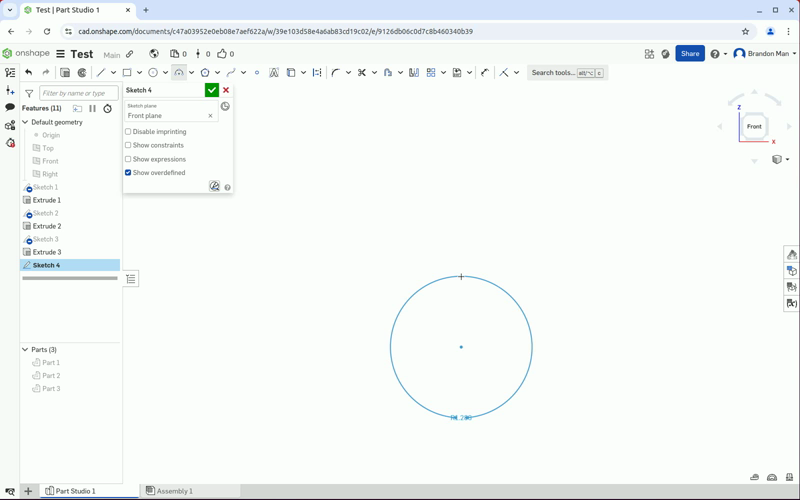
click(461, 276)
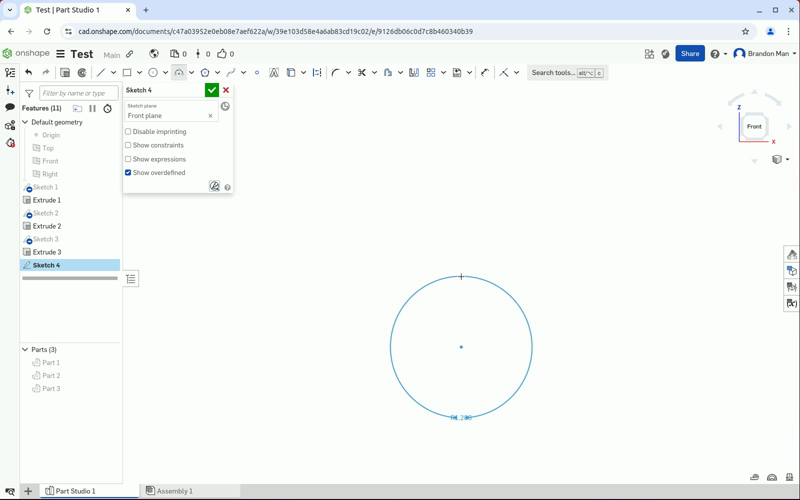
scroll(-6)
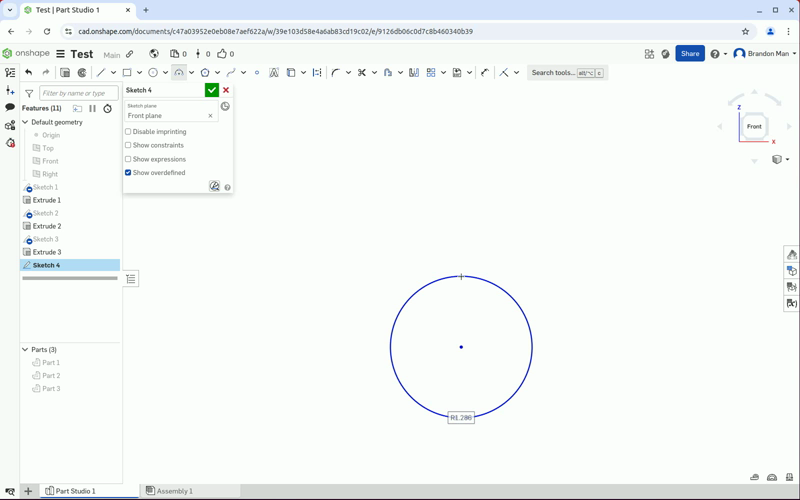
scroll(-6)
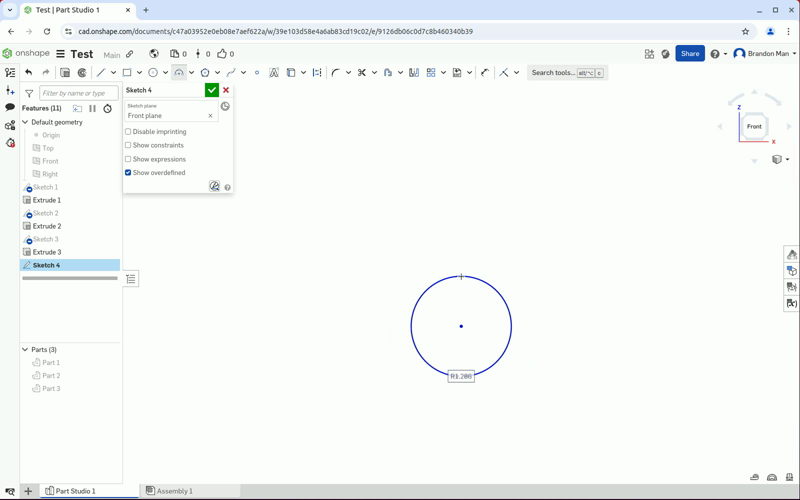
scroll(-6)
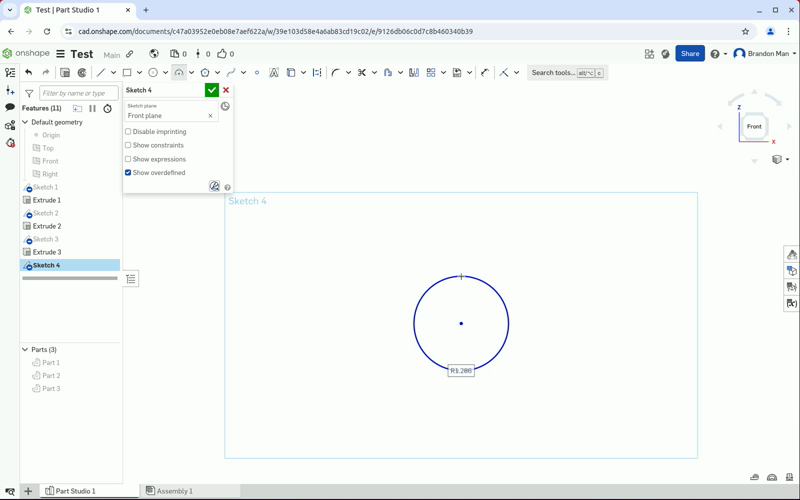
scroll(-6)
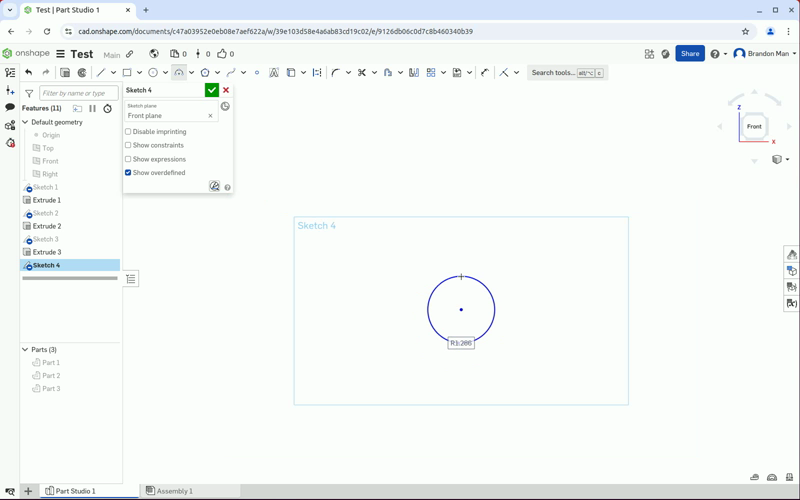
scroll(-6)
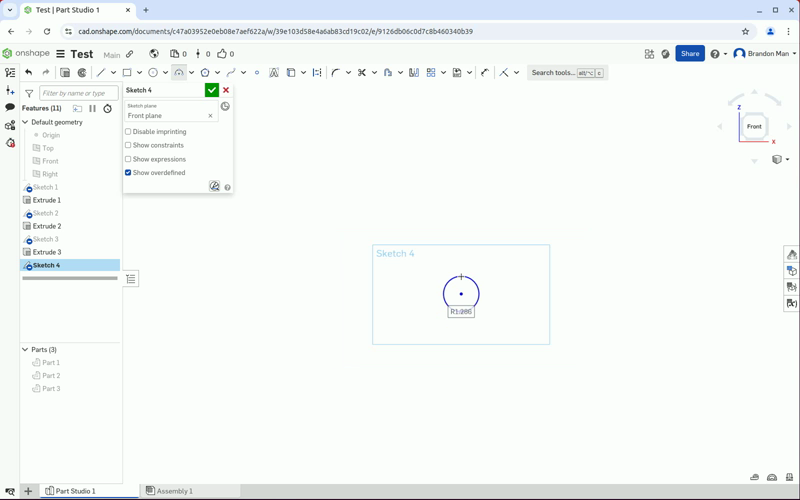
scroll(-6)
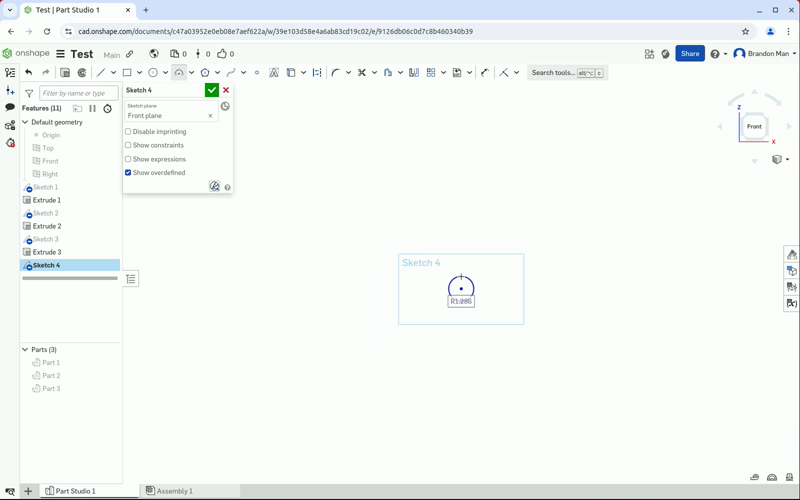
scroll(-6)
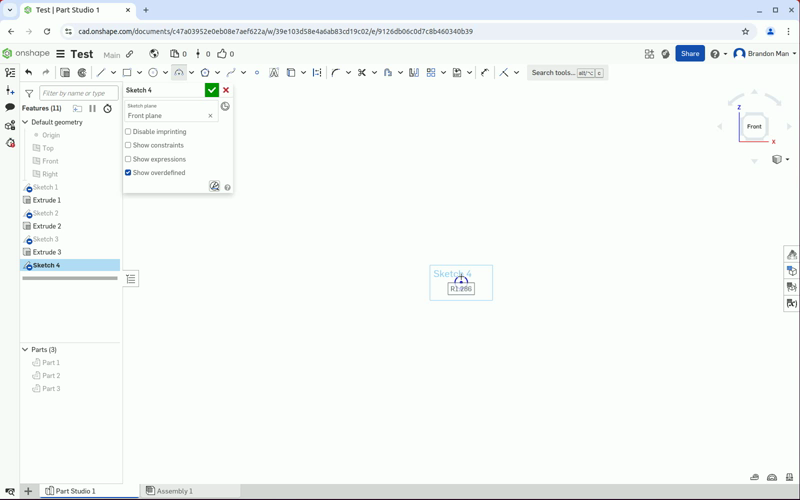
key_up(shift)
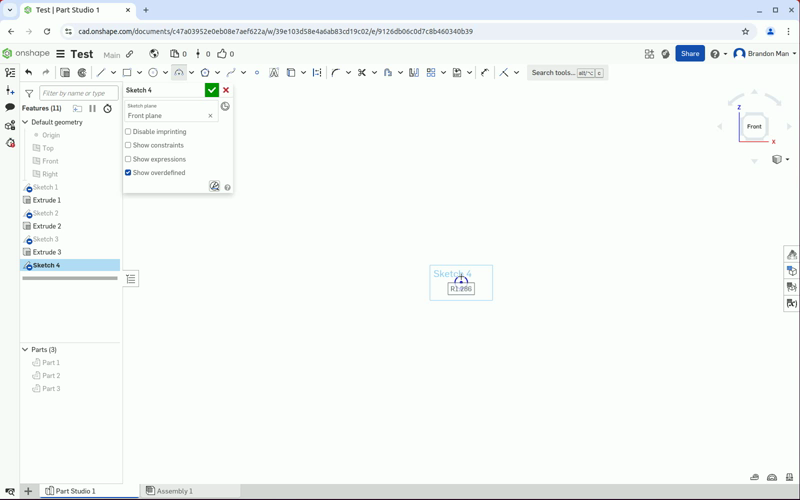
key(esc)
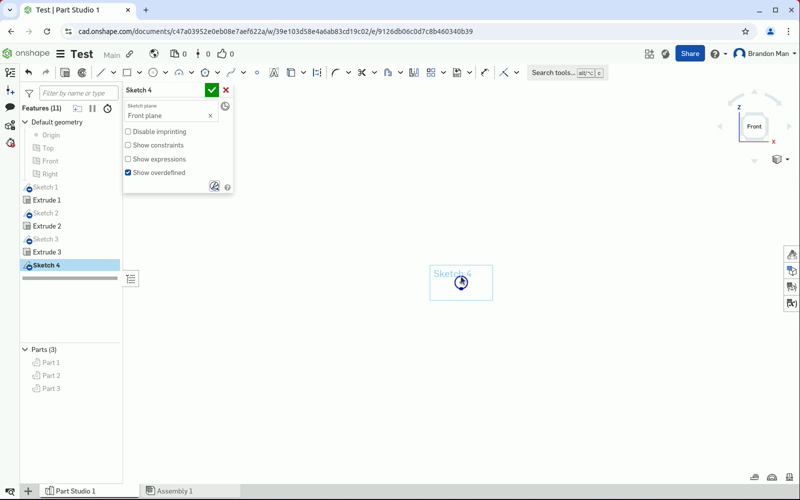
key(l)
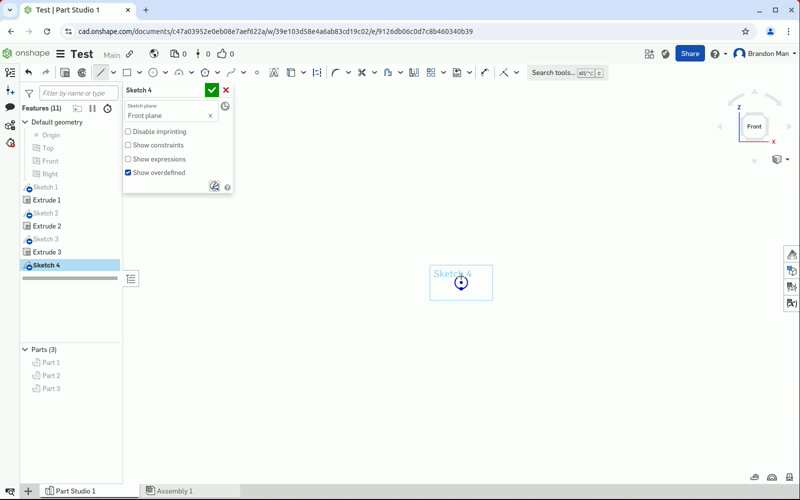
mouse_move(461, 288)
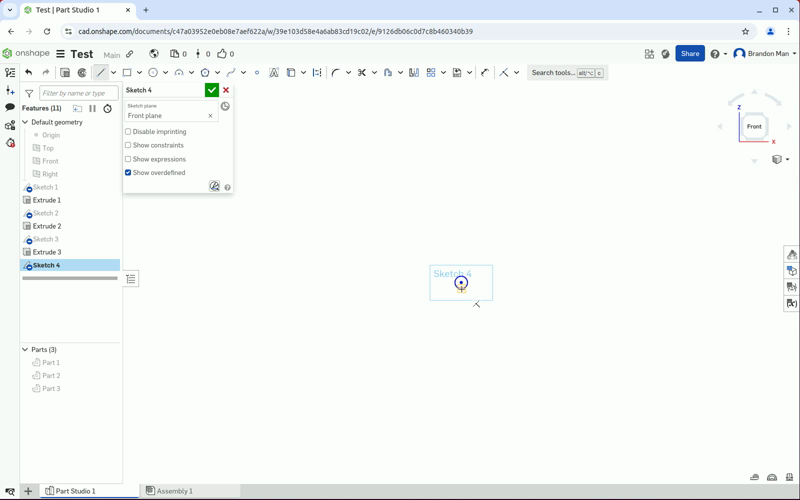
scroll(6)
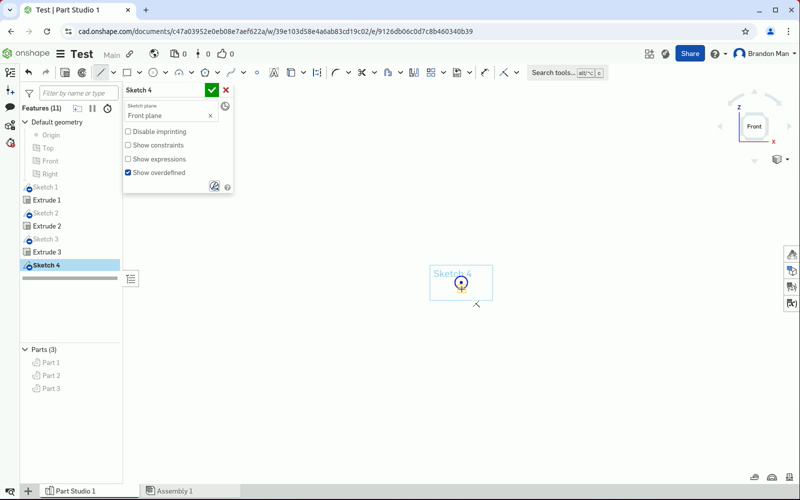
scroll(6)
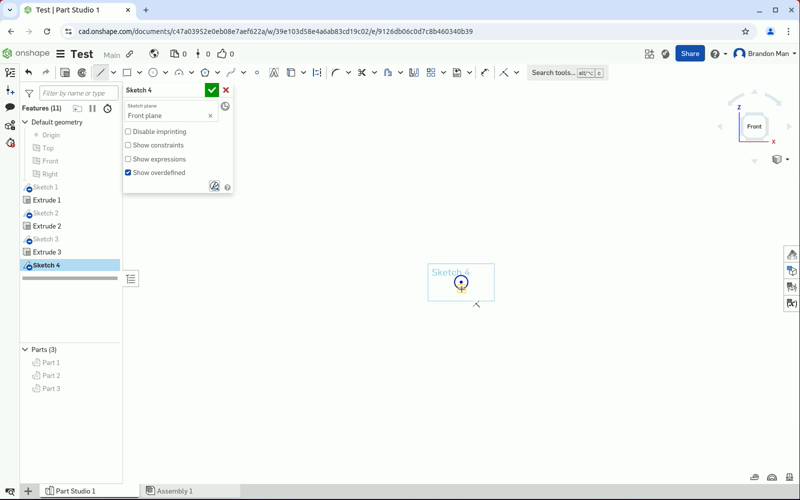
scroll(6)
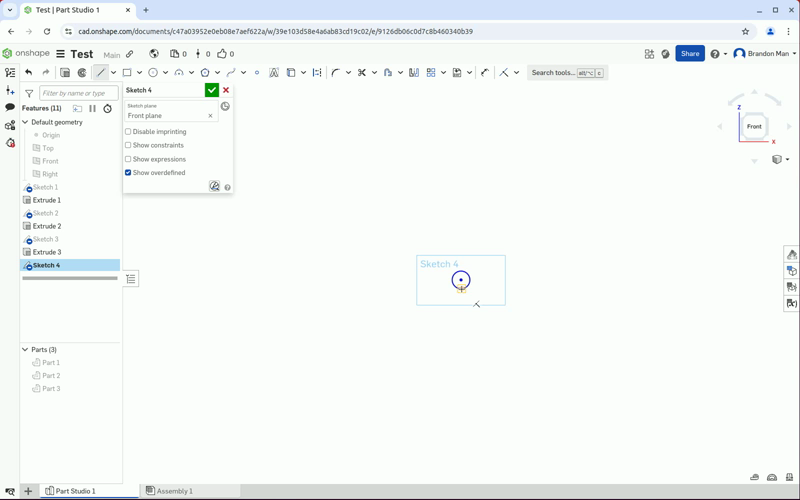
scroll(6)
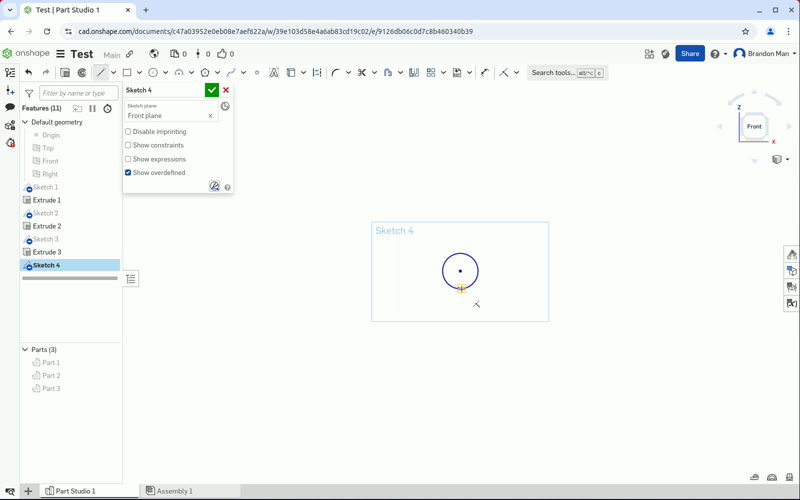
scroll(6)
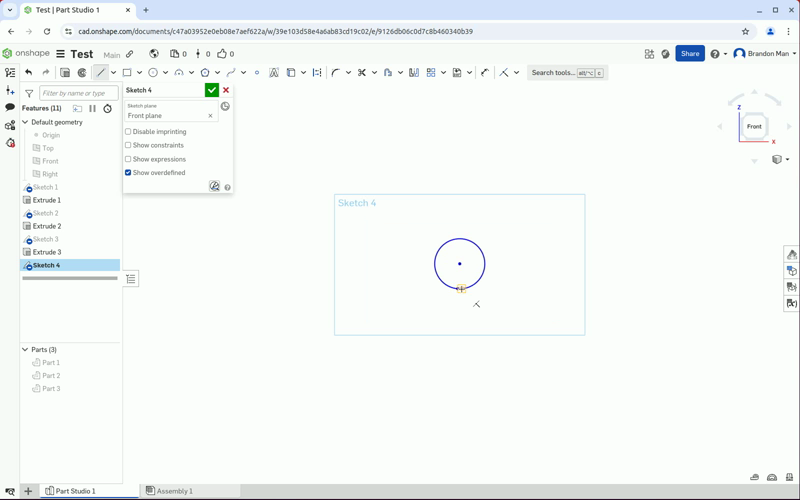
scroll(6)
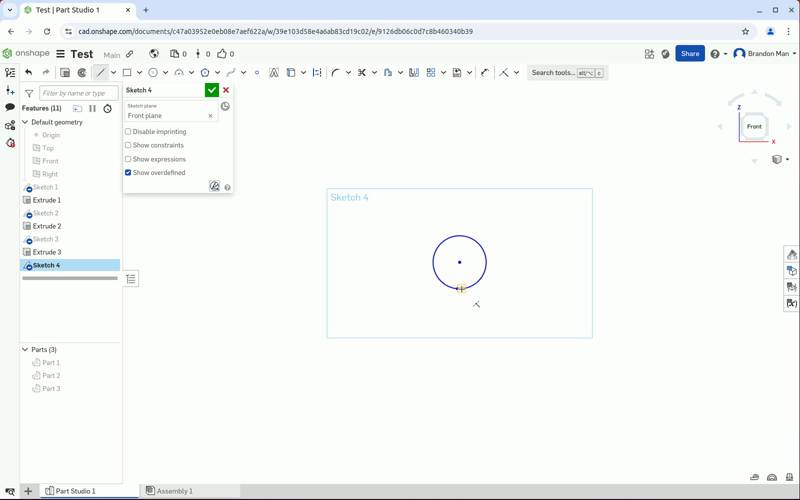
scroll(6)
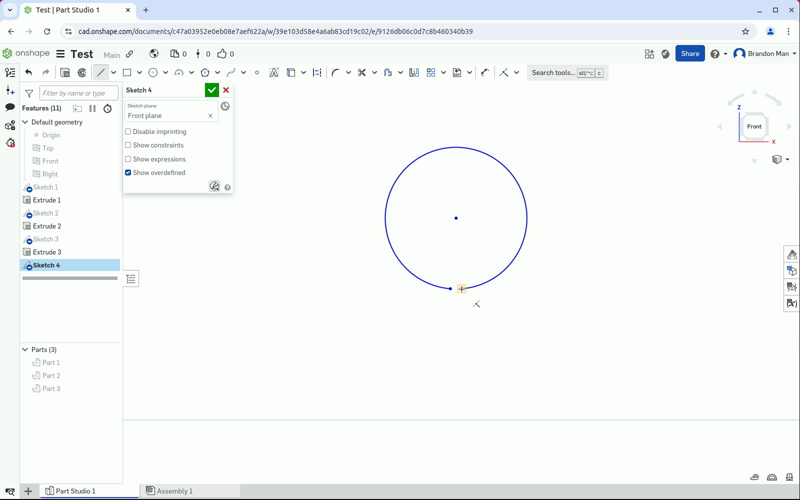
click(461, 288)
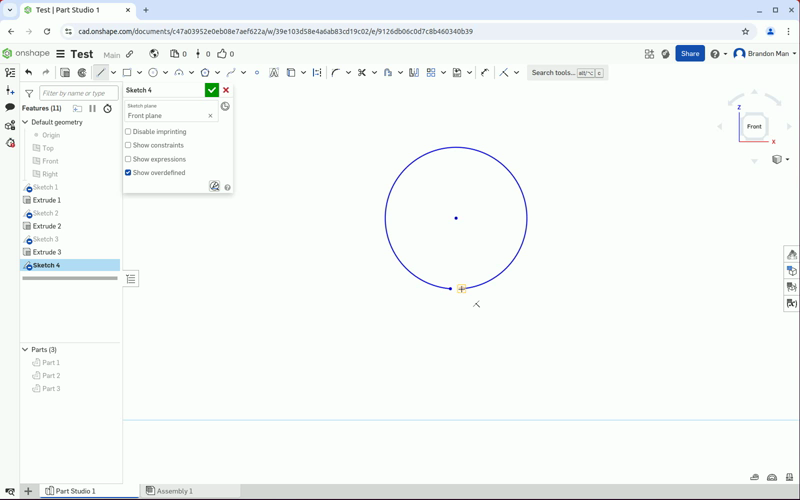
scroll(-6)
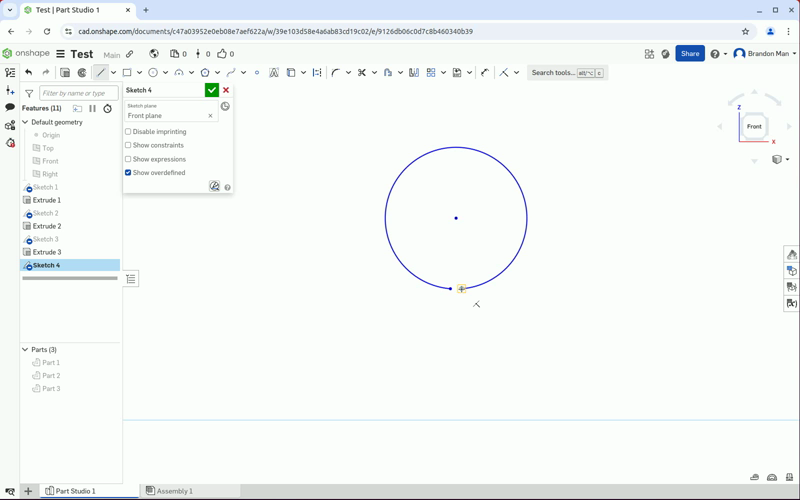
scroll(-6)
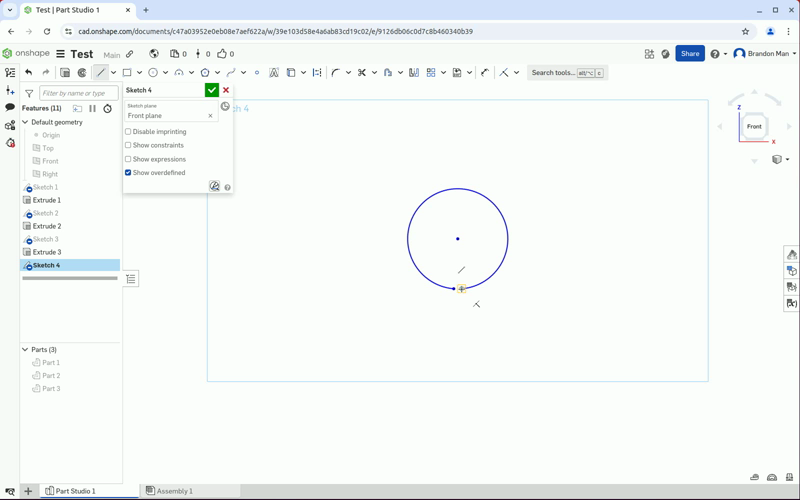
scroll(-6)
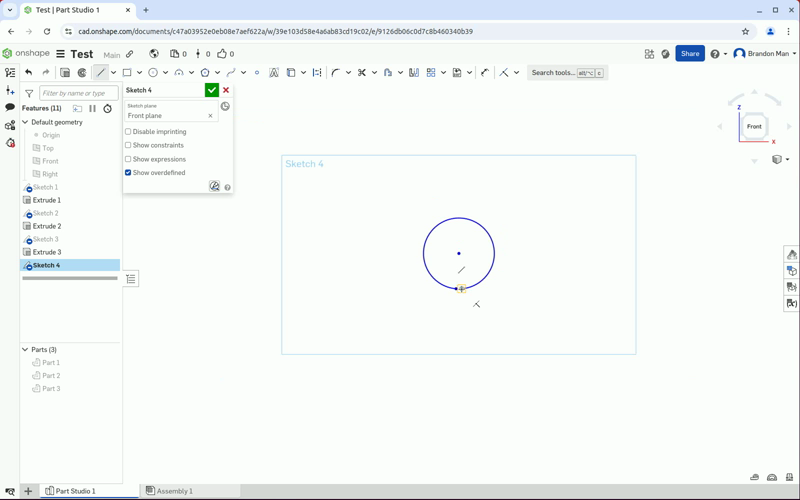
scroll(-6)
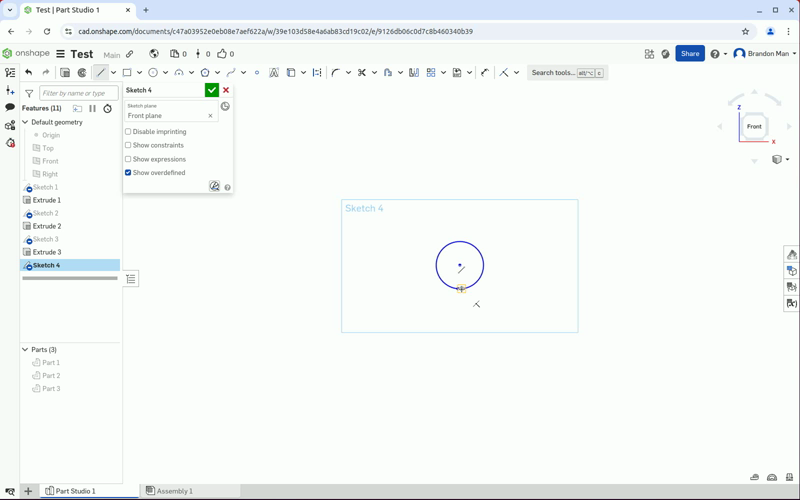
scroll(-6)
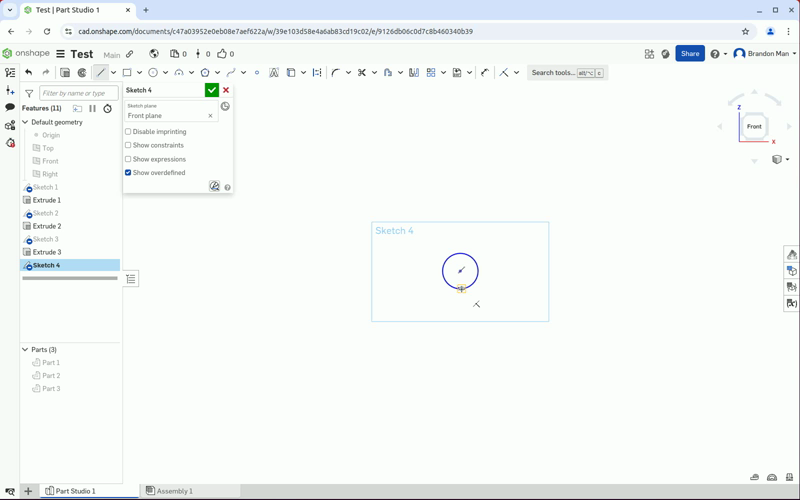
scroll(-6)
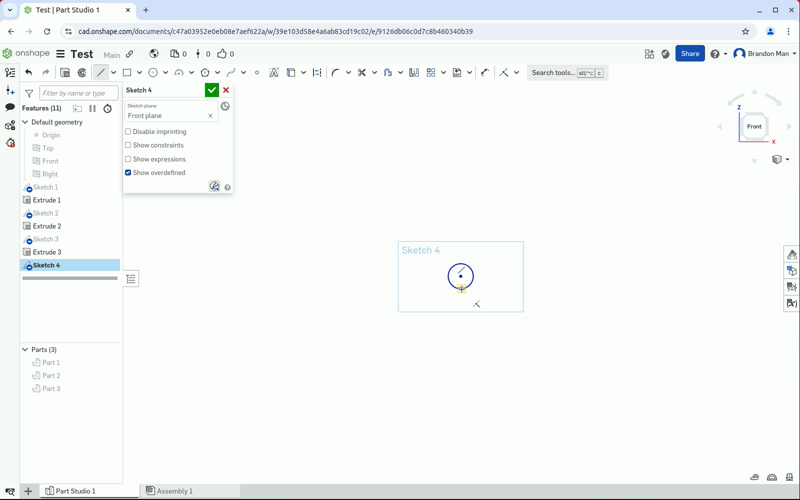
scroll(-6)
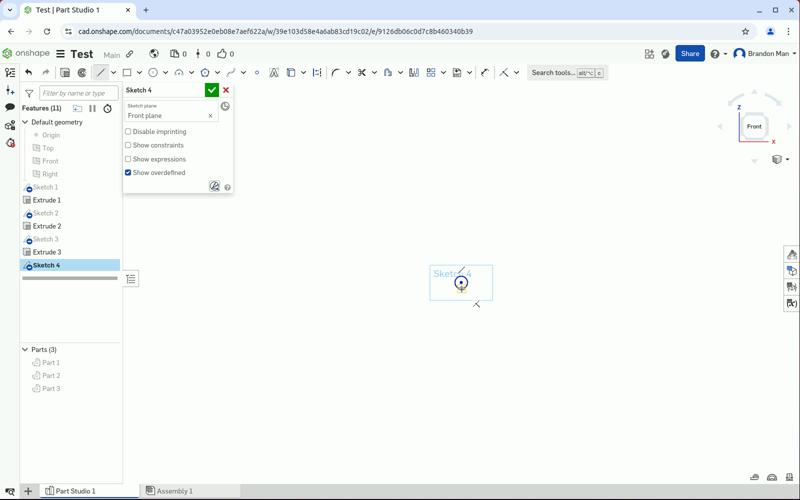
key_down(shift)
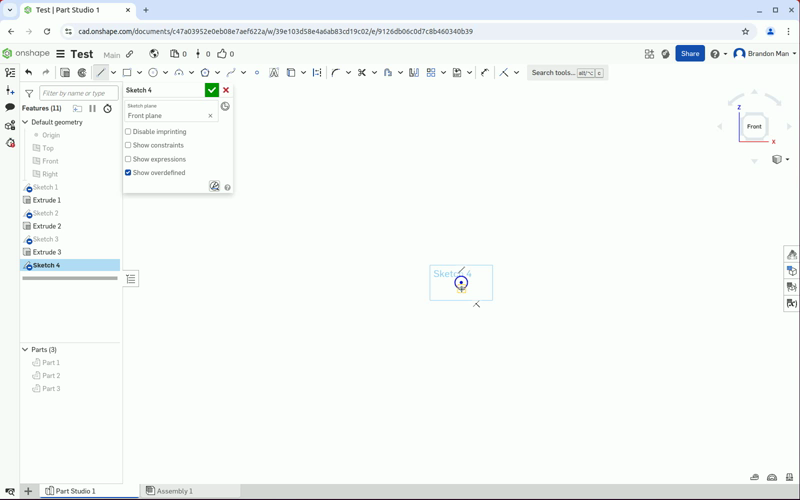
mouse_move(492, 288)
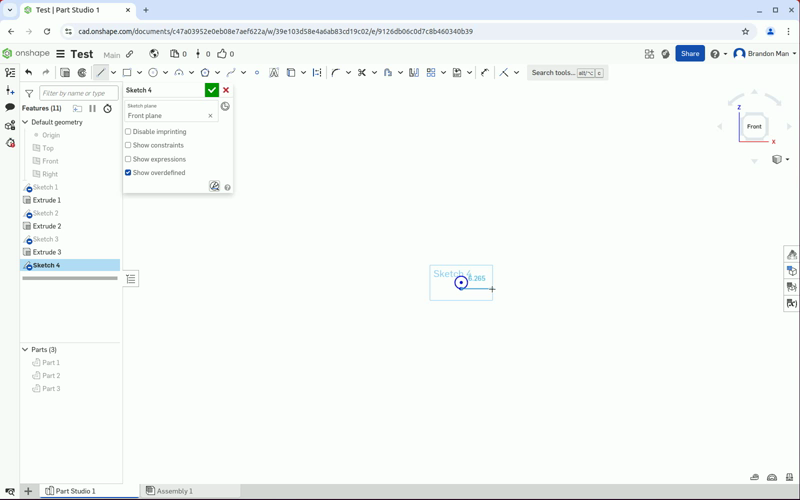
mouse_move(461, 288)
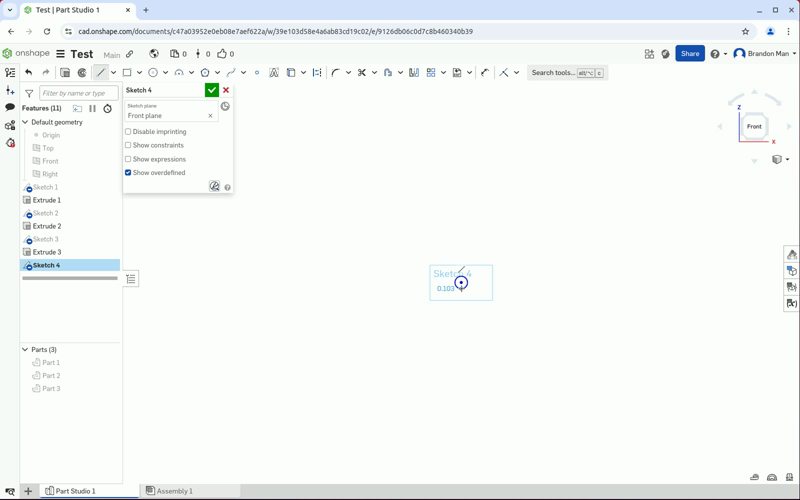
scroll(6)
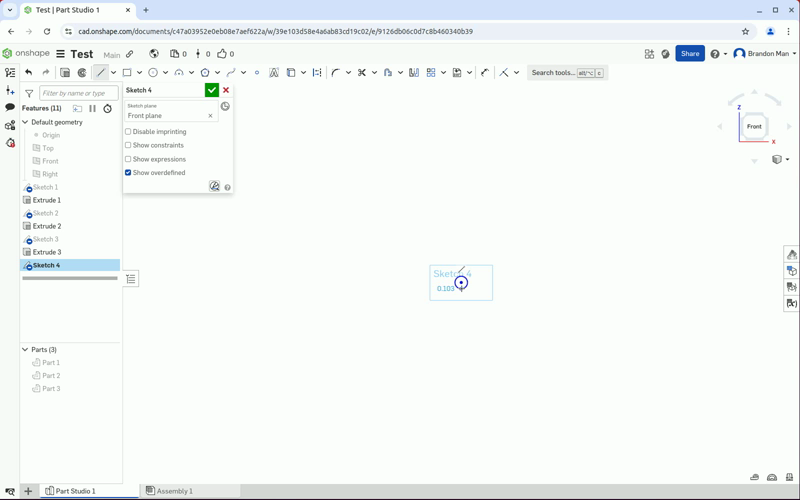
scroll(6)
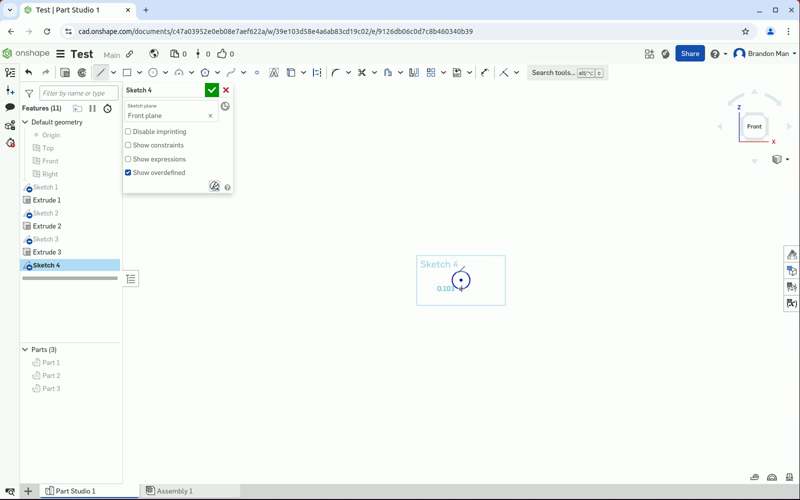
scroll(6)
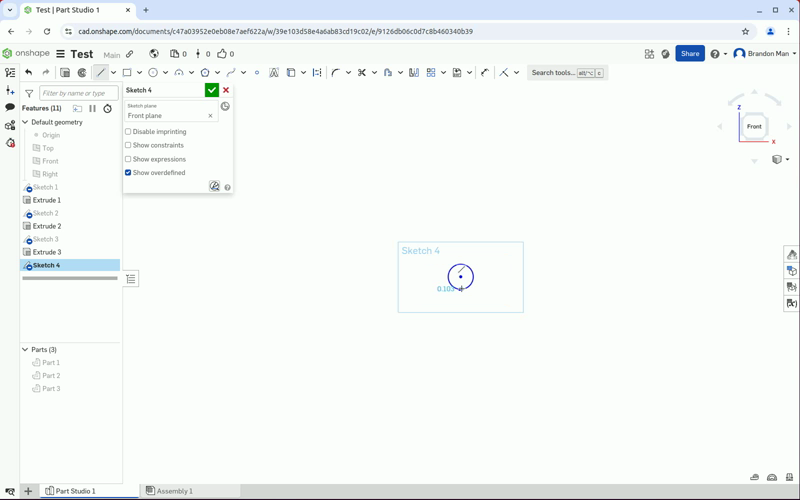
scroll(6)
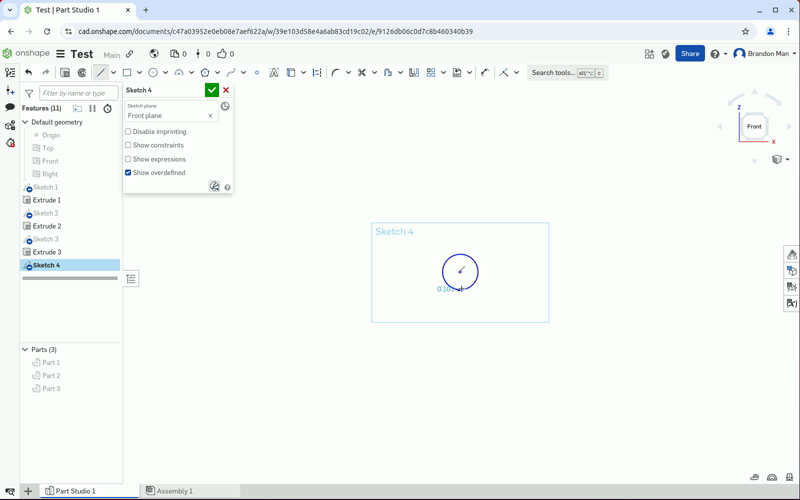
scroll(6)
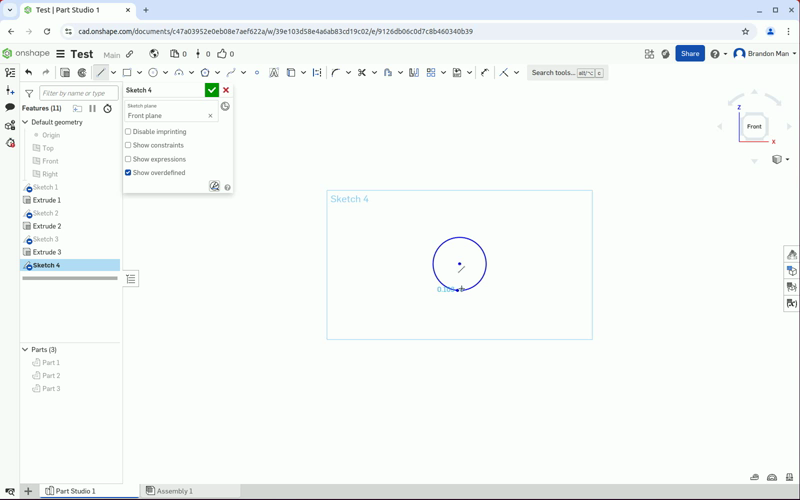
scroll(6)
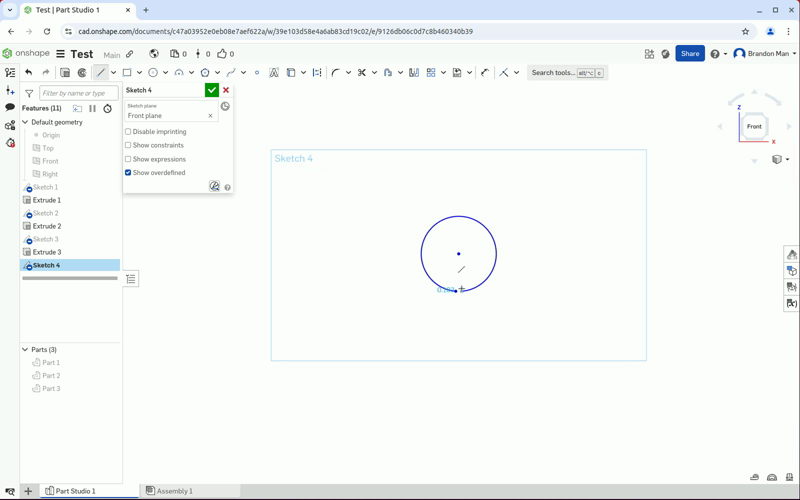
scroll(6)
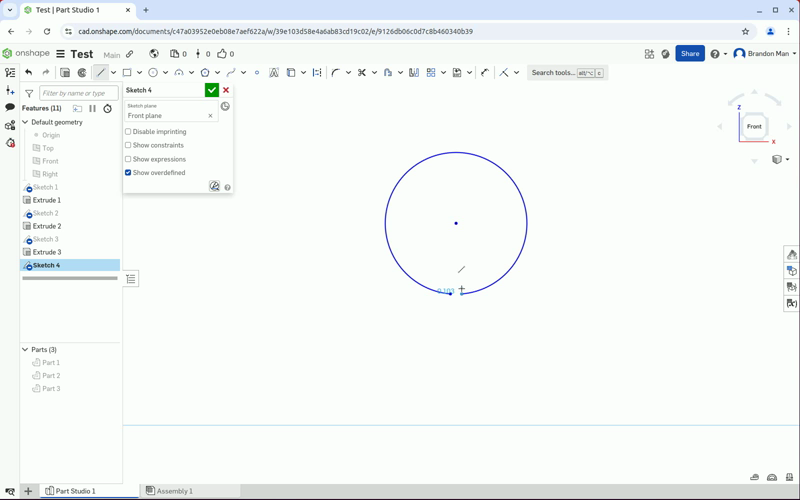
click(461, 288)
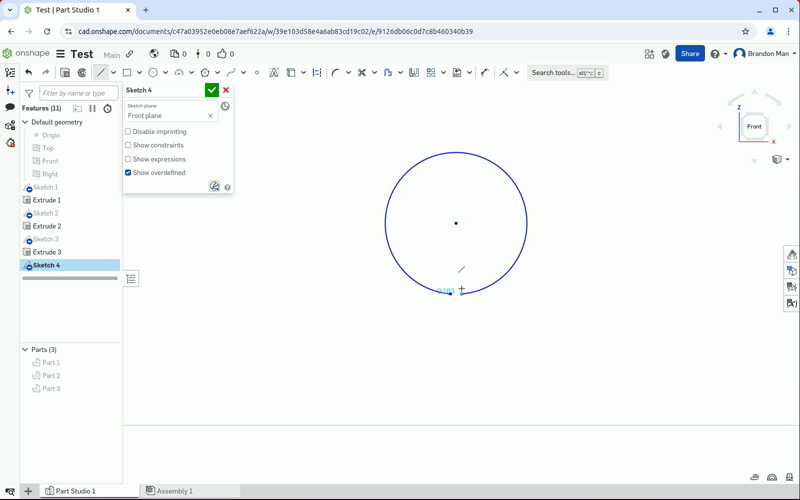
scroll(-6)
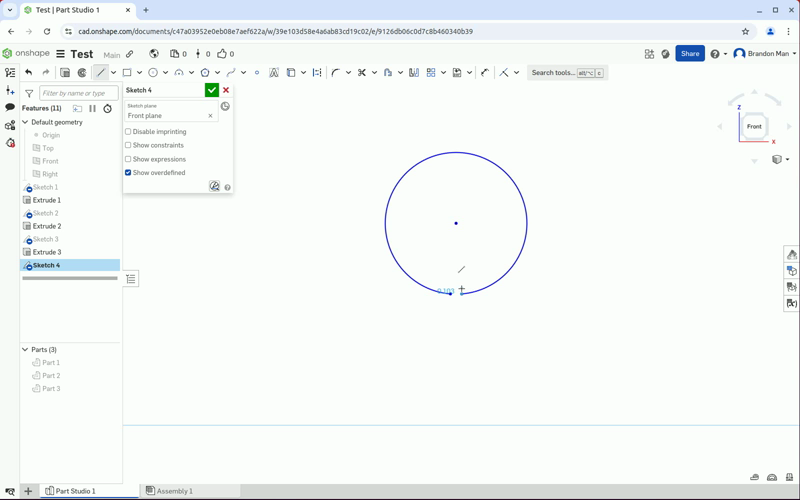
scroll(-6)
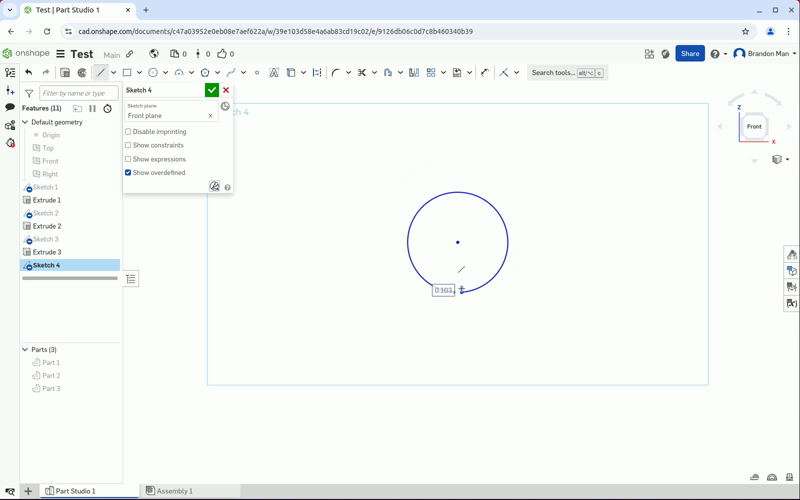
scroll(-6)
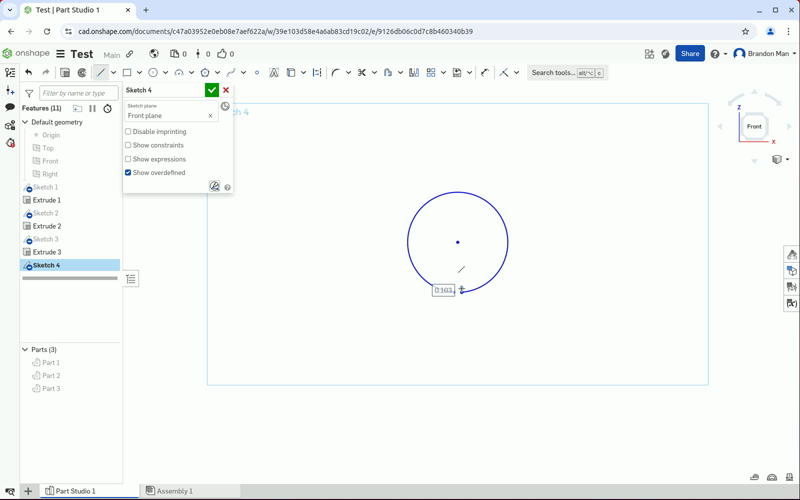
scroll(-6)
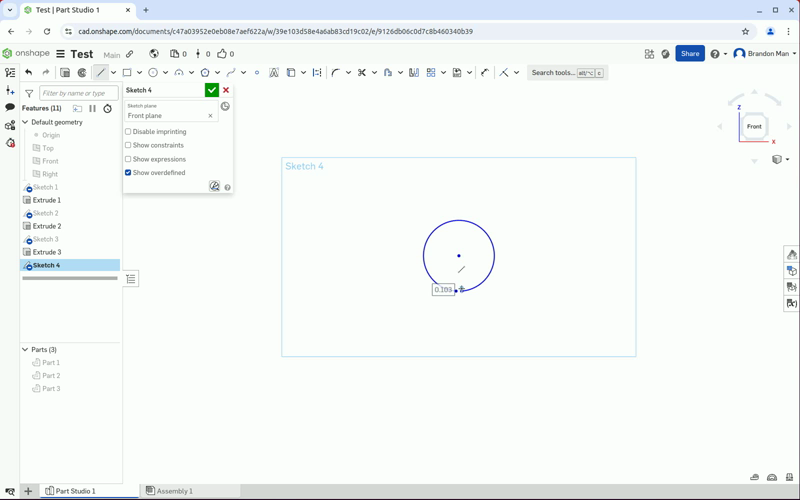
scroll(-6)
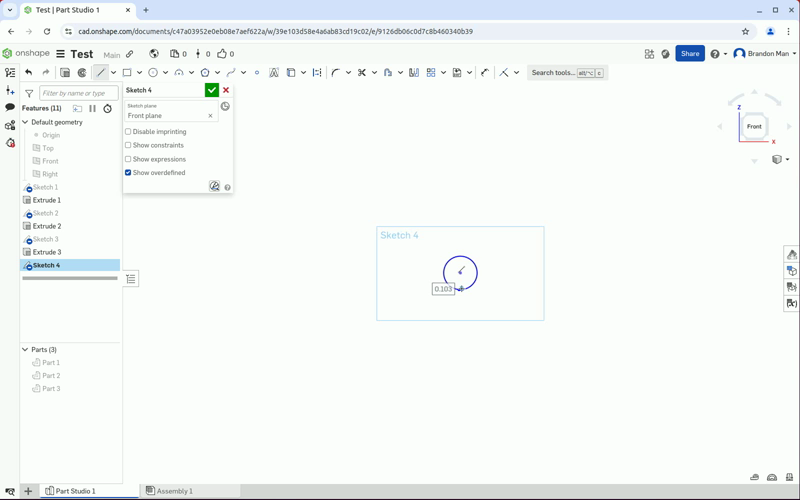
scroll(-6)
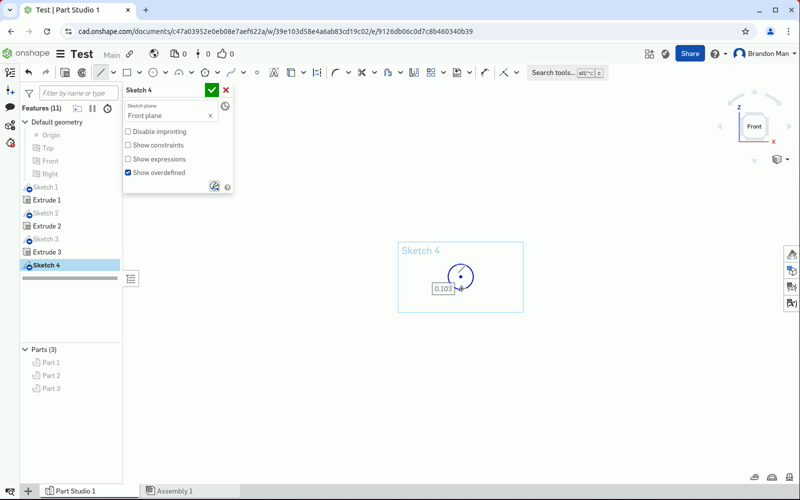
scroll(-6)
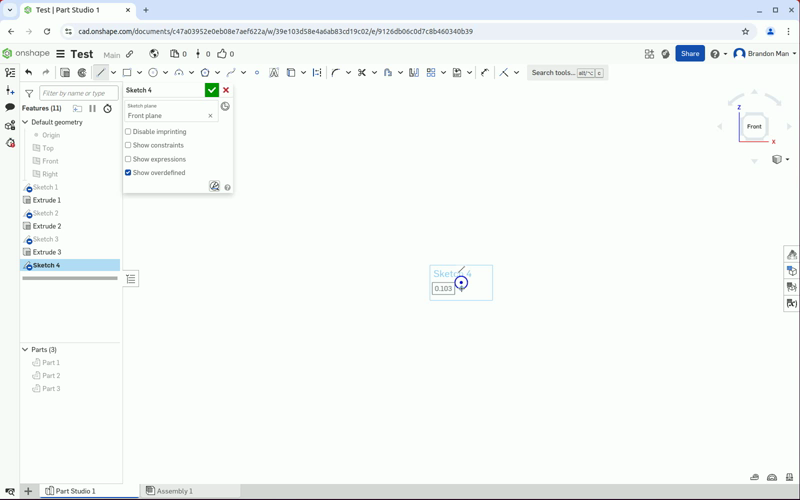
key_up(shift)
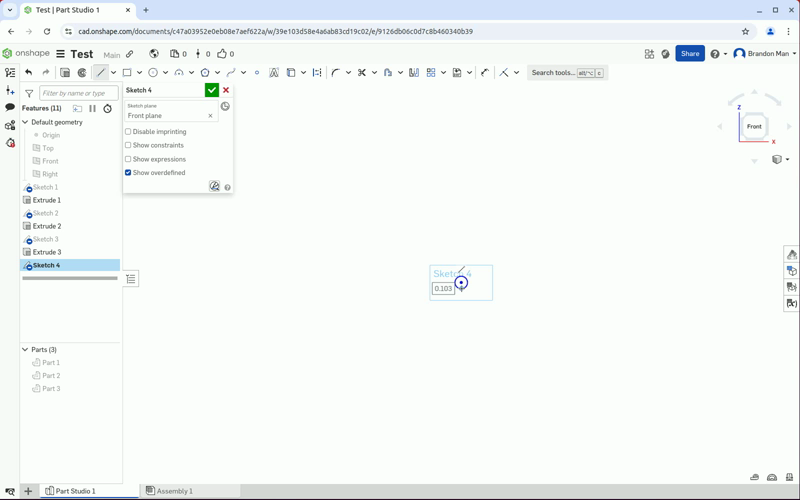
key(esc)
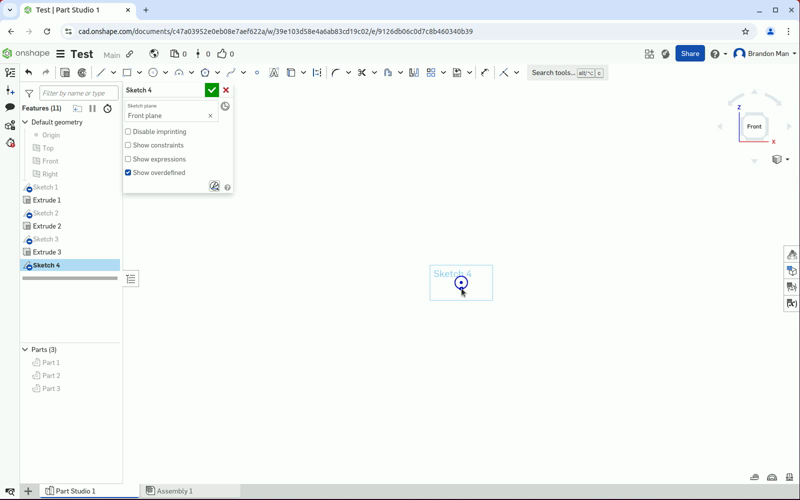
key(a)
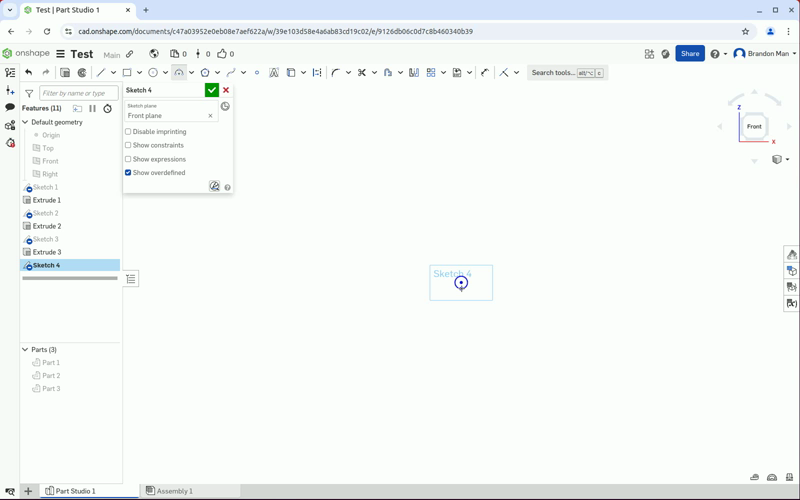
mouse_move(461, 288)
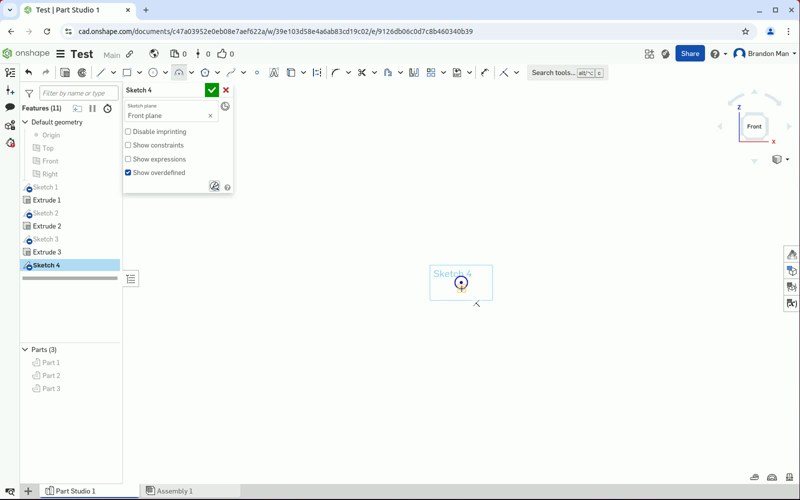
scroll(6)
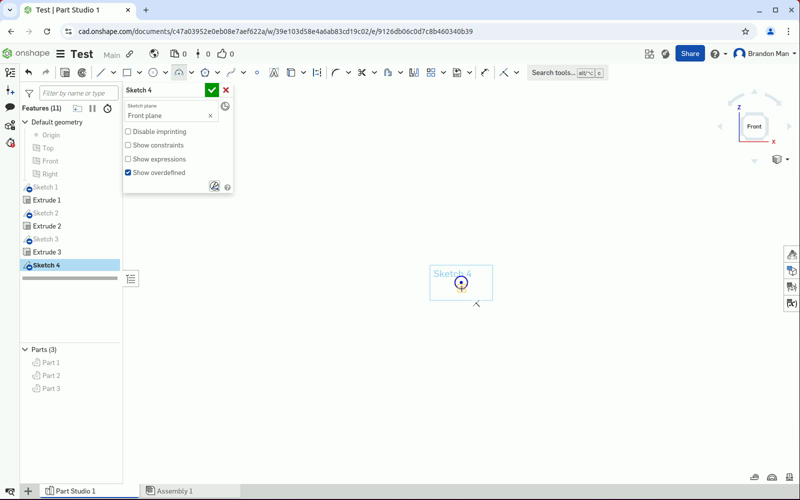
scroll(6)
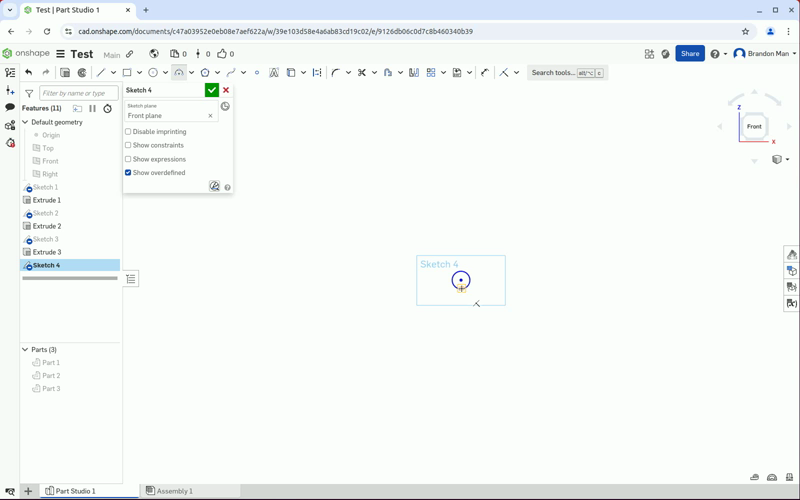
scroll(6)
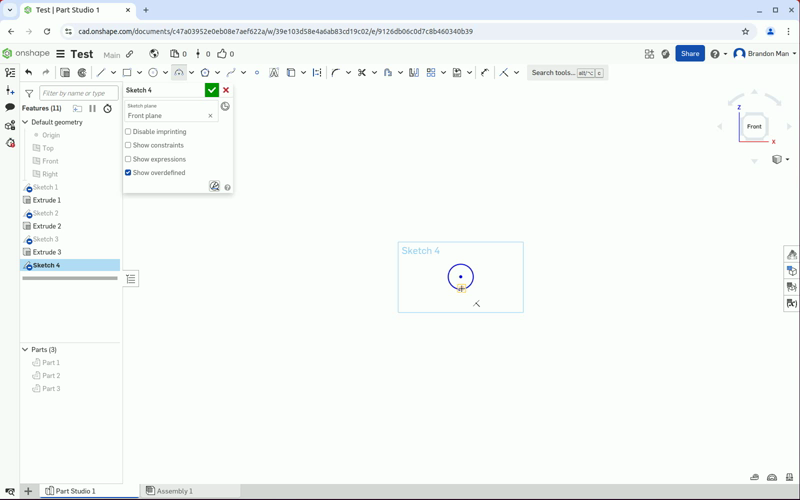
scroll(6)
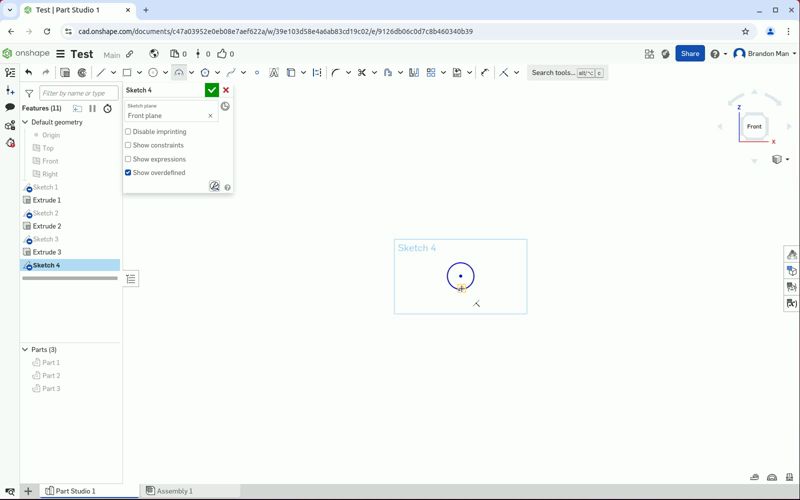
scroll(6)
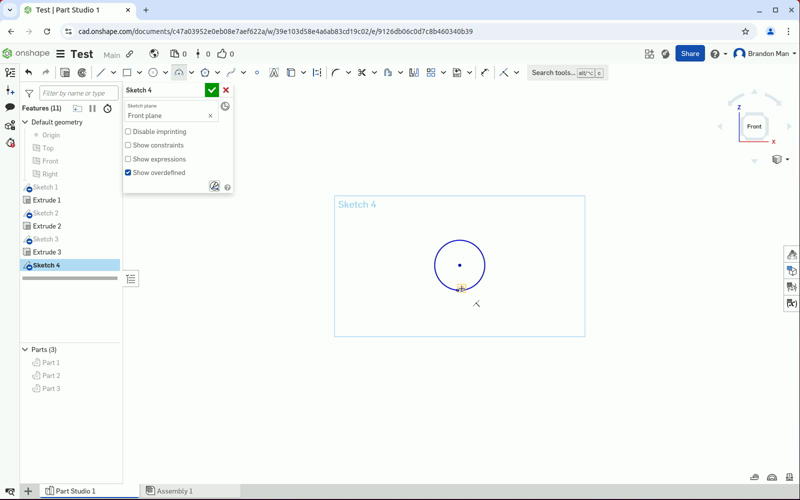
scroll(6)
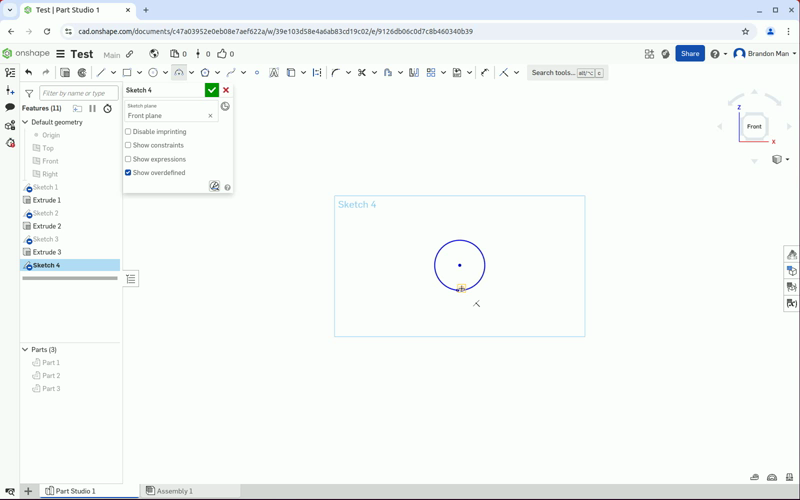
scroll(6)
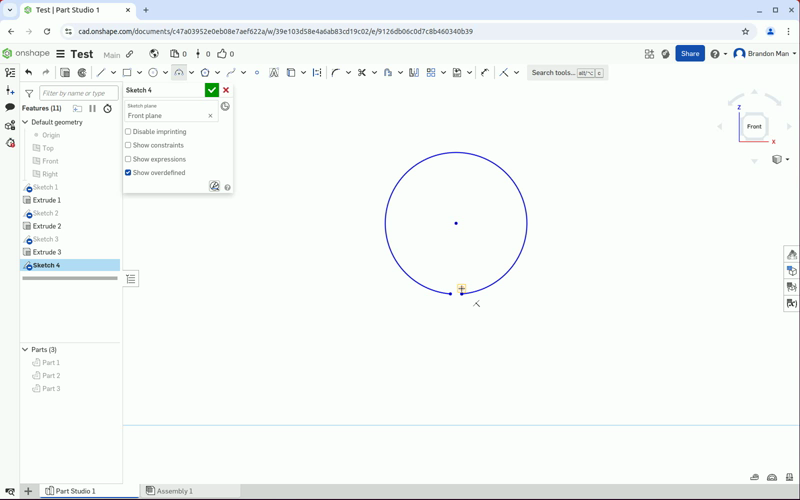
click(461, 288)
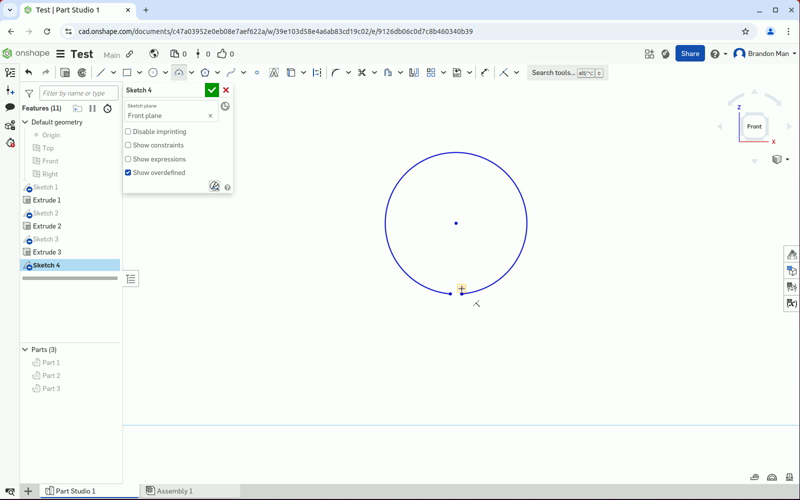
scroll(-6)
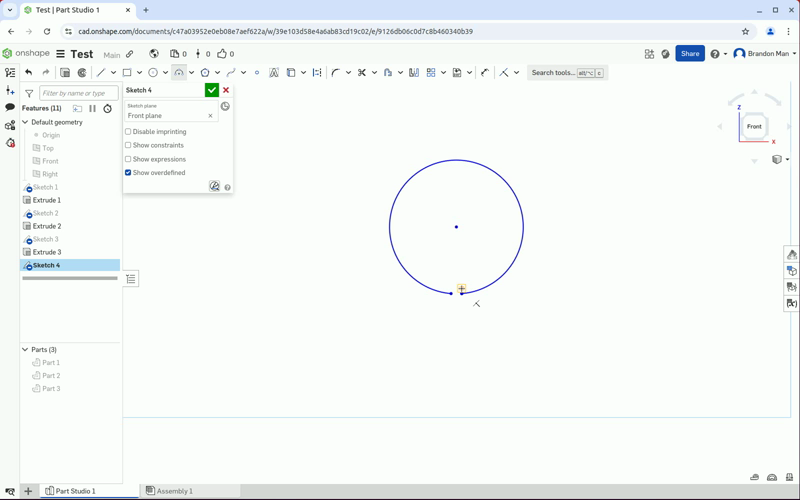
scroll(-6)
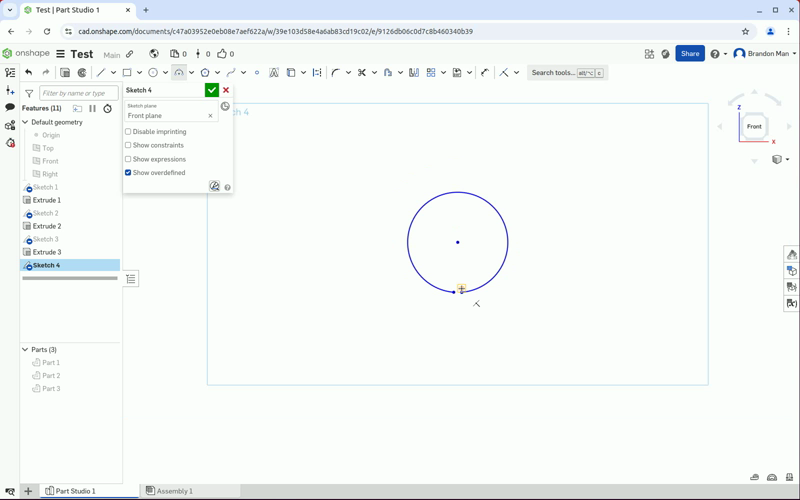
scroll(-6)
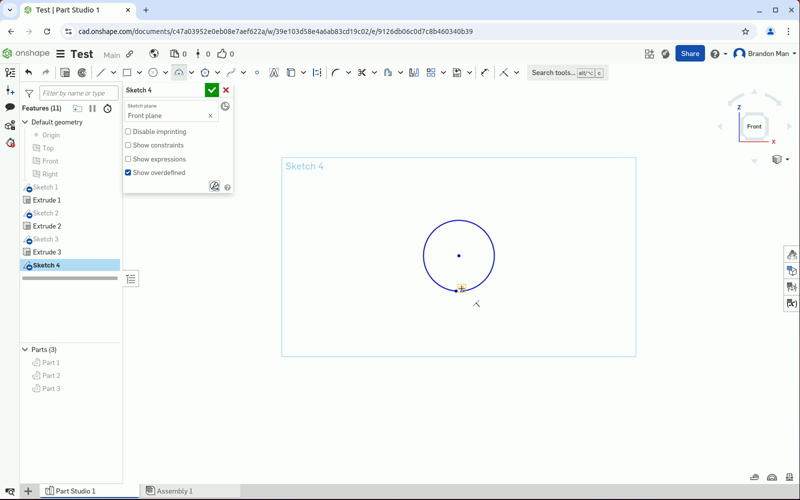
scroll(-6)
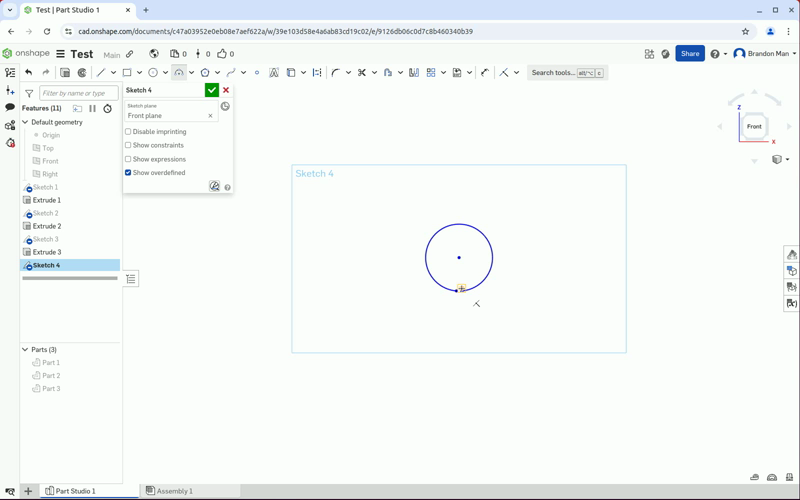
scroll(-6)
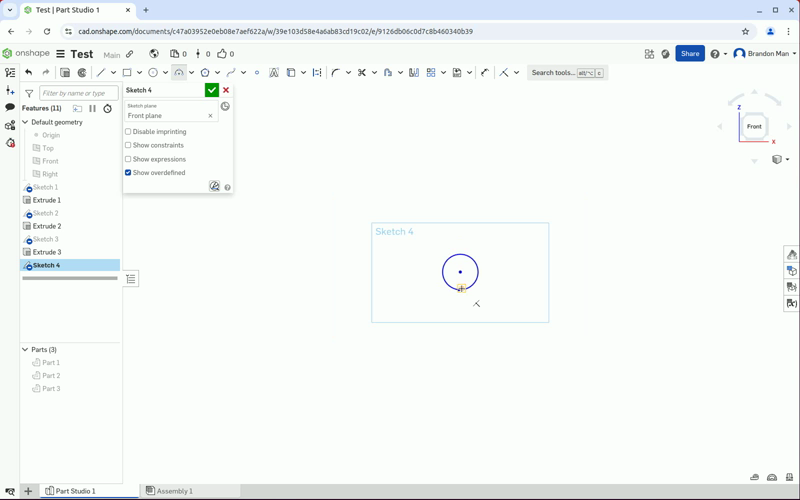
scroll(-6)
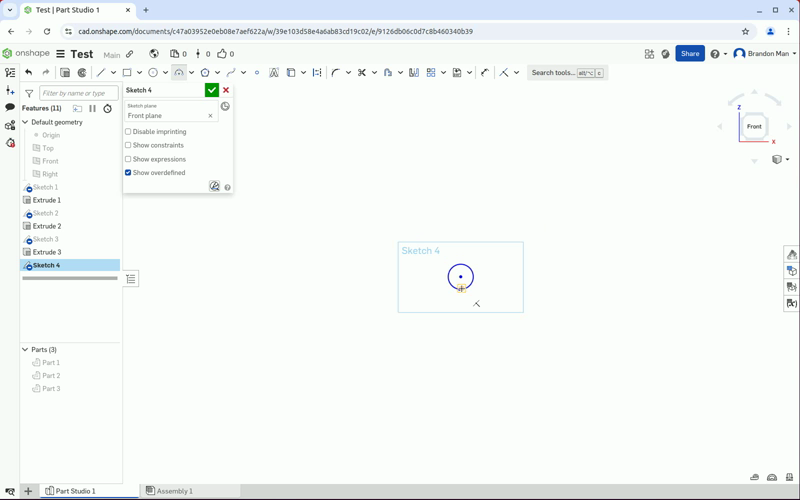
scroll(-6)
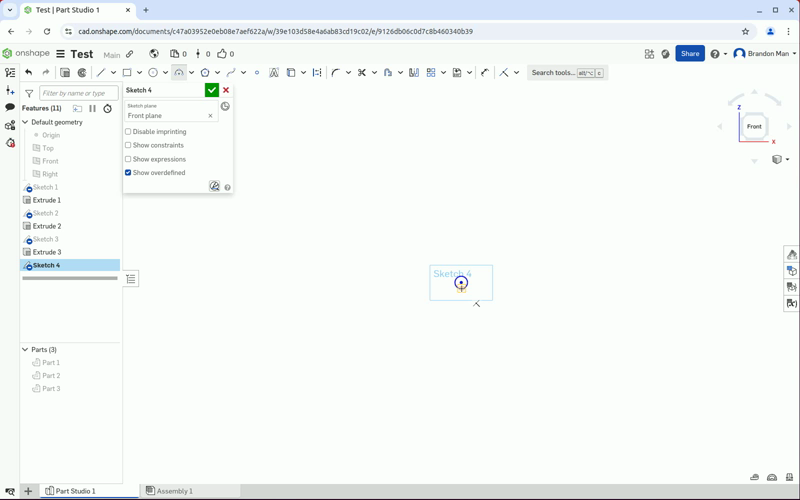
key_down(shift)
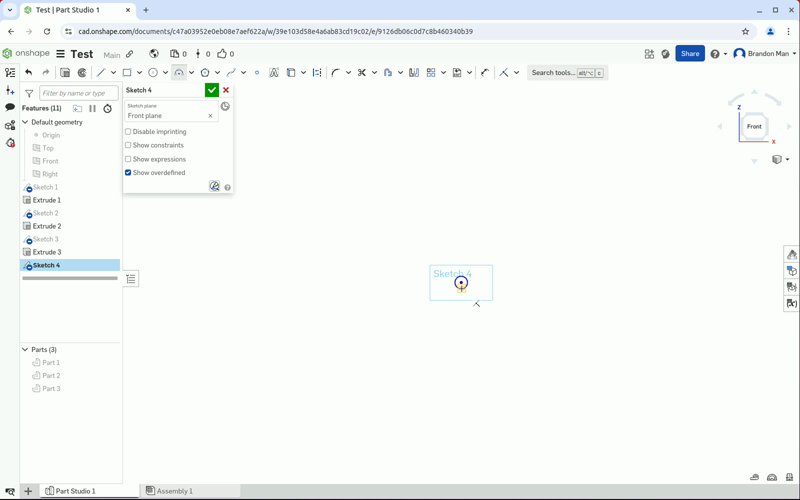
mouse_move(460, 288)
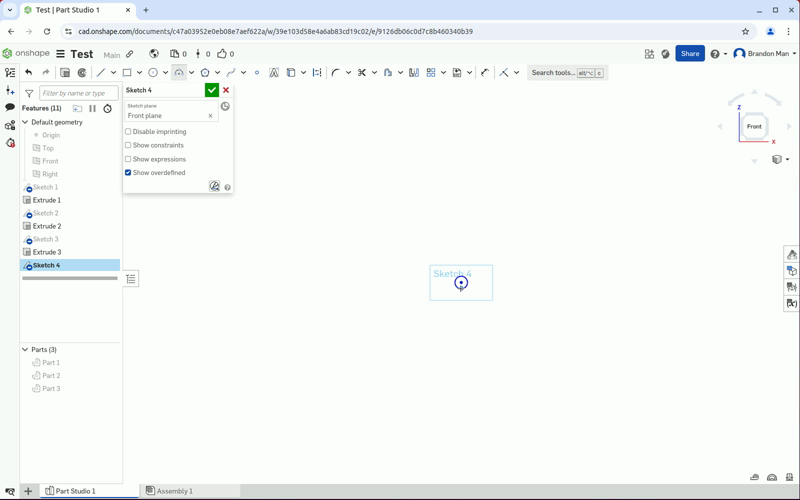
scroll(6)
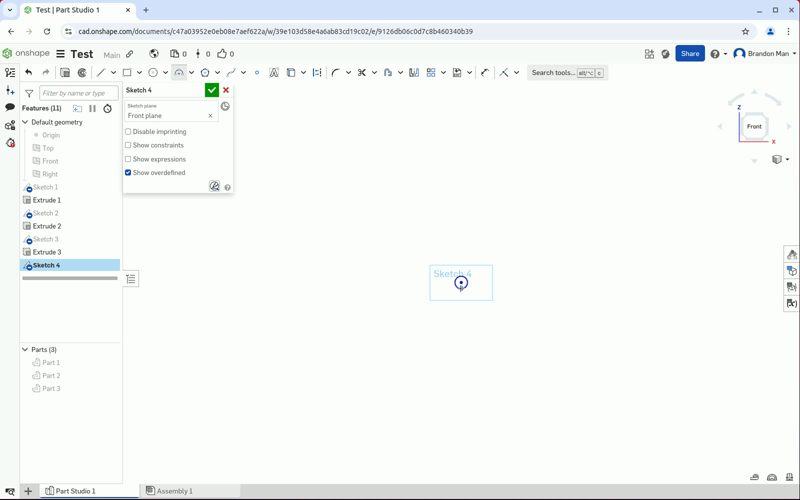
scroll(6)
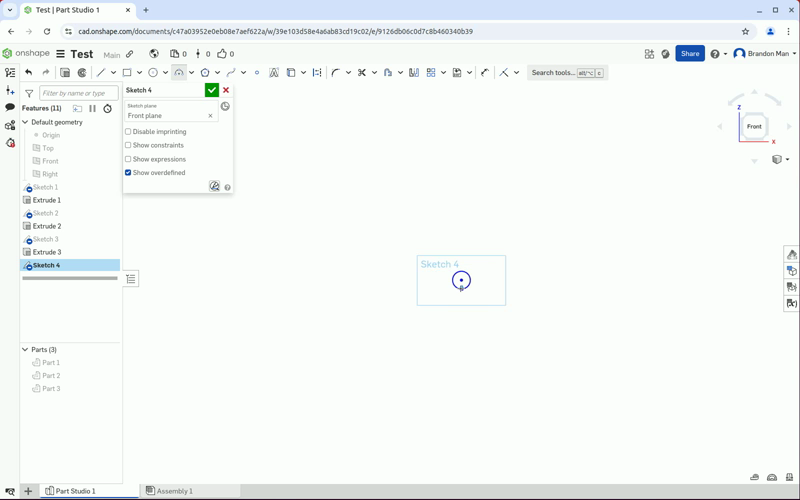
scroll(6)
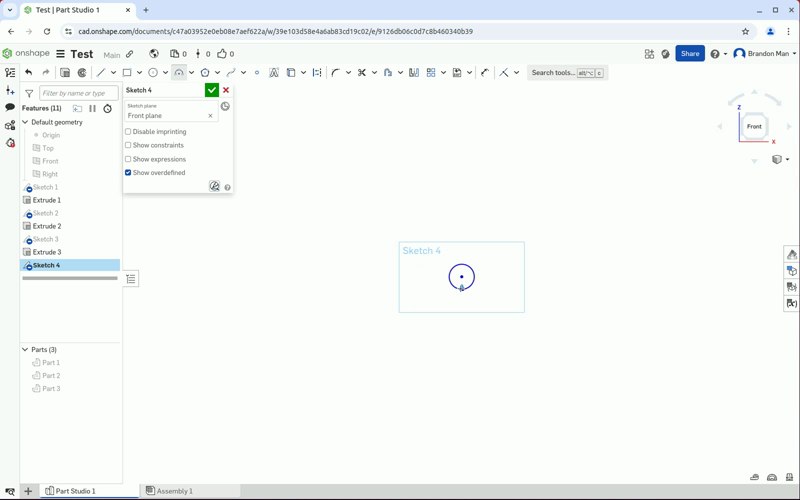
scroll(6)
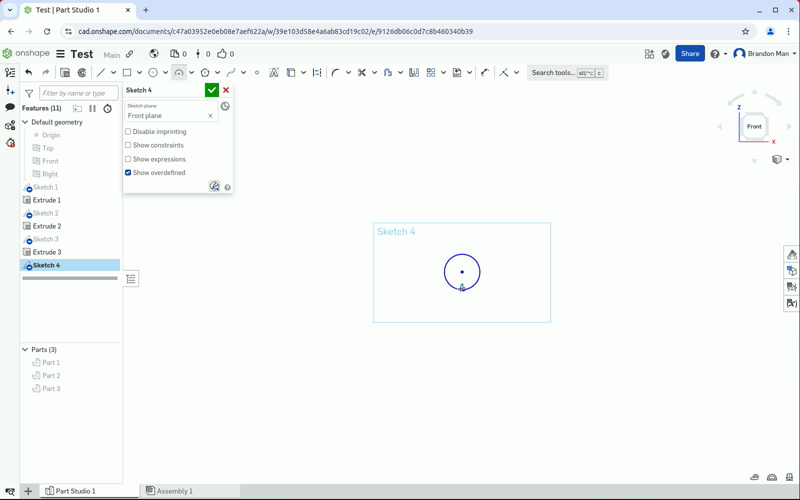
scroll(6)
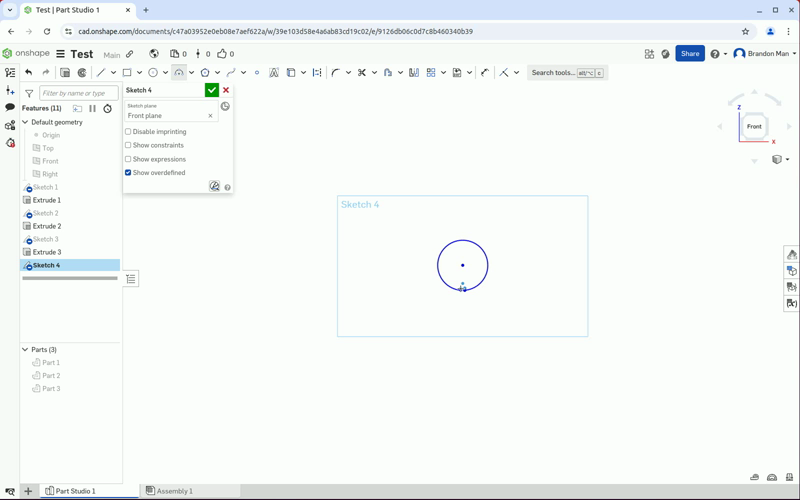
scroll(6)
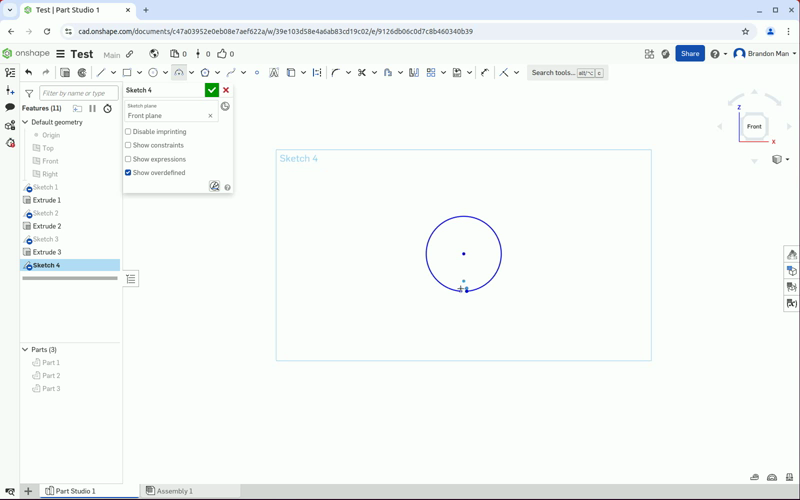
scroll(6)
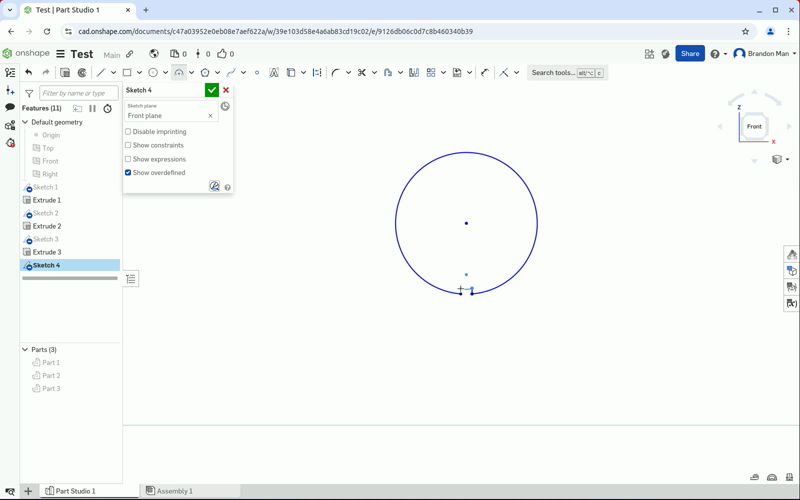
click(460, 288)
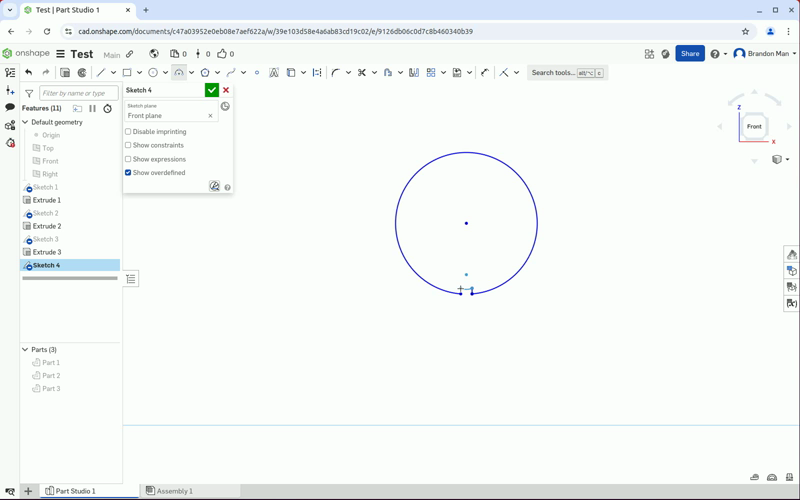
scroll(-6)
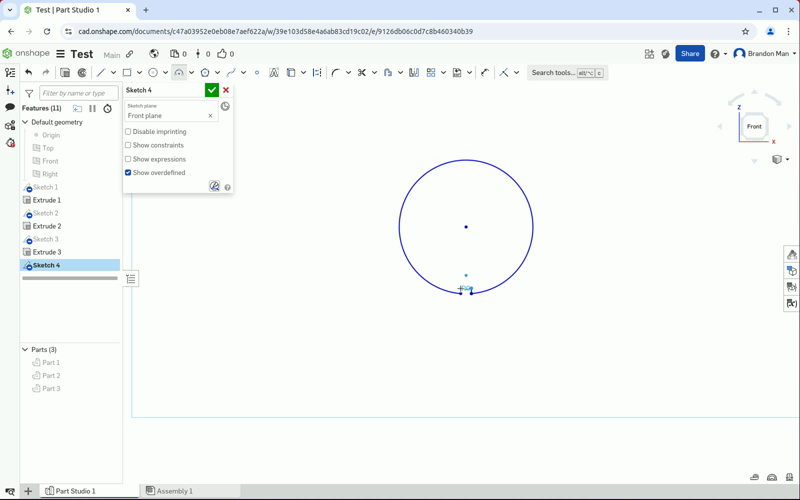
scroll(-6)
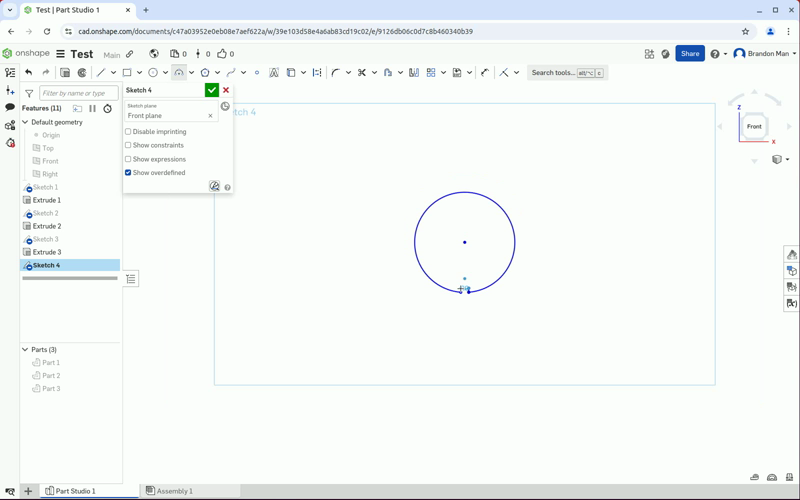
scroll(-6)
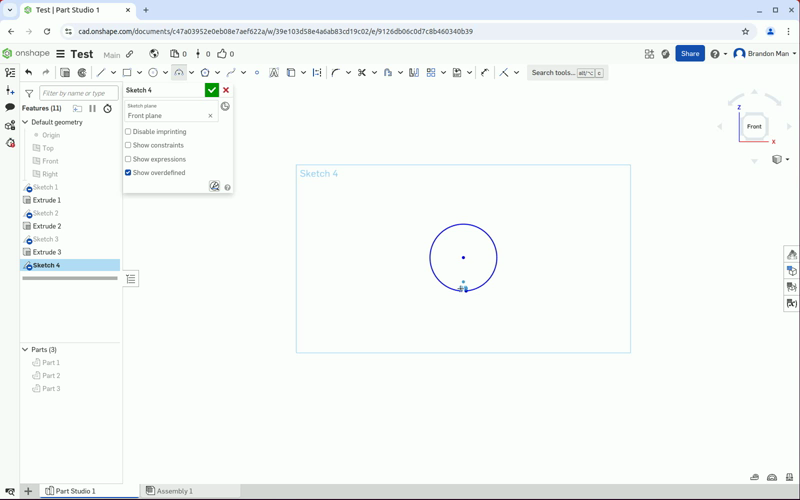
scroll(-6)
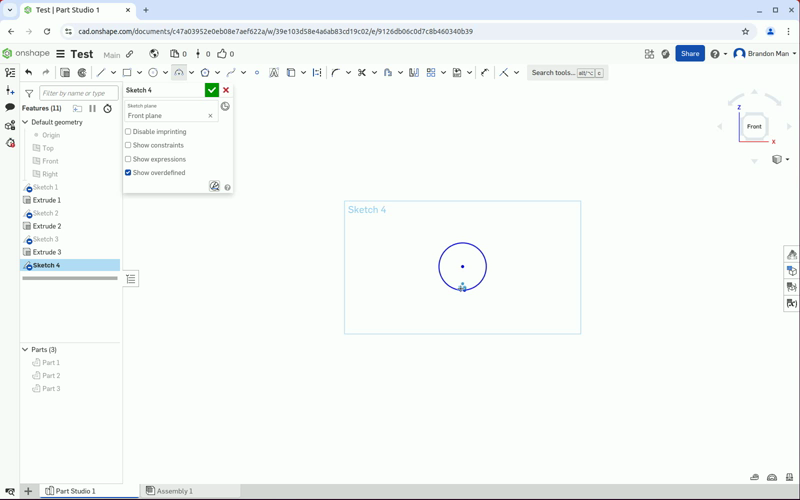
scroll(-6)
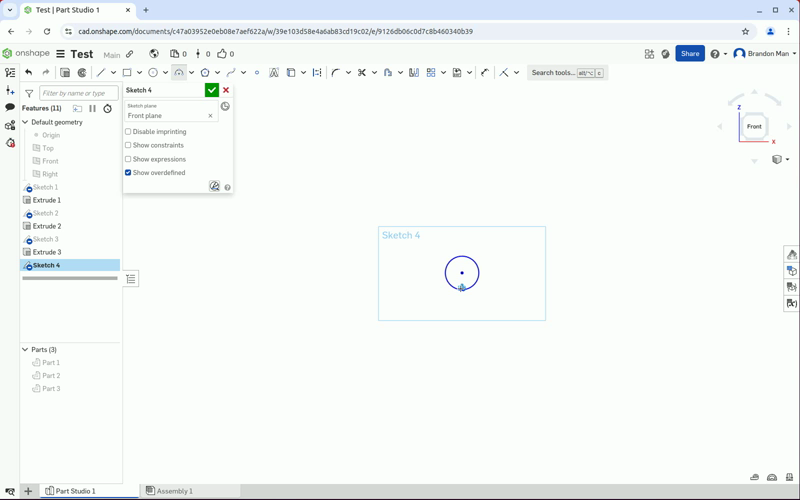
scroll(-6)
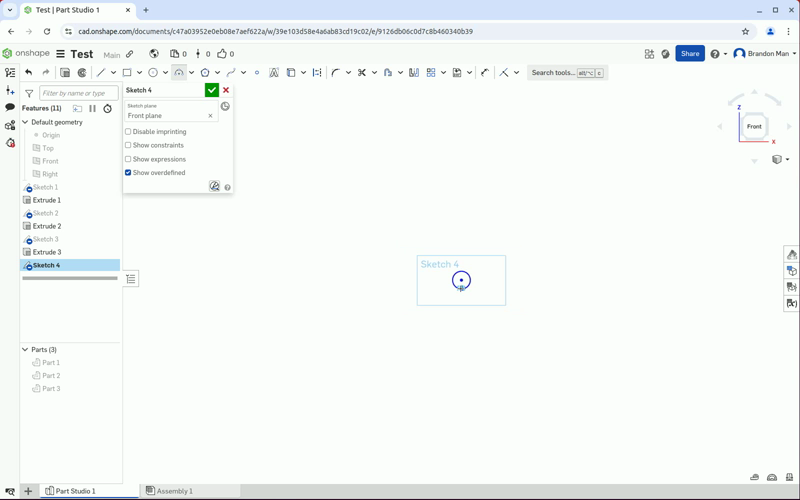
scroll(-6)
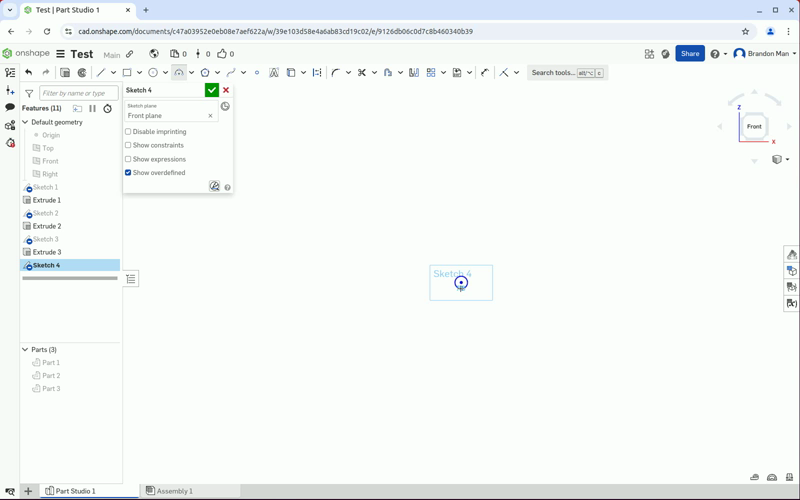
mouse_move(461, 277)
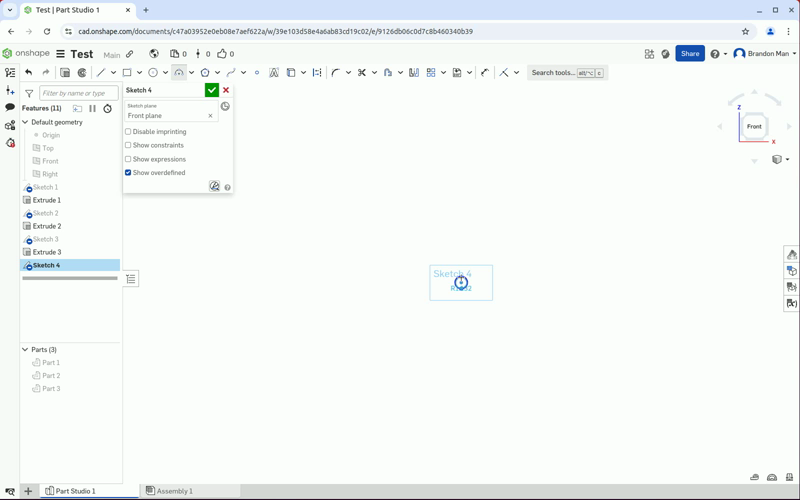
scroll(6)
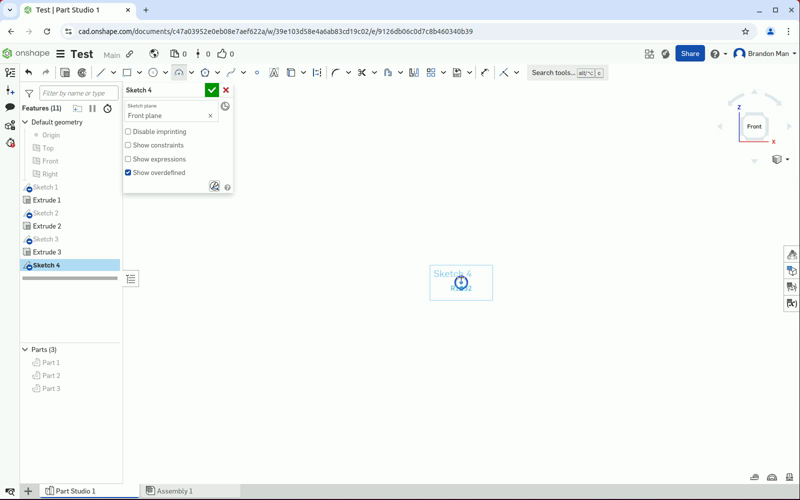
scroll(6)
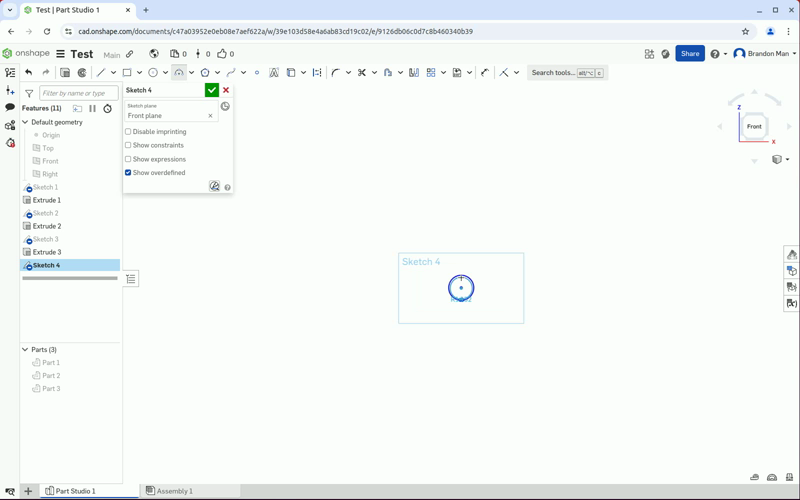
scroll(6)
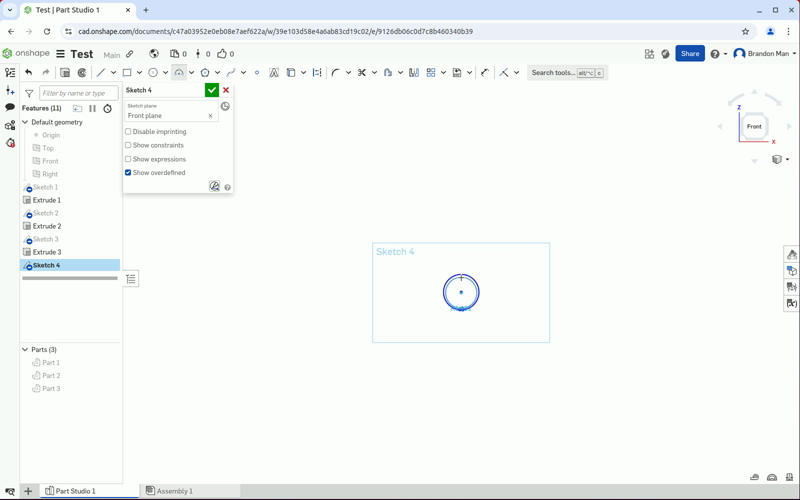
scroll(6)
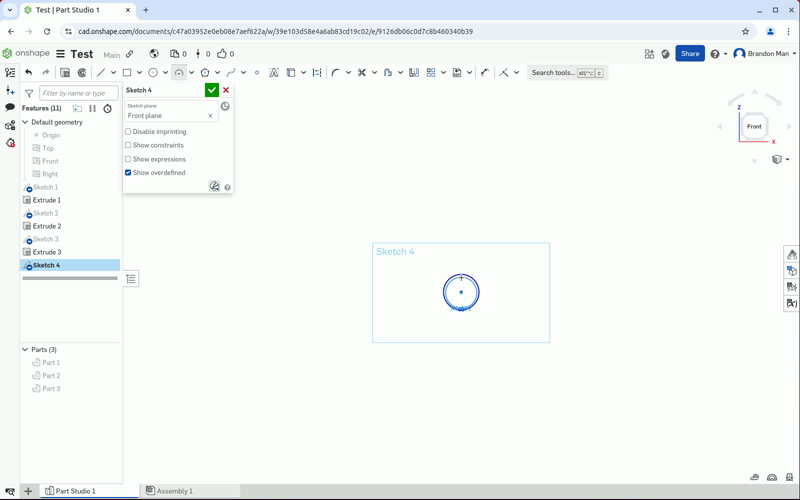
scroll(6)
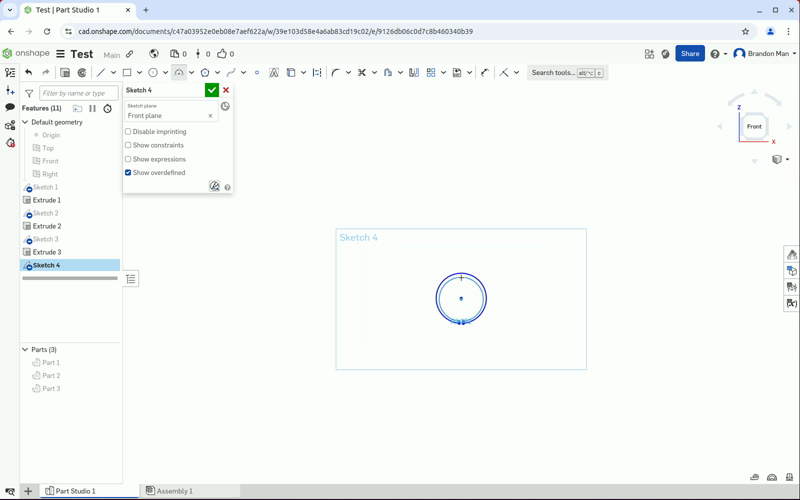
scroll(6)
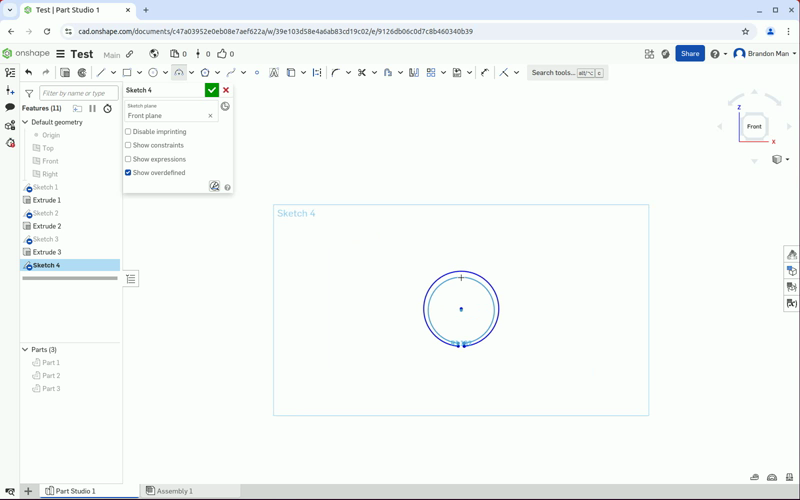
scroll(6)
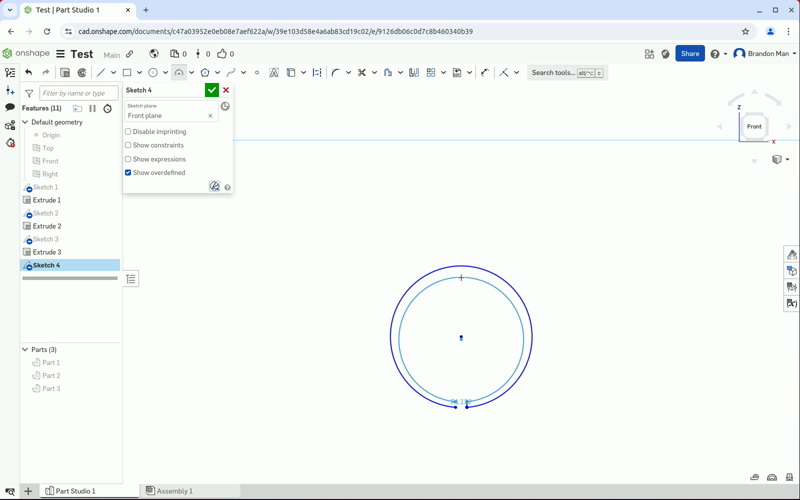
click(461, 277)
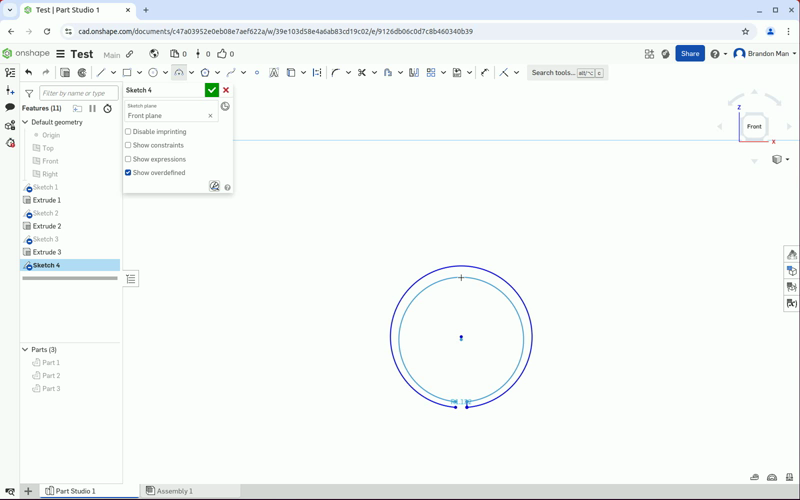
scroll(-6)
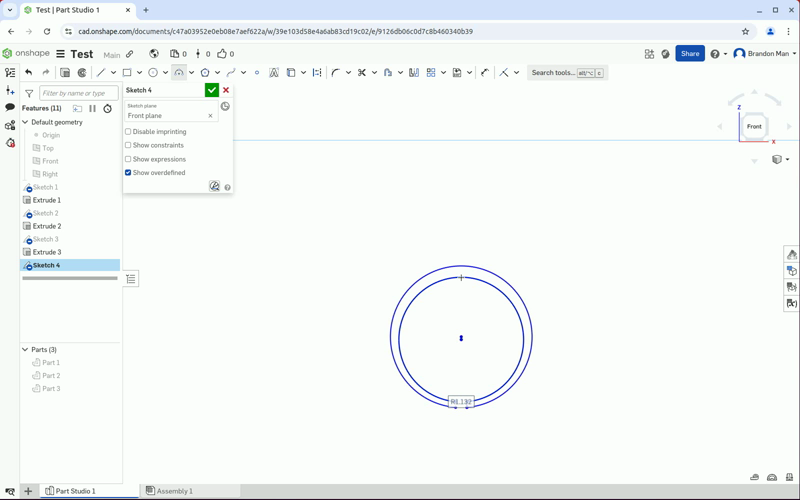
scroll(-6)
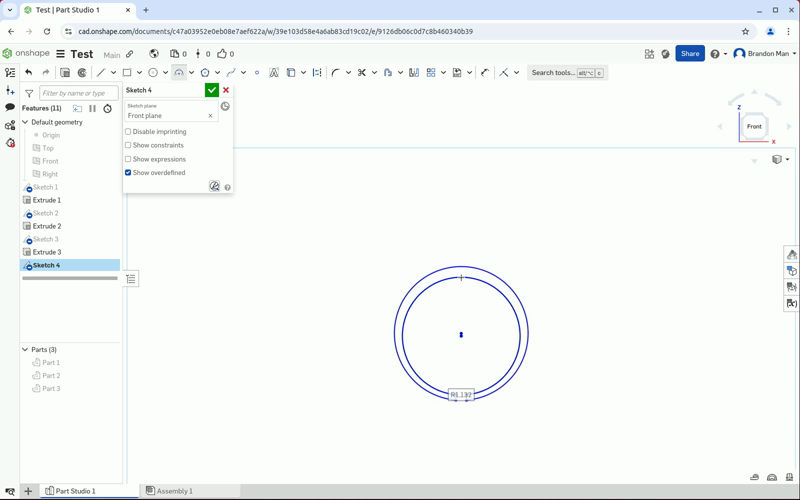
scroll(-6)
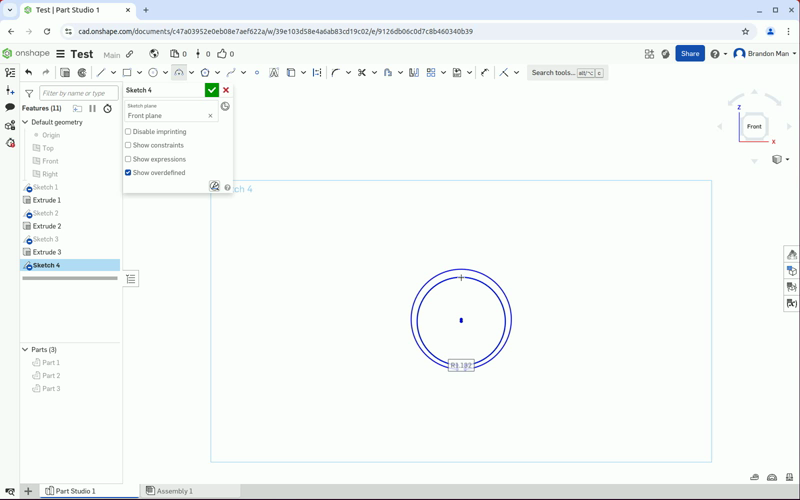
scroll(-6)
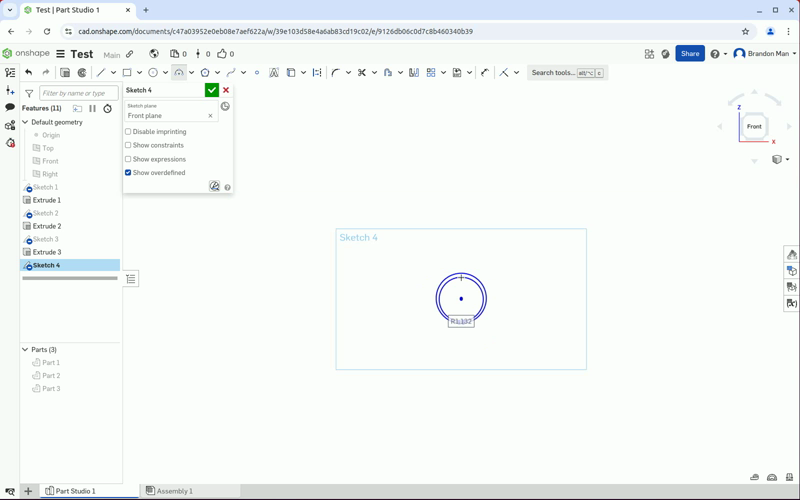
scroll(-6)
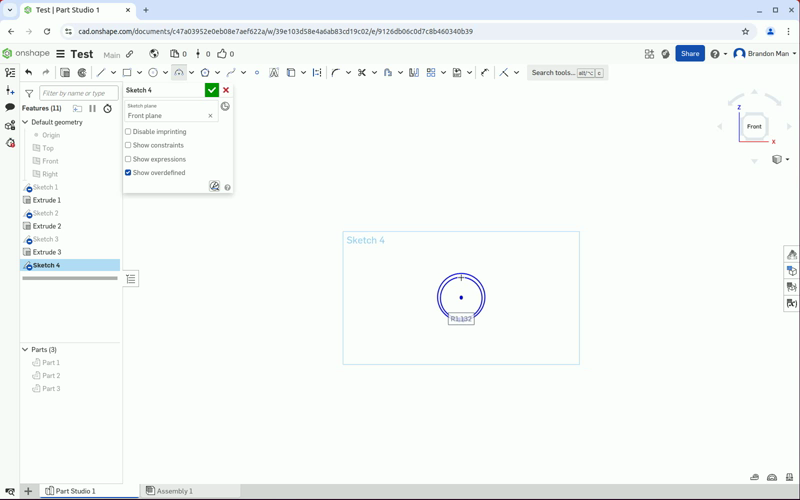
scroll(-6)
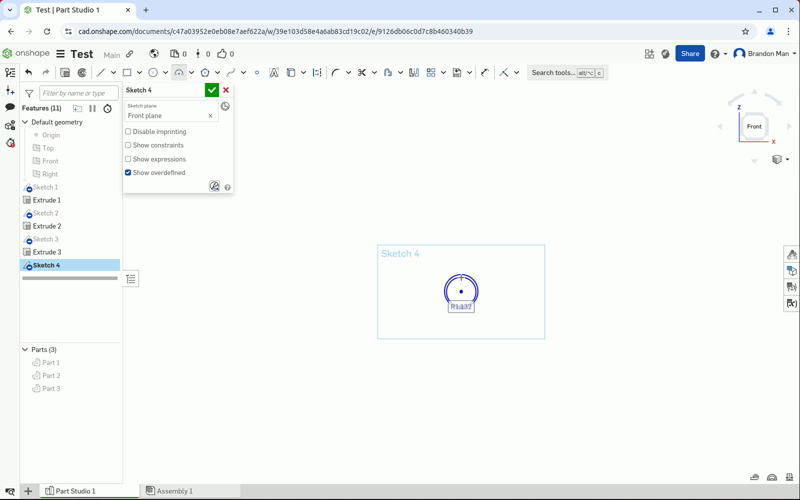
scroll(-6)
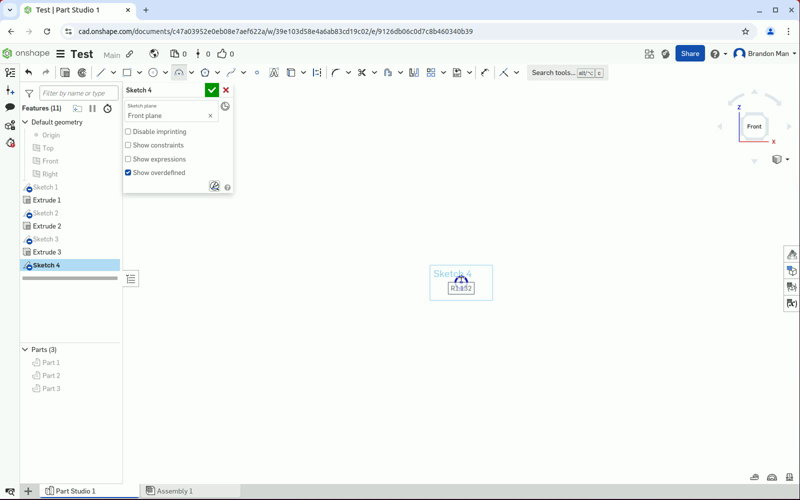
key_up(shift)
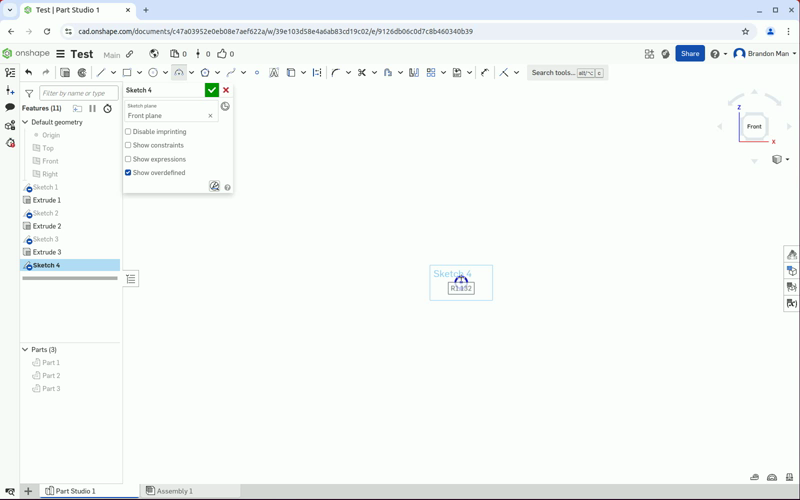
key(esc)
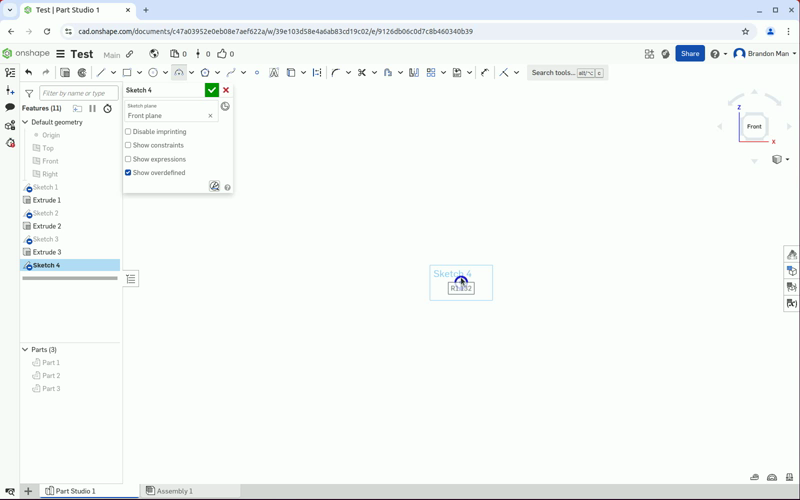
key(l)
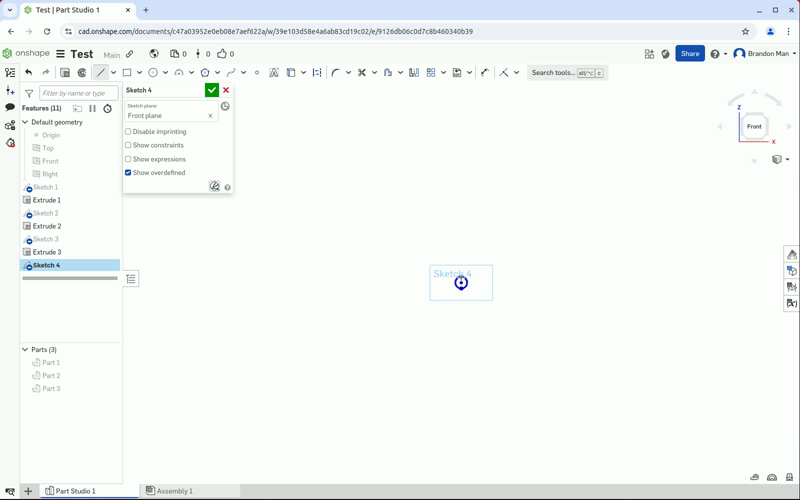
mouse_move(460, 288)
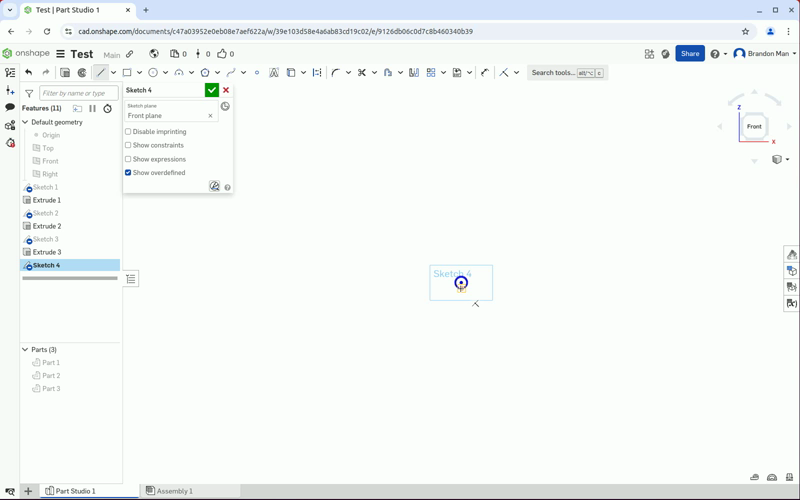
scroll(6)
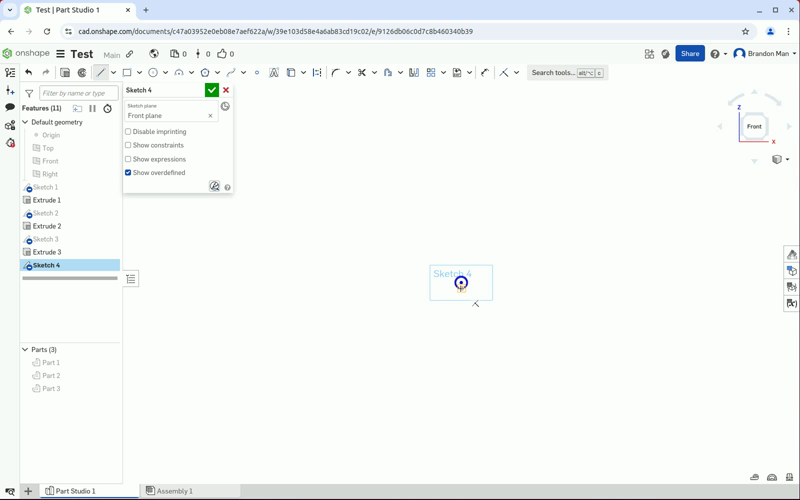
scroll(6)
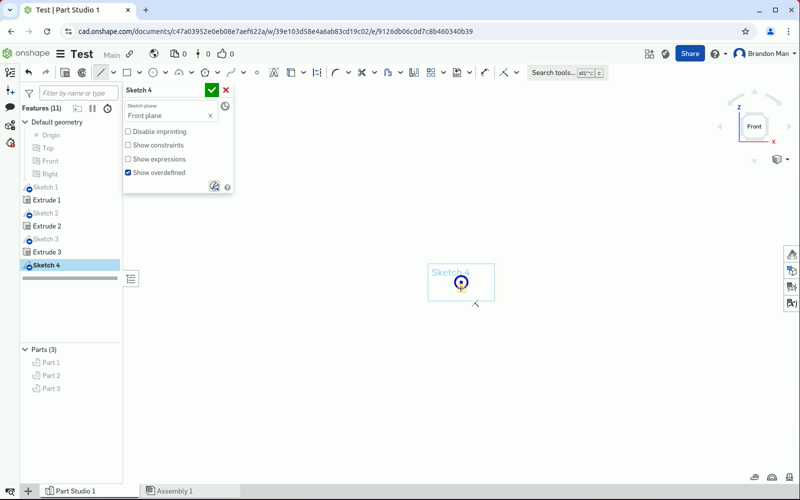
scroll(6)
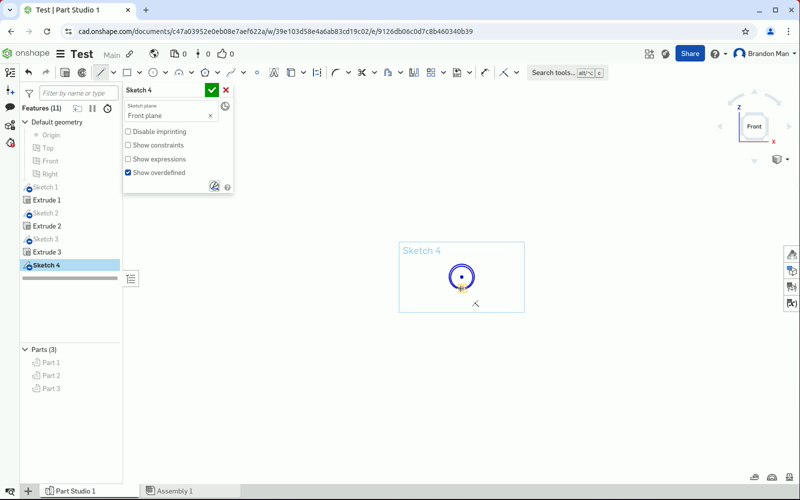
scroll(6)
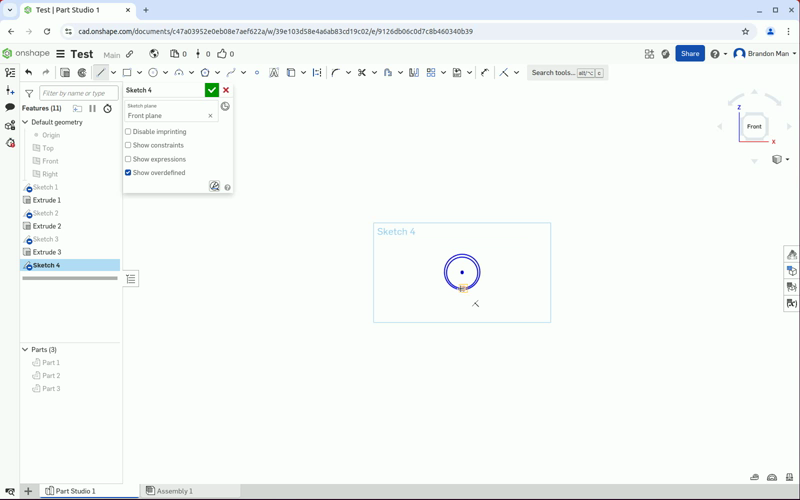
scroll(6)
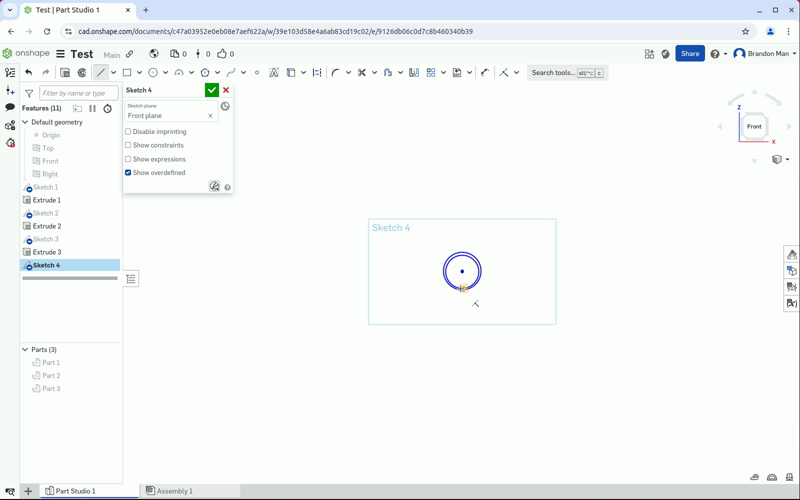
scroll(6)
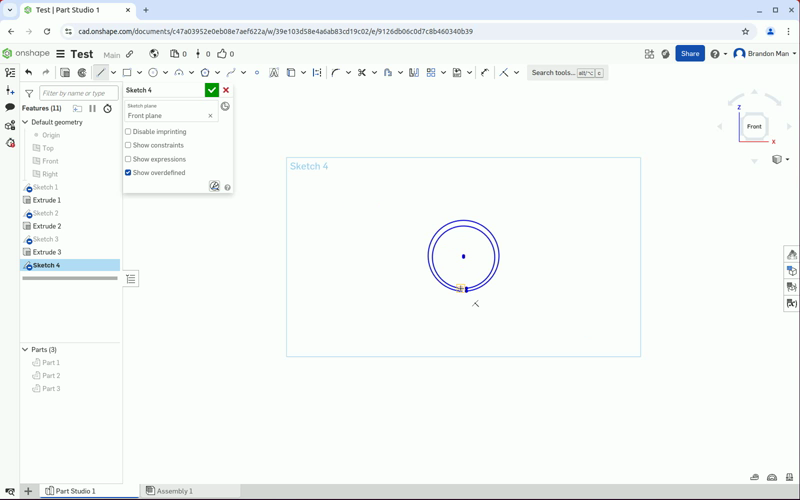
scroll(6)
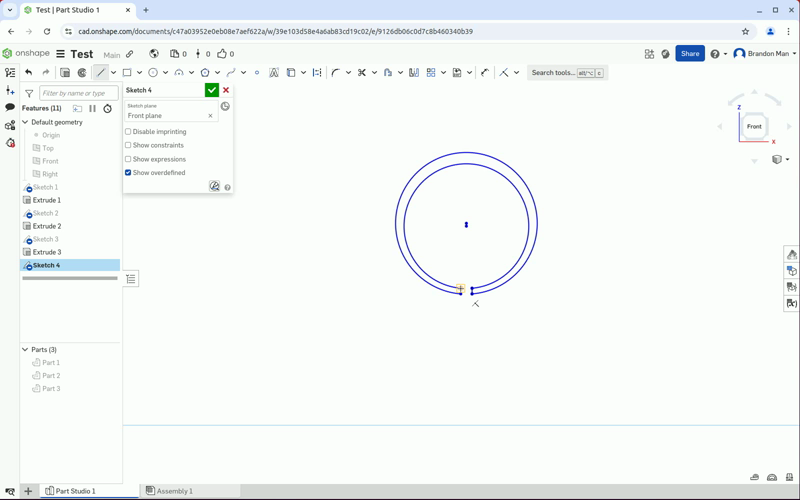
click(460, 288)
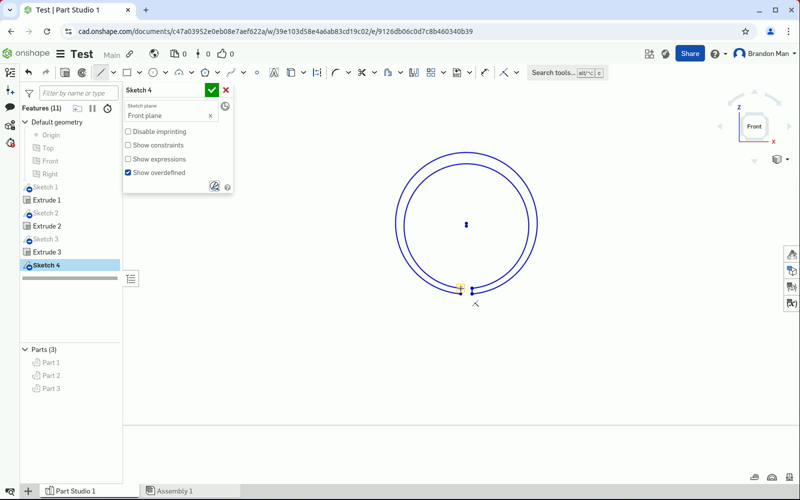
scroll(-6)
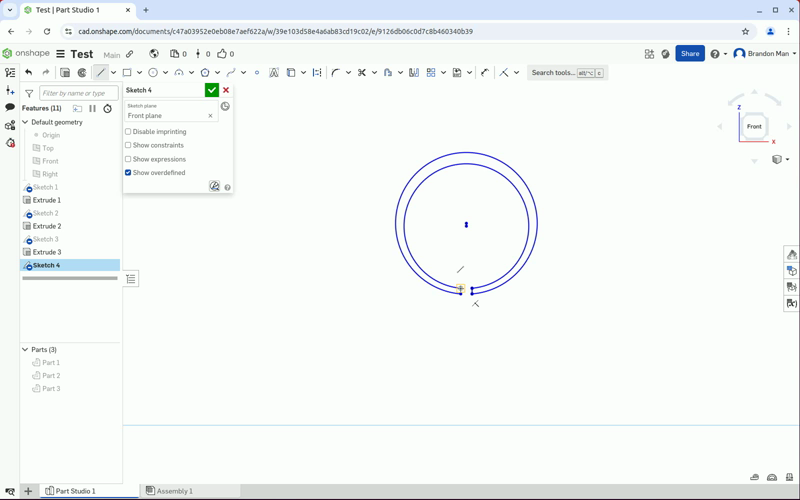
scroll(-6)
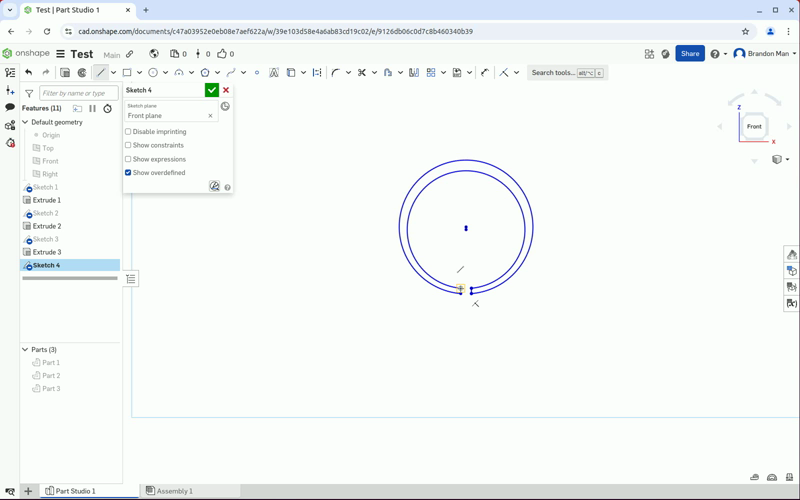
scroll(-6)
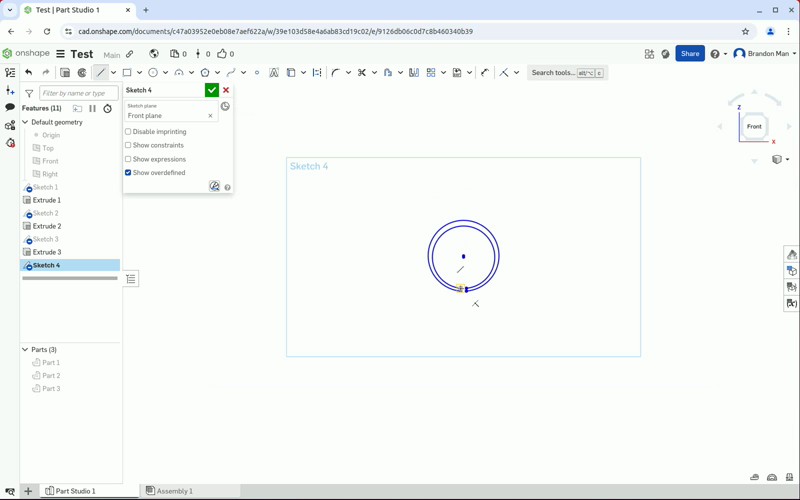
scroll(-6)
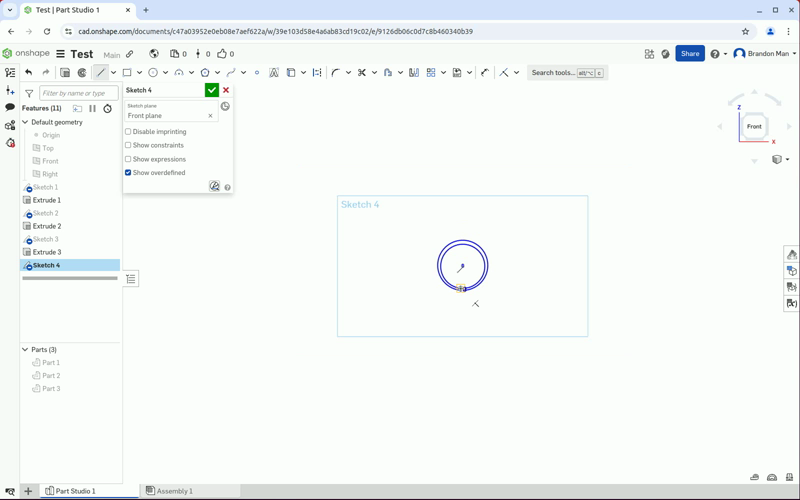
scroll(-6)
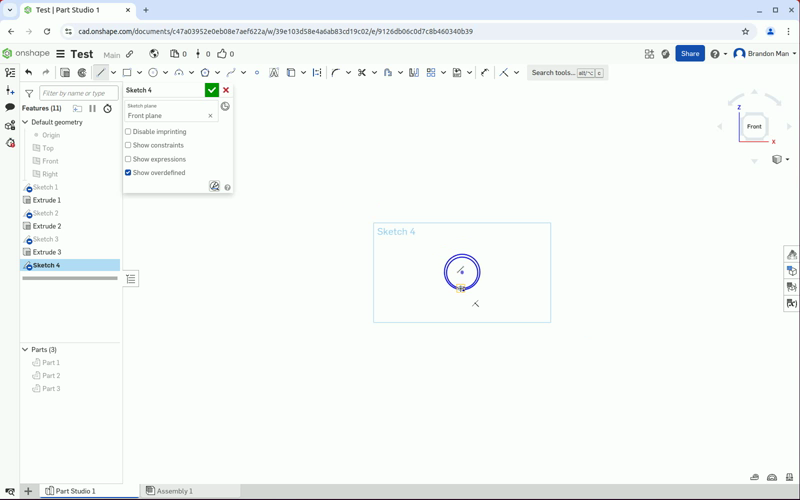
scroll(-6)
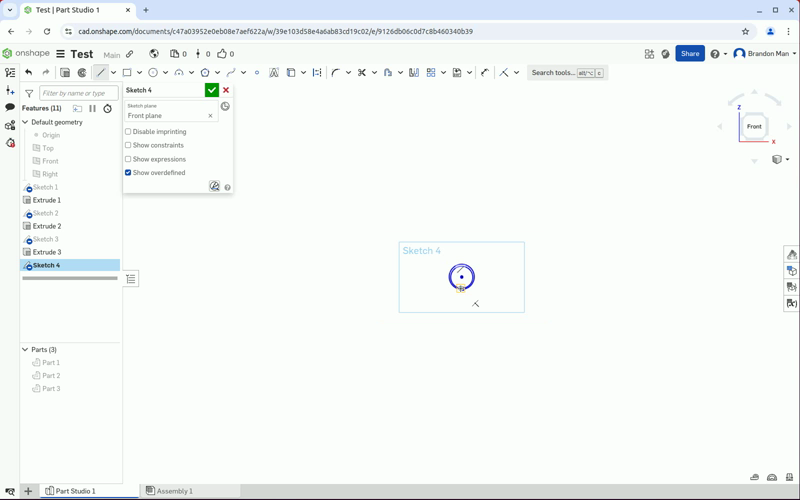
scroll(-6)
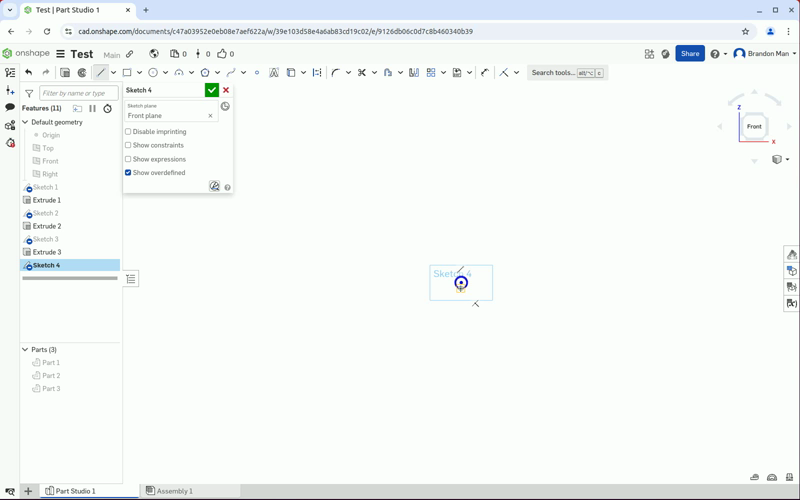
mouse_move(490, 288)
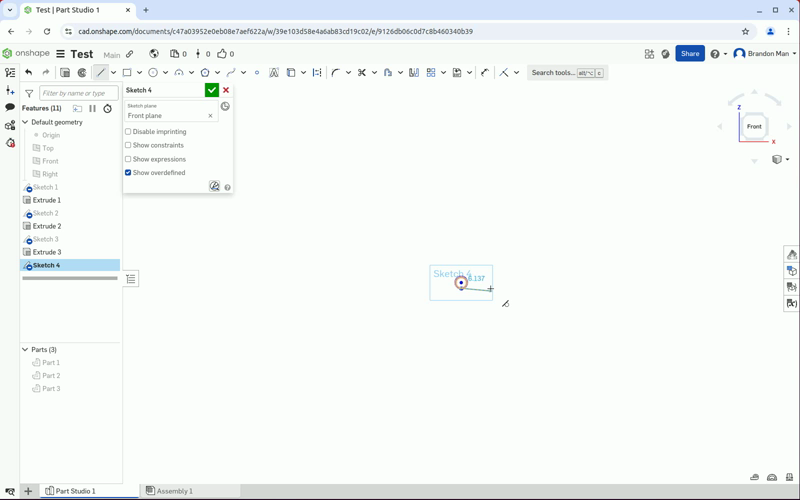
key_down(shift)
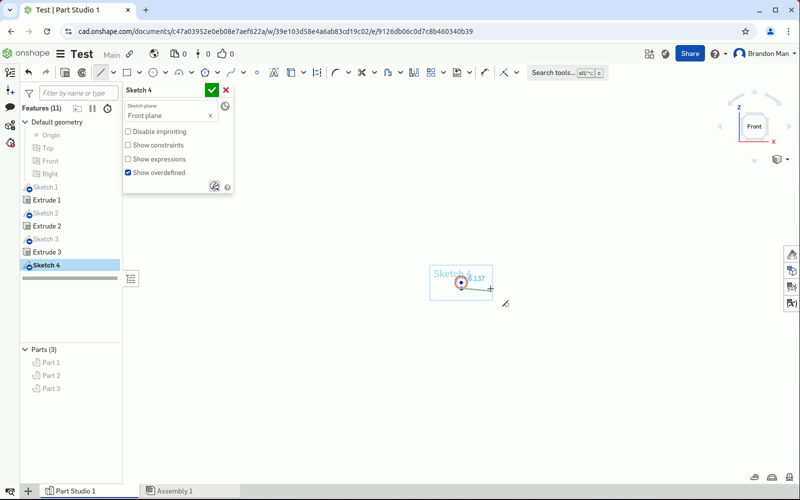
mouse_move(460, 288)
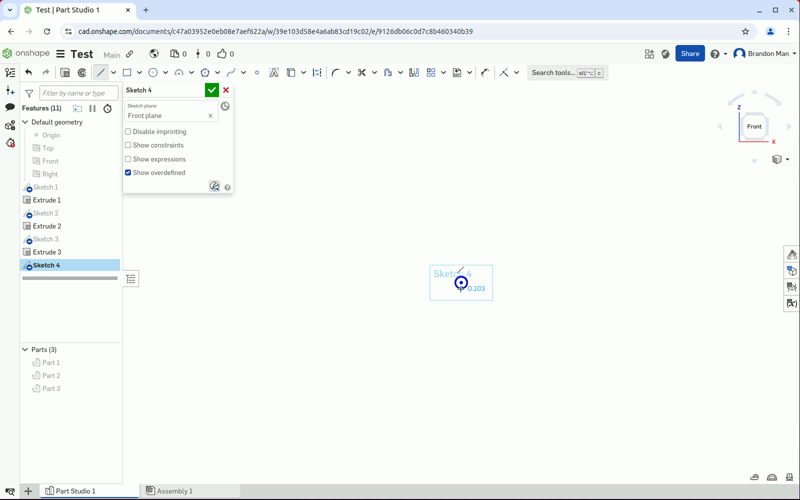
scroll(6)
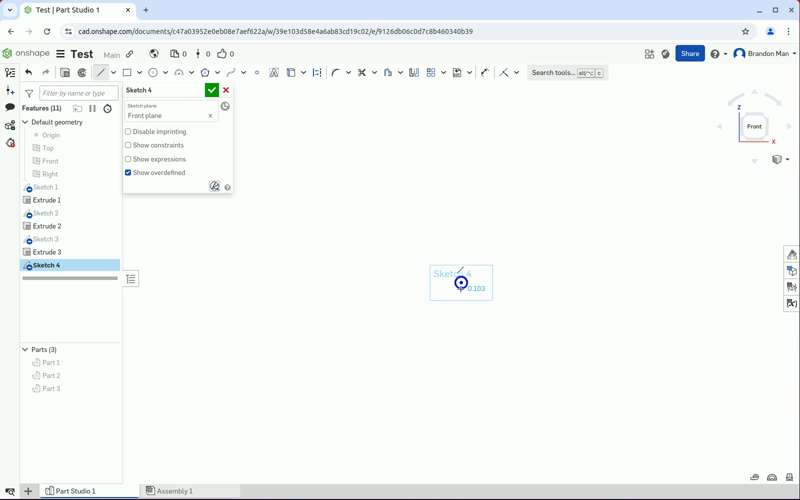
scroll(6)
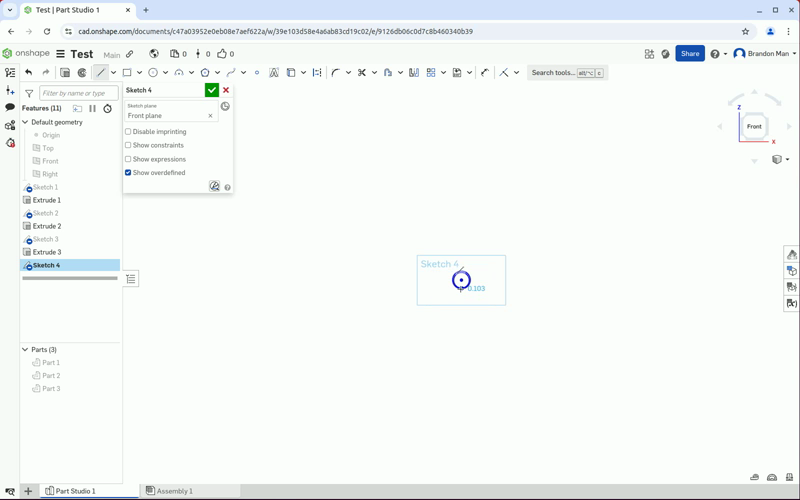
scroll(6)
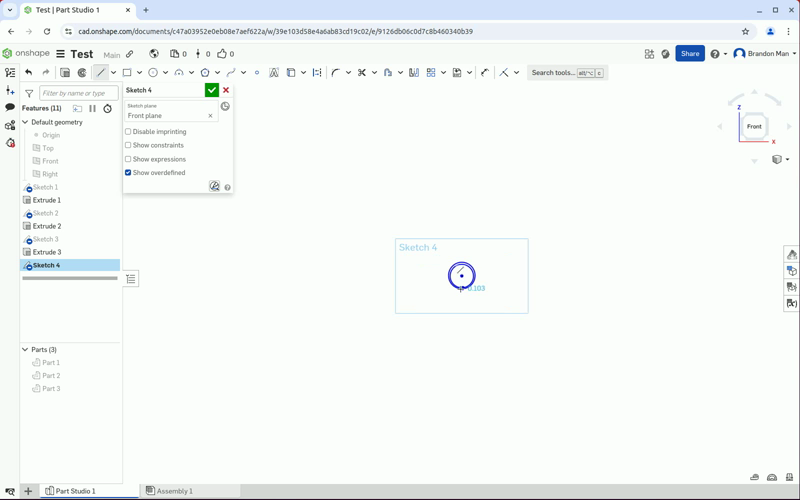
scroll(6)
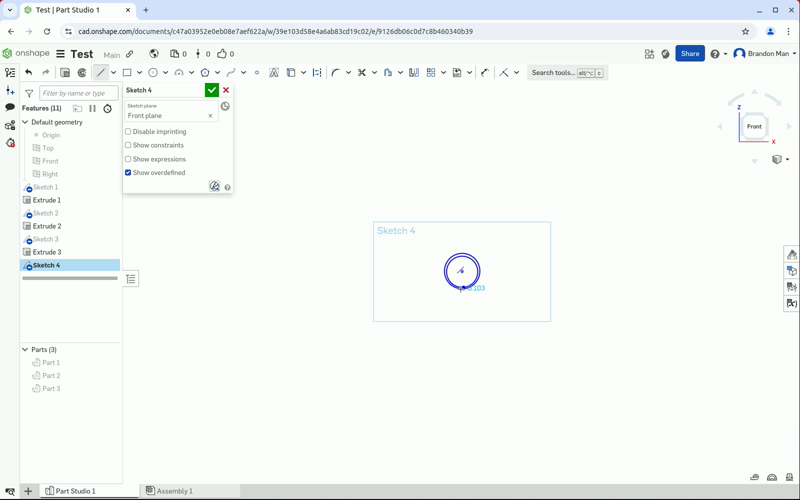
scroll(6)
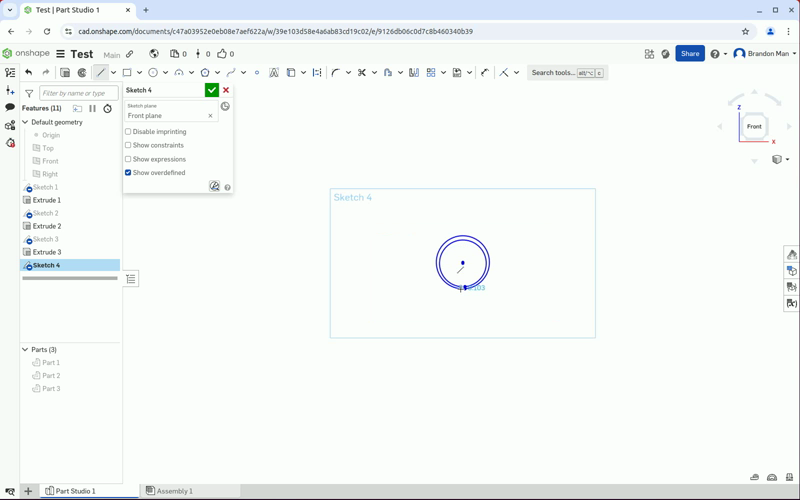
scroll(6)
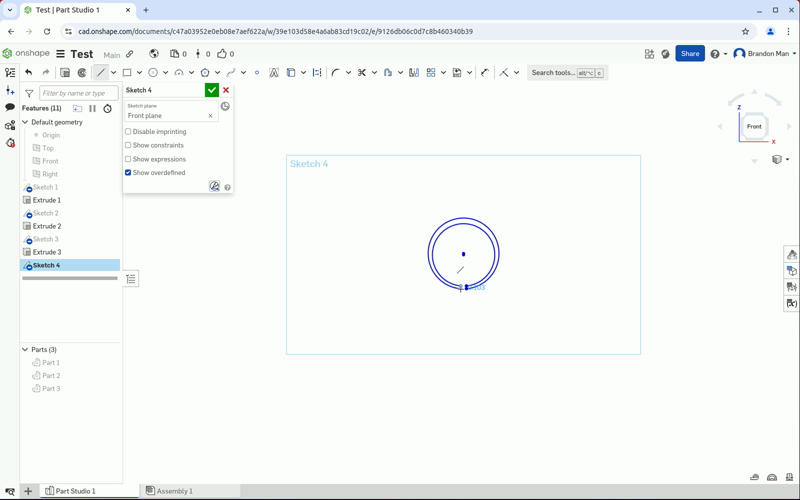
scroll(6)
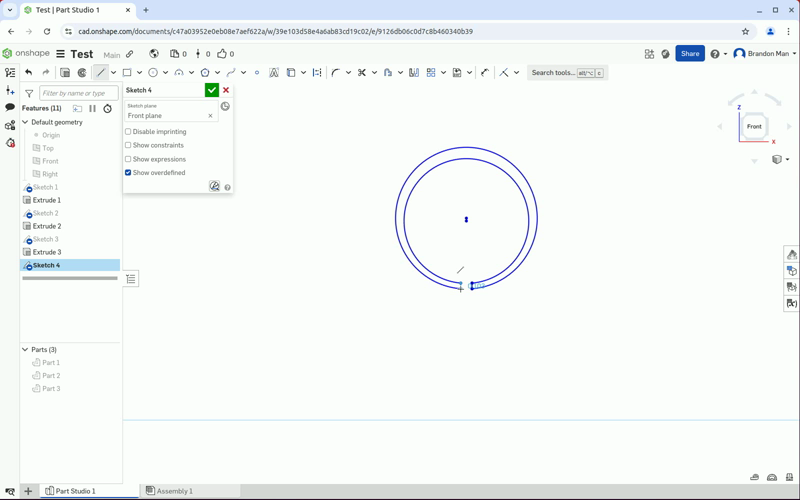
key_up(shift)
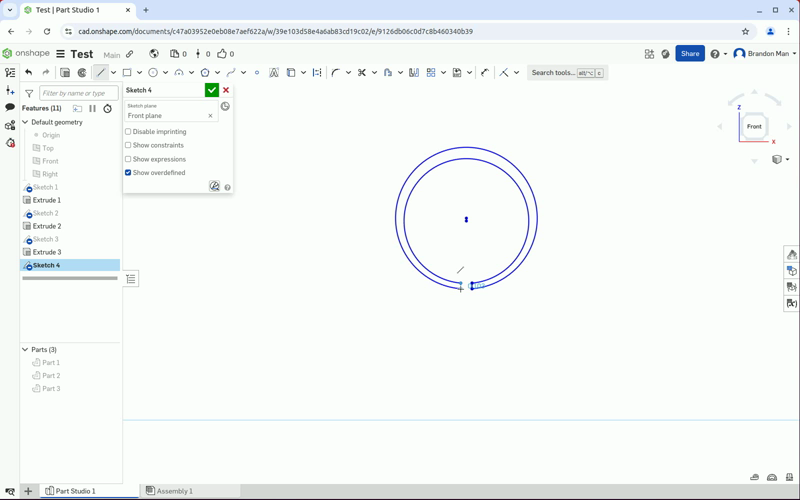
click(460, 288)
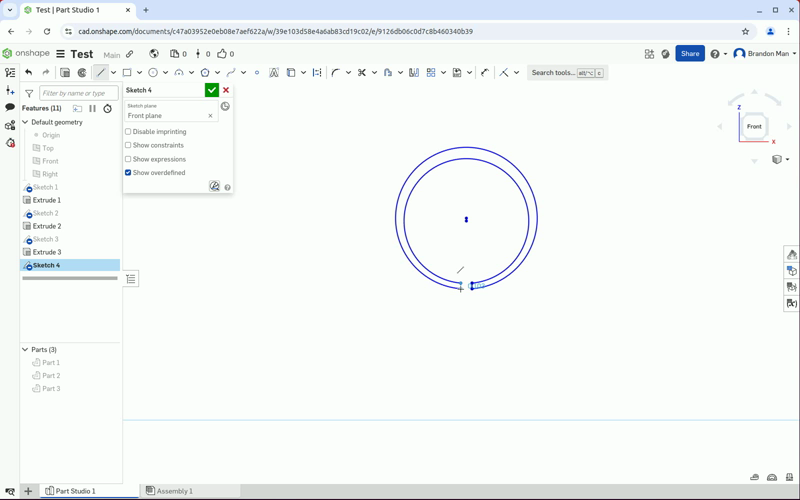
scroll(-6)
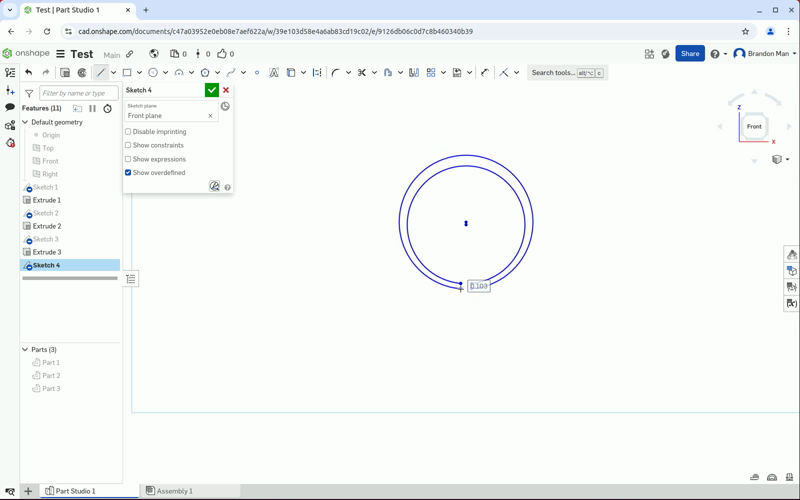
scroll(-6)
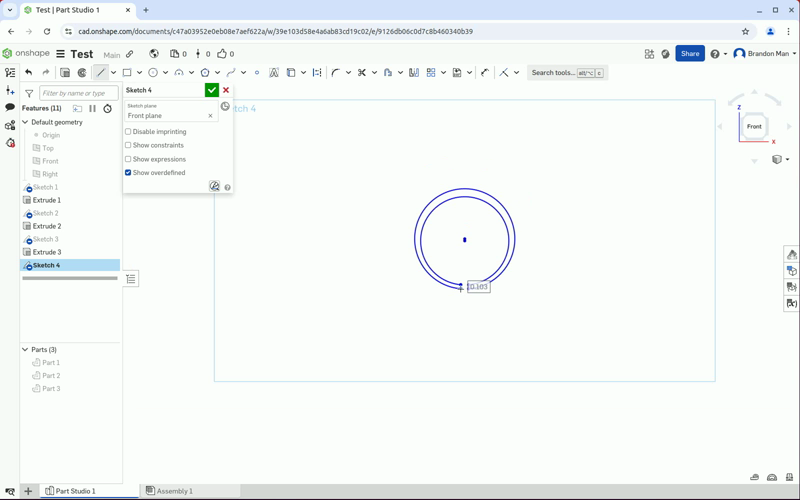
scroll(-6)
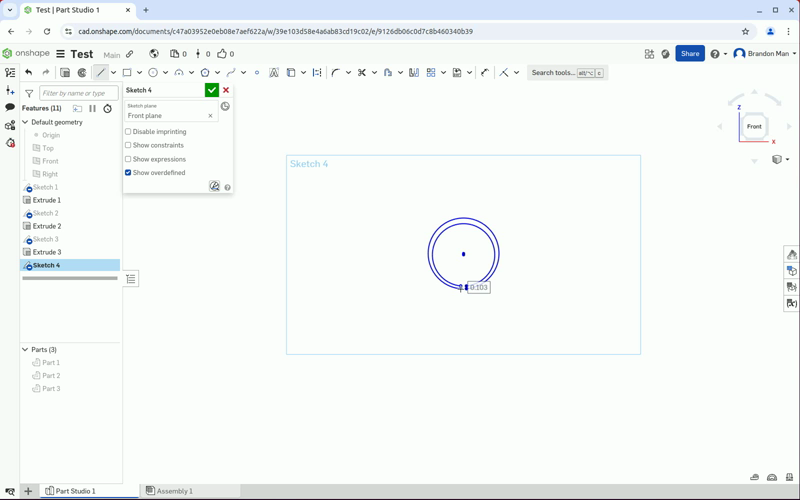
scroll(-6)
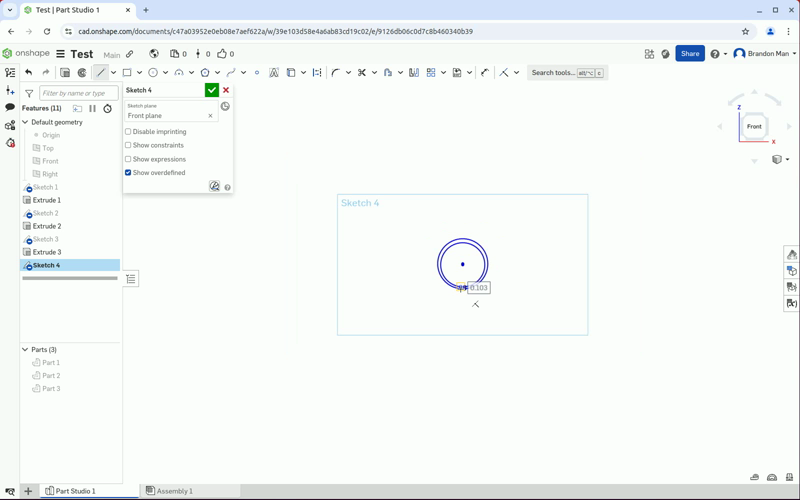
scroll(-6)
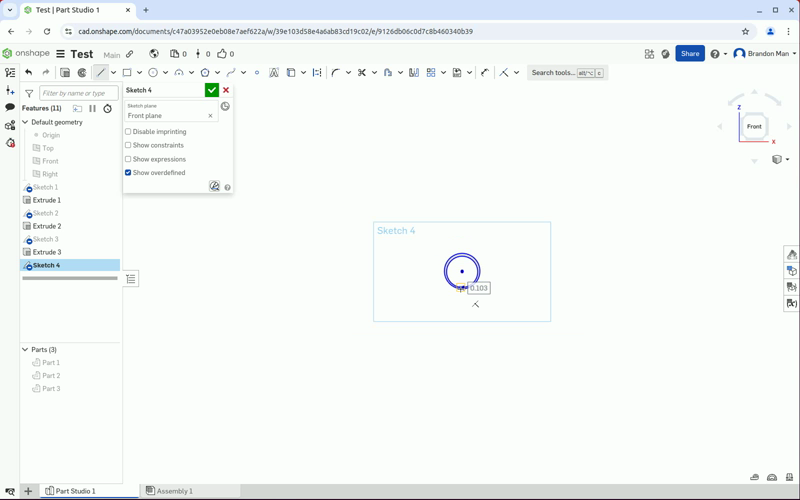
scroll(-6)
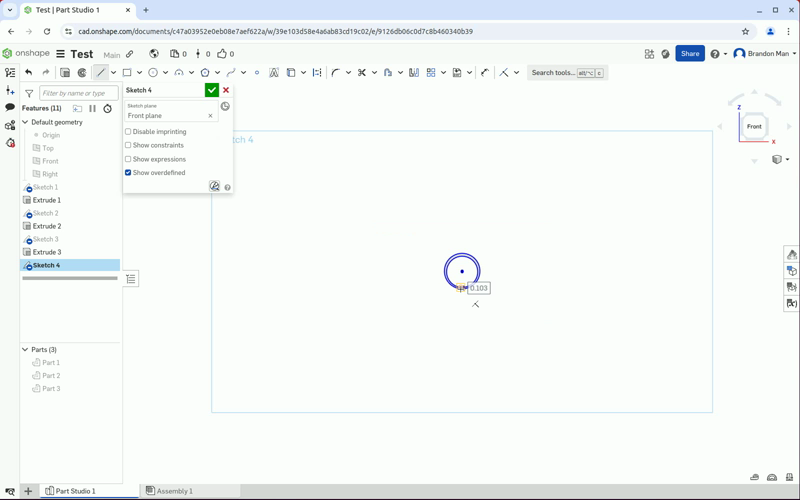
scroll(-6)
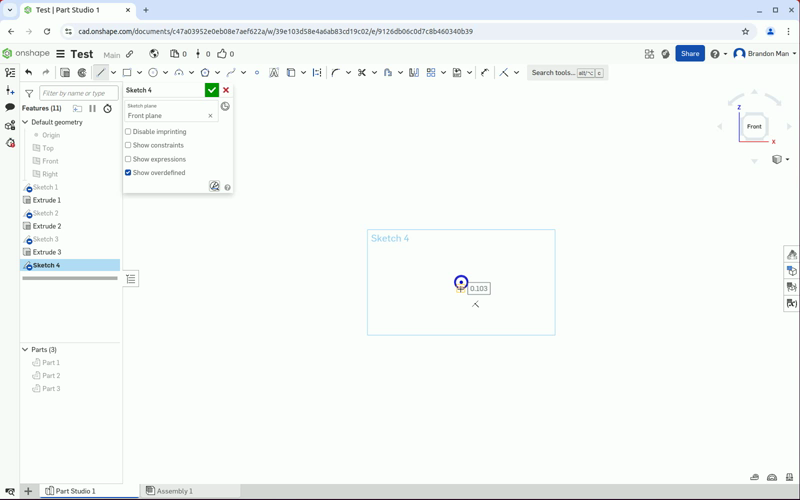
key(esc)
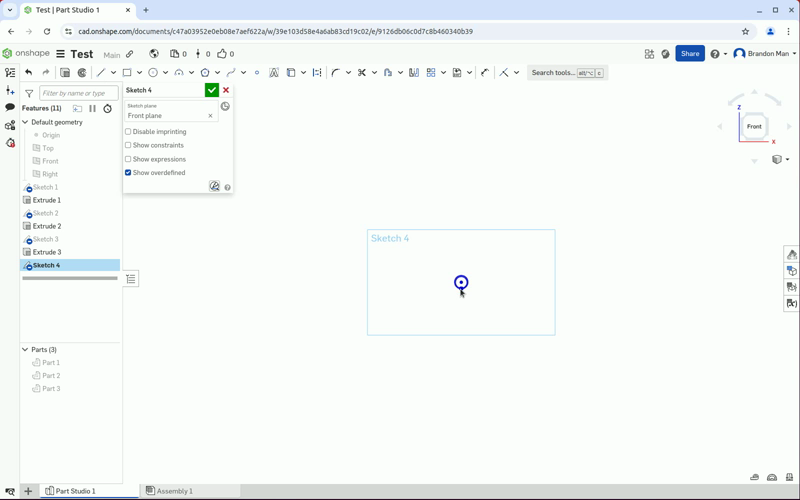
mouse_move(464, 278)
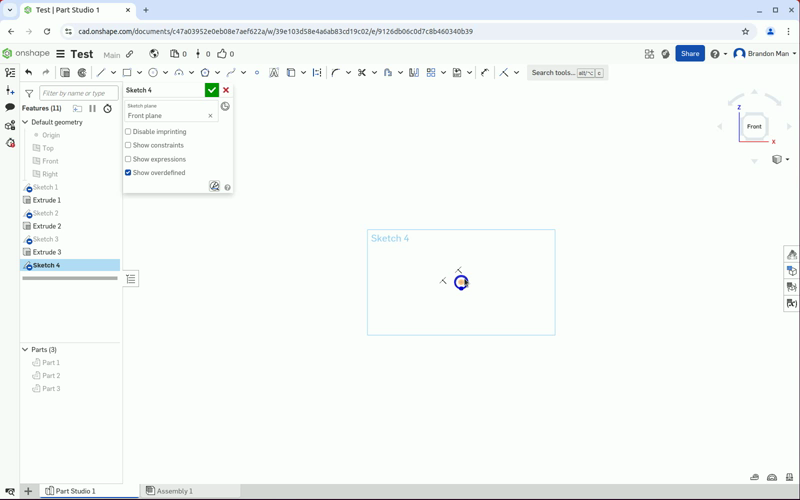
scroll(6)
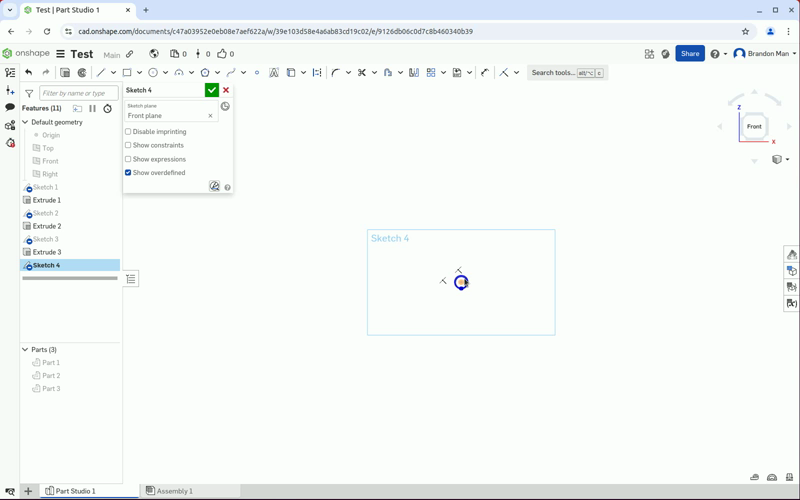
scroll(6)
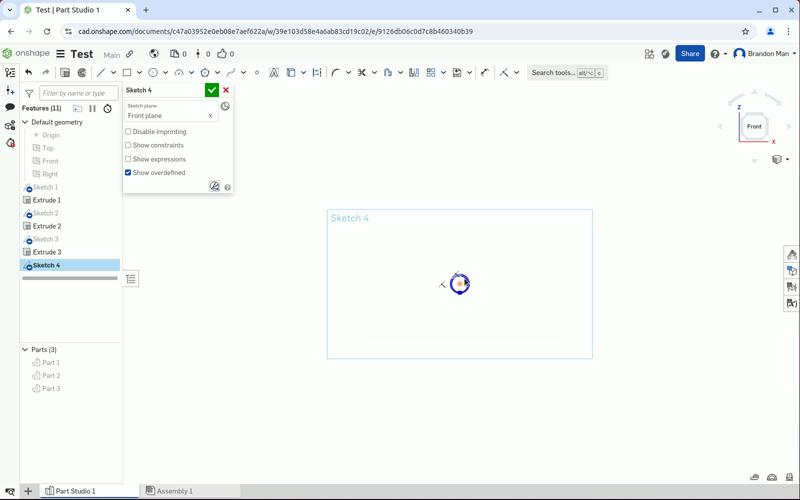
scroll(6)
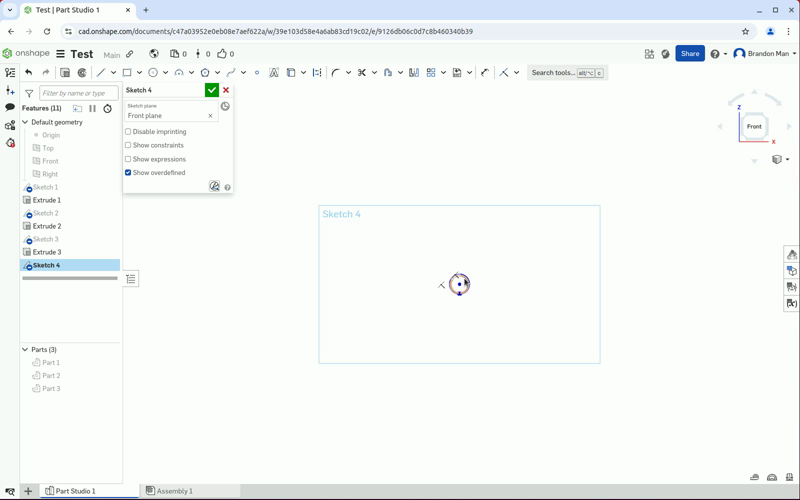
scroll(6)
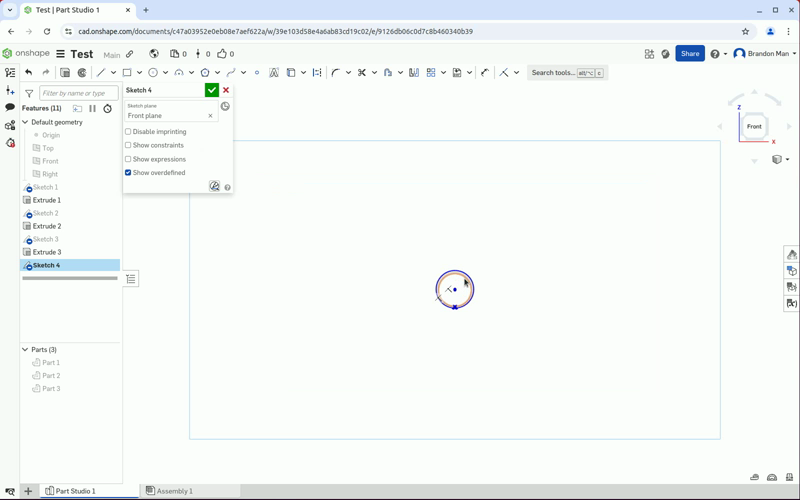
scroll(6)
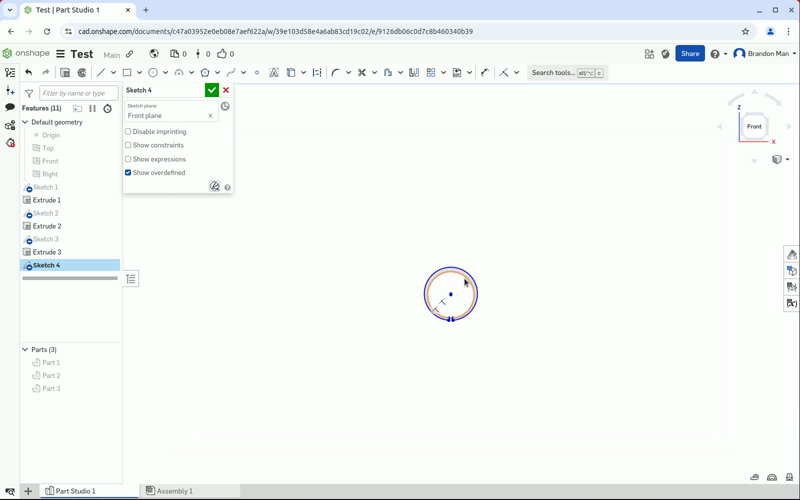
scroll(6)
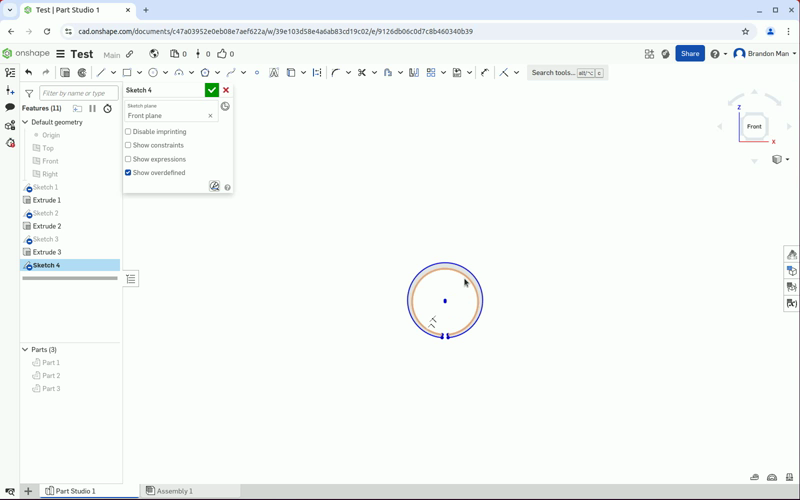
scroll(6)
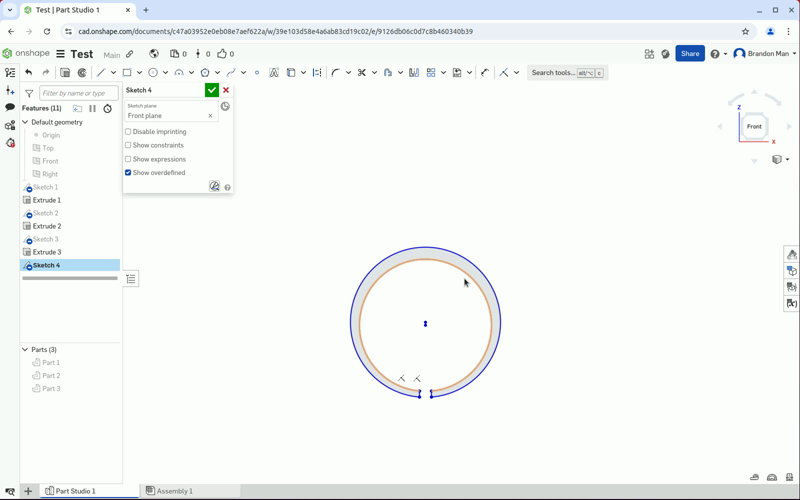
click(464, 278)
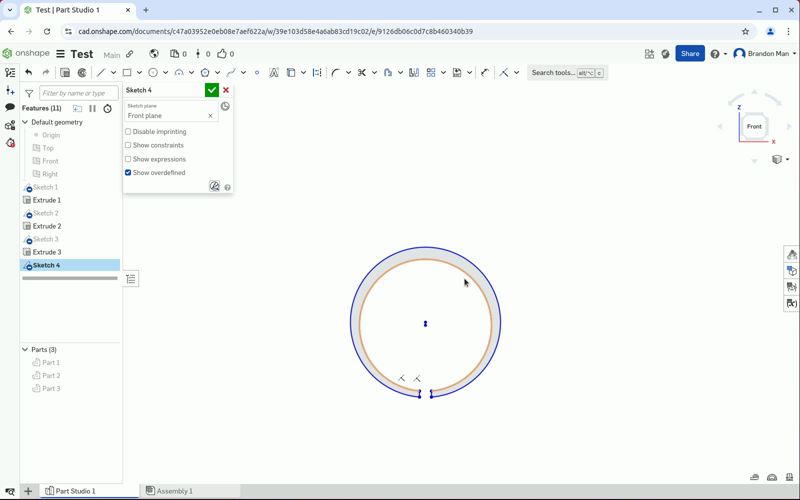
scroll(-6)
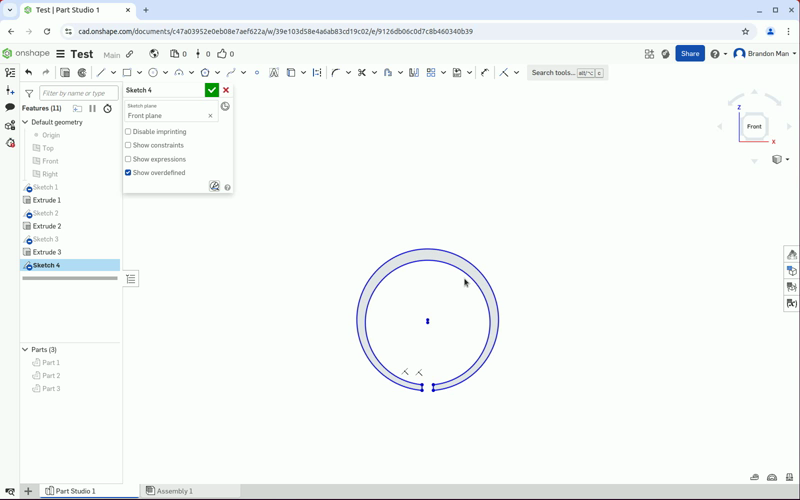
scroll(-6)
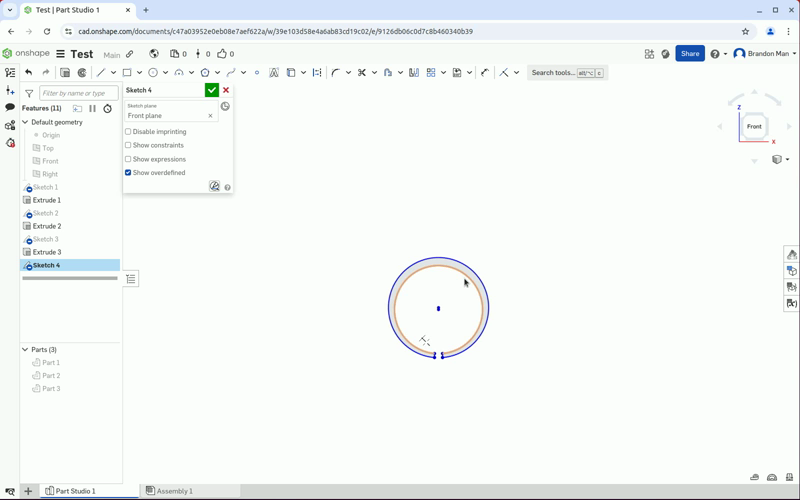
scroll(-6)
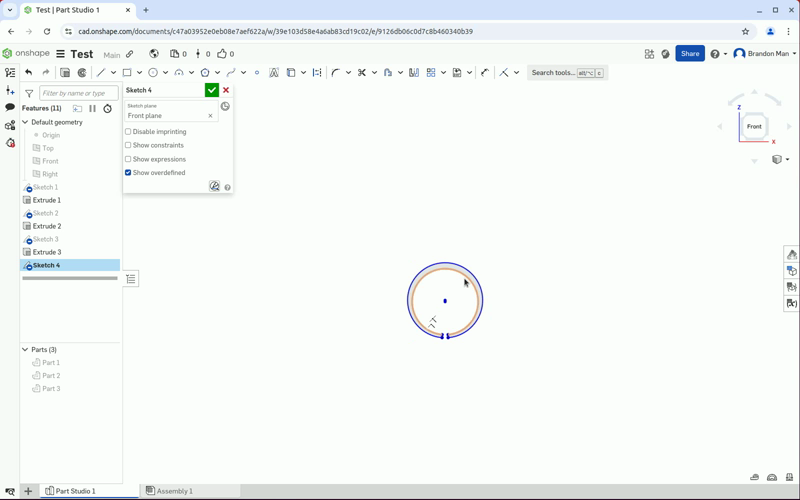
scroll(-6)
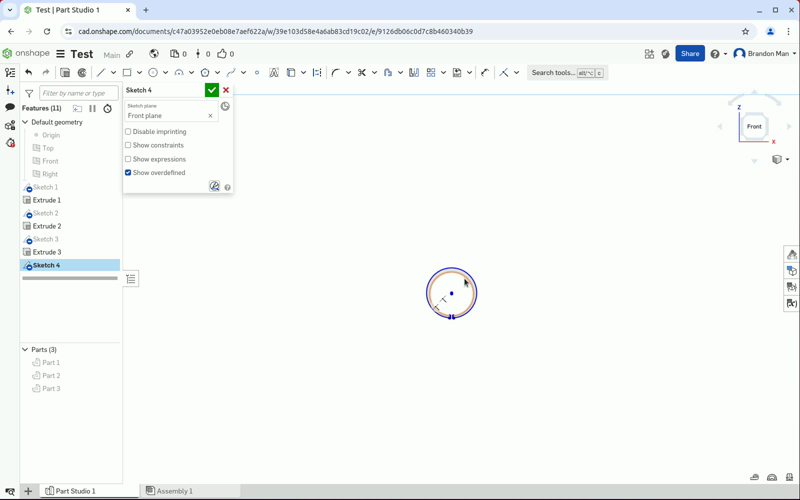
scroll(-6)
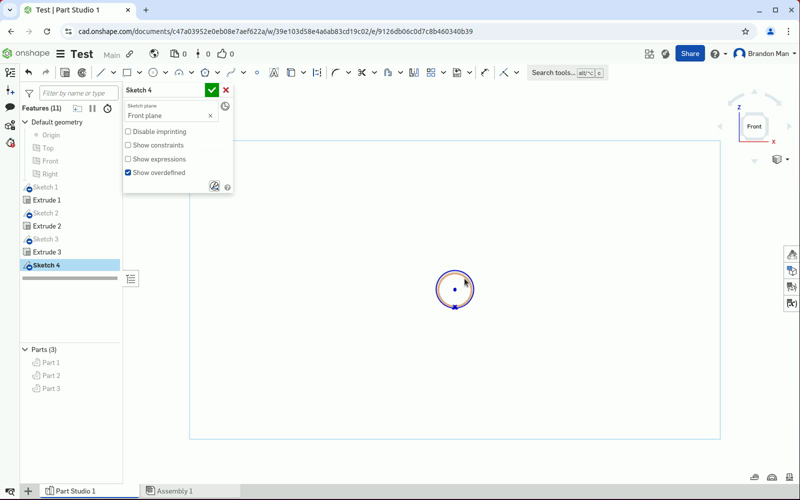
scroll(-6)
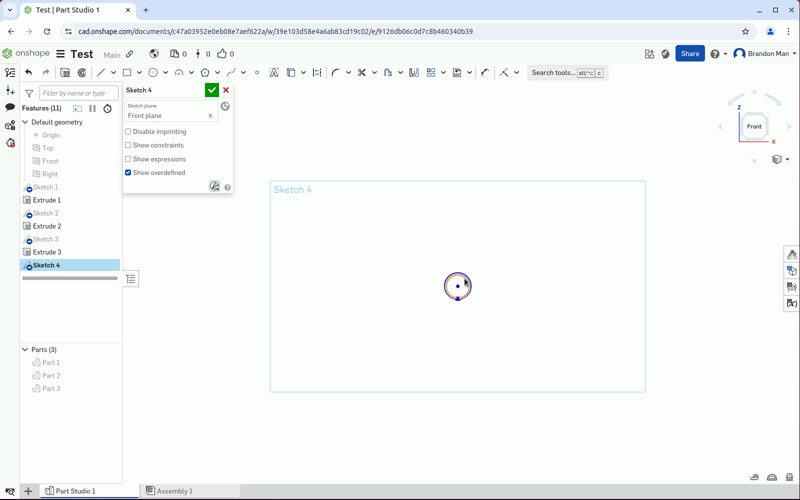
scroll(-6)
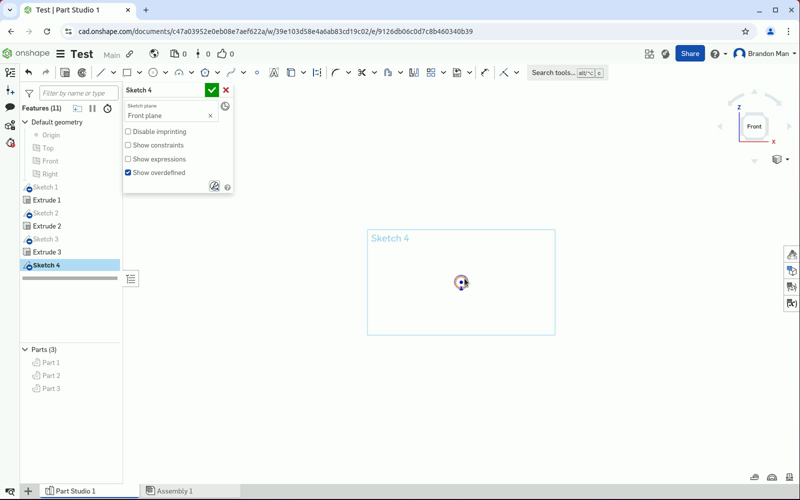
mouse_move(73, 352)
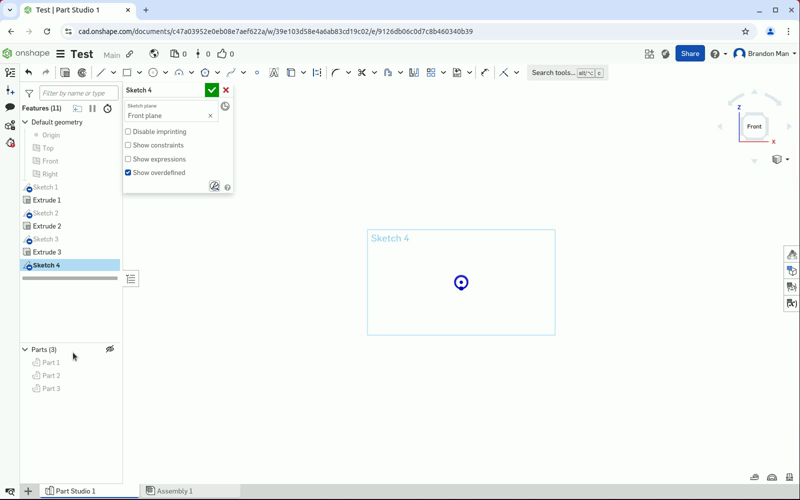
key(shift+y)
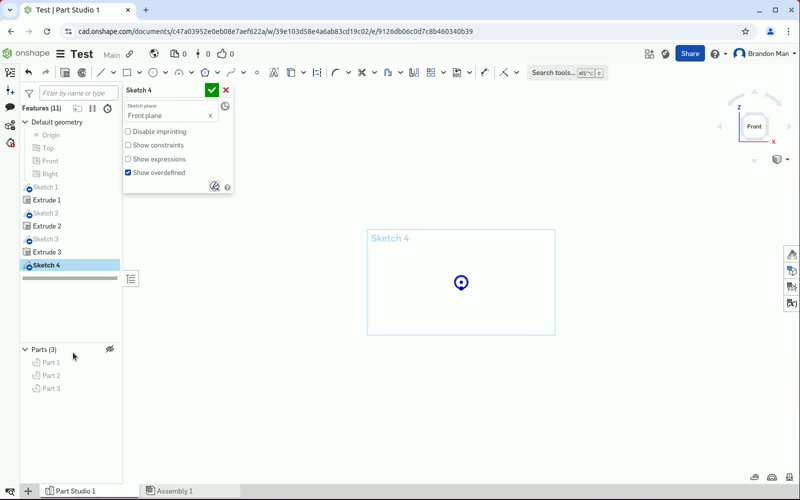
key(shift+e)
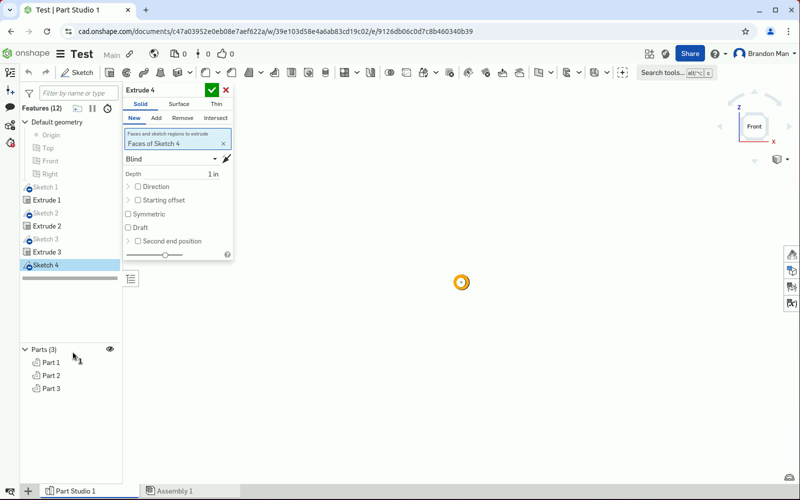
mouse_move(143, 106)
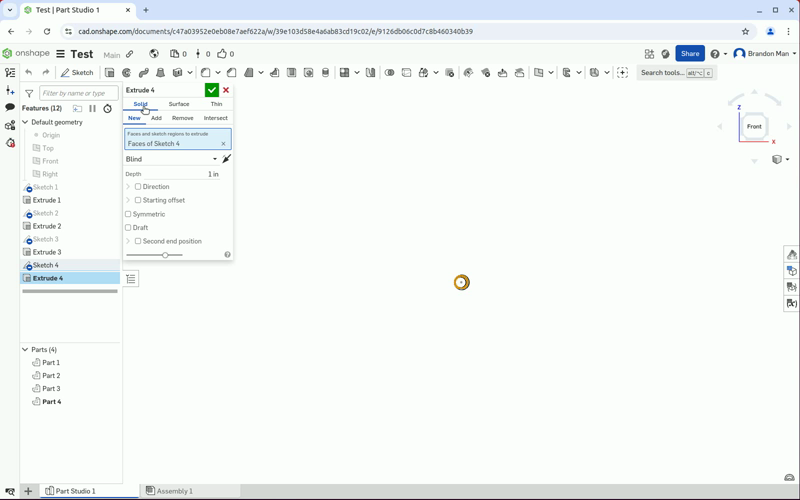
click(143, 106)
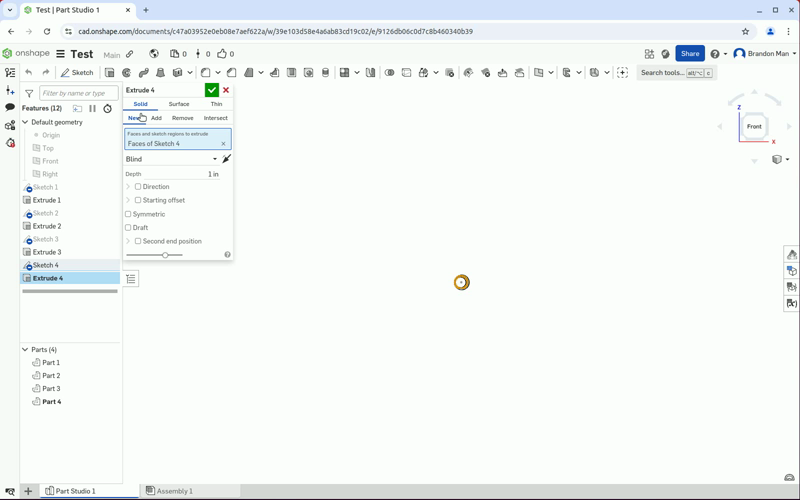
mouse_move(137, 120)
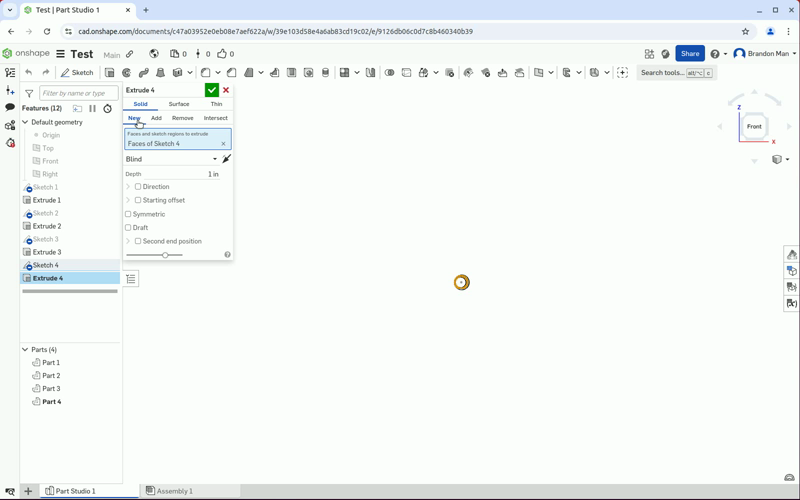
click(137, 120)
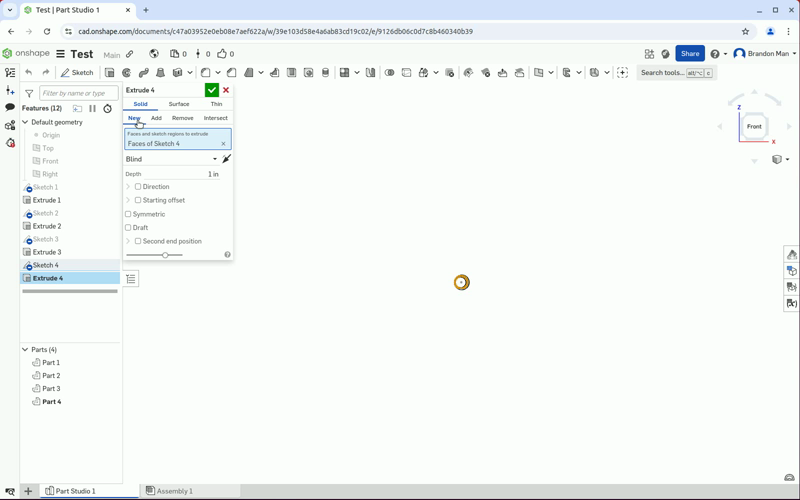
key(tab, 4)
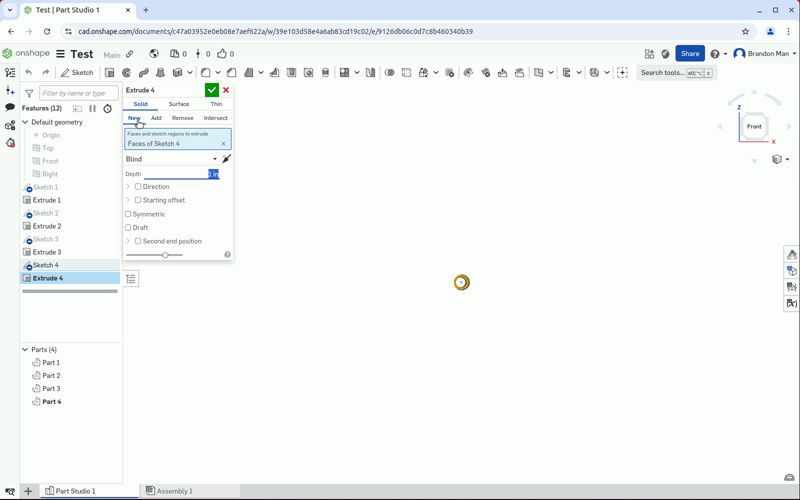
text(17.572)
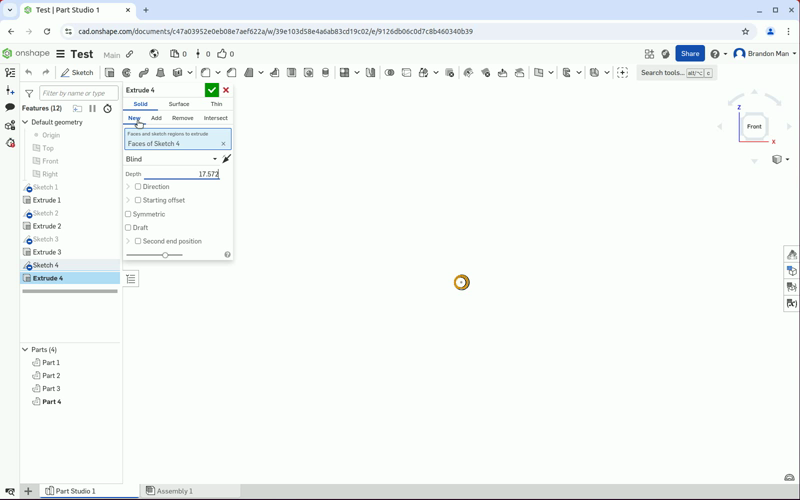
key(enter)
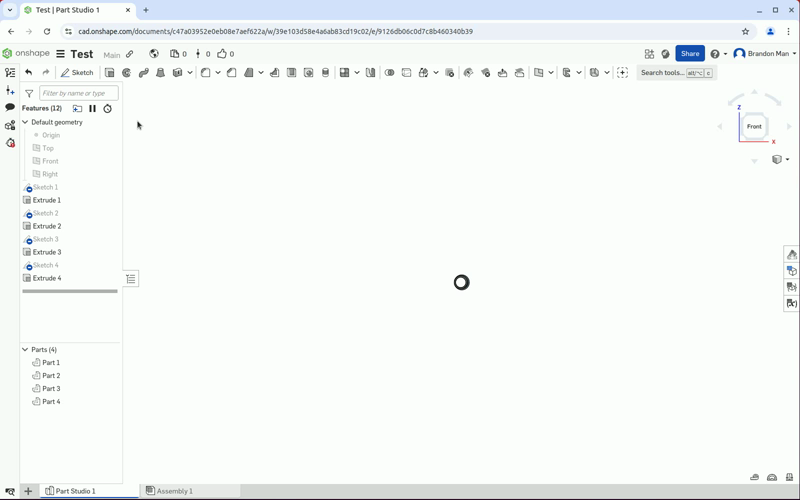
key(shift+h)
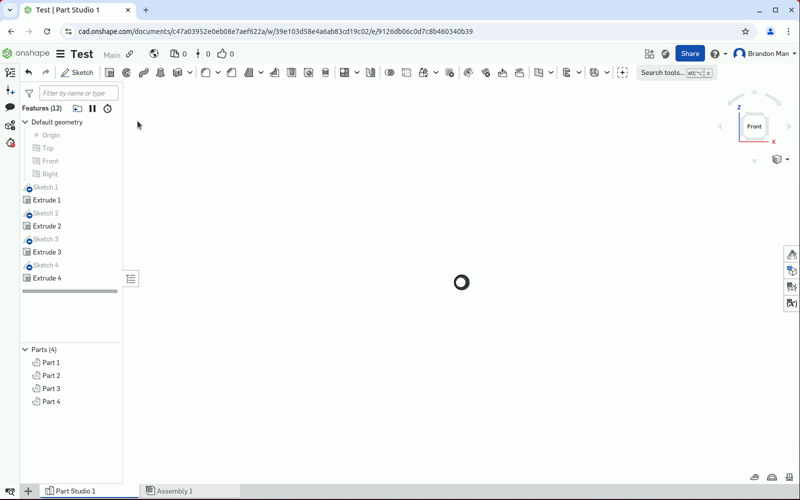
key(shift+h)
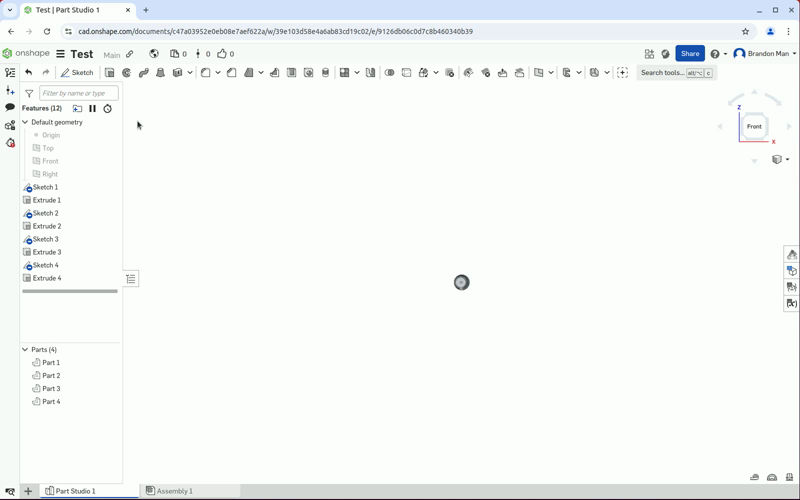
key(shift+7)
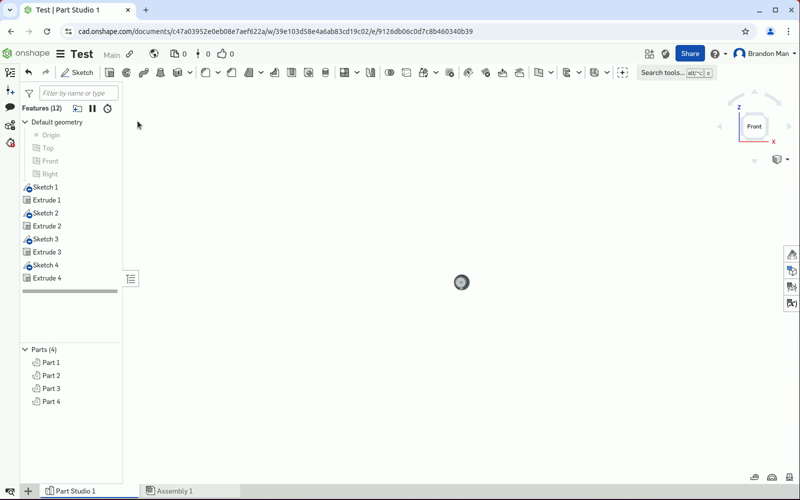
key(left, 2)
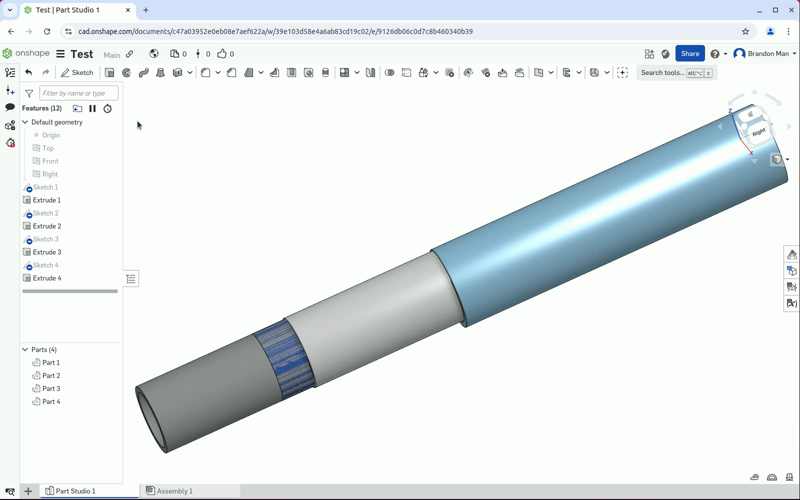
key(down, 2)
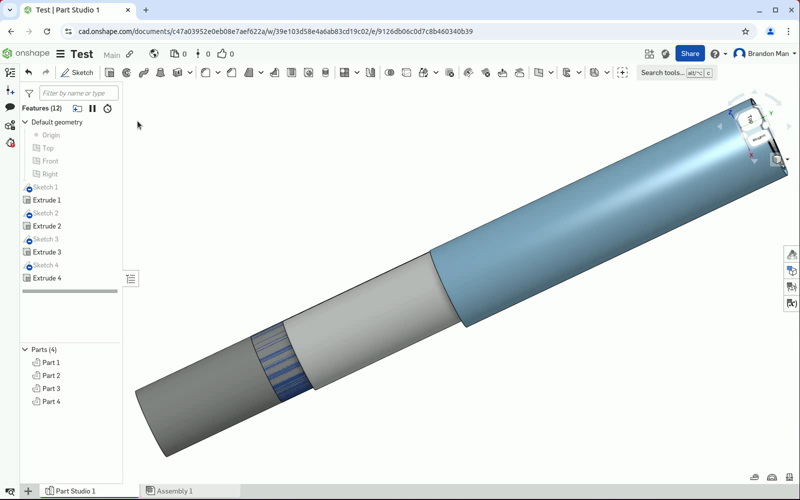
key(up, 2)
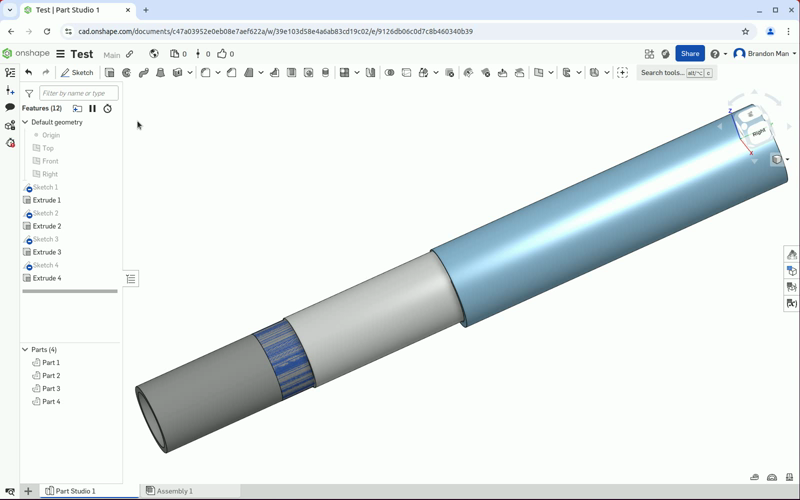
key(right, 2)
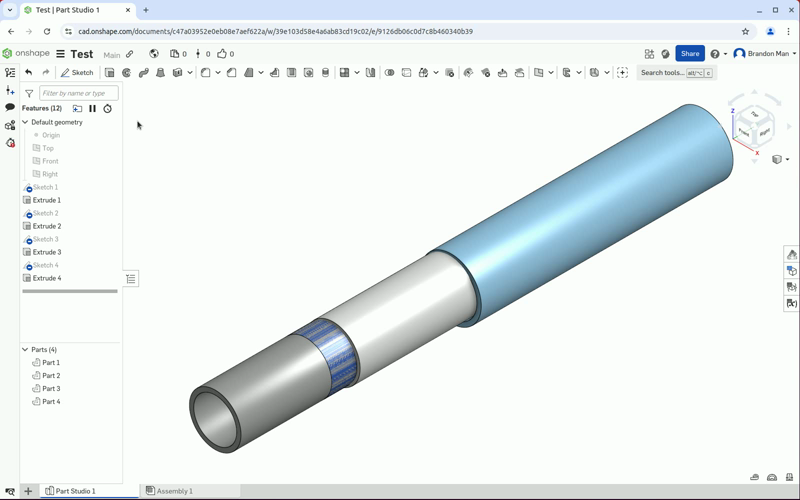
mouse_move(73, 189)
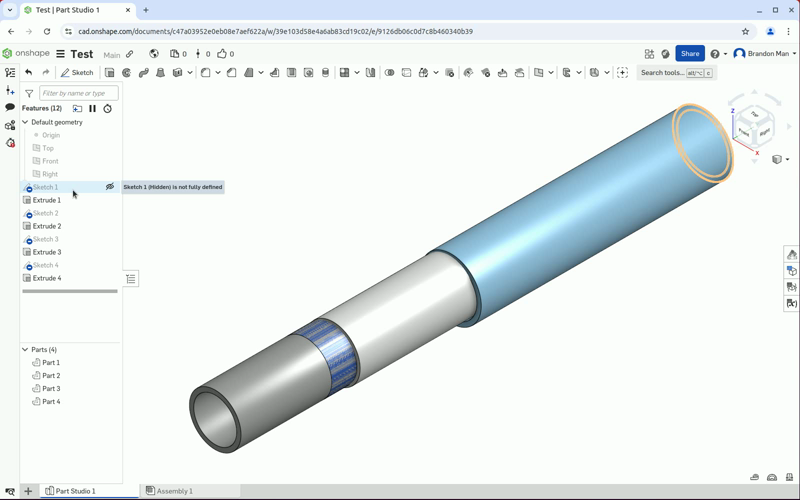
click(73, 189)